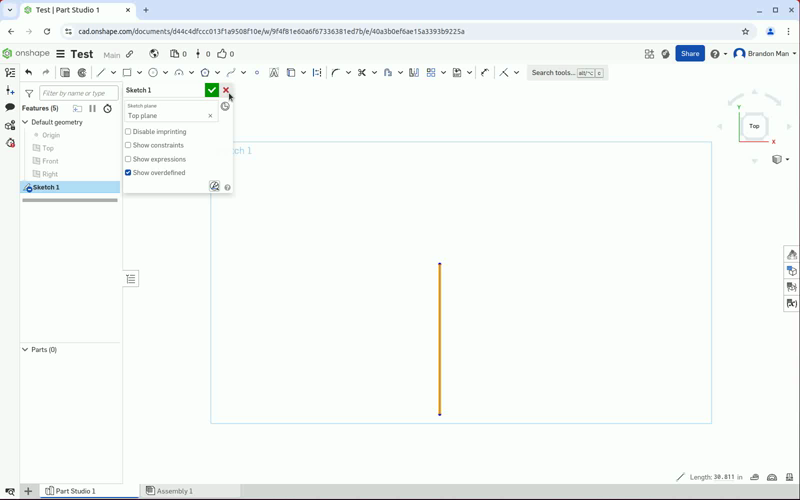
key(shift+h)
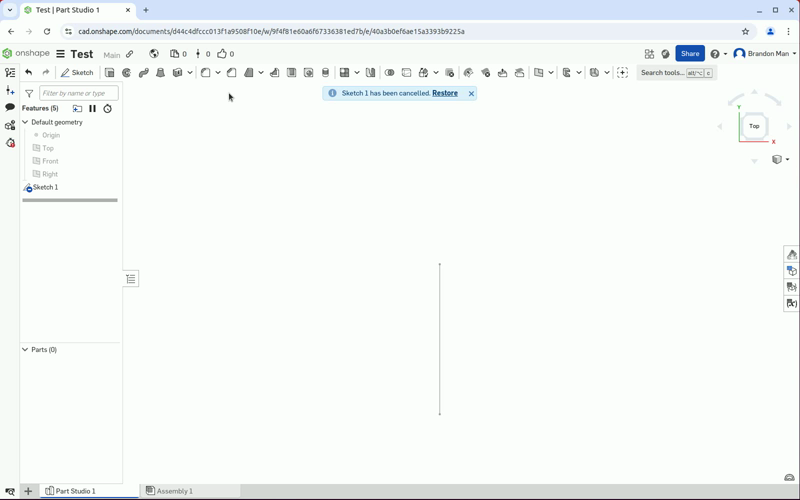
mouse_move(73, 352)
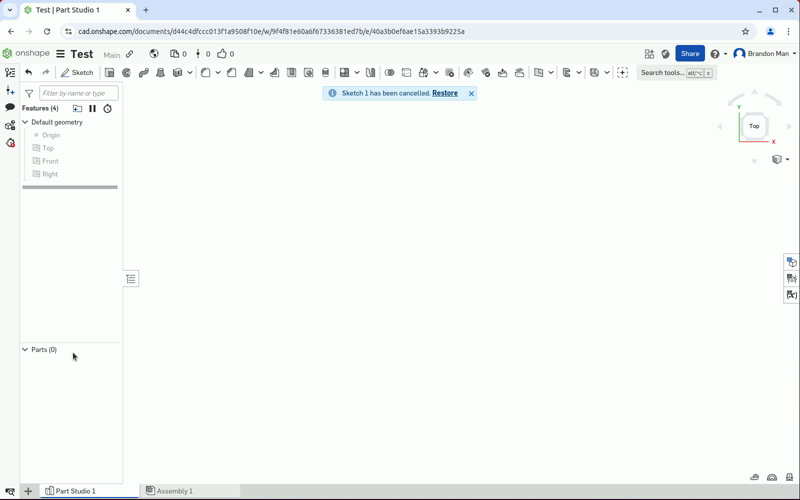
key(y)
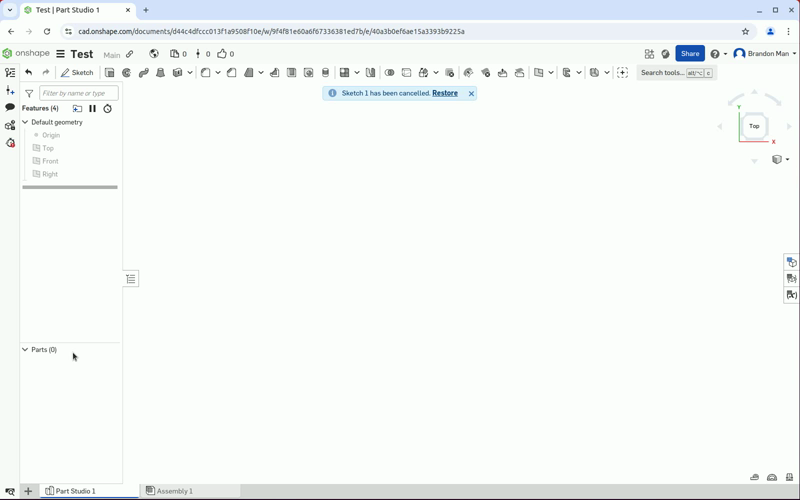
key(shift+p)
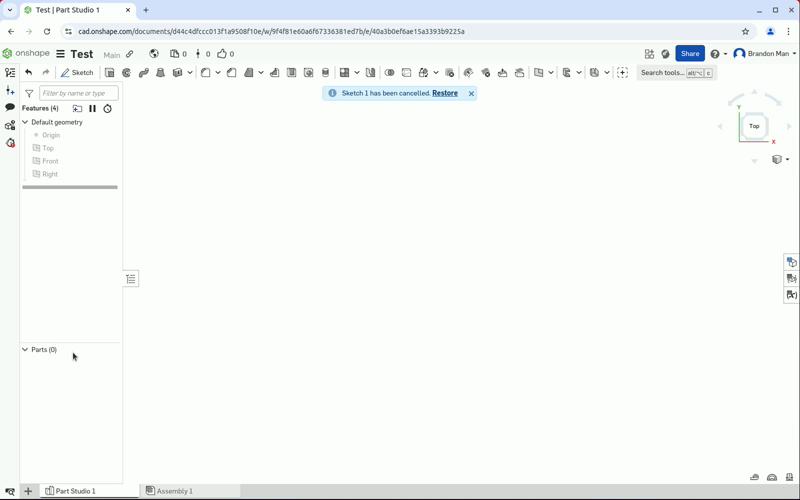
key(space)
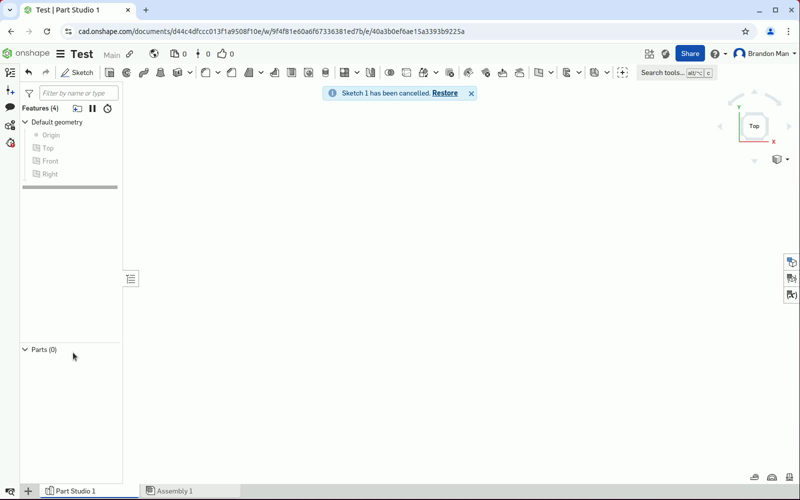
key_down(shift)
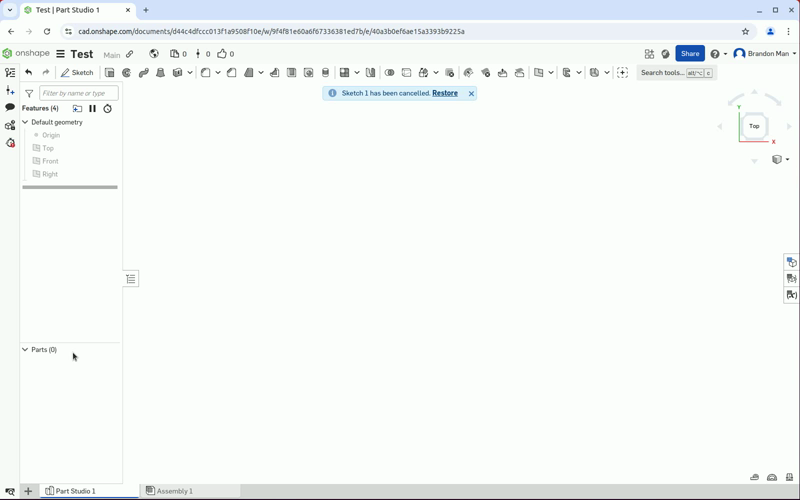
key(up)
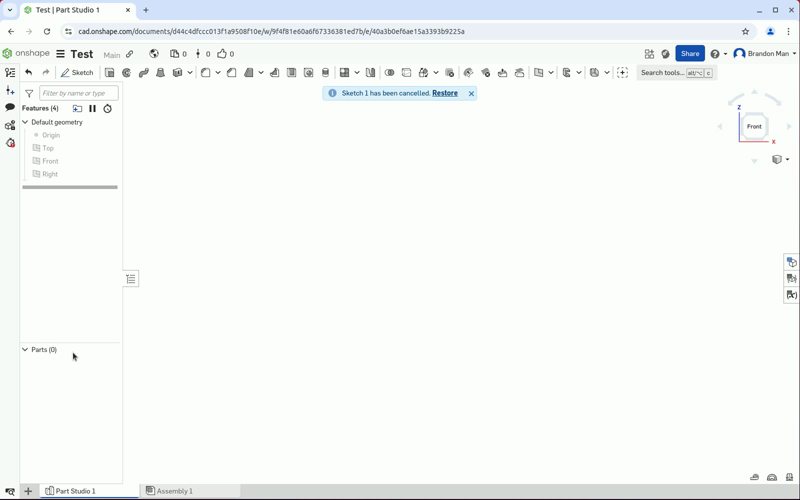
key_up(shift)
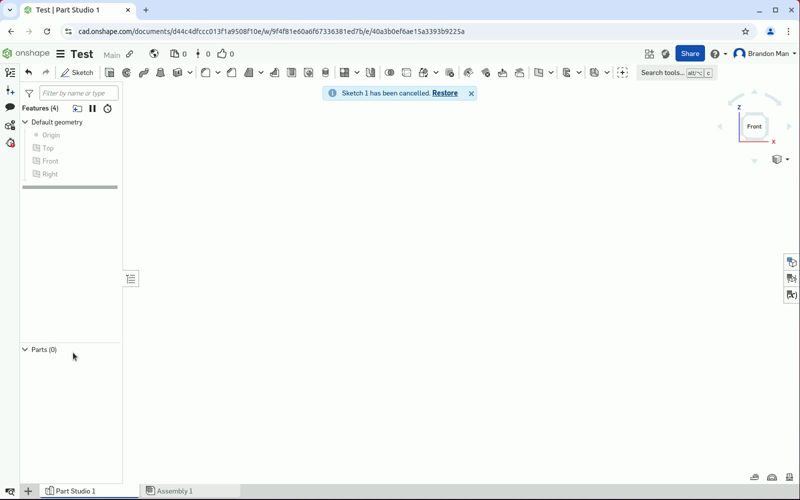
key(space)
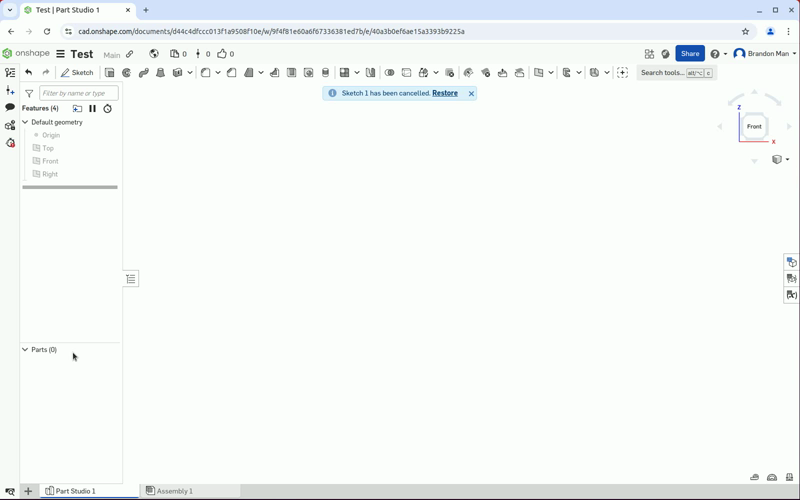
key_down(shift)
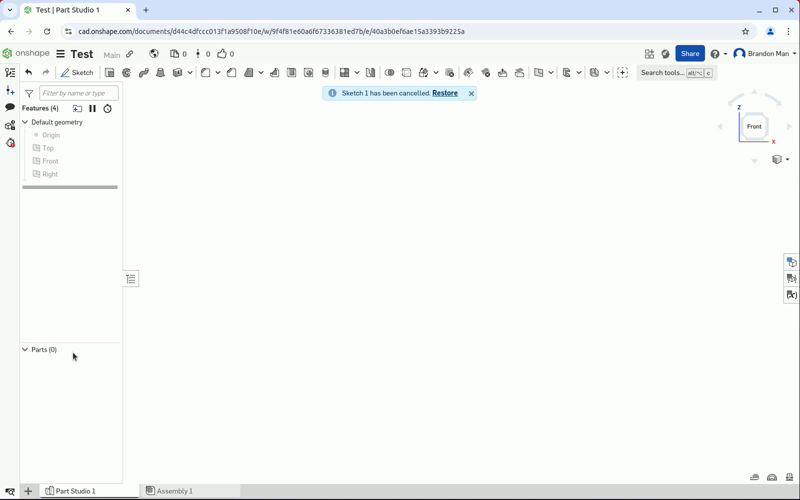
key(left)
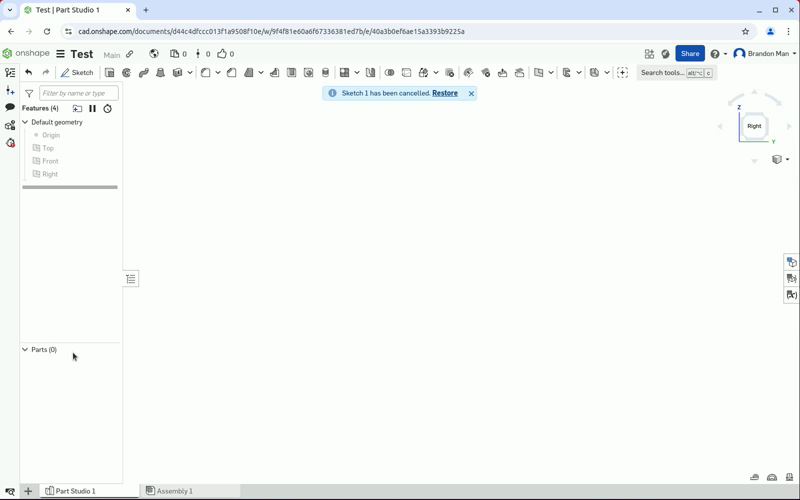
key_up(shift)
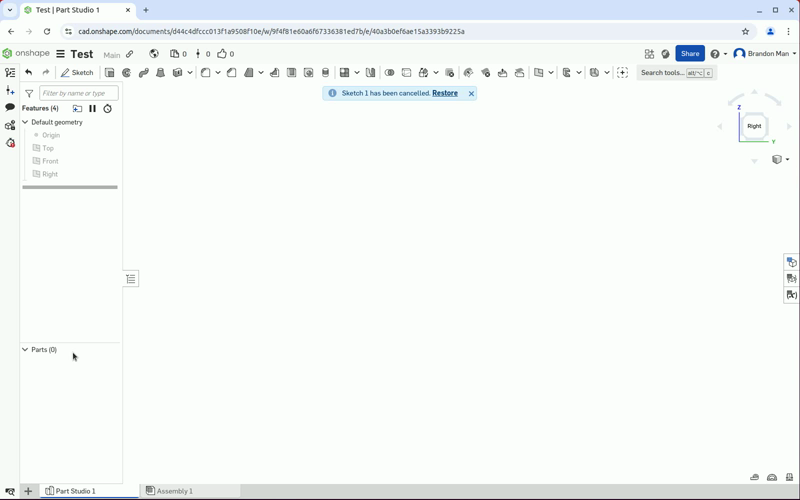
mouse_move(73, 352)
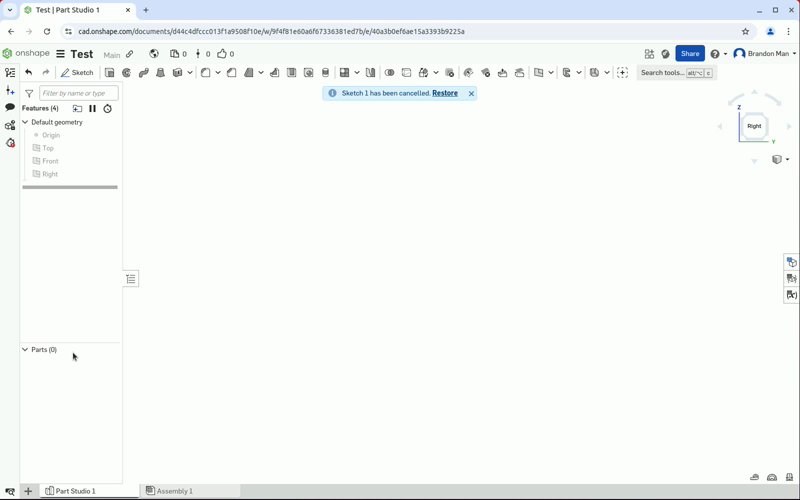
key(shift+y)
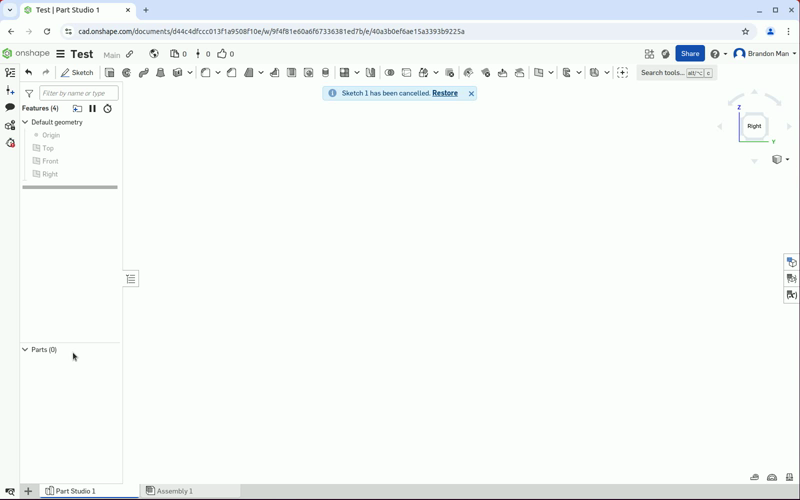
key(shift+s)
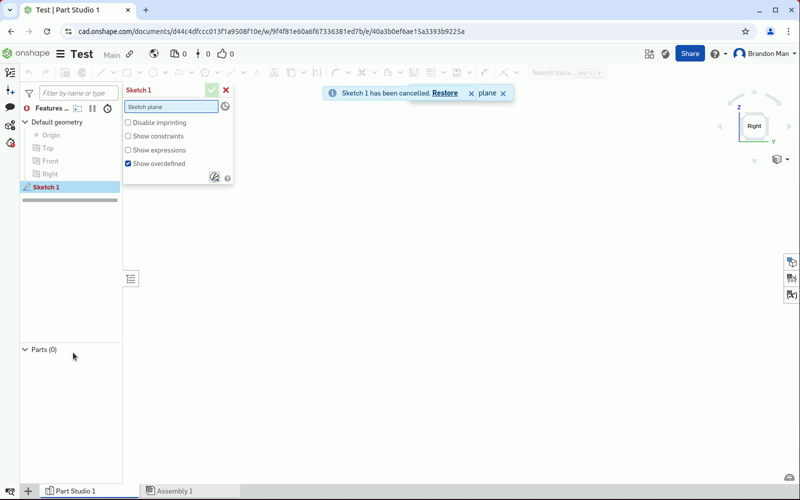
mouse_move(73, 176)
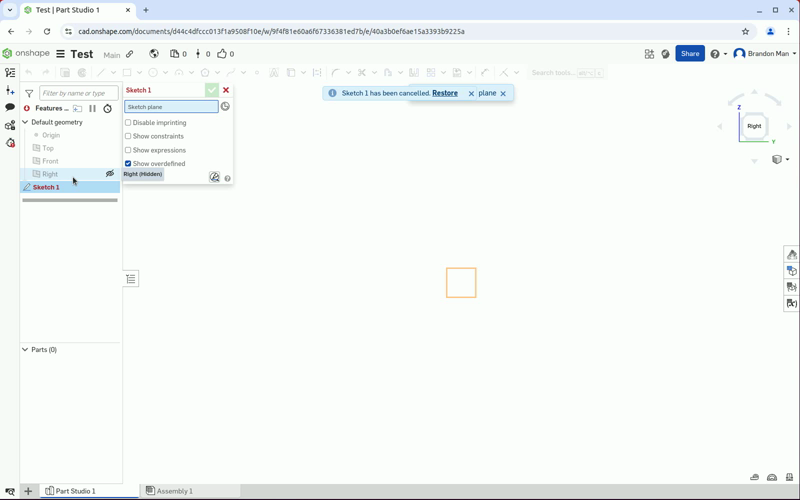
click(73, 176)
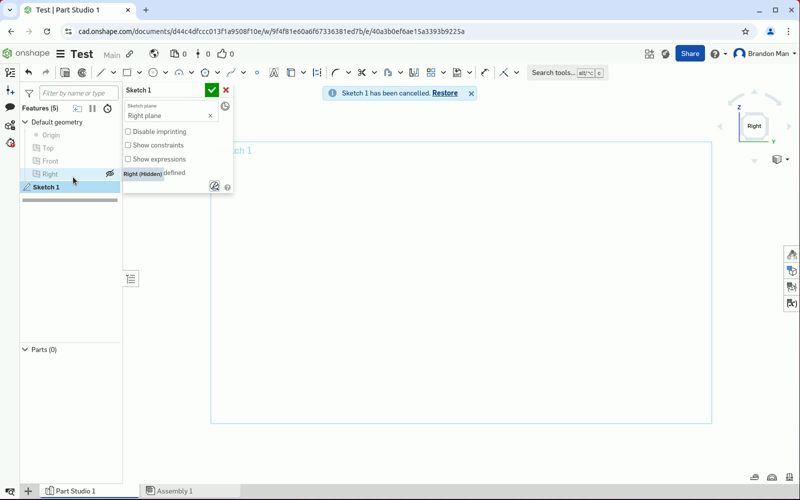
mouse_move(73, 352)
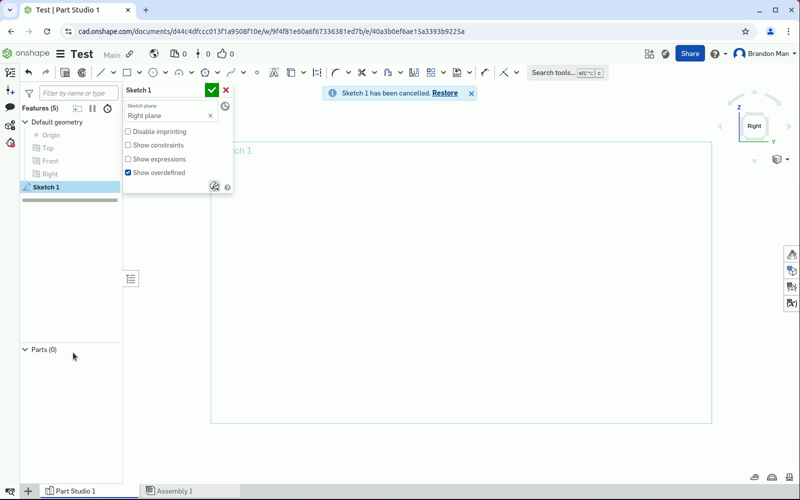
key(y)
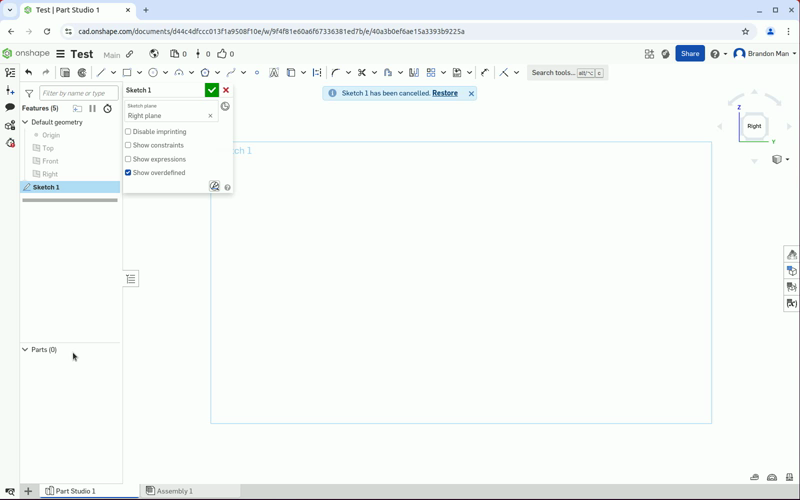
key(l)
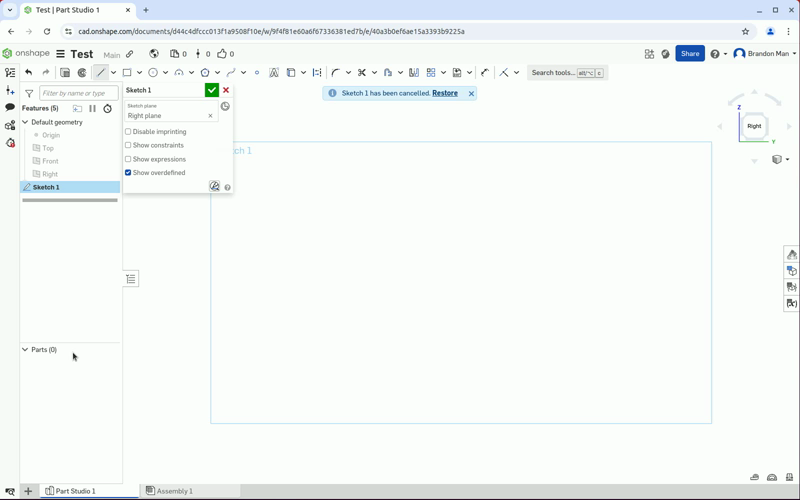
key_down(shift)
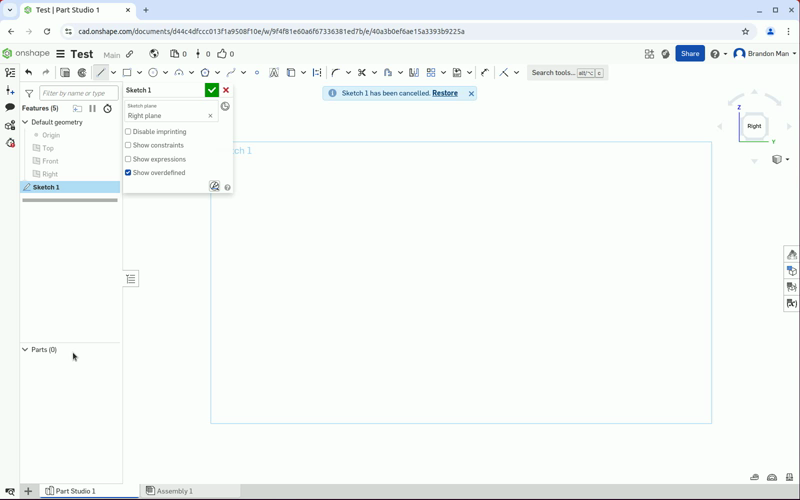
mouse_move(460, 285)
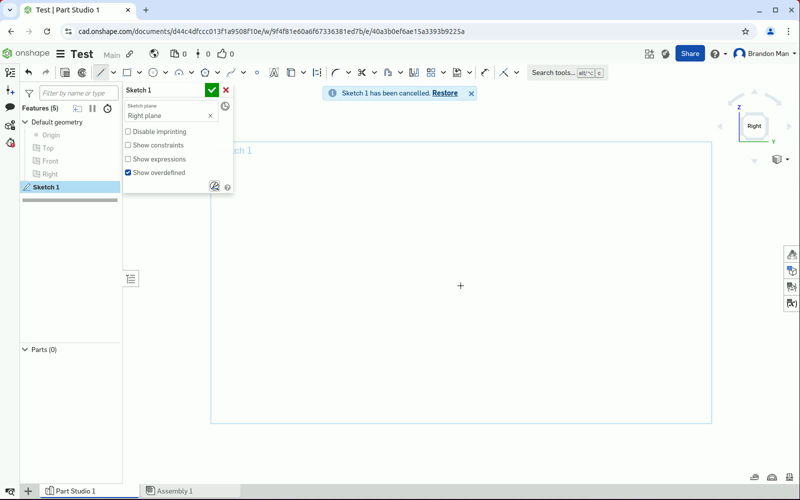
click(460, 285)
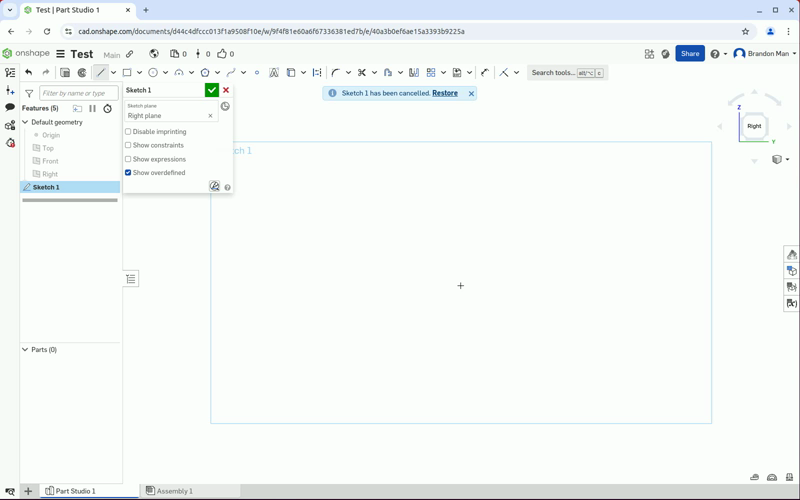
key_up(shift)
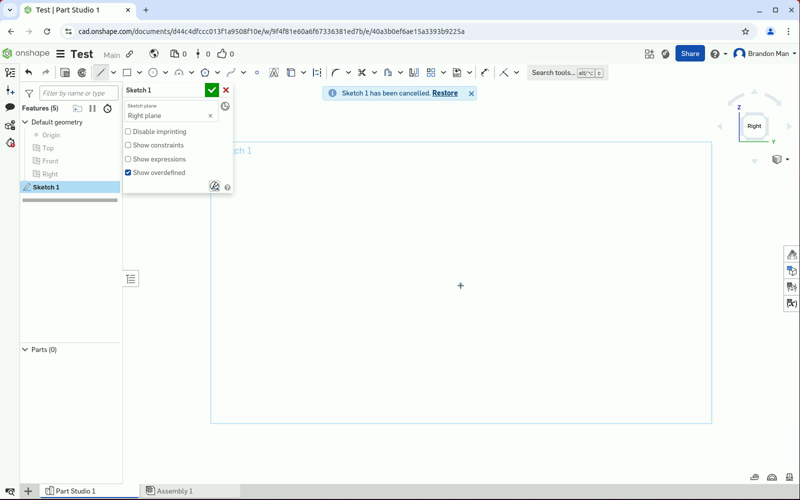
key_down(shift)
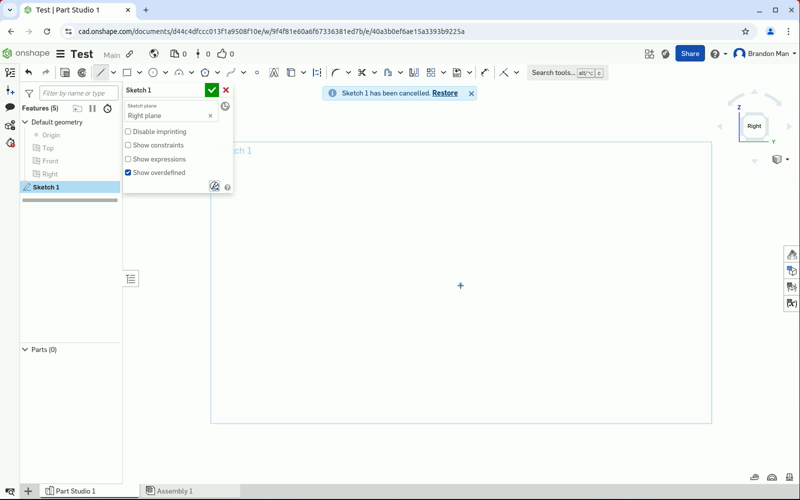
mouse_move(490, 285)
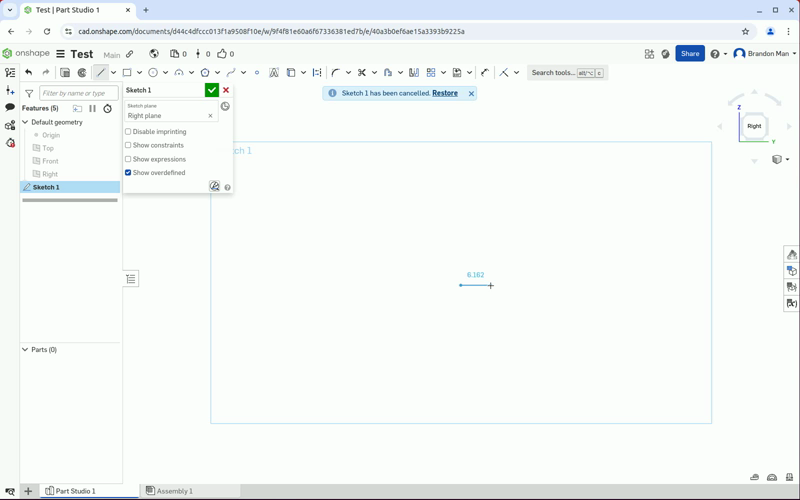
mouse_move(463, 285)
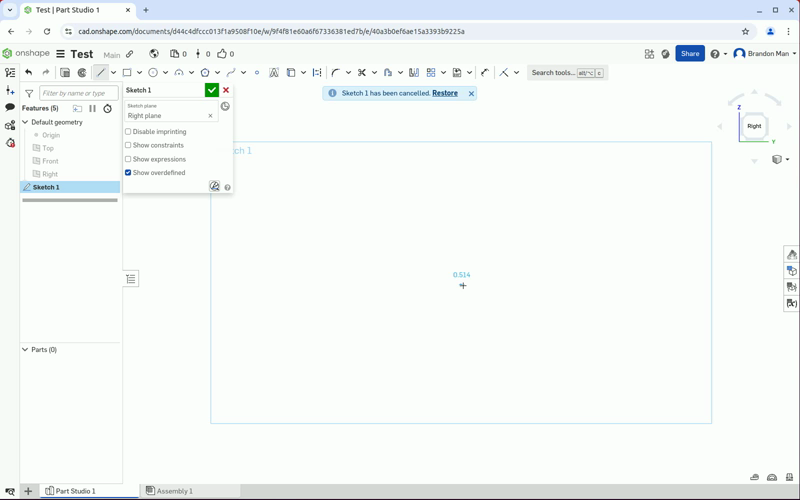
scroll(6)
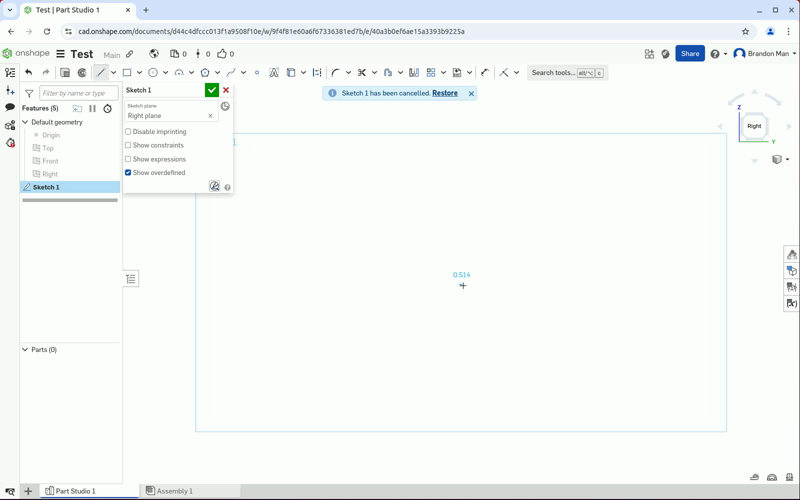
scroll(6)
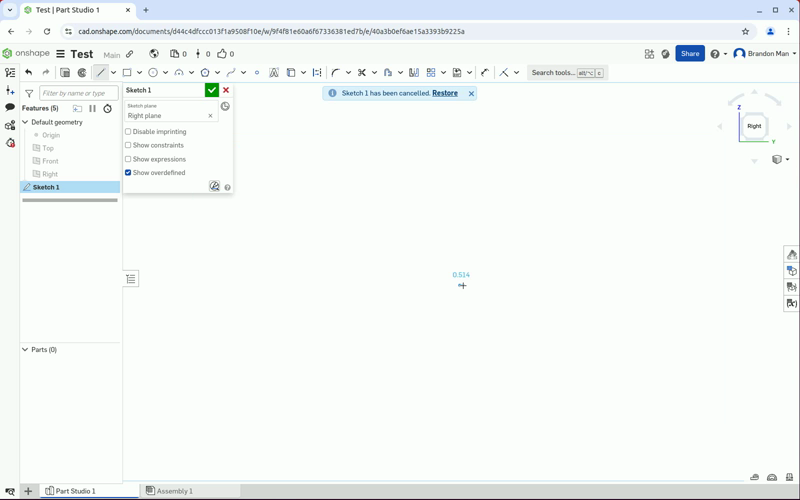
scroll(6)
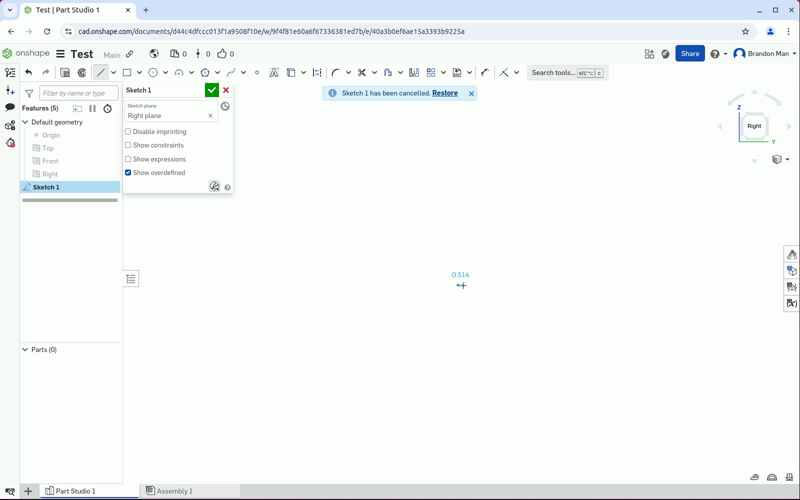
scroll(6)
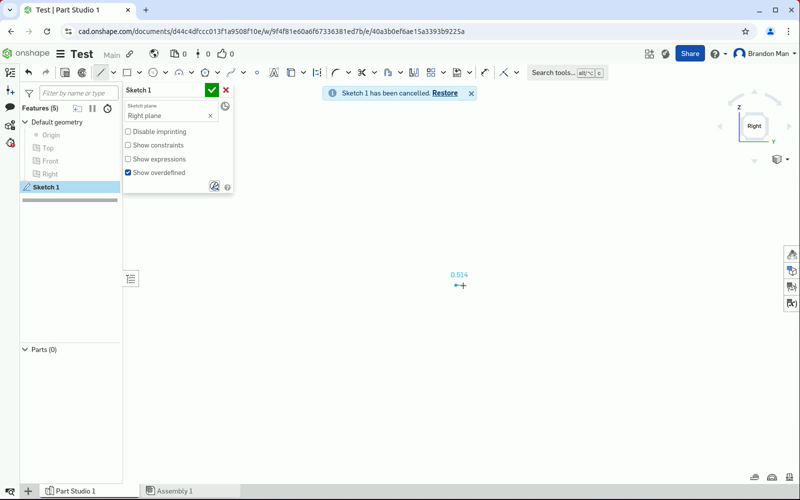
scroll(6)
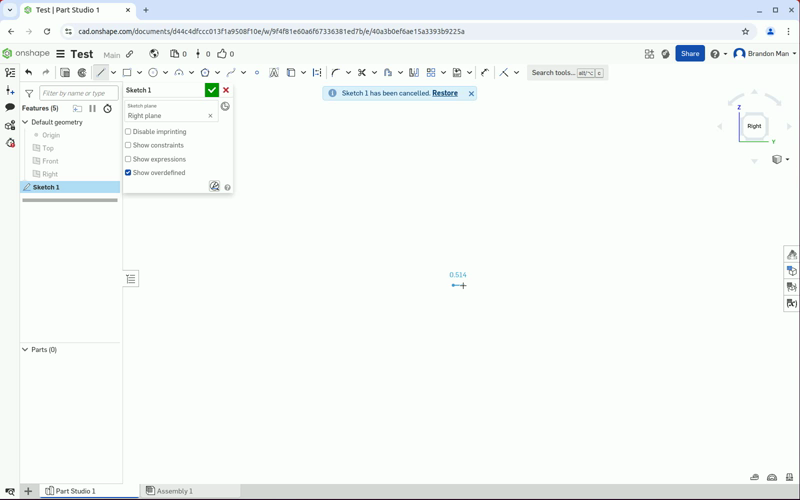
scroll(6)
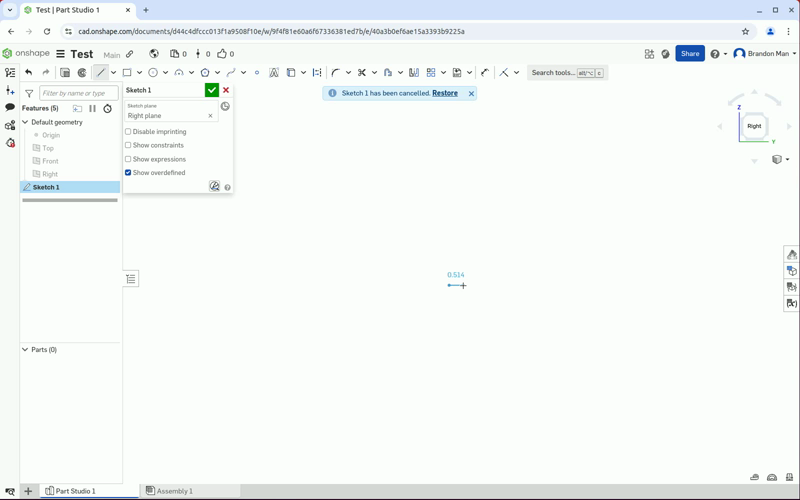
scroll(6)
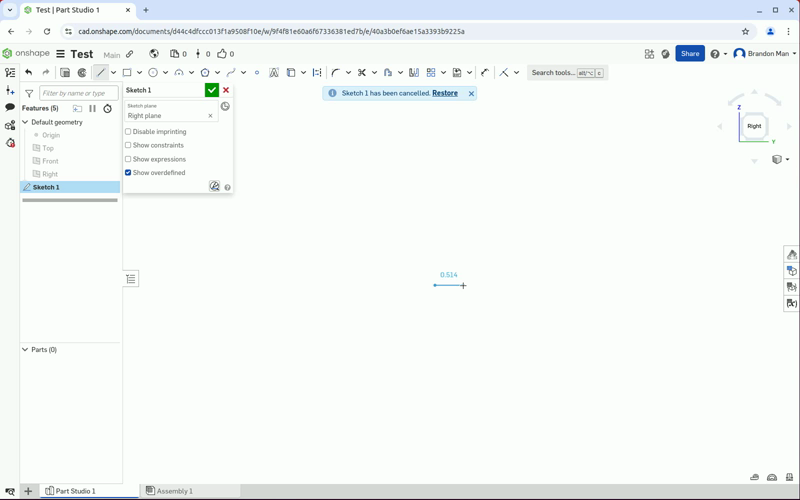
click(463, 285)
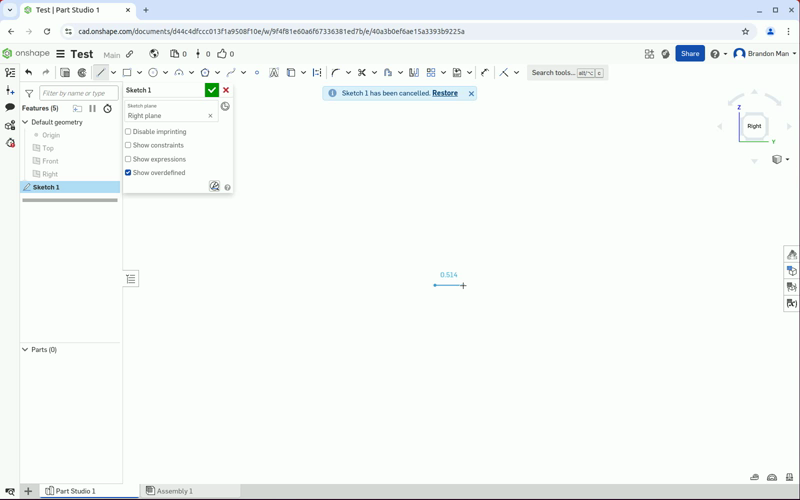
scroll(-6)
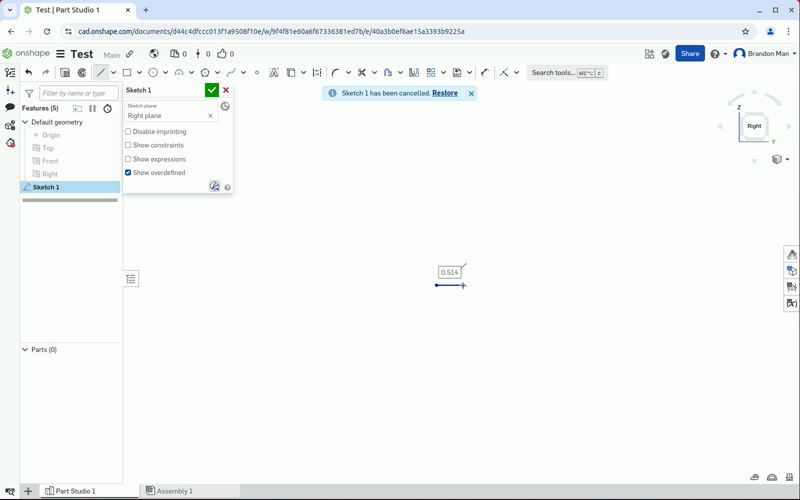
scroll(-6)
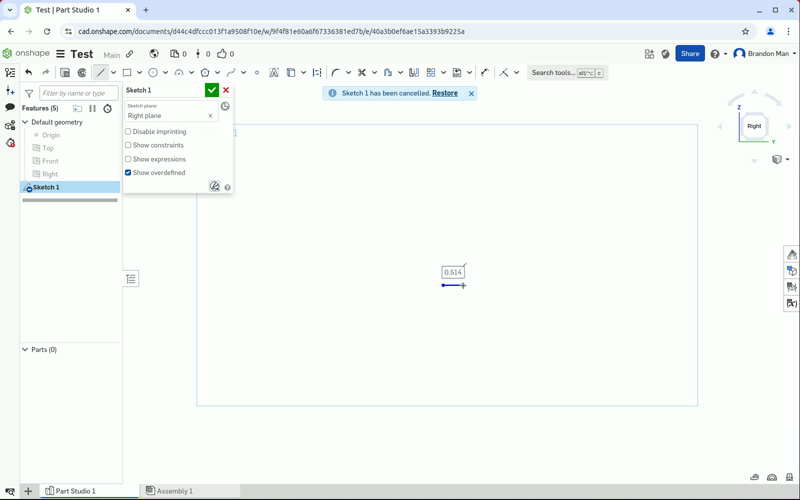
scroll(-6)
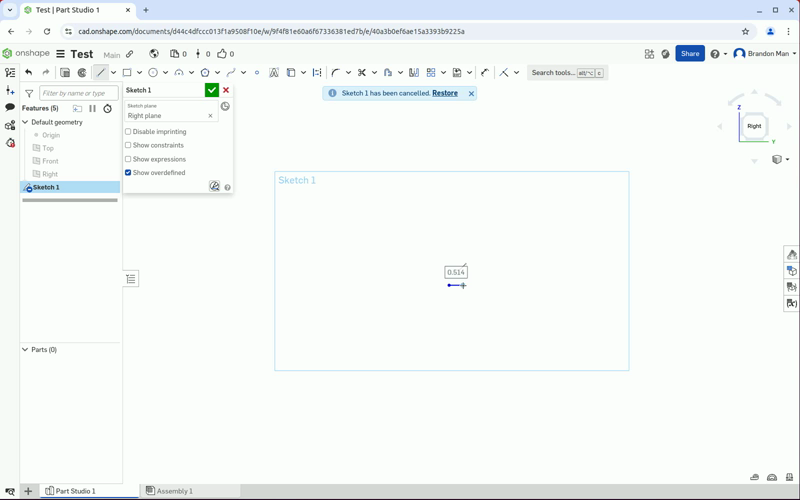
scroll(-6)
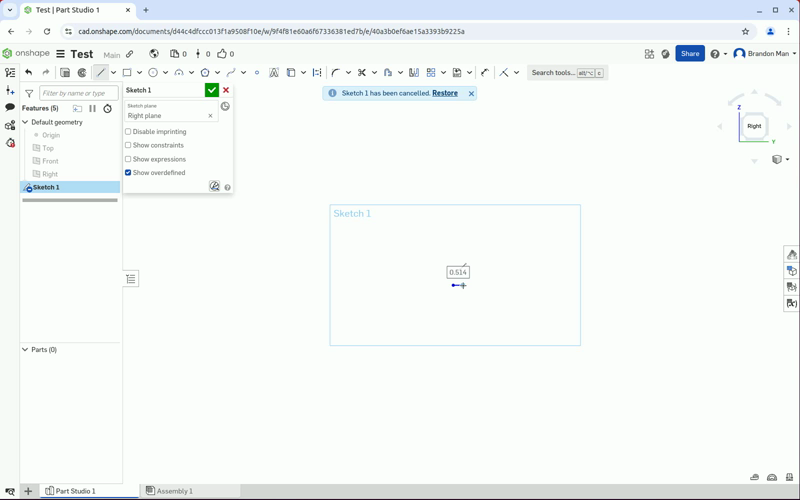
scroll(-6)
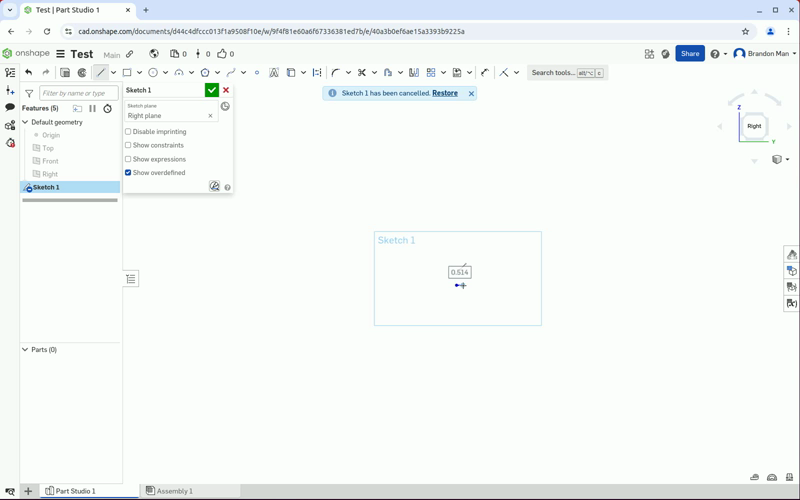
scroll(-6)
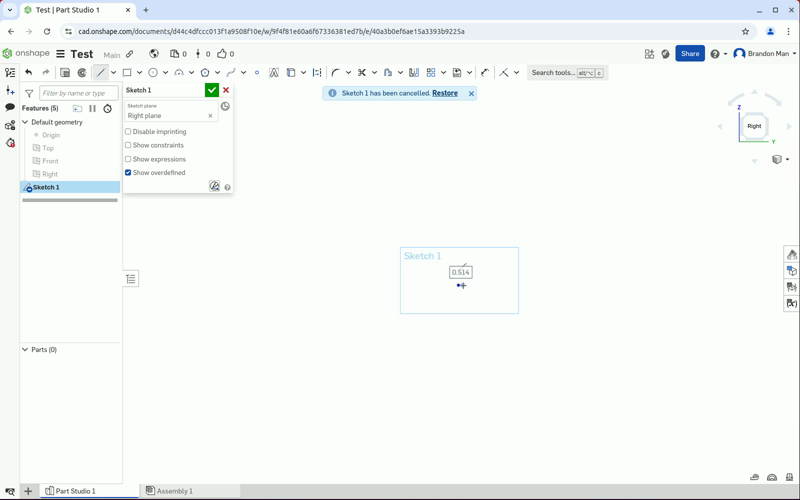
scroll(-6)
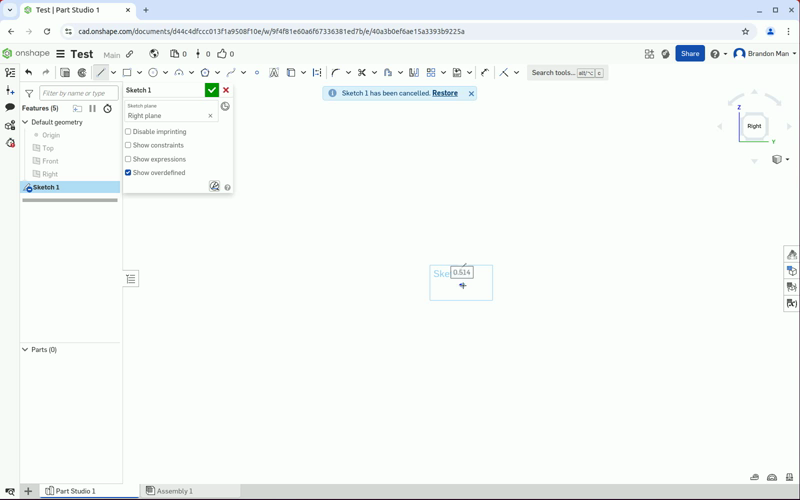
key_up(shift)
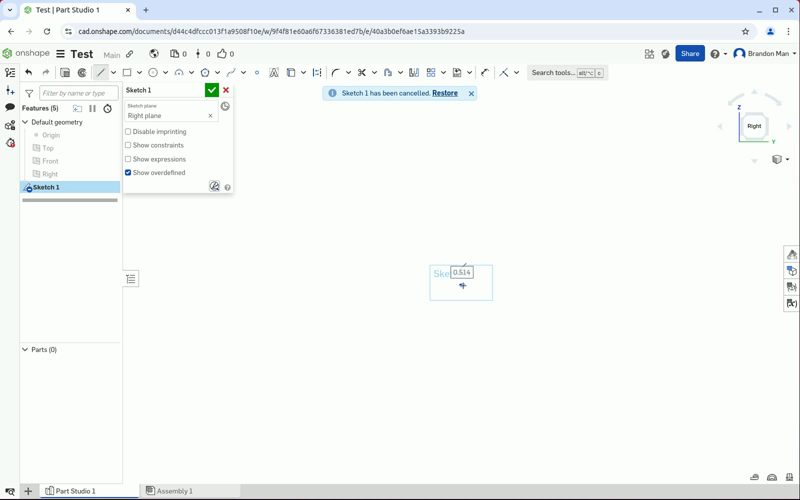
key_down(shift)
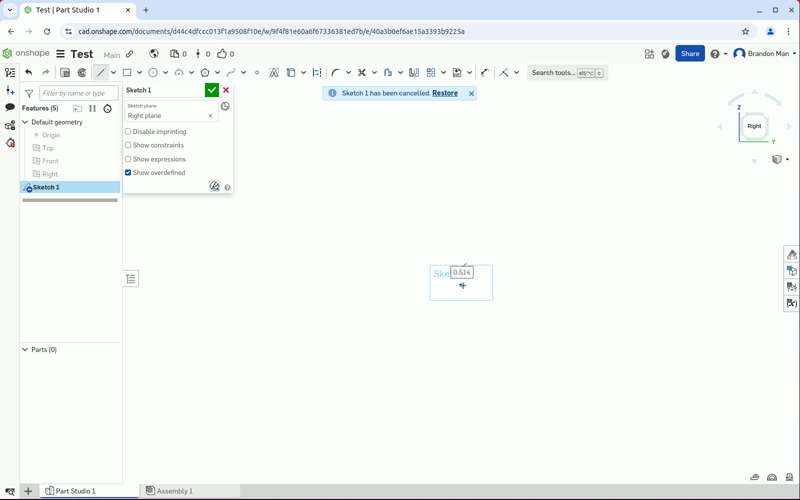
mouse_move(493, 285)
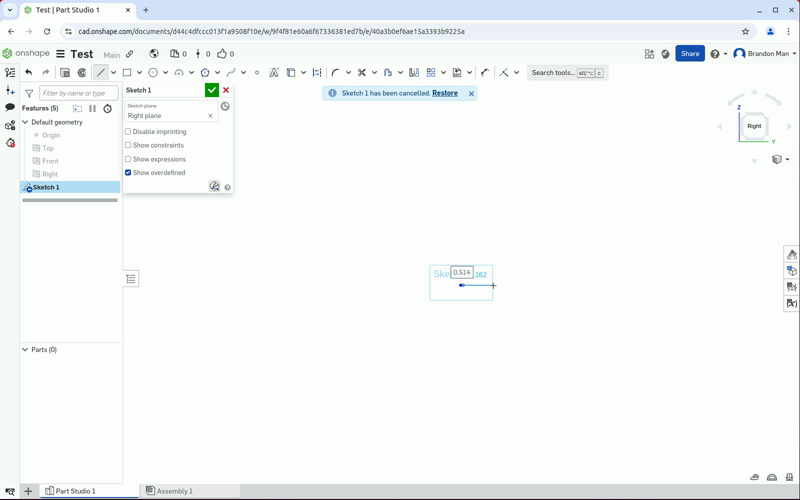
mouse_move(463, 284)
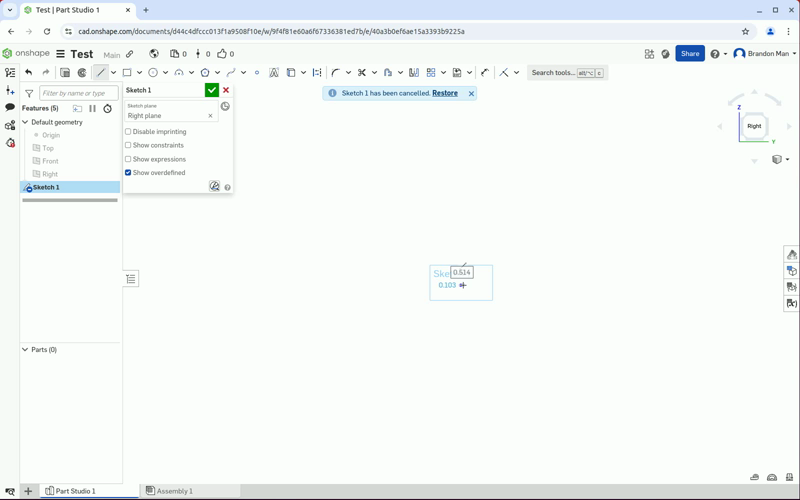
scroll(6)
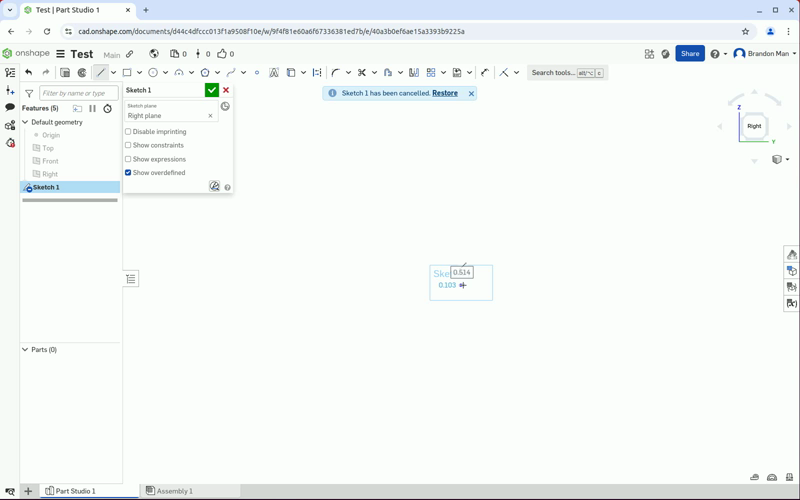
scroll(6)
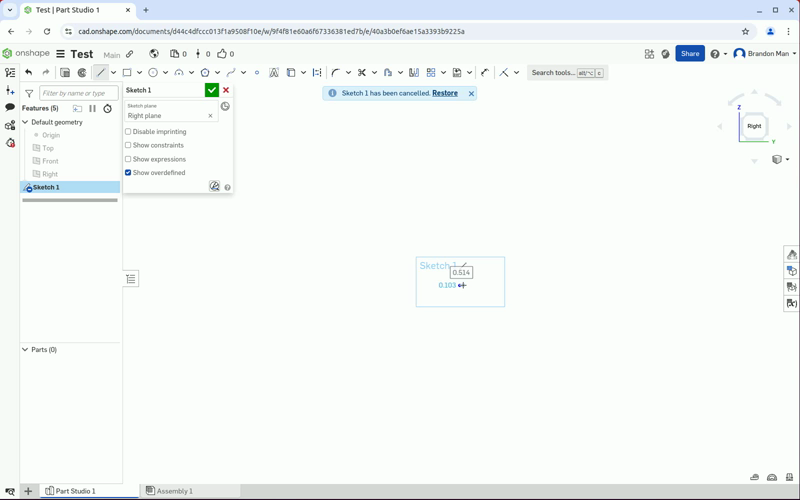
scroll(6)
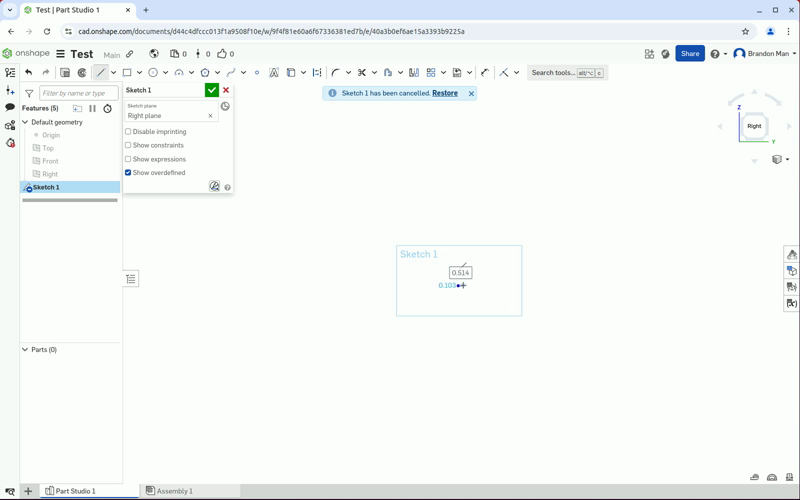
scroll(6)
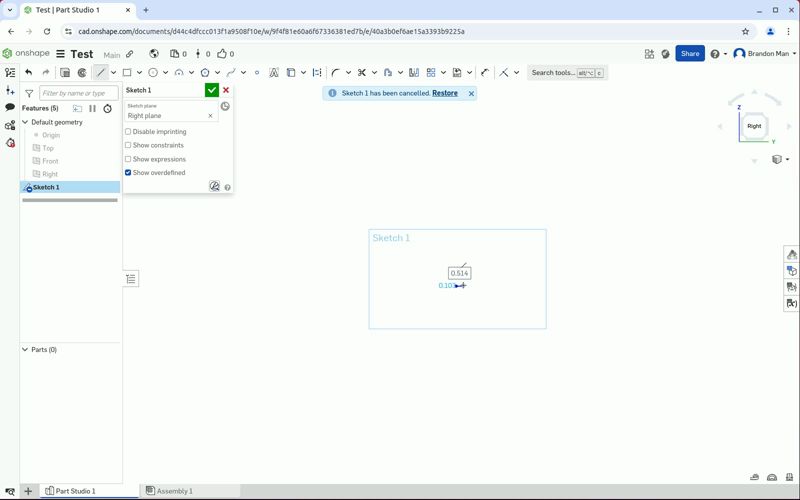
scroll(6)
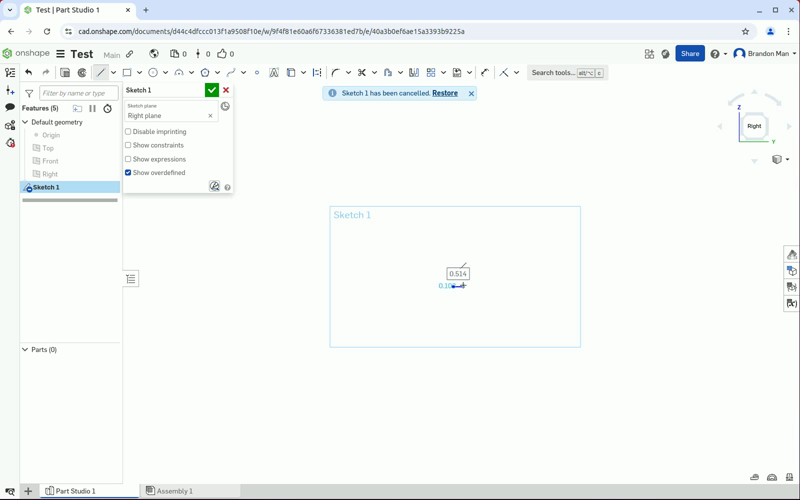
scroll(6)
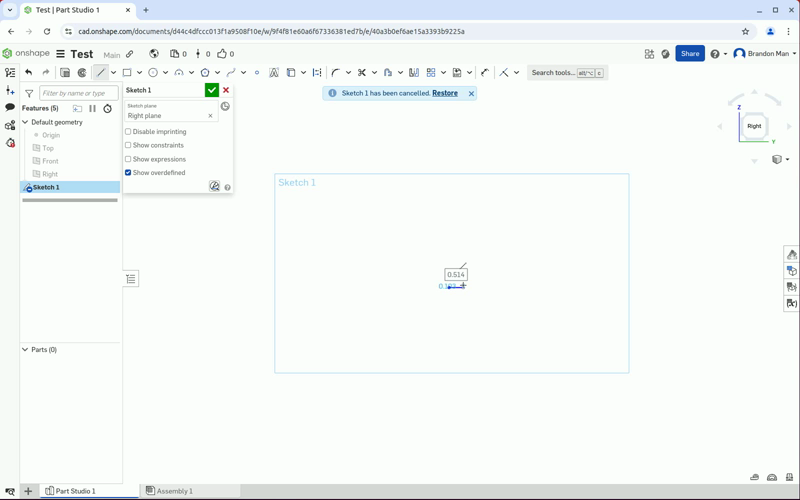
scroll(6)
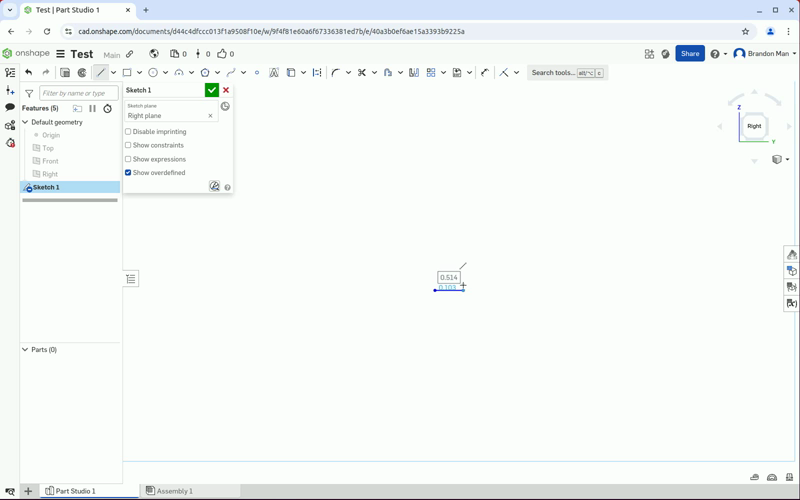
click(463, 284)
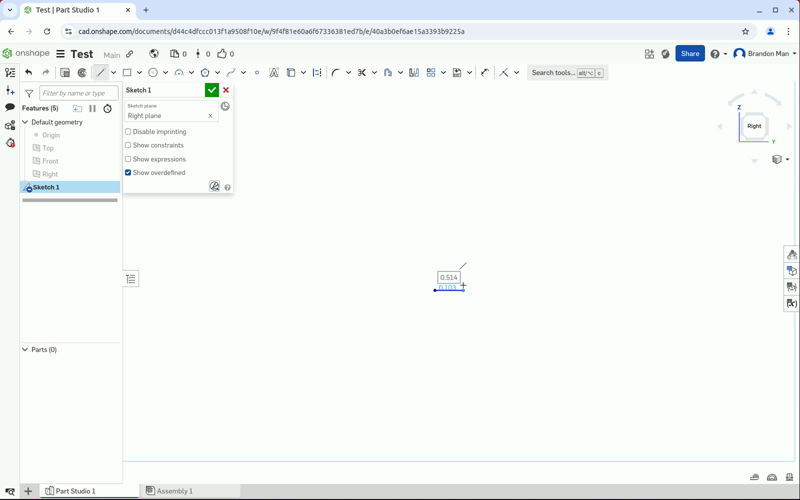
scroll(-6)
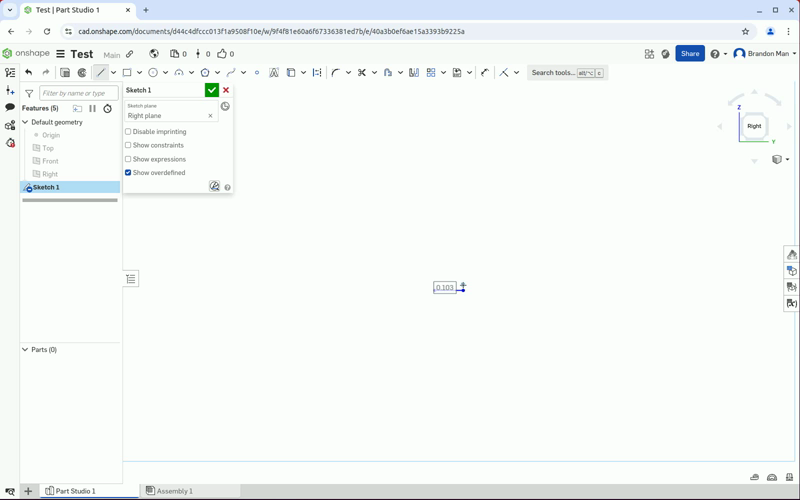
scroll(-6)
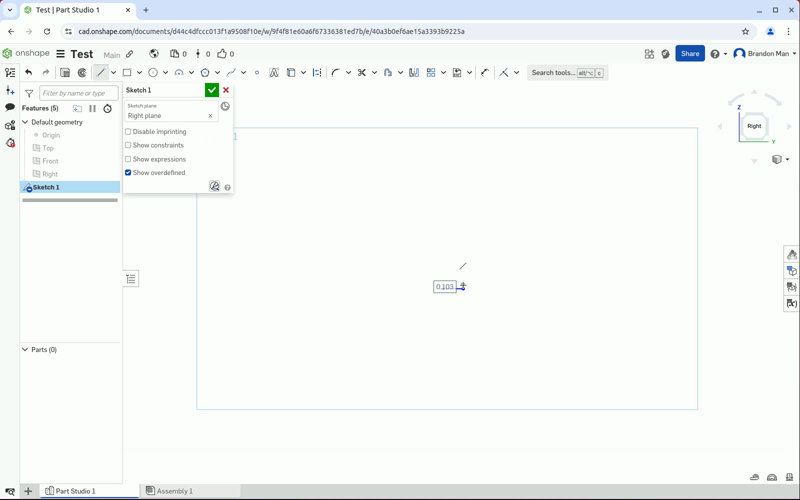
scroll(-6)
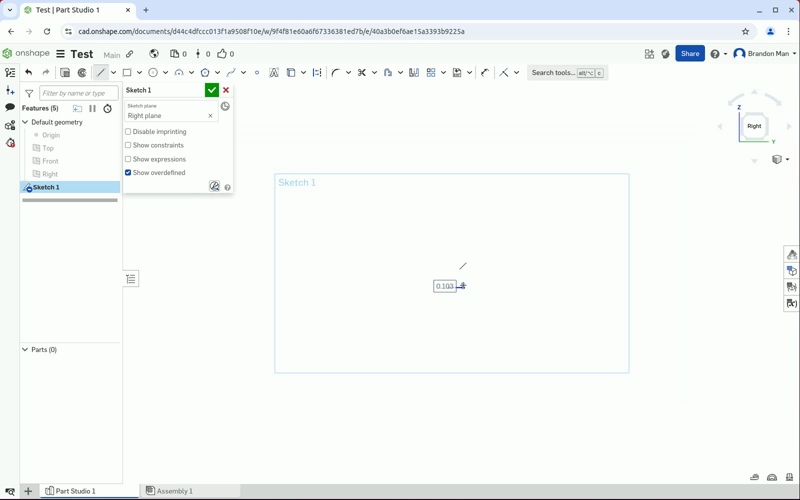
scroll(-6)
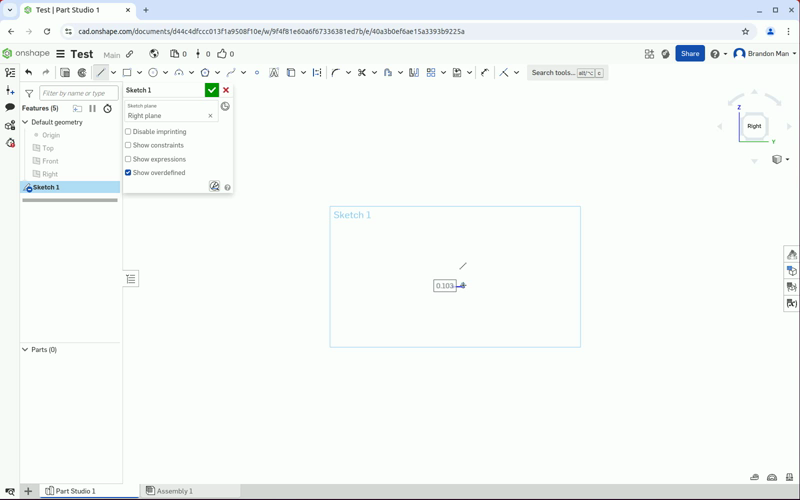
scroll(-6)
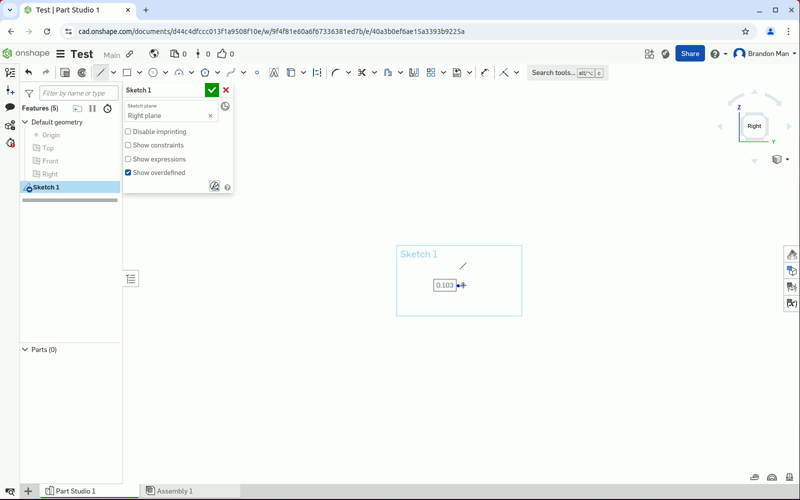
scroll(-6)
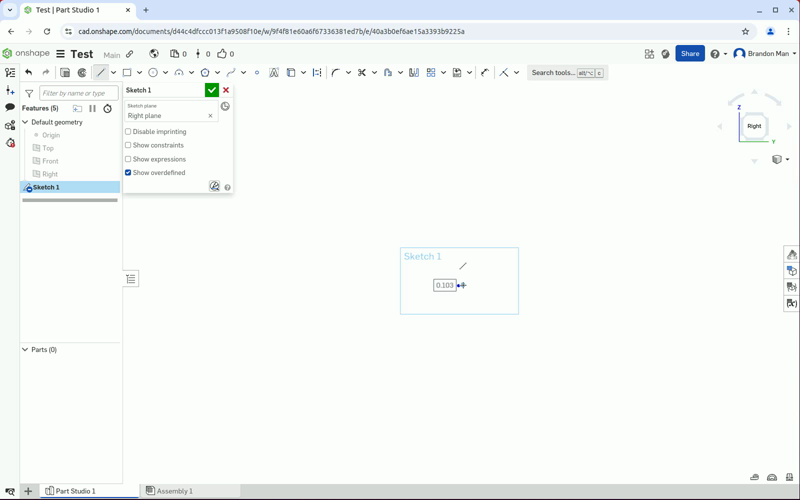
scroll(-6)
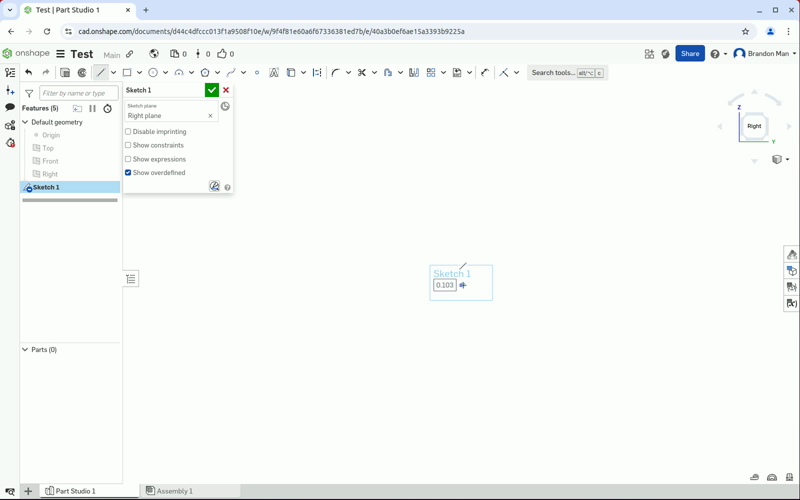
key_up(shift)
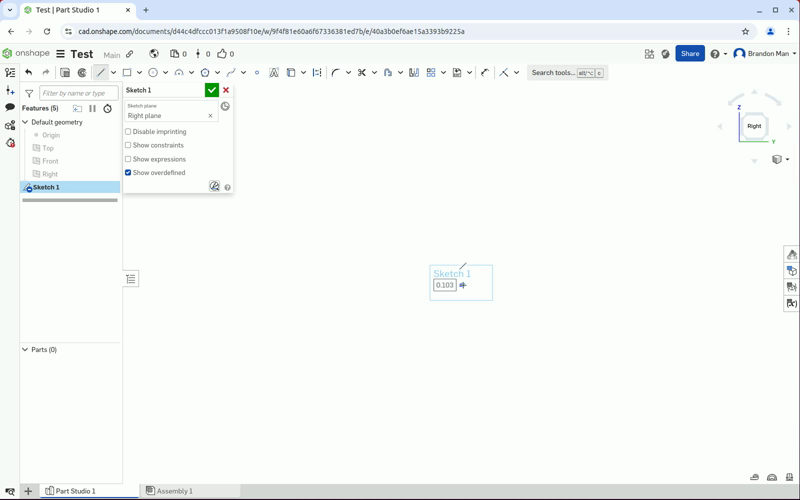
key_down(shift)
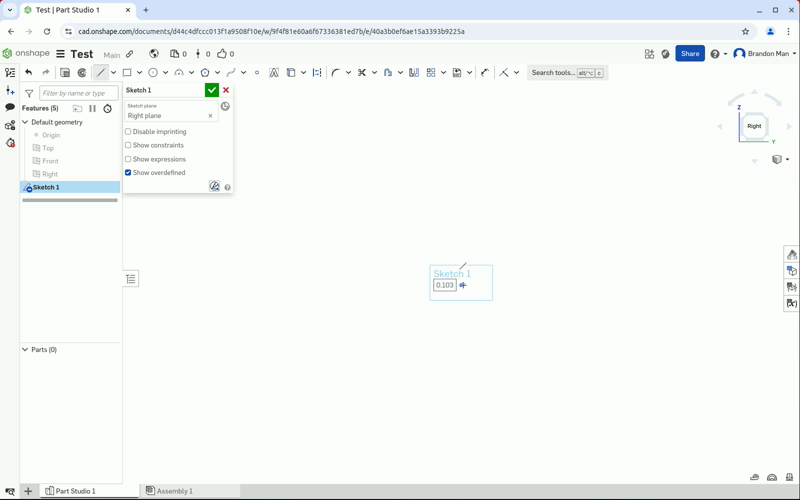
mouse_move(493, 284)
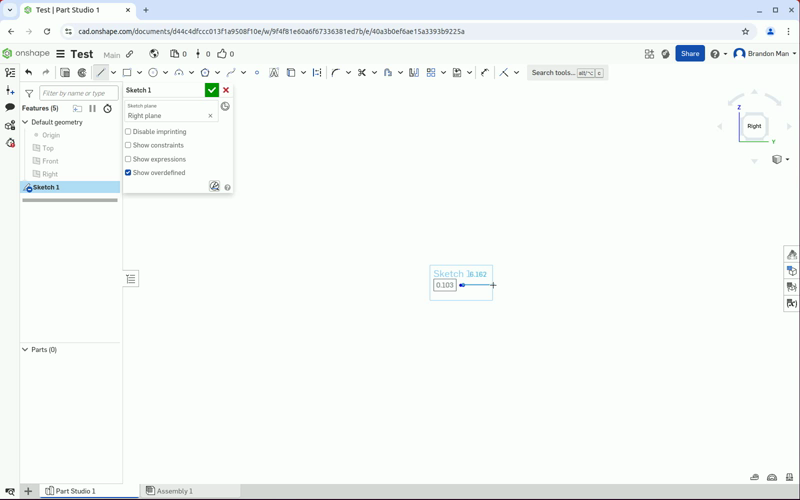
mouse_move(465, 284)
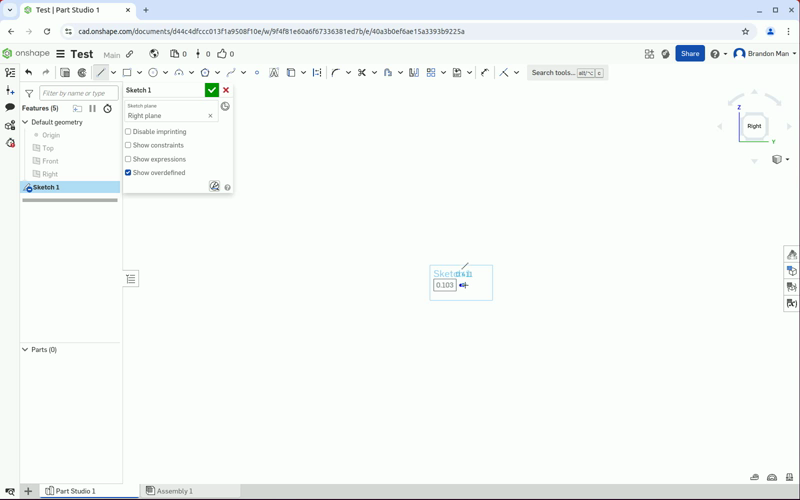
scroll(6)
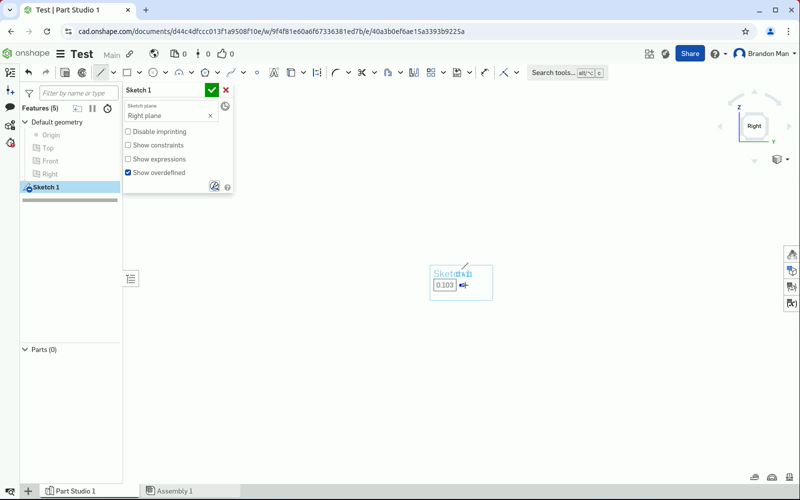
scroll(6)
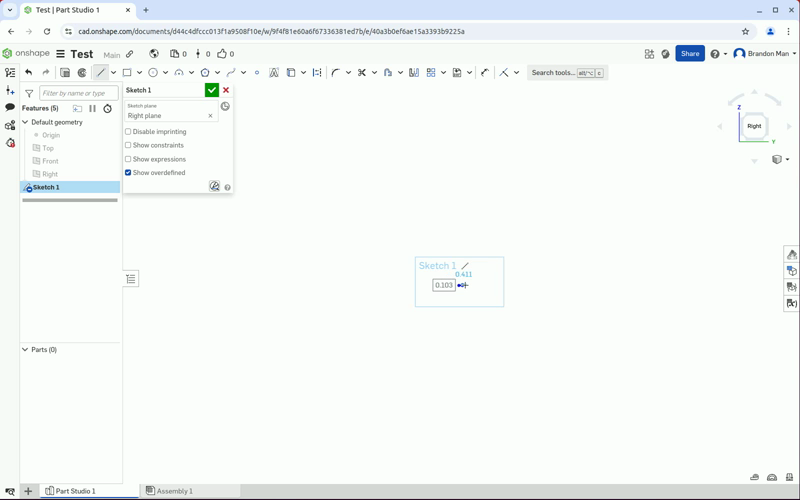
scroll(6)
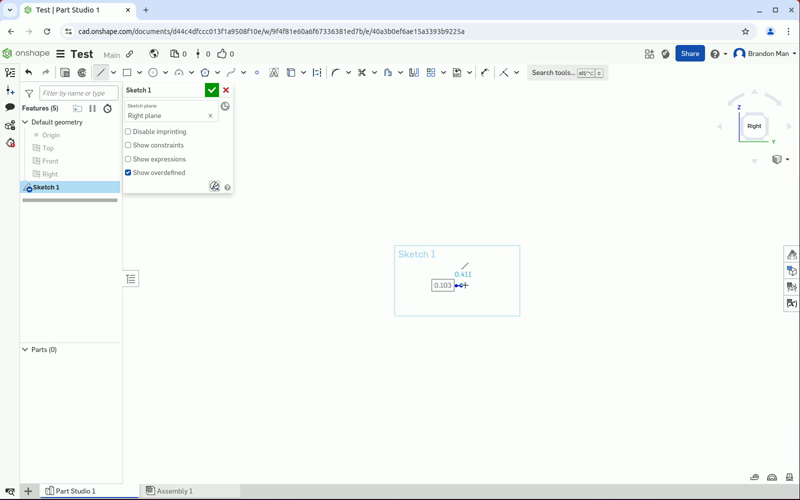
scroll(6)
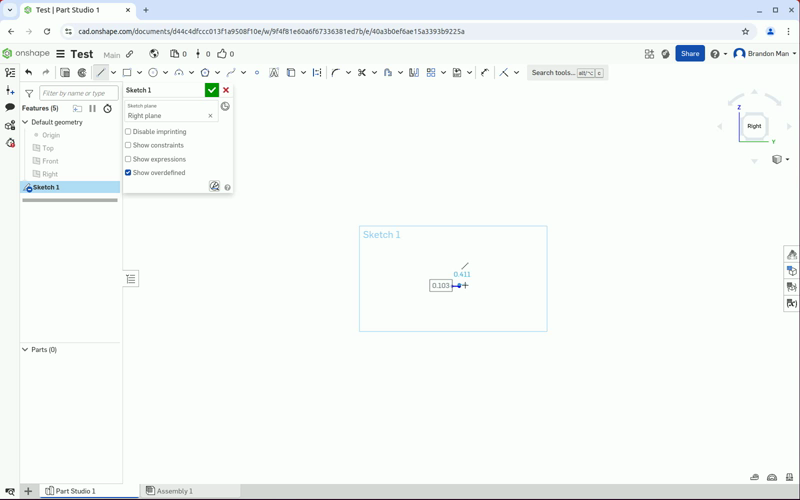
scroll(6)
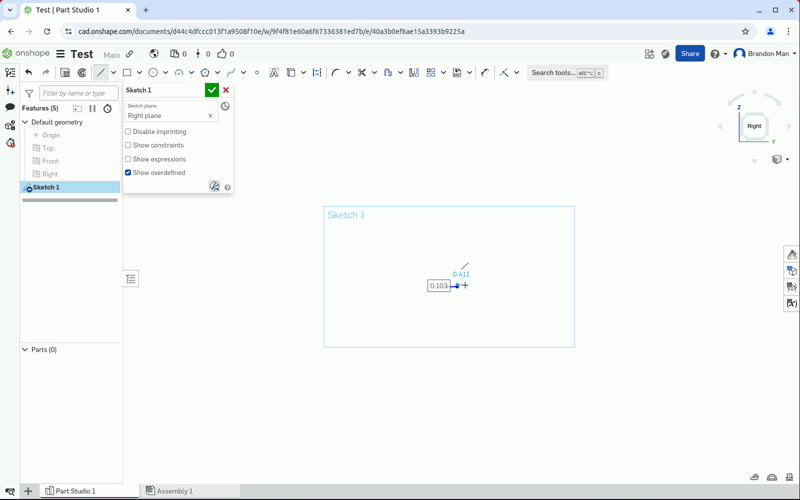
scroll(6)
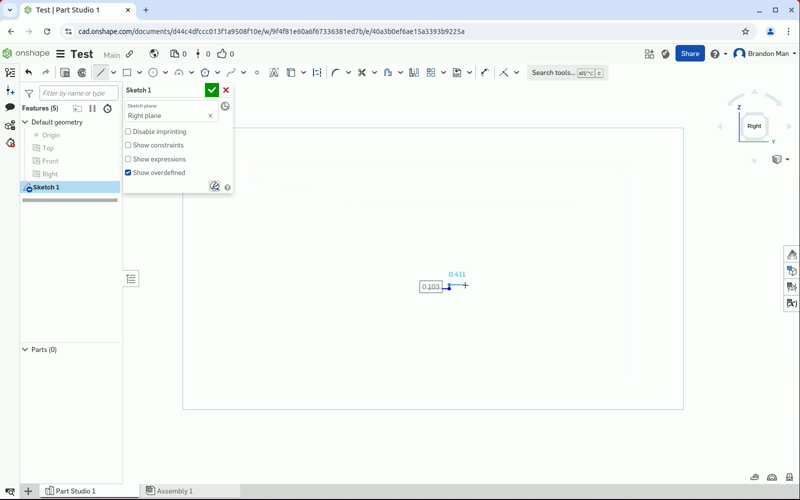
scroll(6)
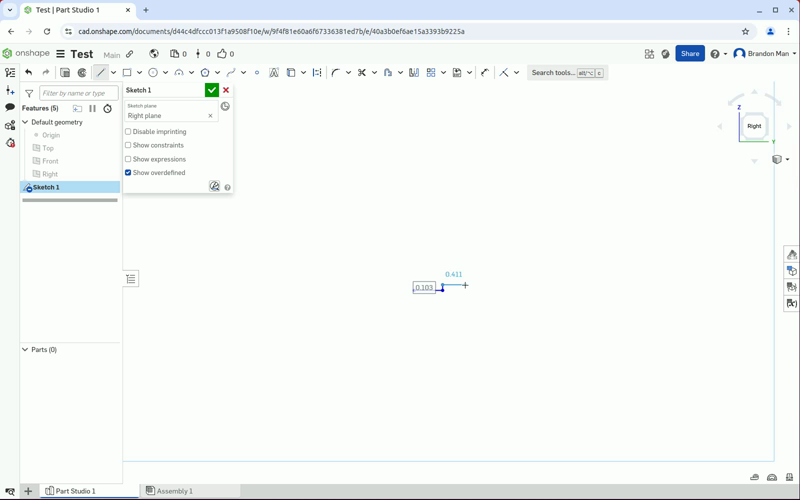
click(465, 284)
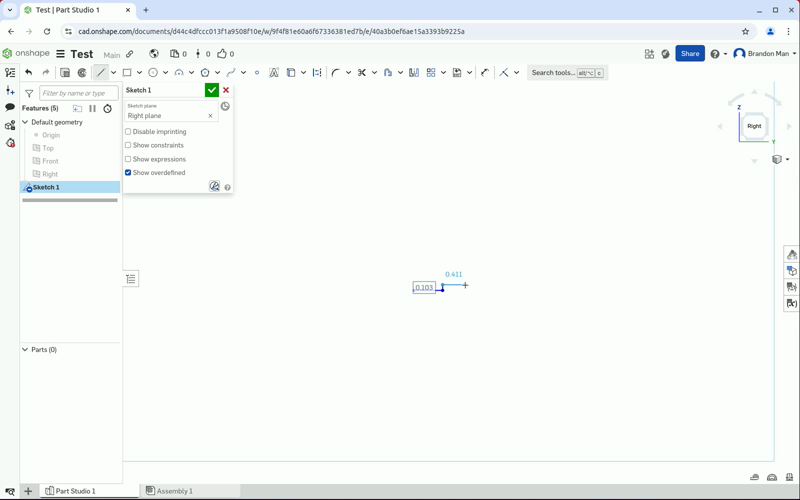
scroll(-6)
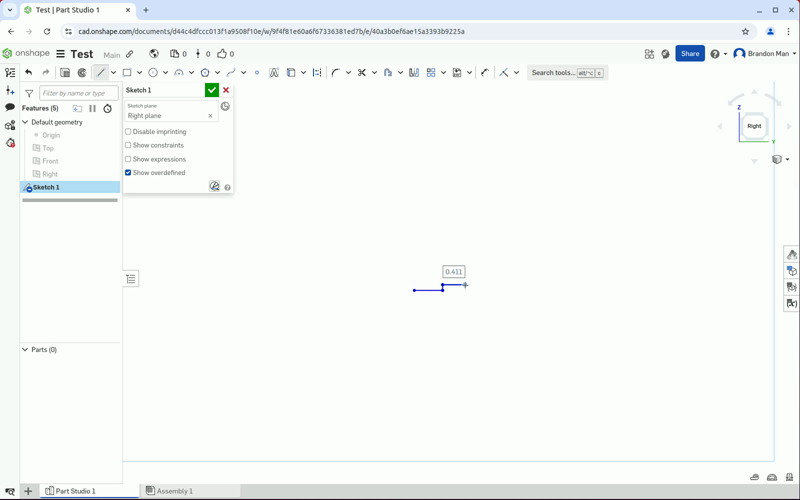
scroll(-6)
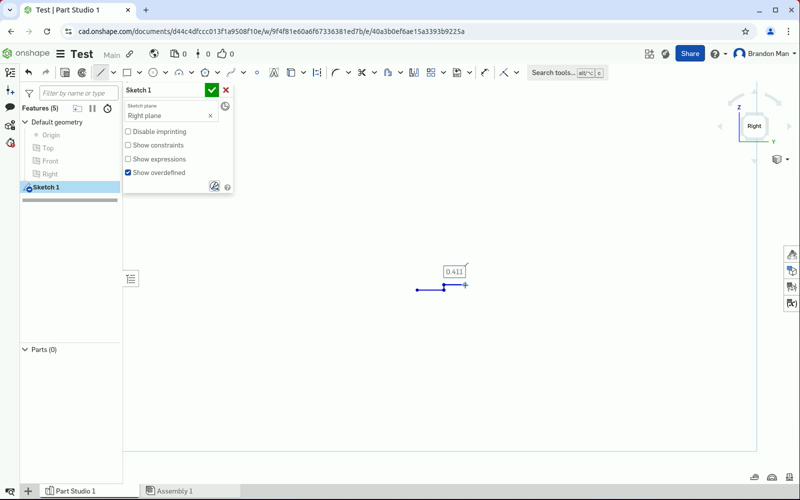
scroll(-6)
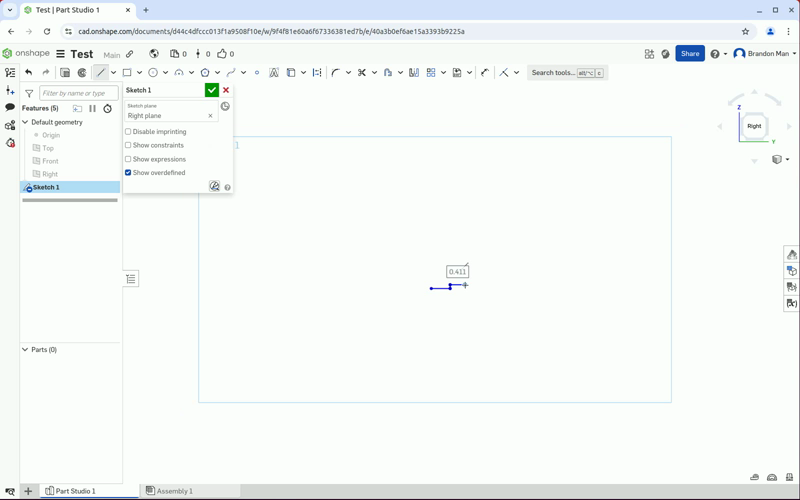
scroll(-6)
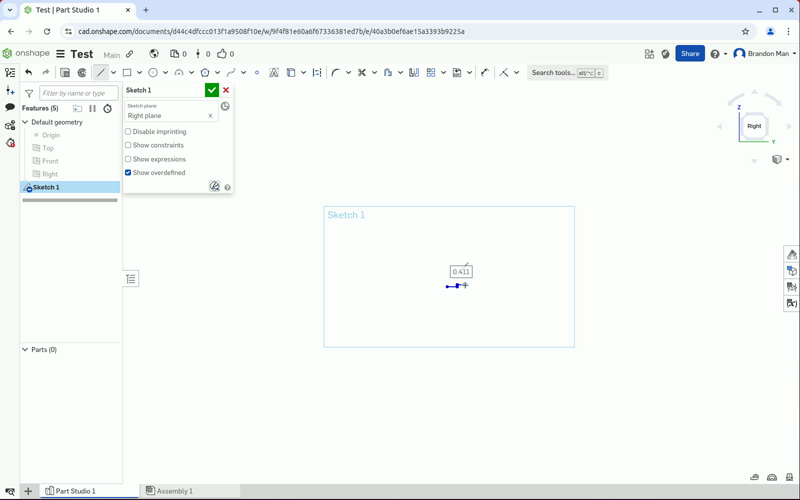
scroll(-6)
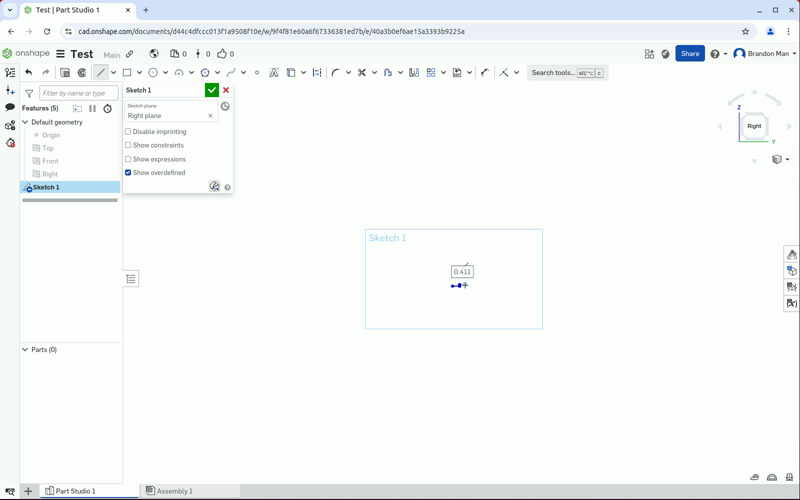
scroll(-6)
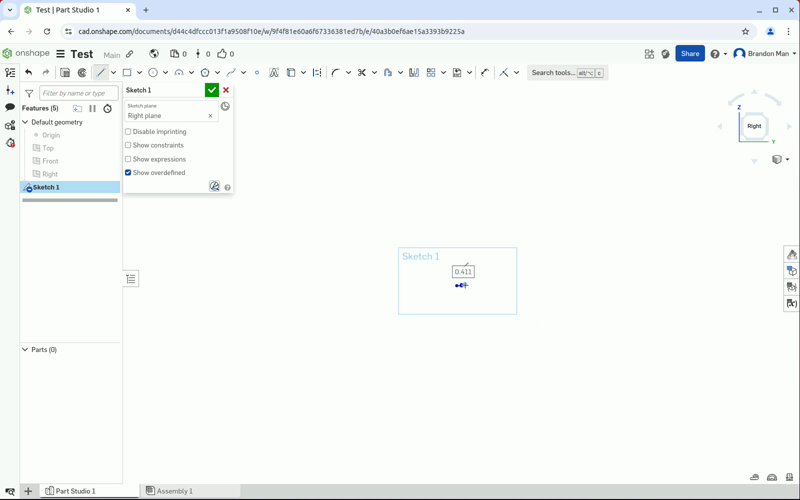
scroll(-6)
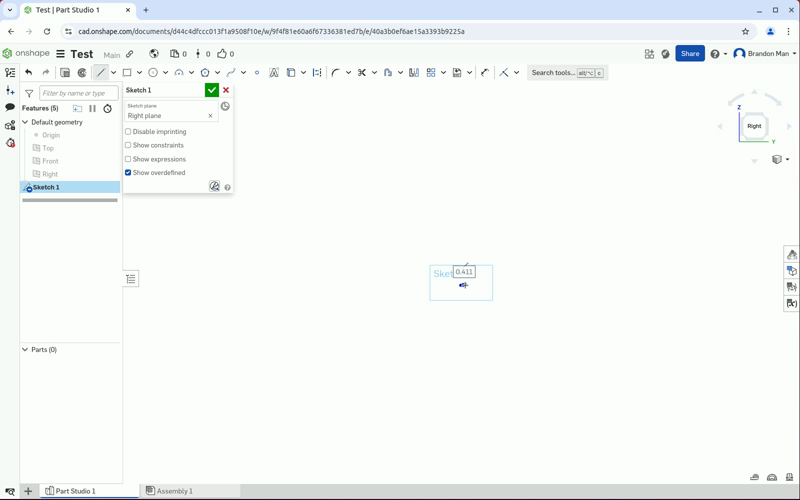
key_up(shift)
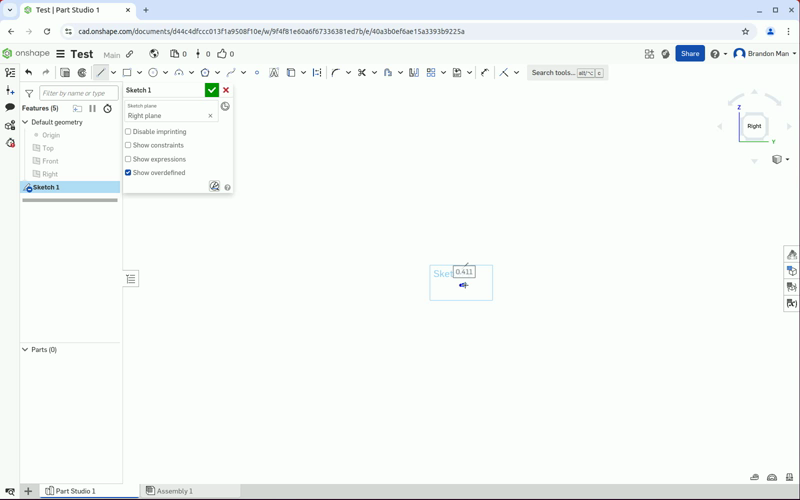
key_down(shift)
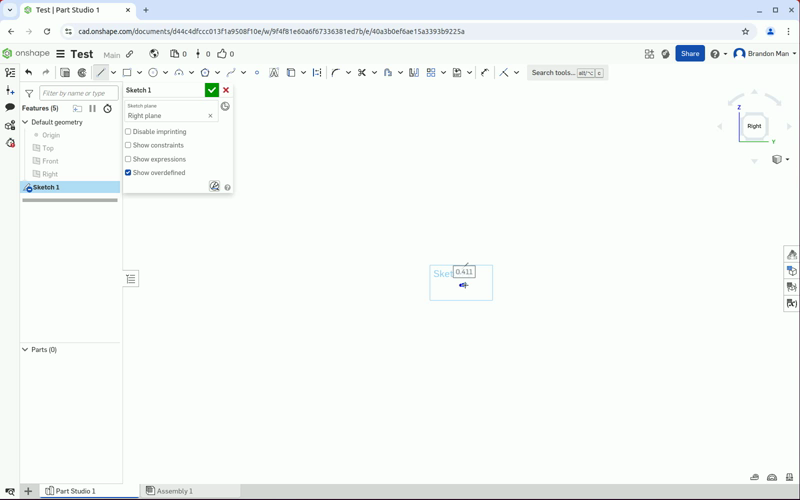
mouse_move(495, 284)
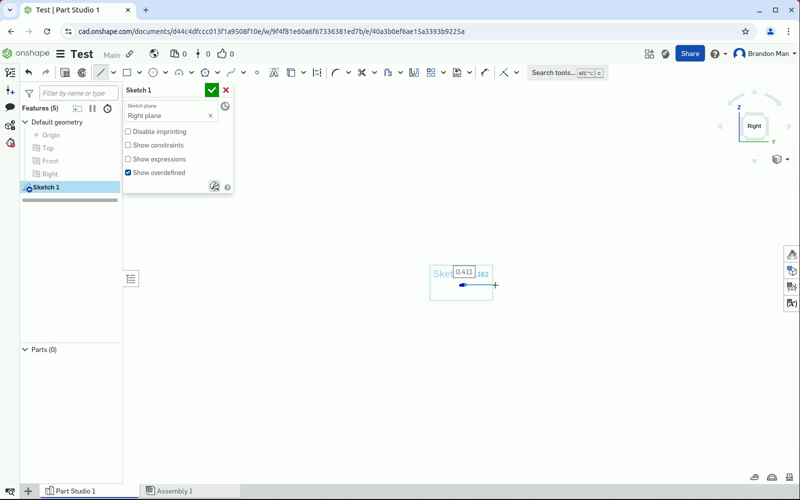
mouse_move(465, 285)
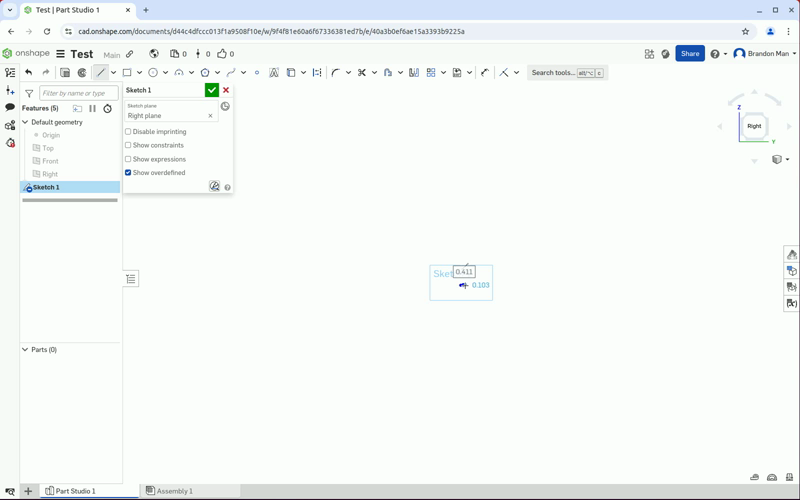
scroll(6)
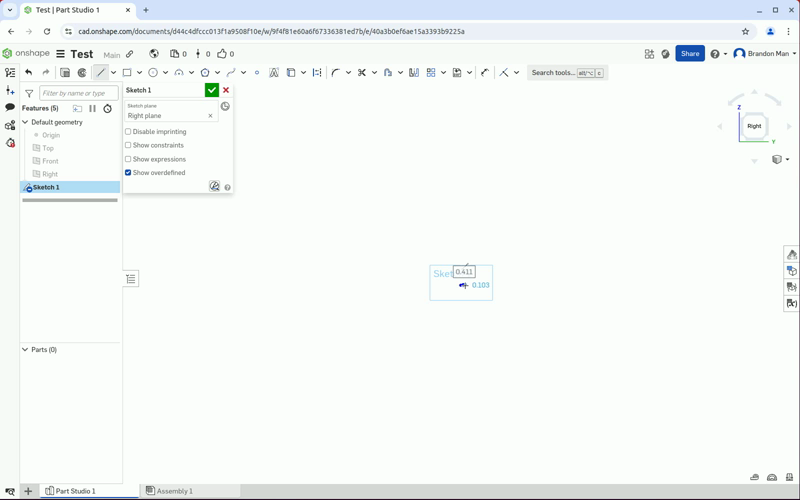
scroll(6)
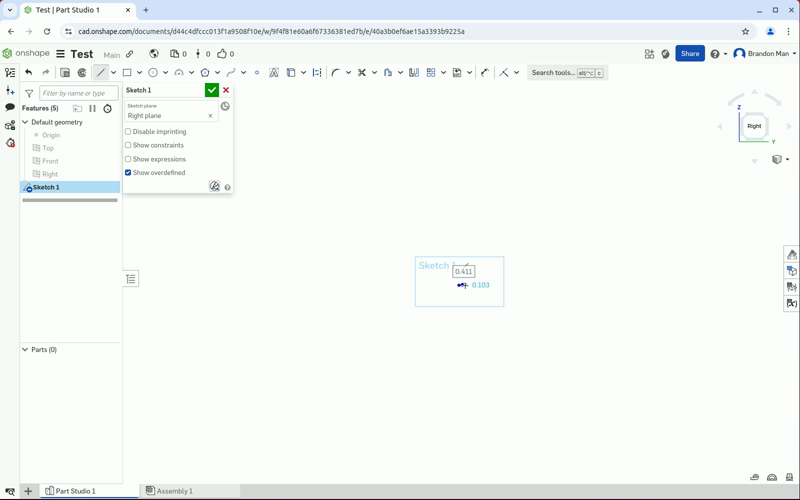
scroll(6)
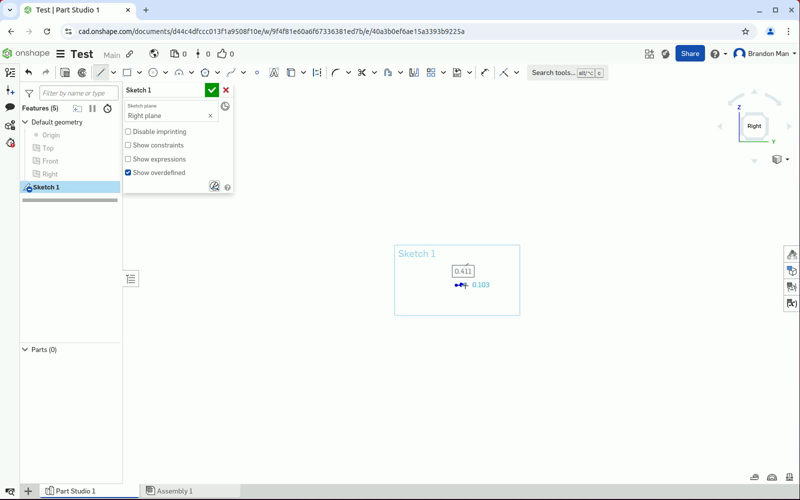
scroll(6)
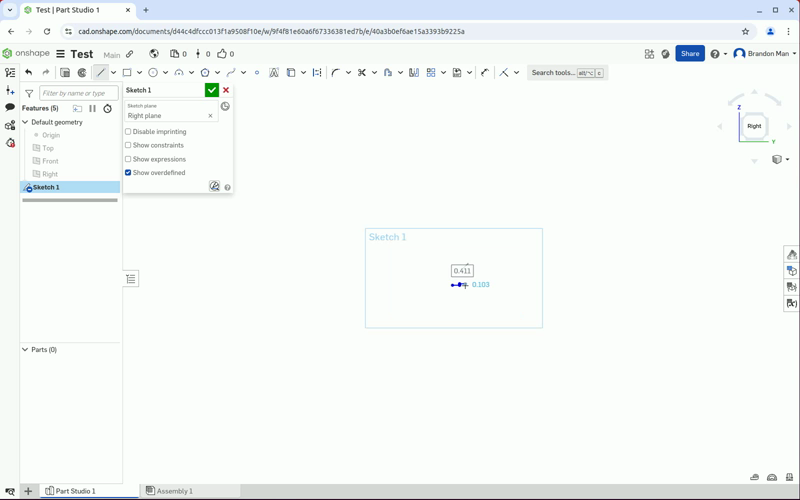
scroll(6)
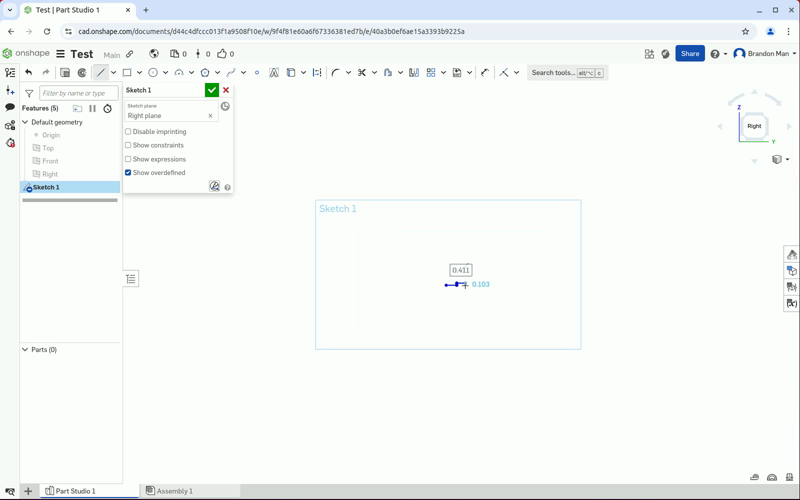
scroll(6)
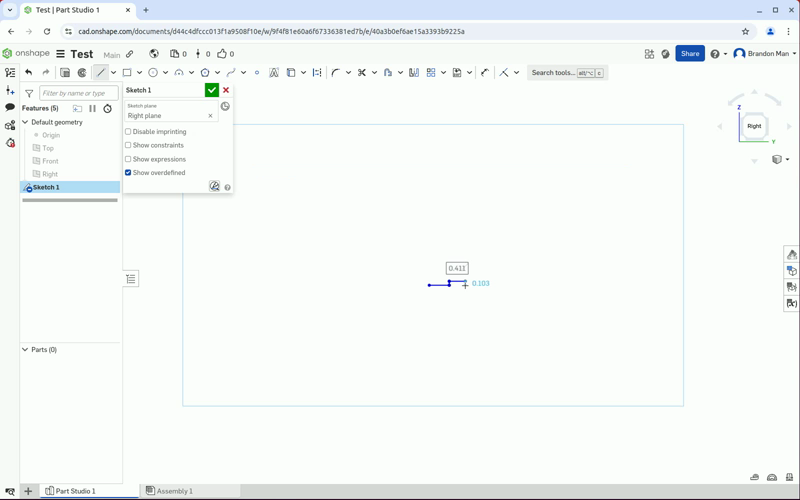
scroll(6)
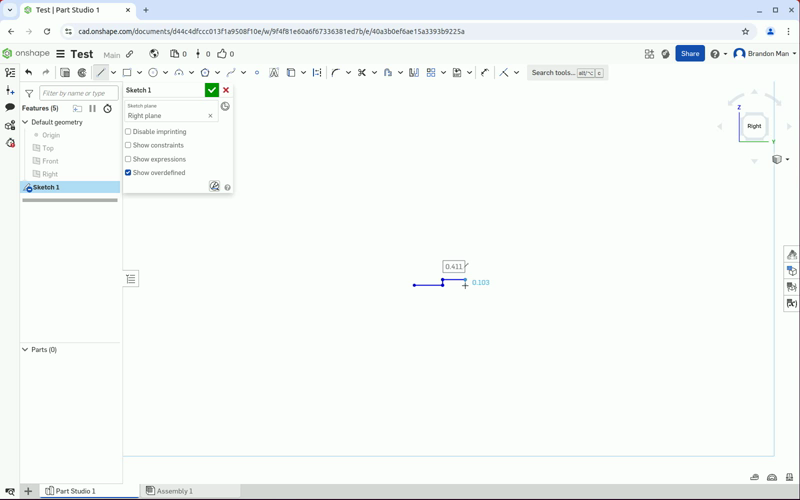
click(465, 285)
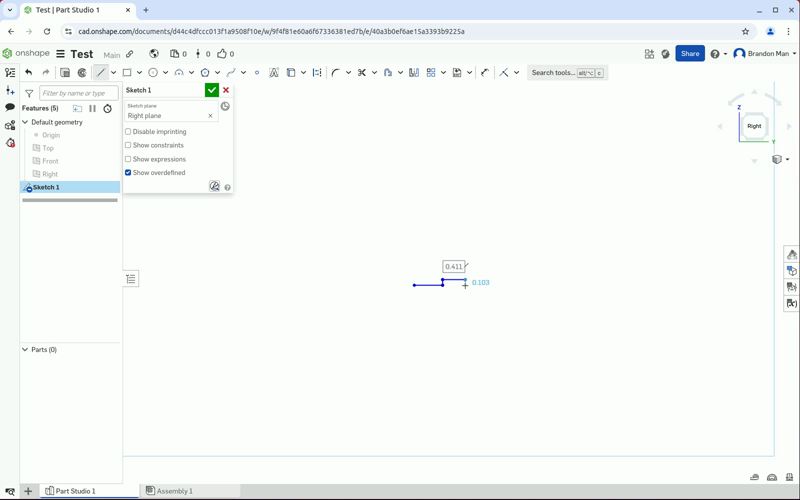
scroll(-6)
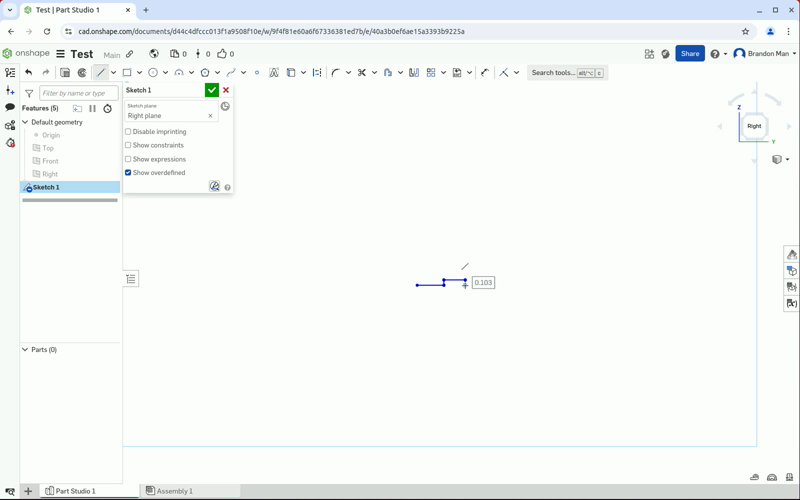
scroll(-6)
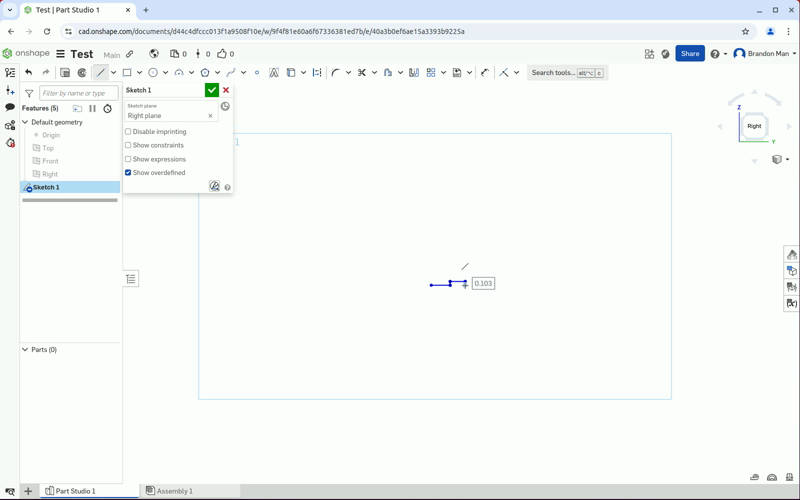
scroll(-6)
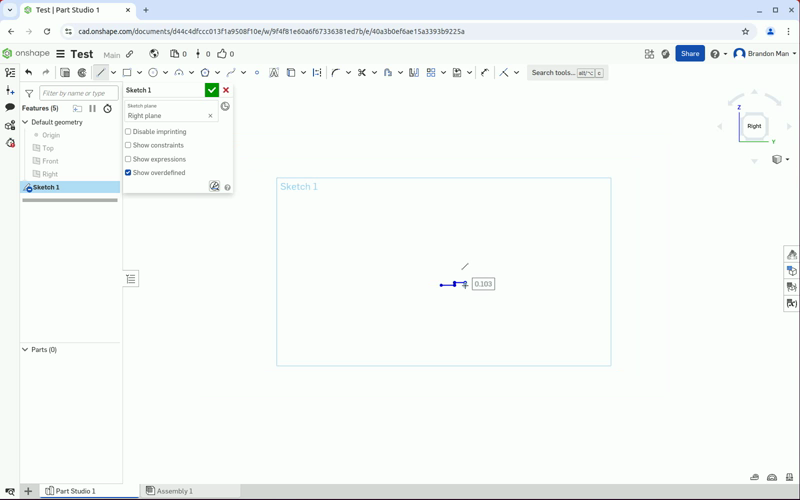
scroll(-6)
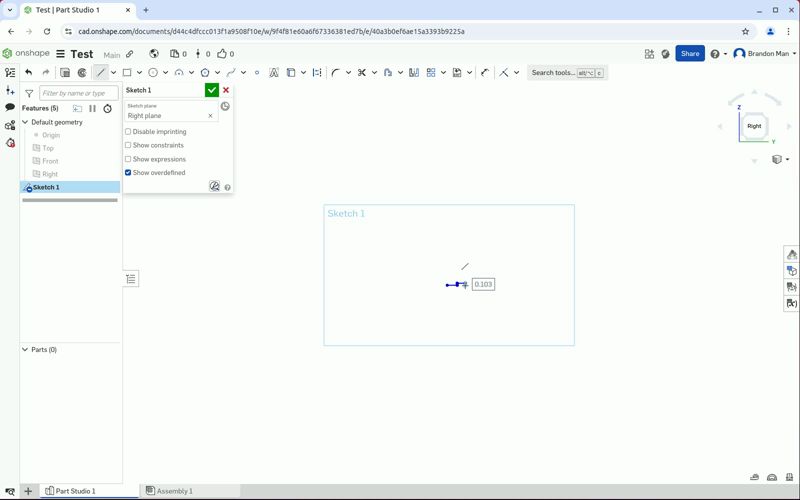
scroll(-6)
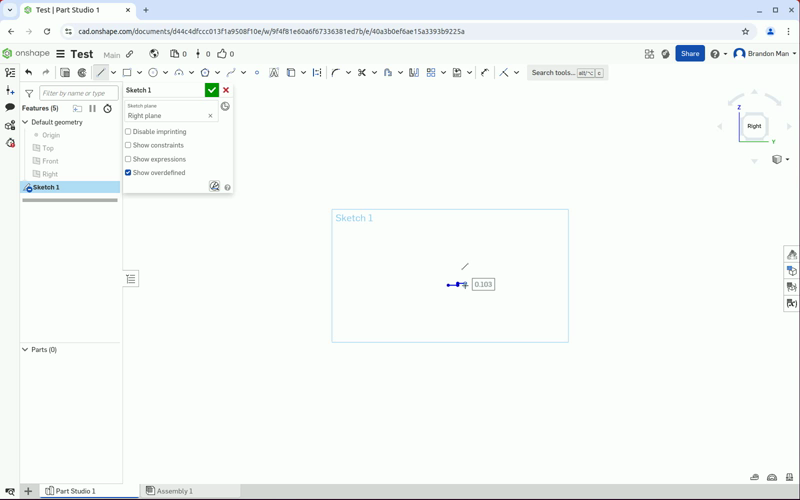
scroll(-6)
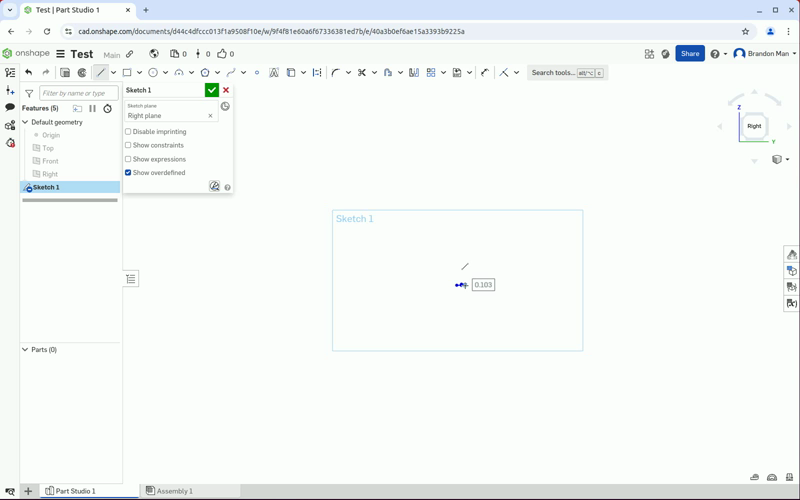
scroll(-6)
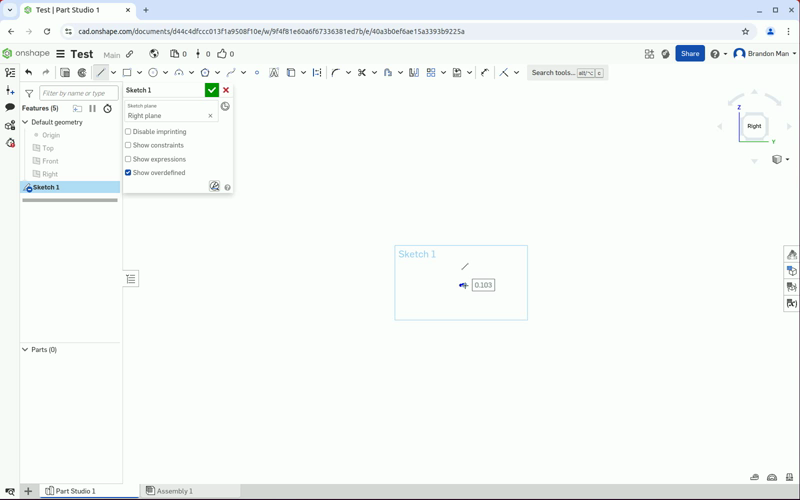
key_up(shift)
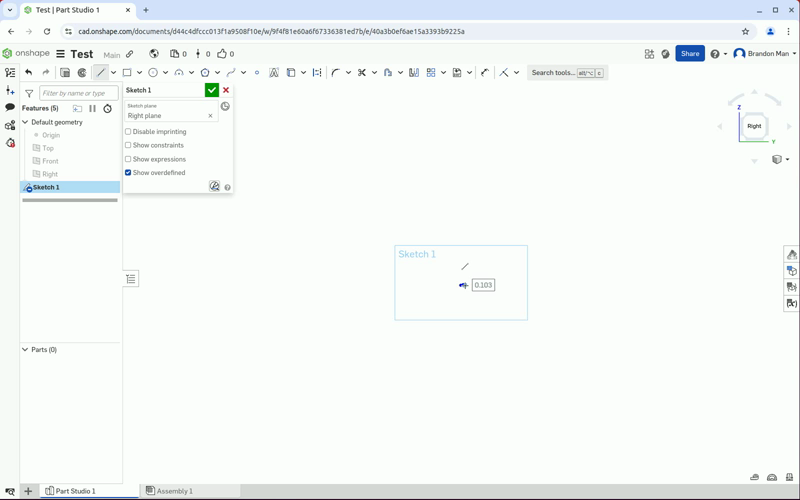
key_down(shift)
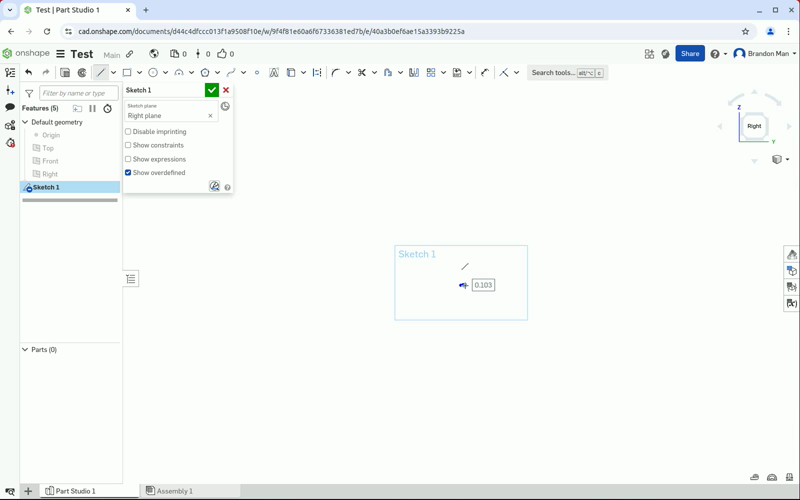
mouse_move(495, 285)
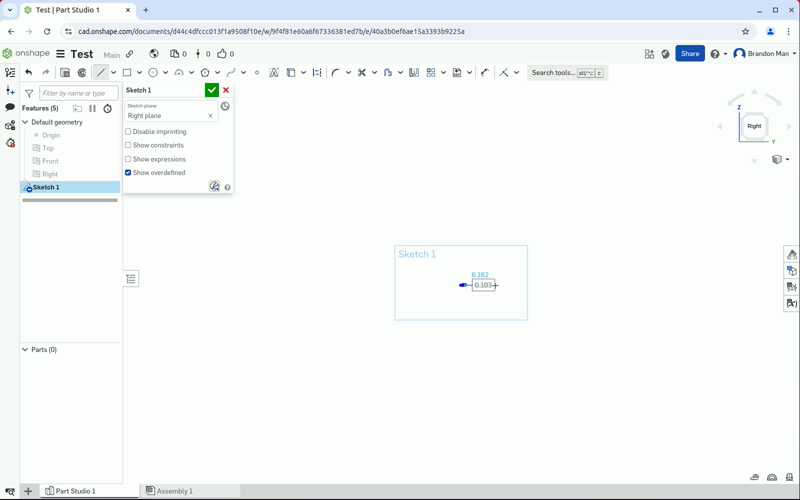
mouse_move(467, 285)
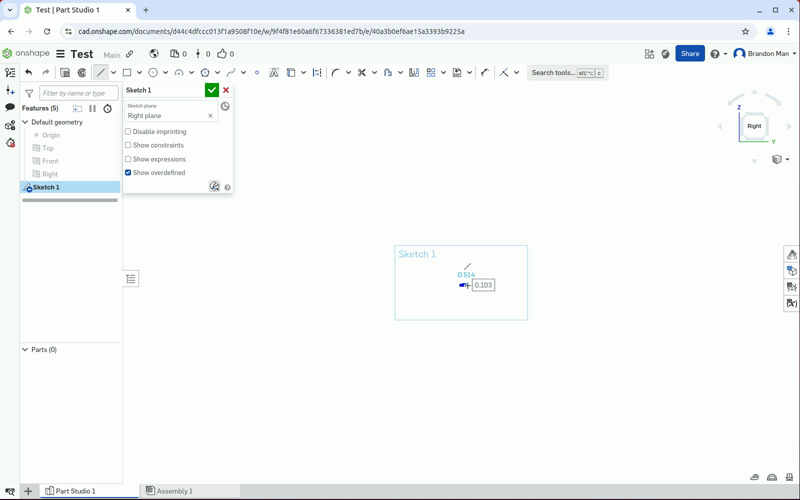
scroll(6)
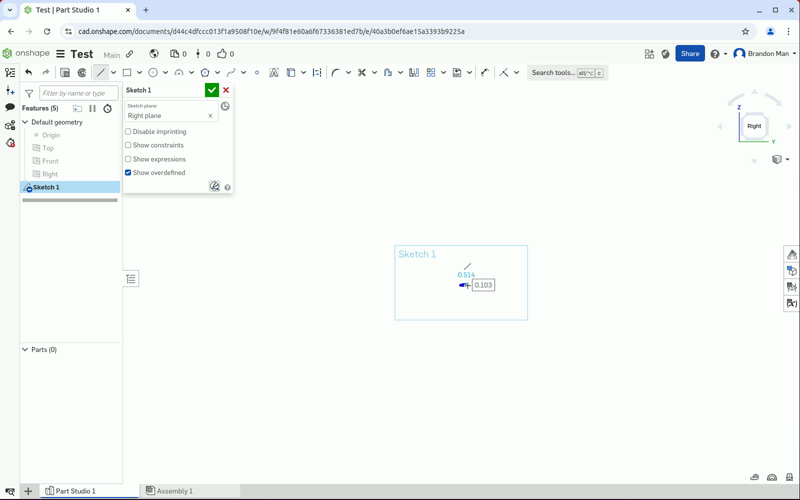
scroll(6)
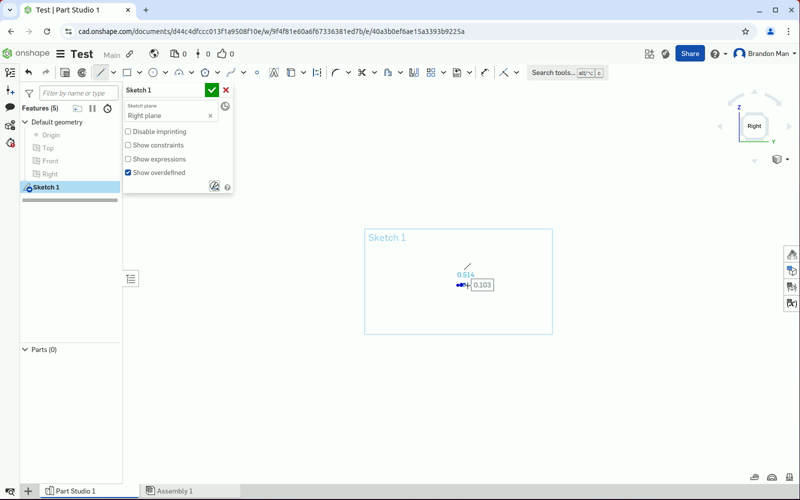
scroll(6)
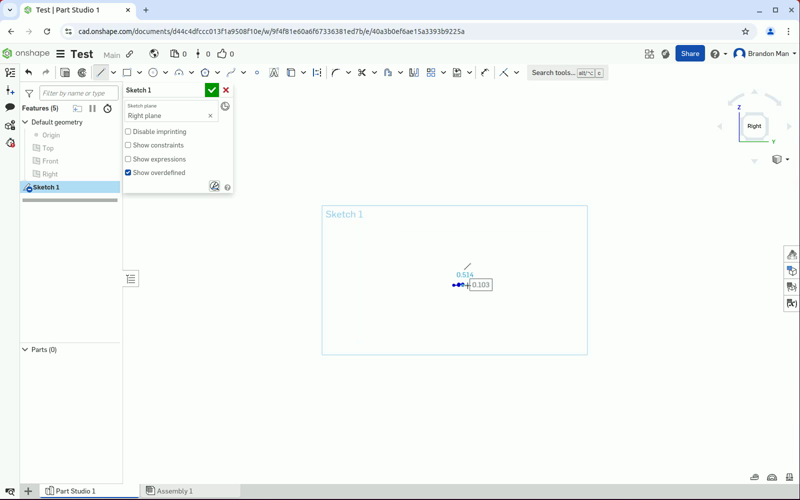
scroll(6)
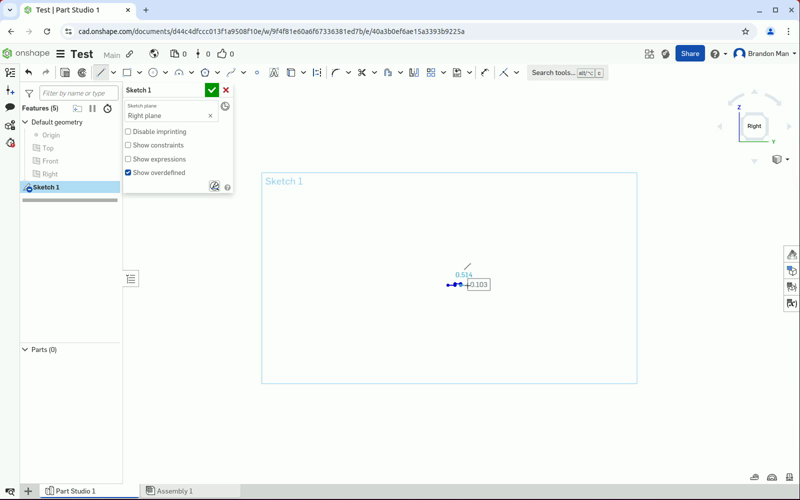
scroll(6)
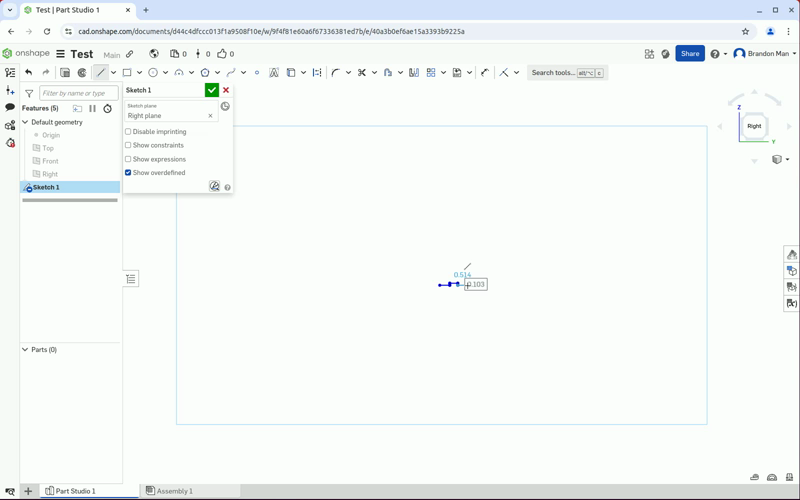
scroll(6)
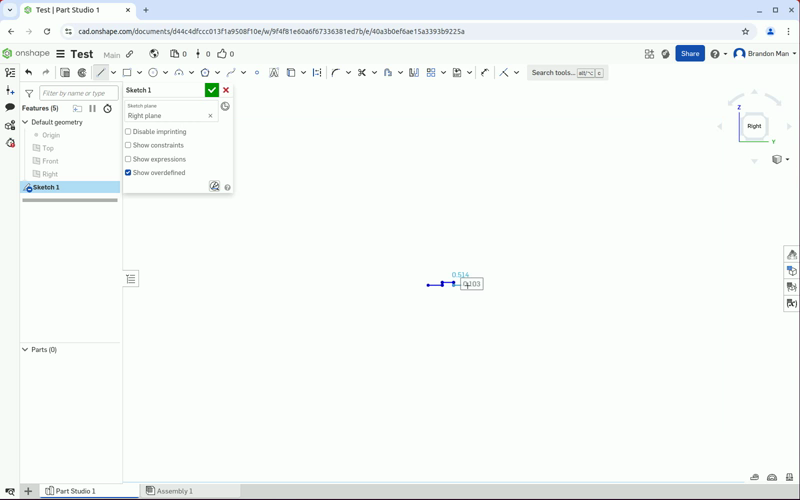
scroll(6)
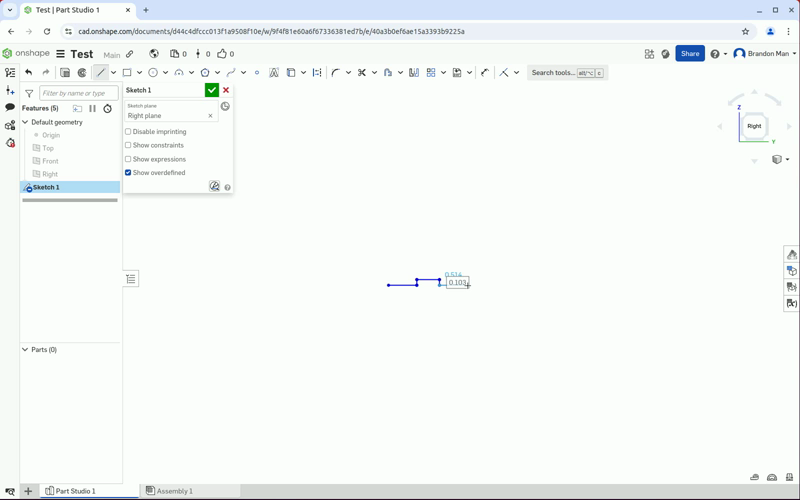
click(467, 285)
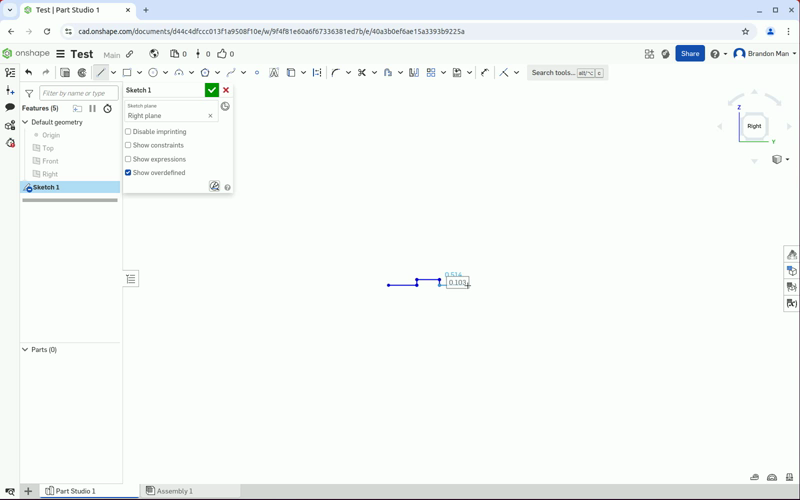
scroll(-6)
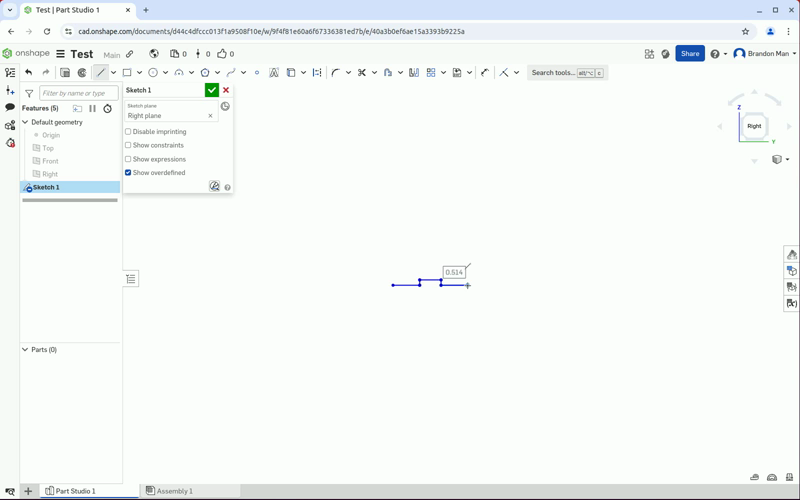
scroll(-6)
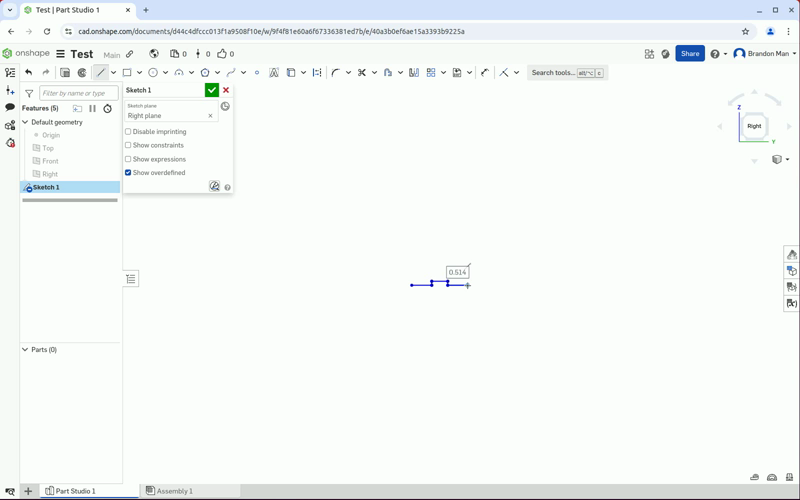
scroll(-6)
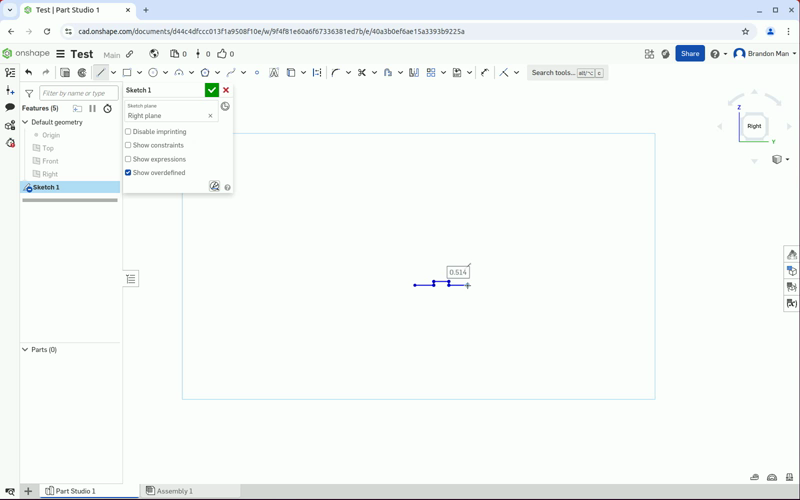
scroll(-6)
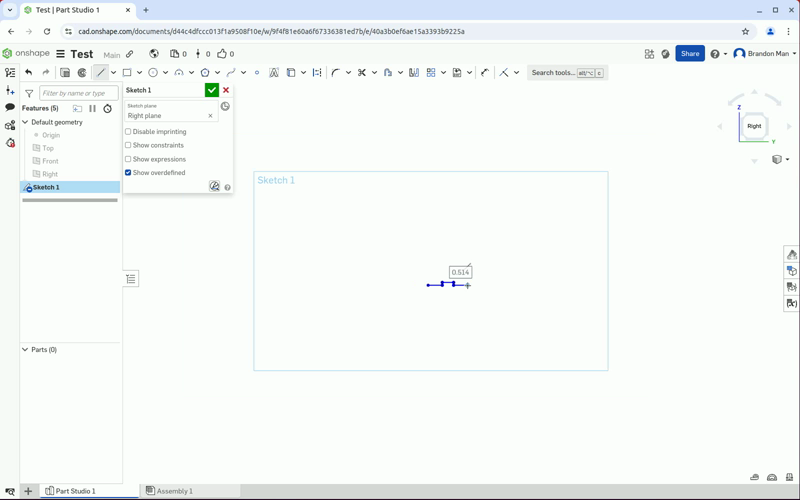
scroll(-6)
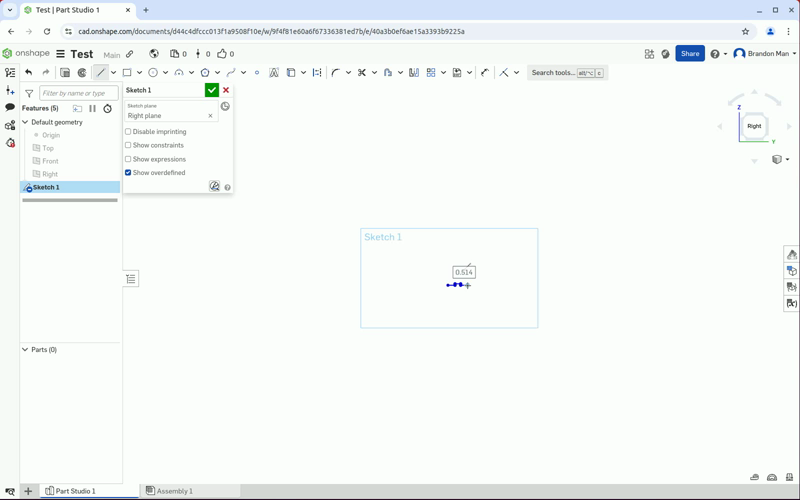
scroll(-6)
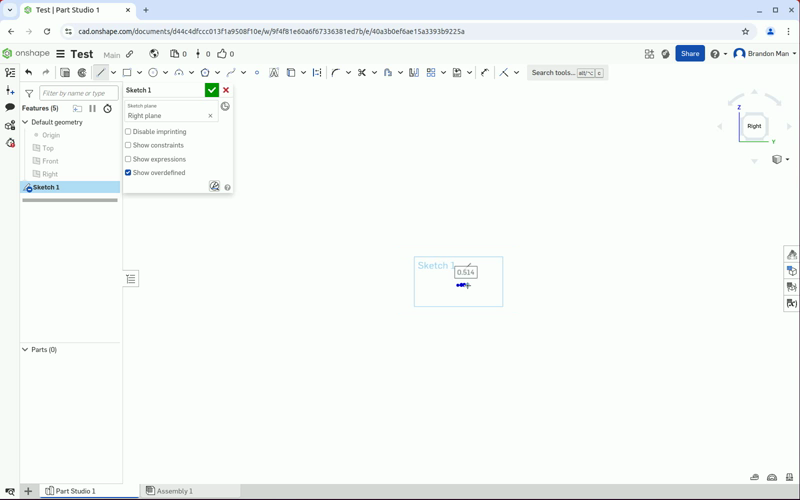
scroll(-6)
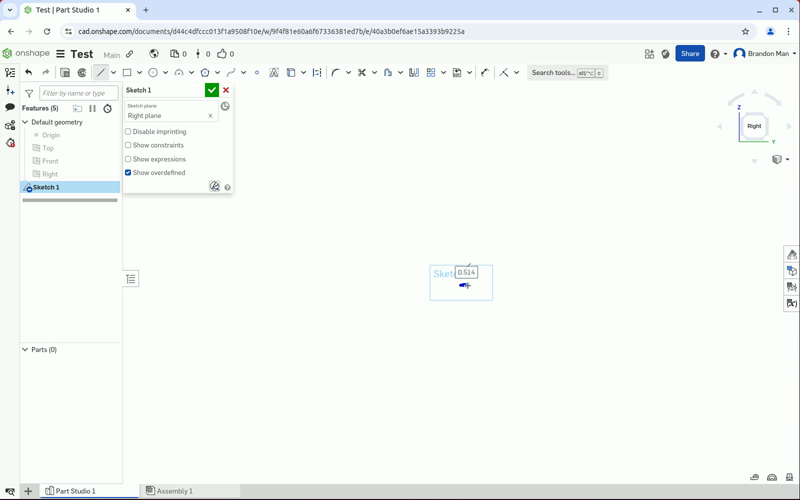
key_up(shift)
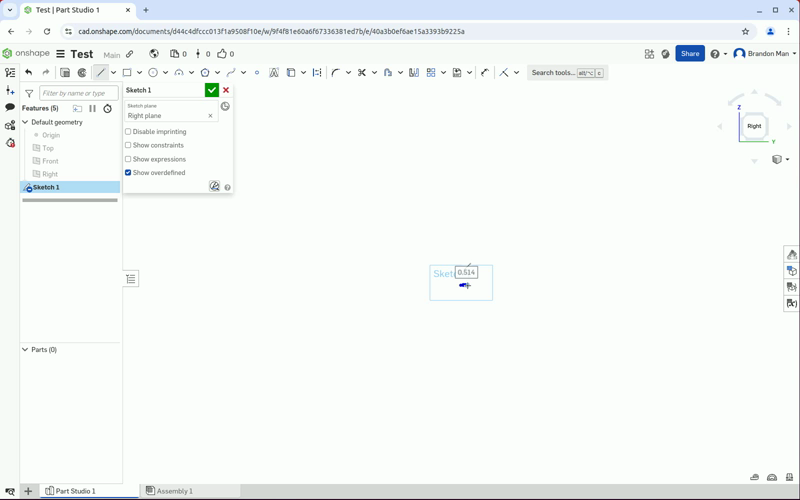
key_down(shift)
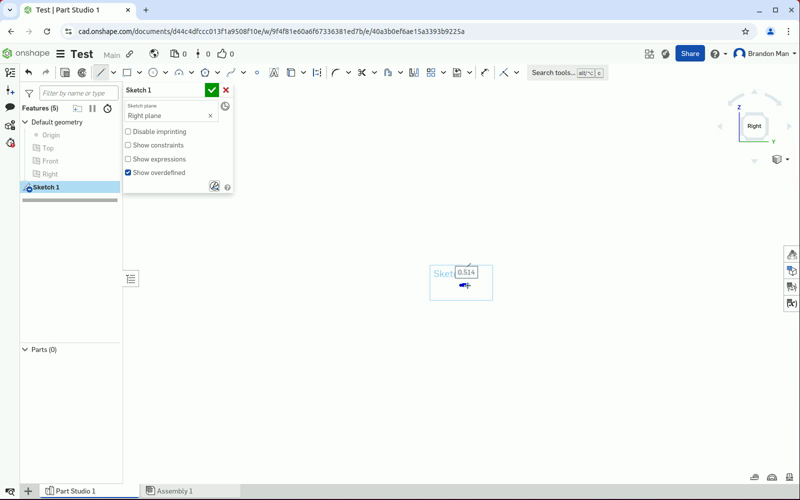
mouse_move(497, 285)
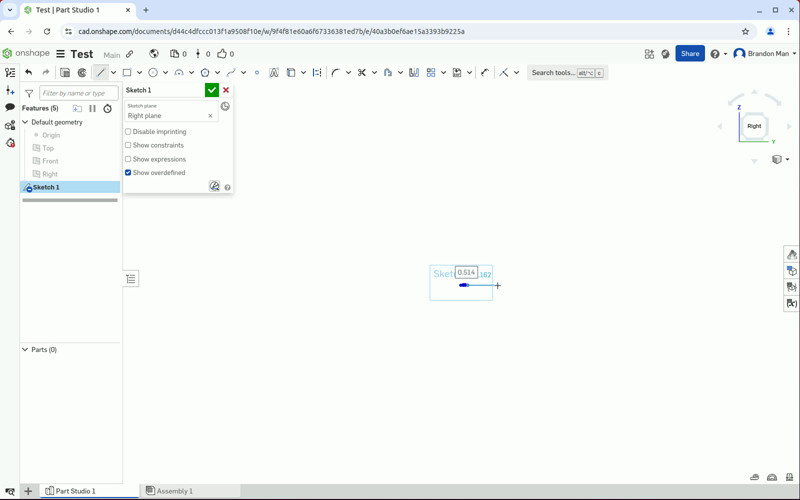
mouse_move(467, 282)
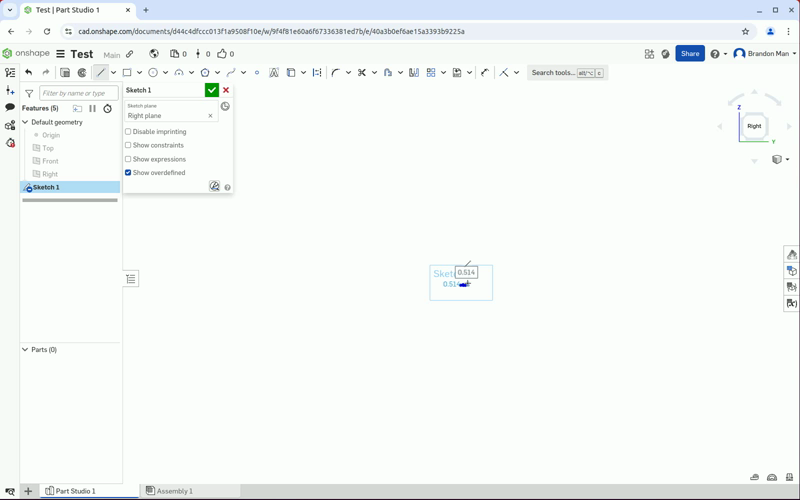
scroll(6)
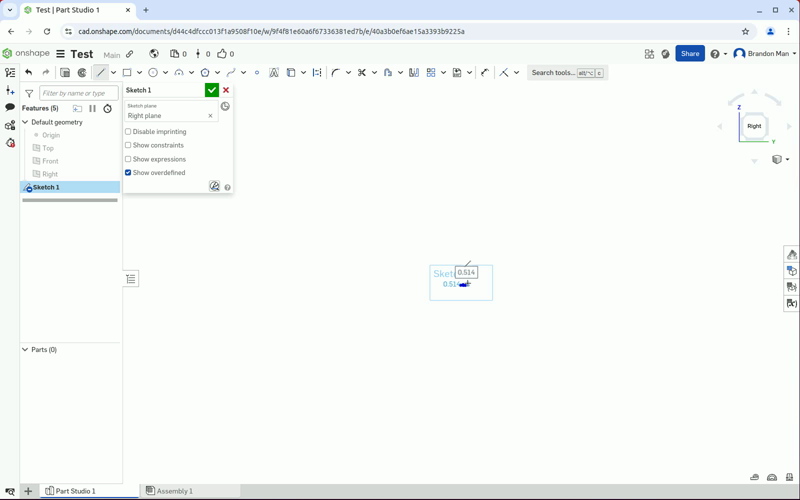
scroll(6)
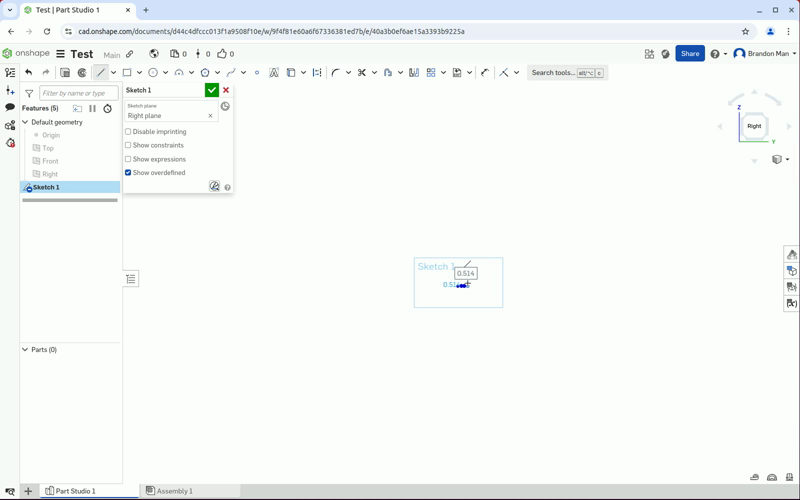
scroll(6)
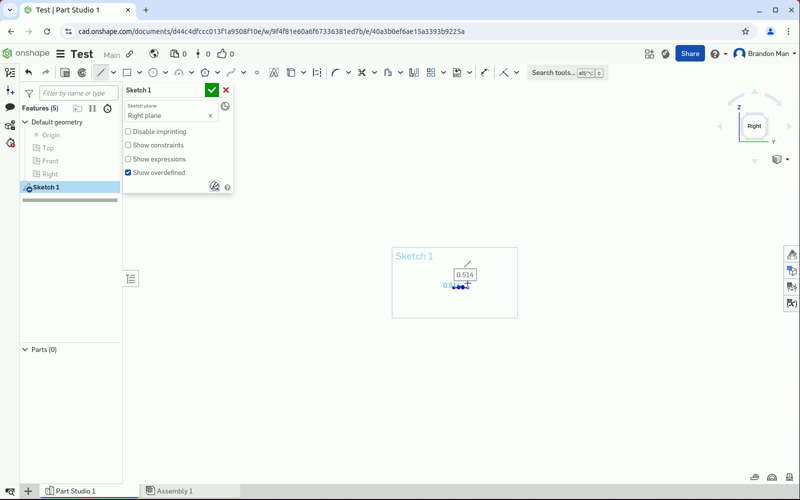
scroll(6)
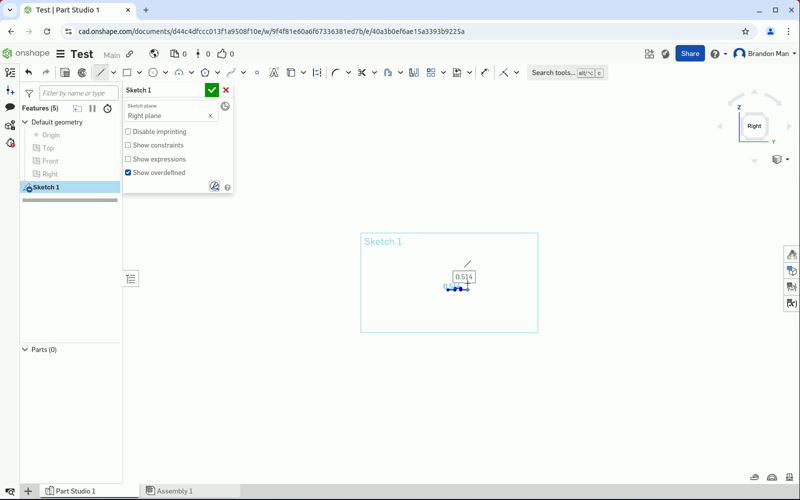
scroll(6)
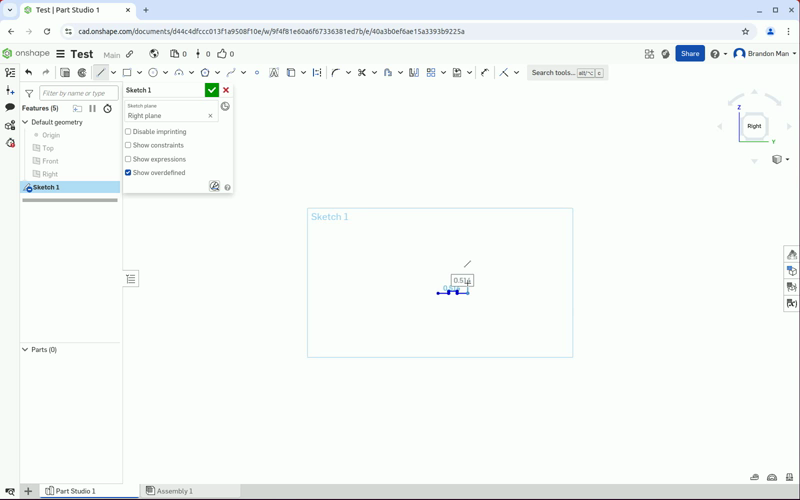
scroll(6)
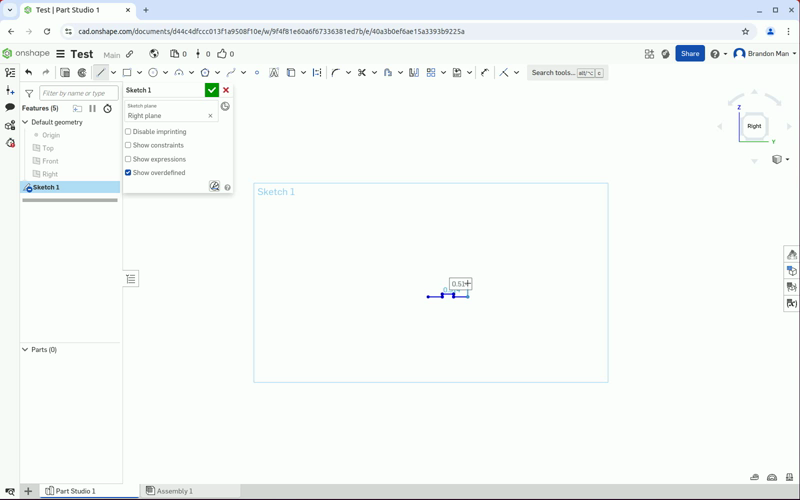
scroll(6)
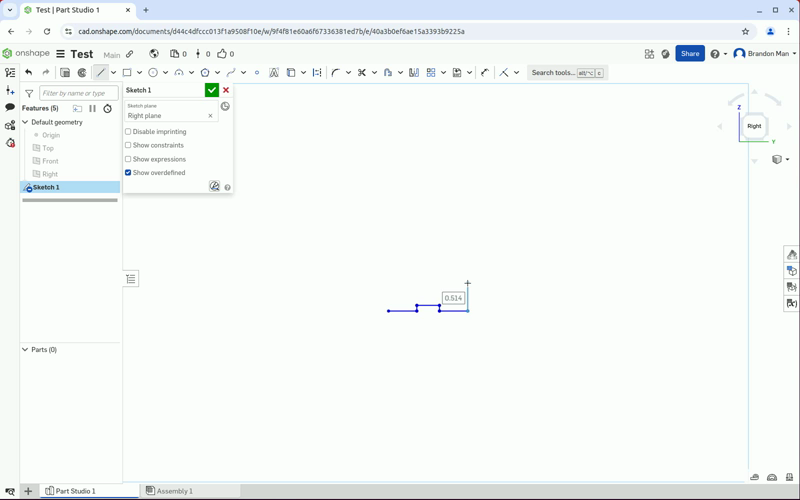
click(467, 282)
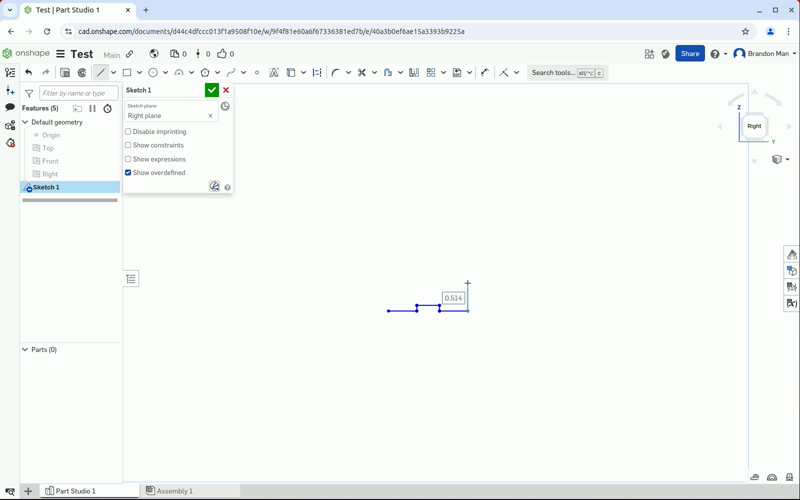
scroll(-6)
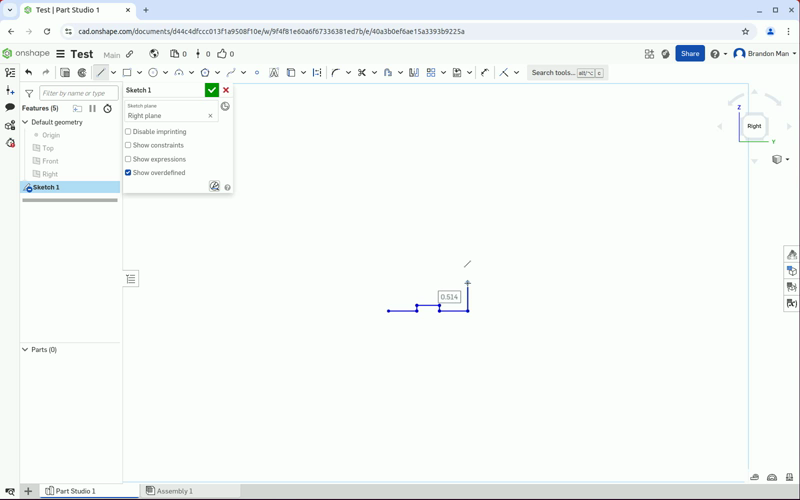
scroll(-6)
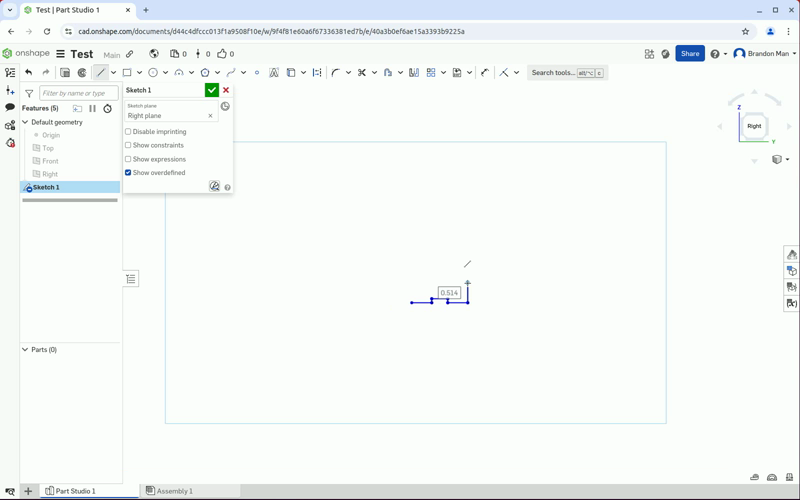
scroll(-6)
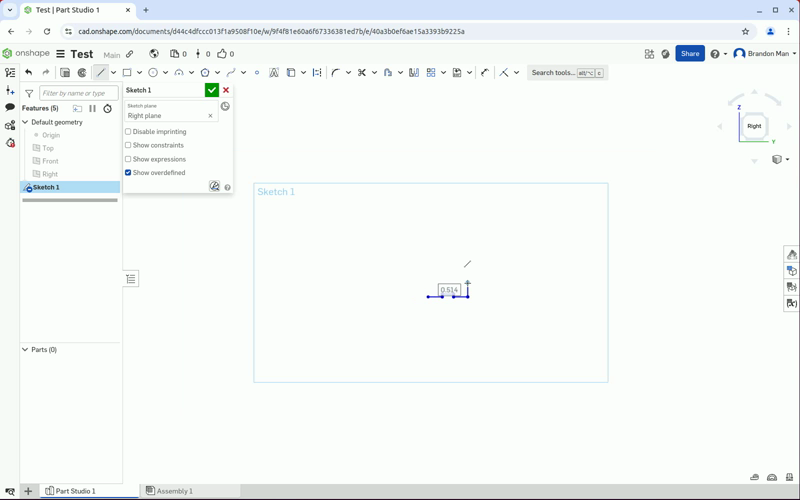
scroll(-6)
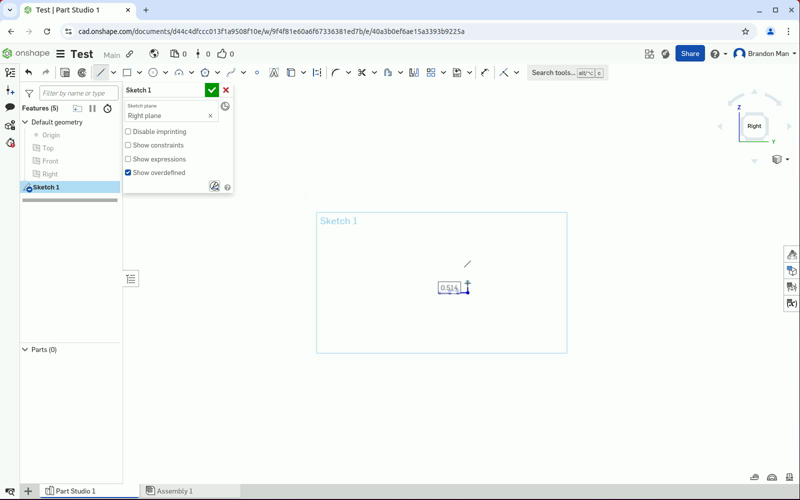
scroll(-6)
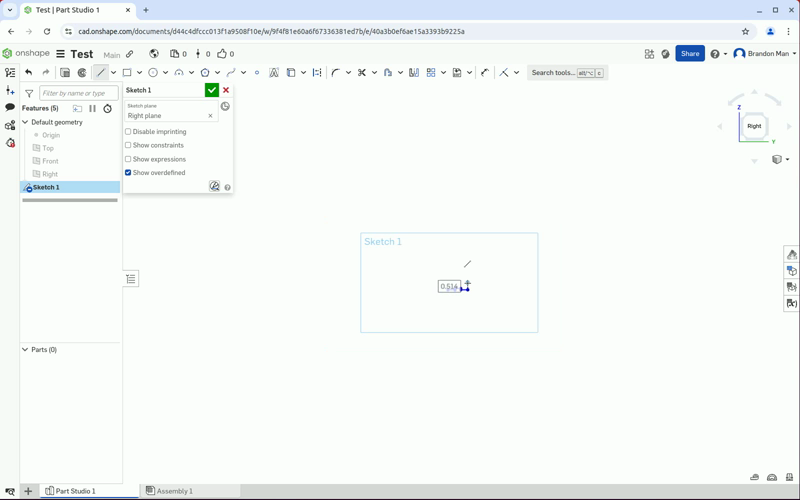
scroll(-6)
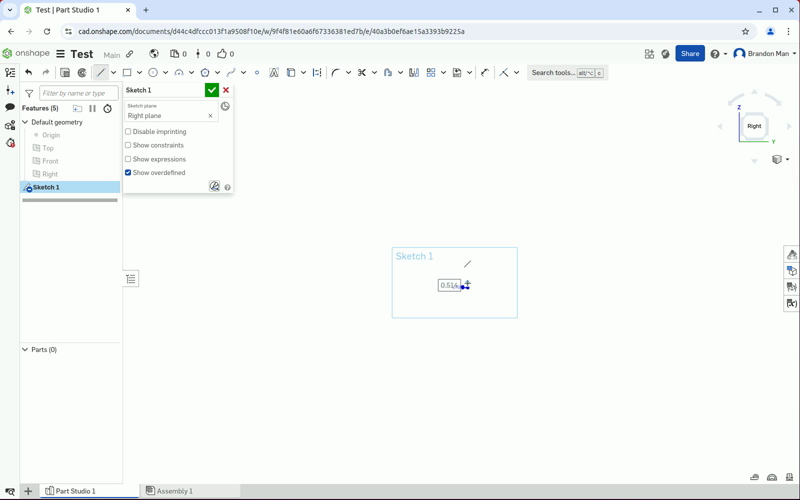
scroll(-6)
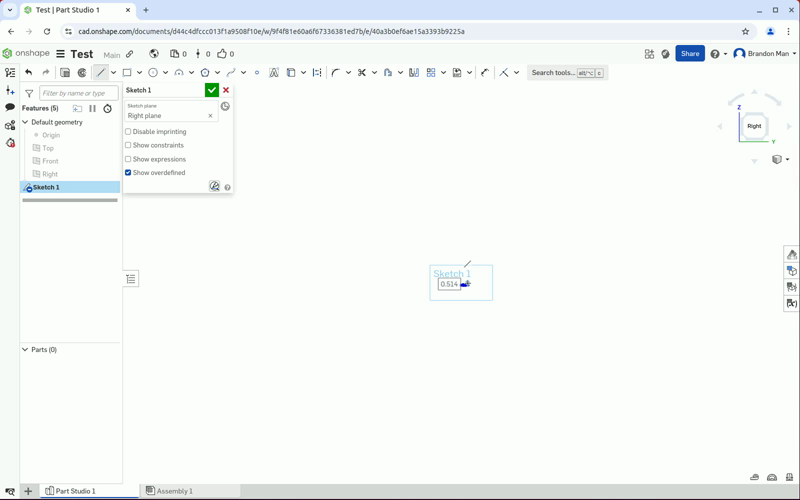
key_up(shift)
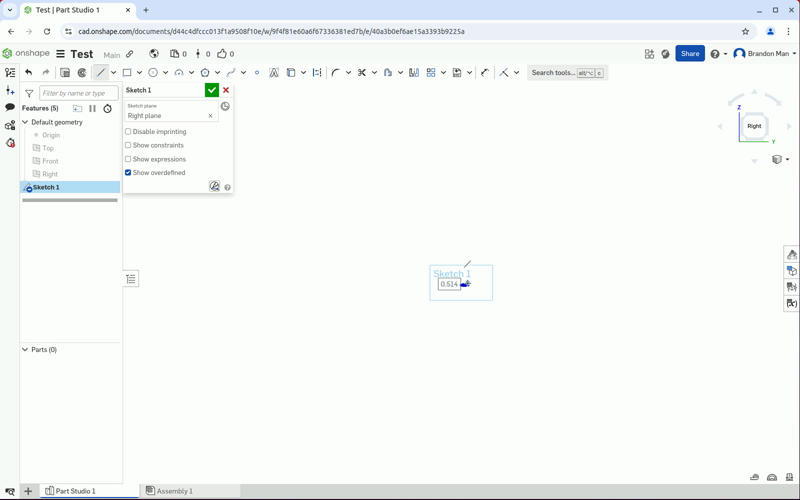
key(esc)
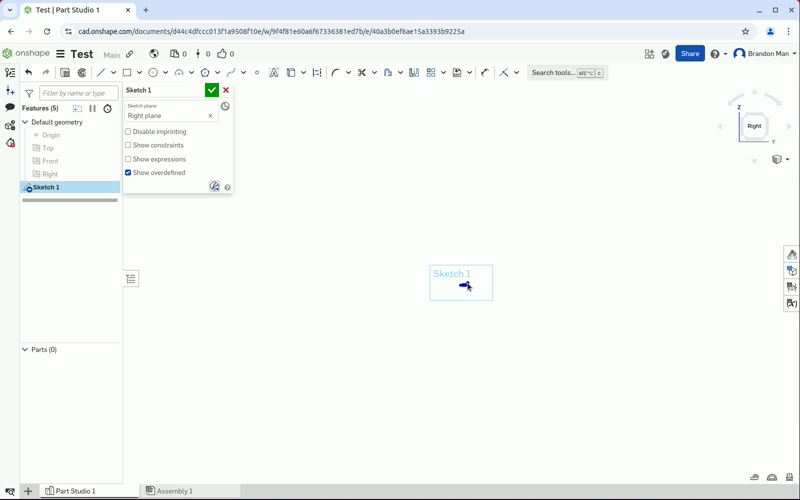
key(a)
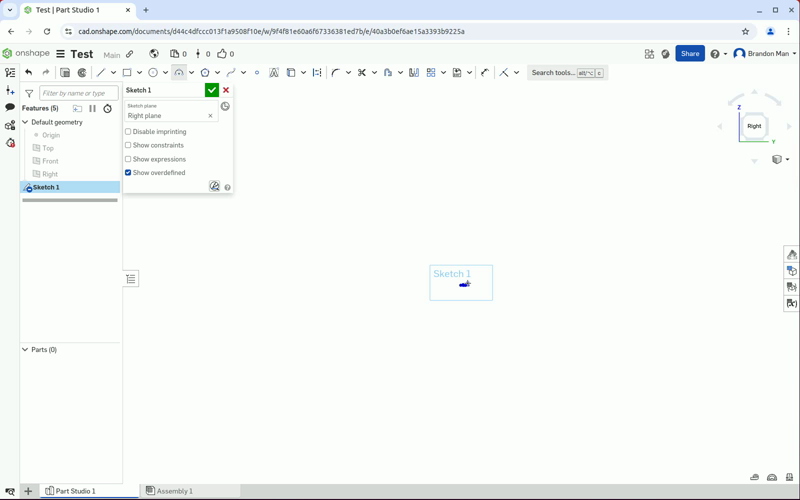
mouse_move(467, 282)
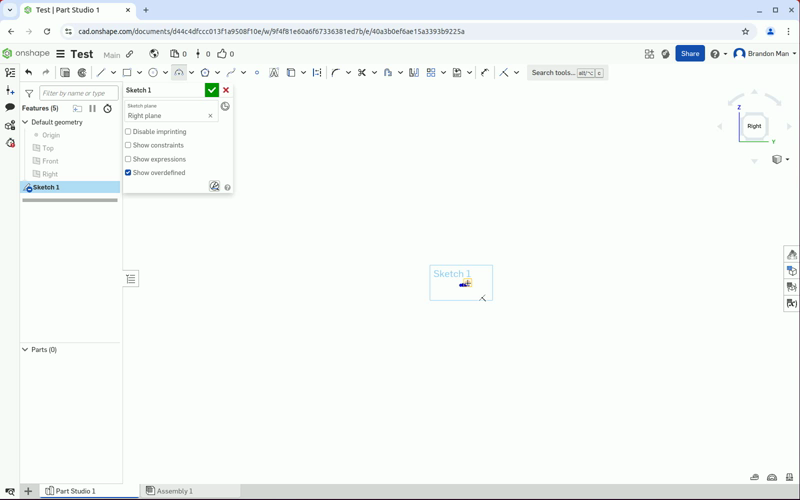
scroll(6)
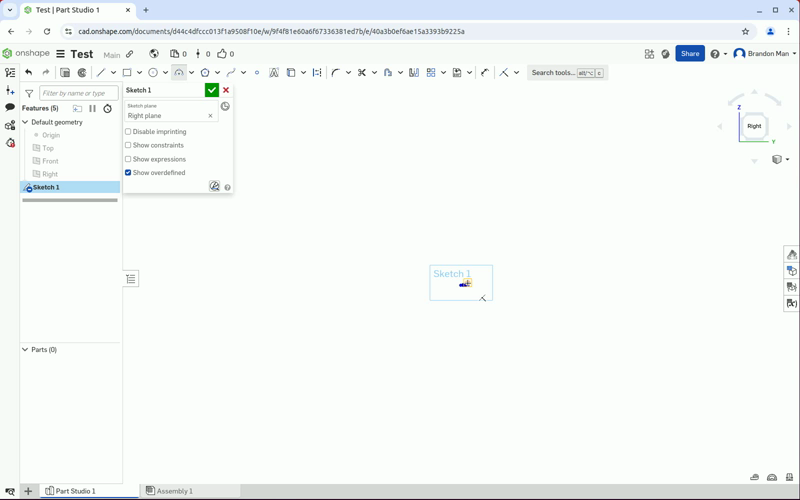
scroll(6)
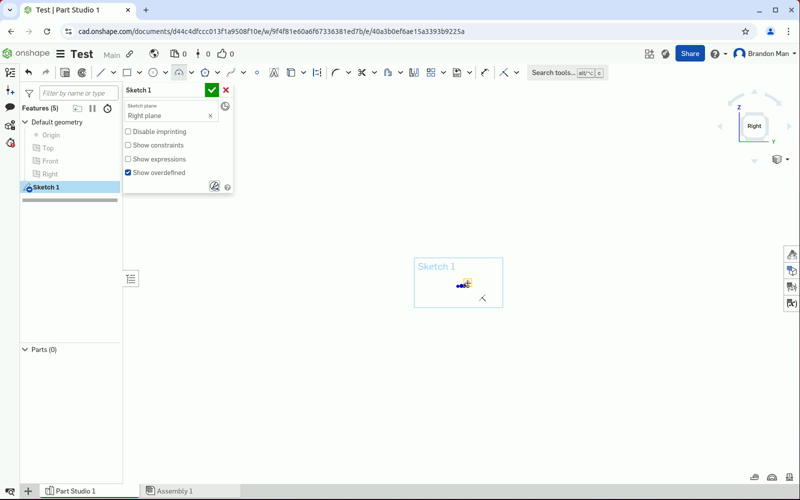
scroll(6)
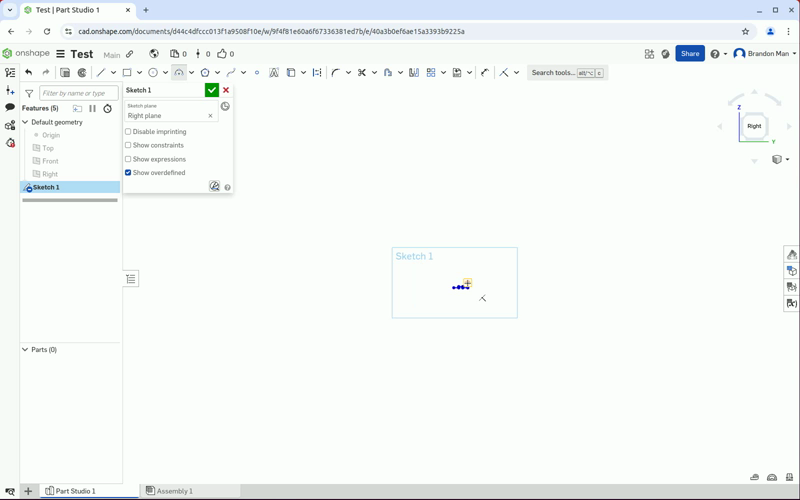
scroll(6)
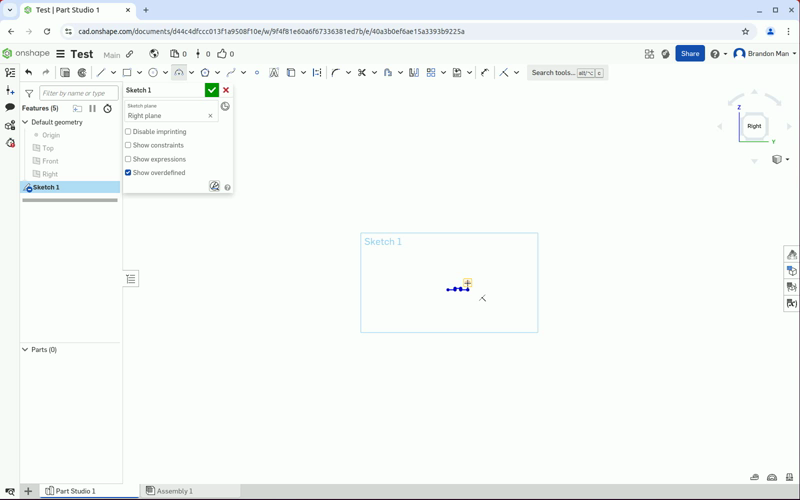
scroll(6)
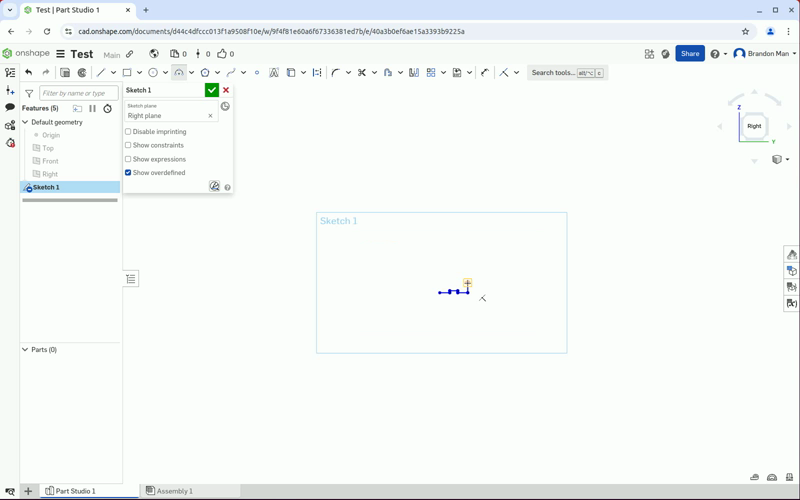
scroll(6)
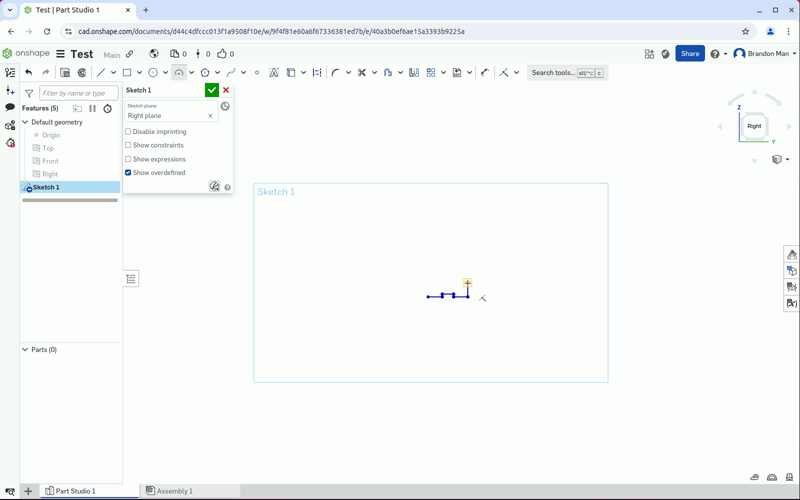
scroll(6)
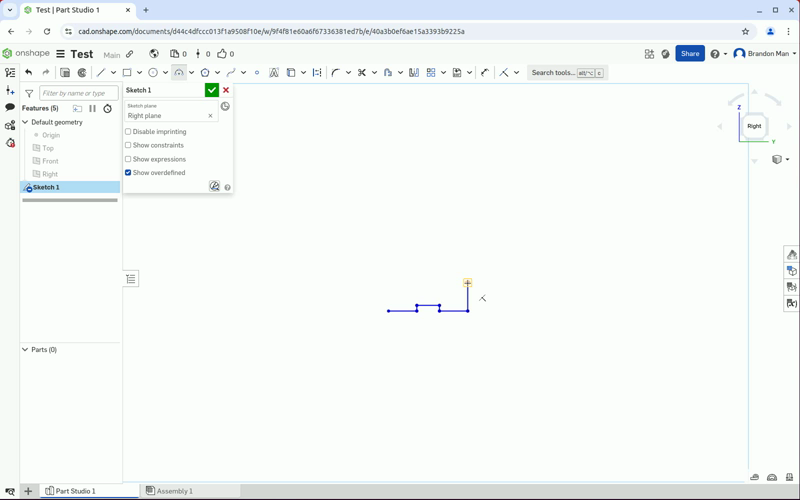
click(467, 282)
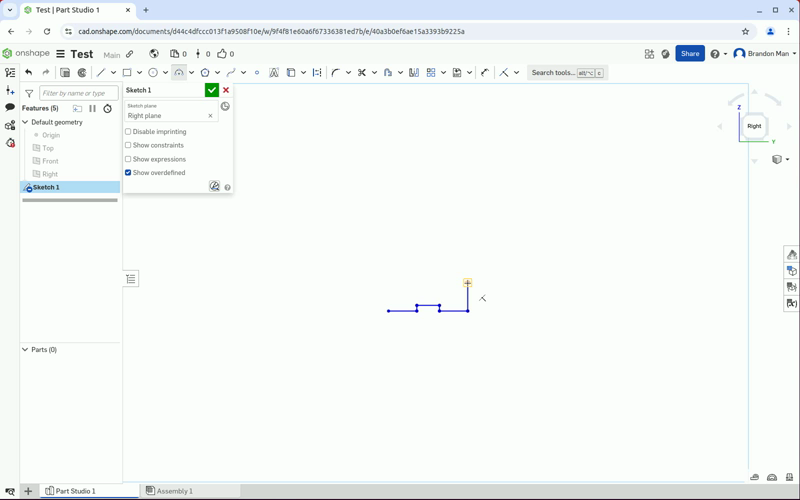
scroll(-6)
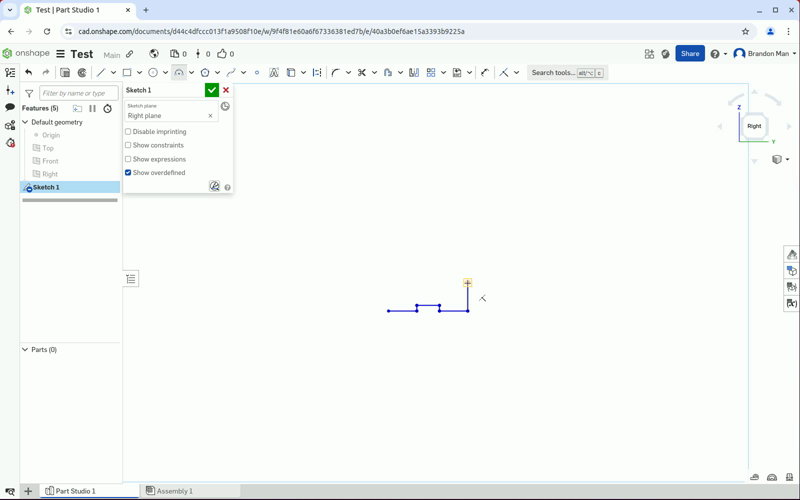
scroll(-6)
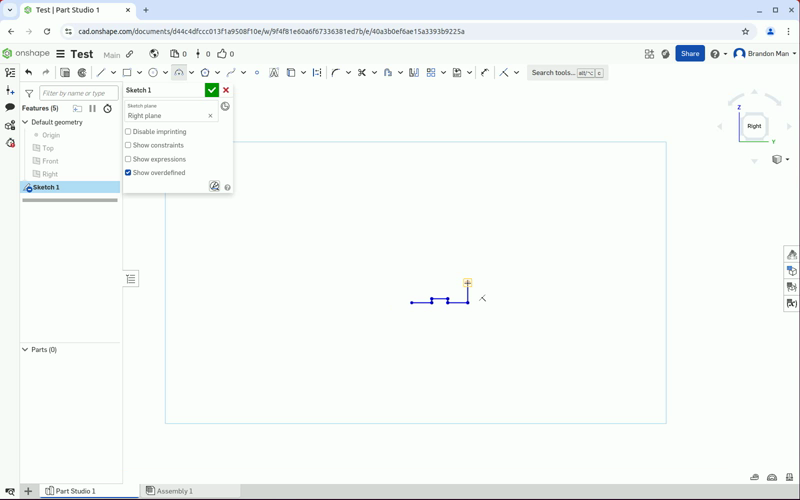
scroll(-6)
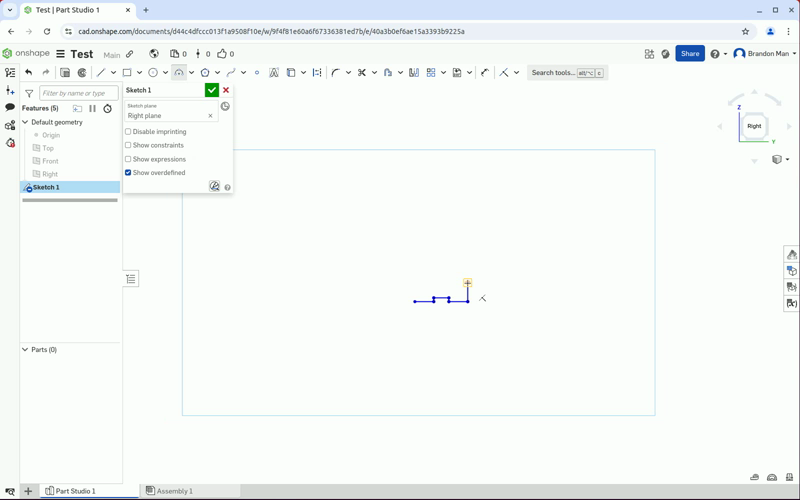
scroll(-6)
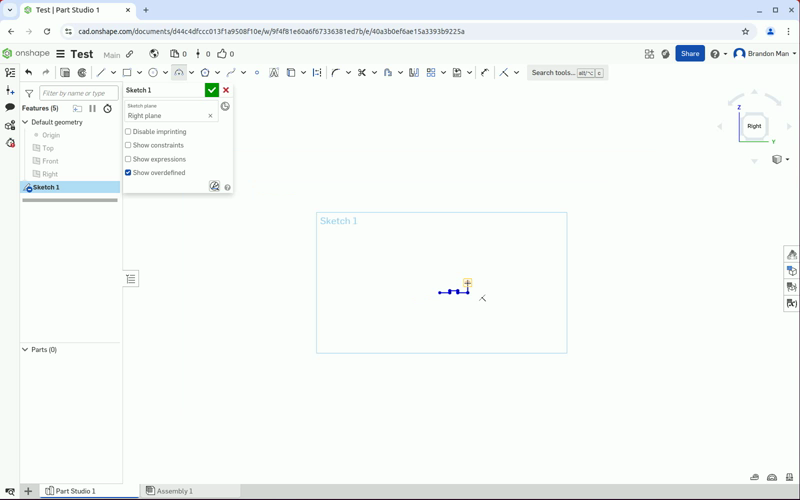
scroll(-6)
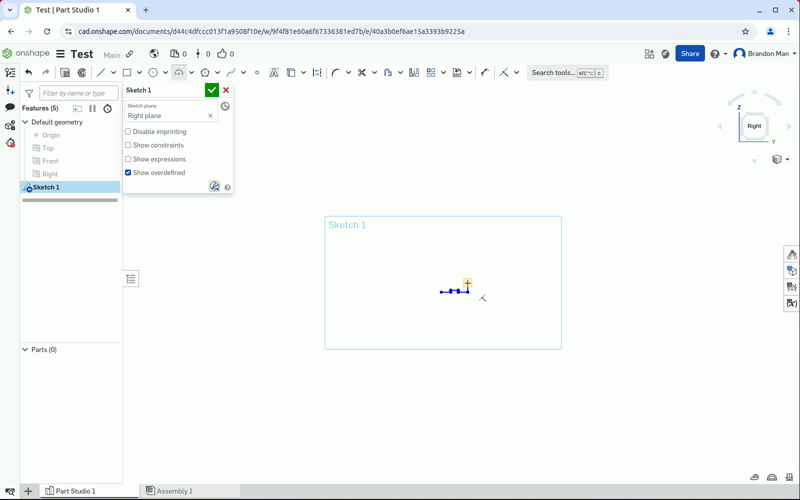
scroll(-6)
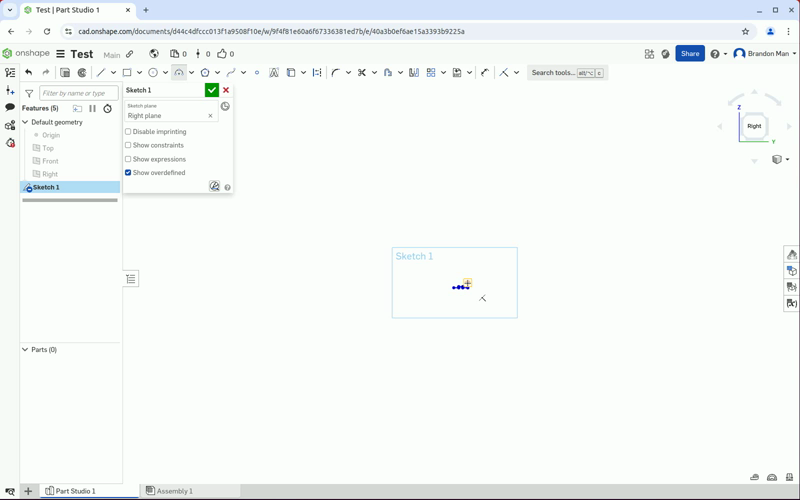
scroll(-6)
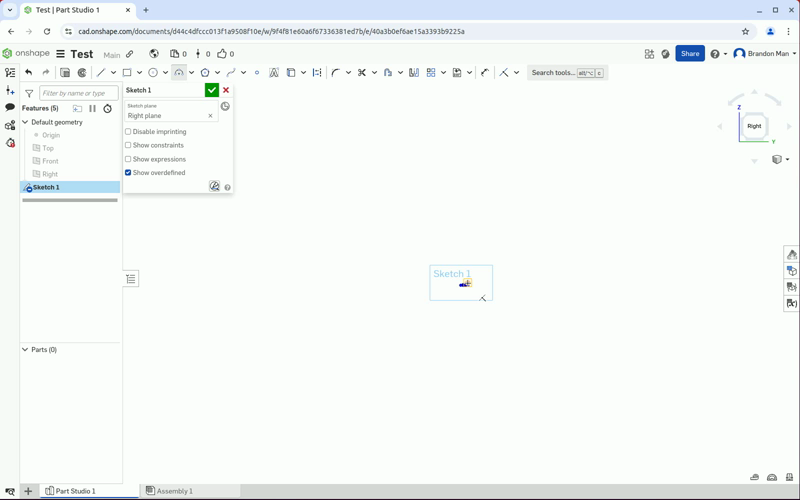
key_down(shift)
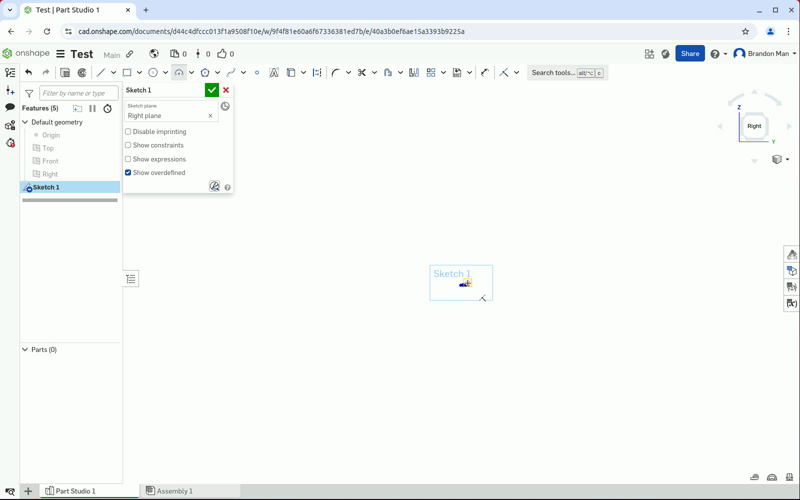
mouse_move(460, 282)
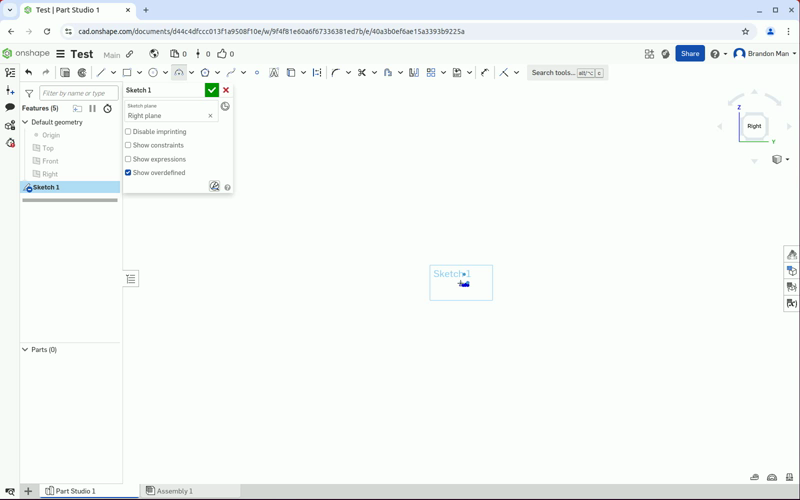
scroll(6)
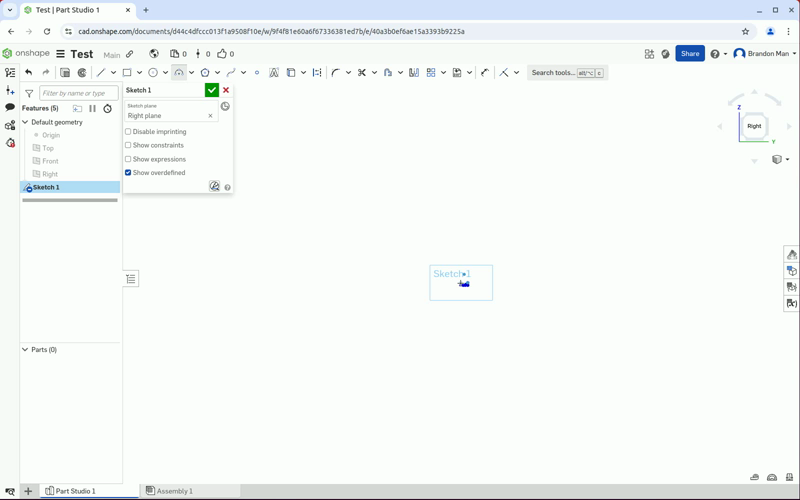
scroll(6)
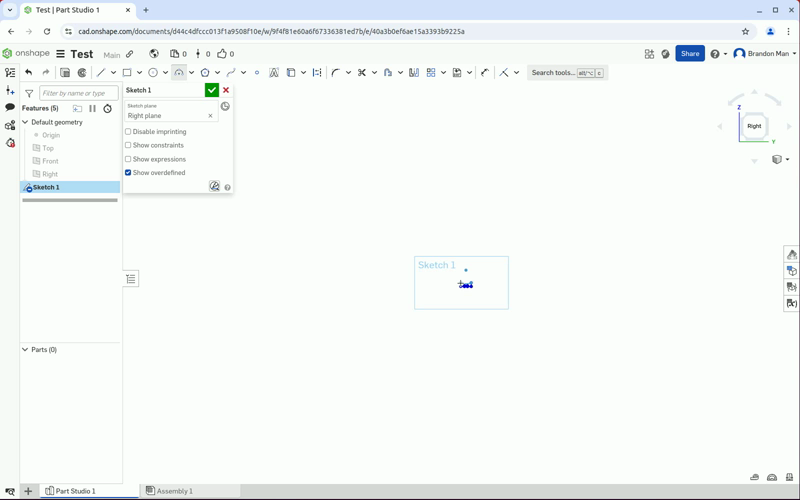
scroll(6)
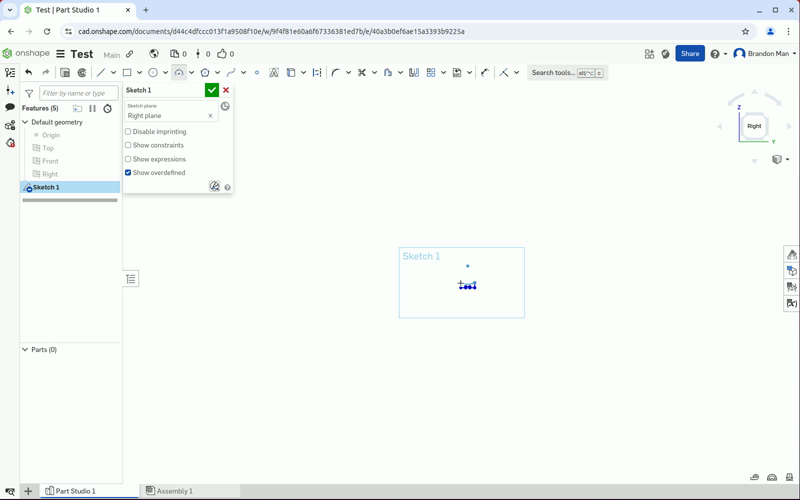
scroll(6)
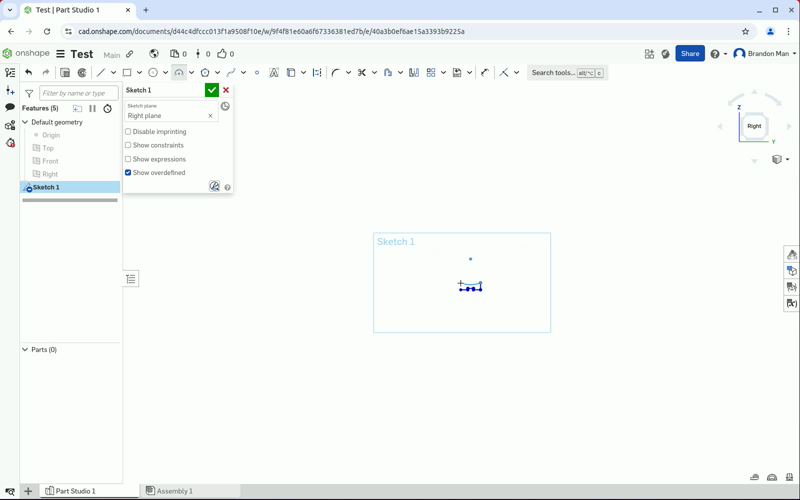
scroll(6)
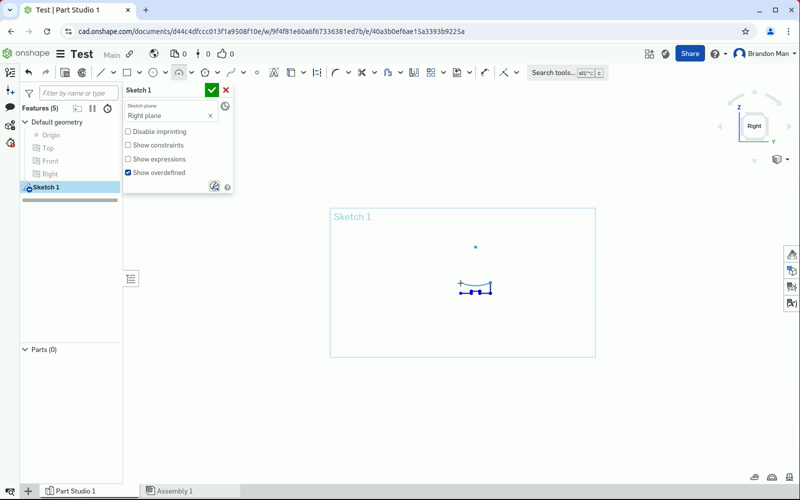
scroll(6)
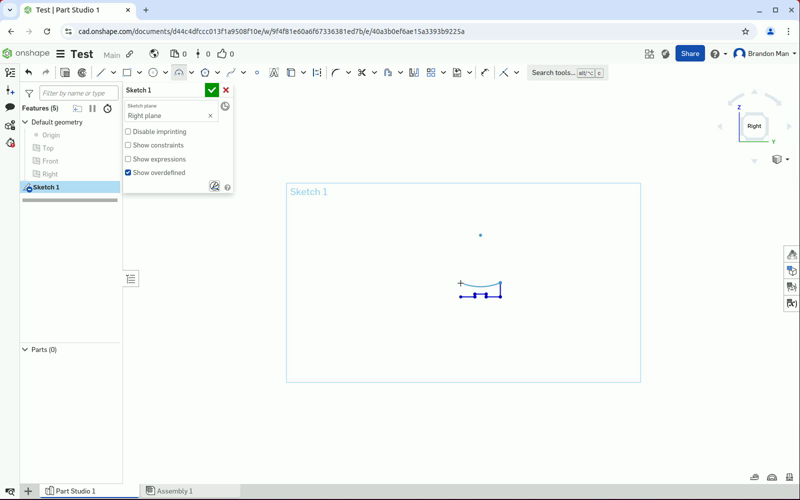
scroll(6)
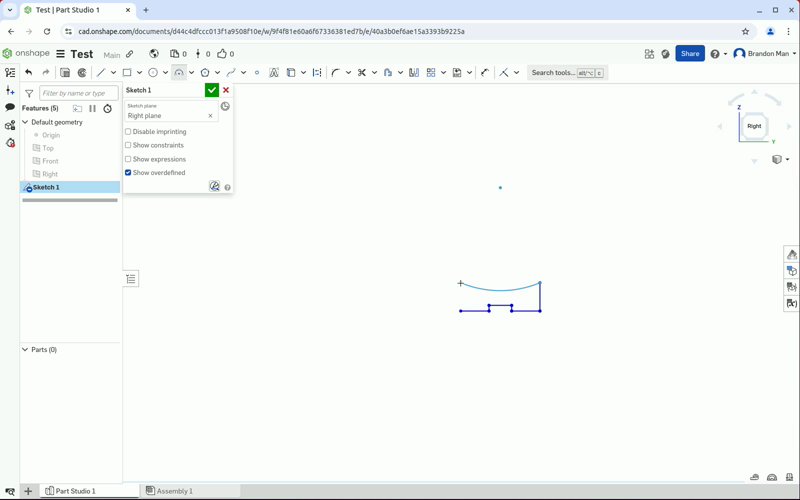
click(460, 282)
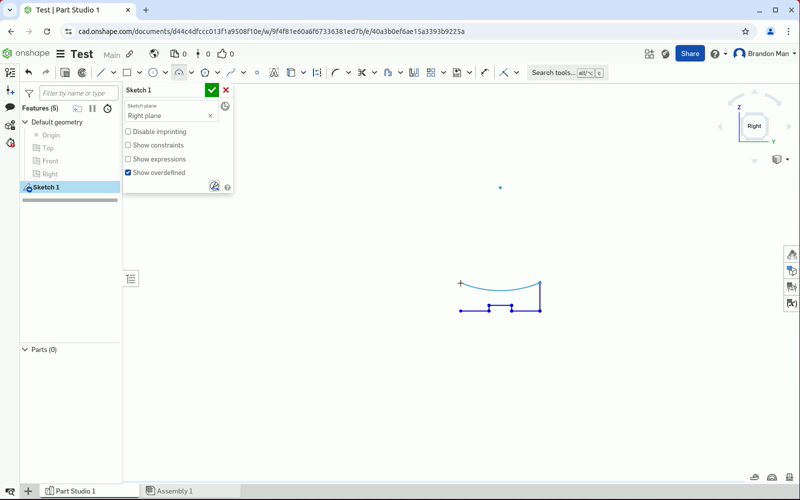
scroll(-6)
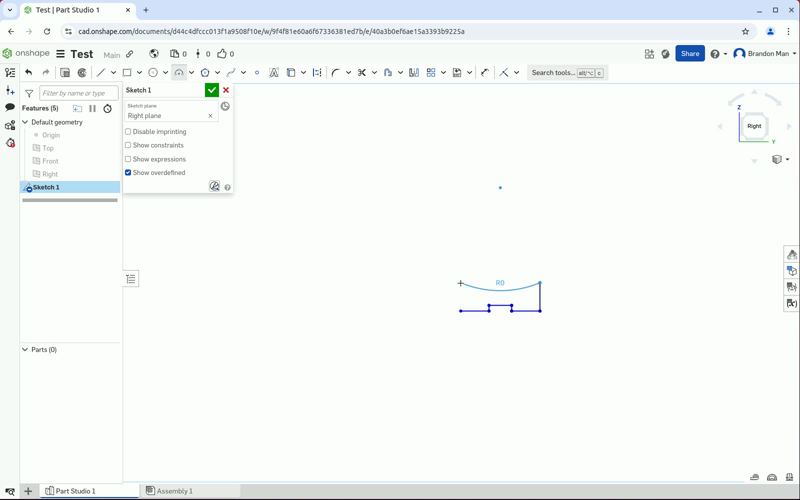
scroll(-6)
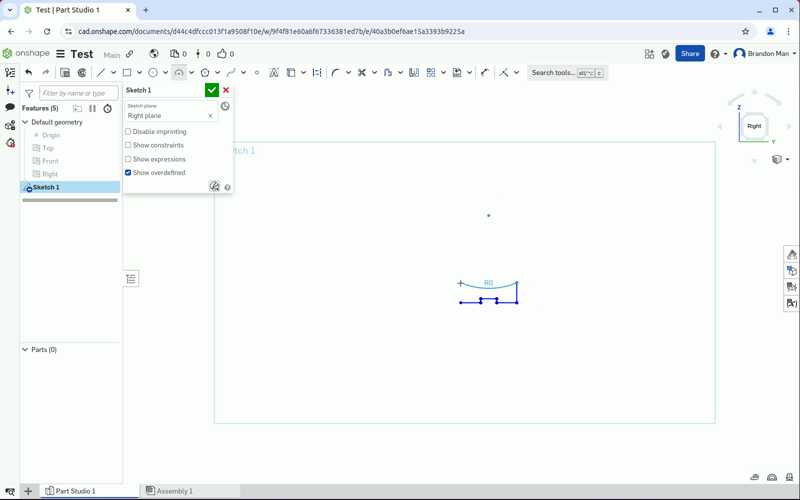
scroll(-6)
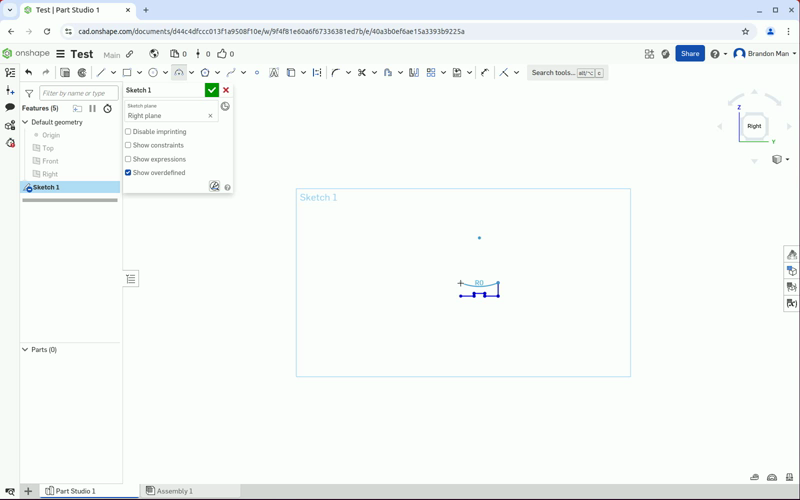
scroll(-6)
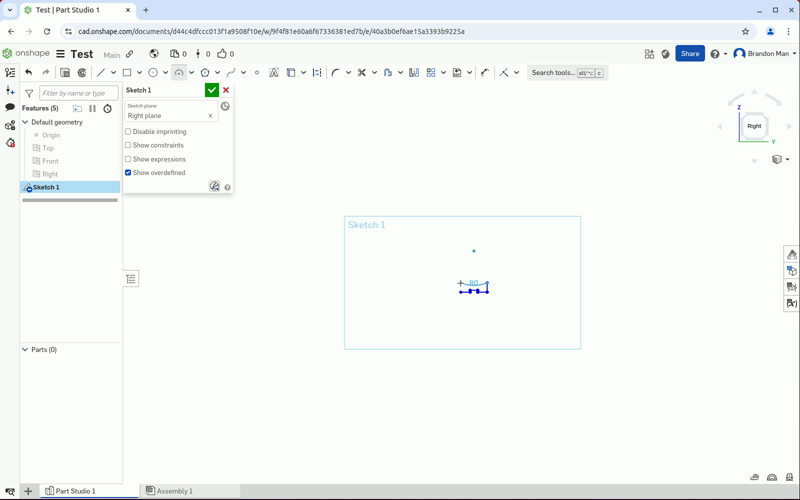
scroll(-6)
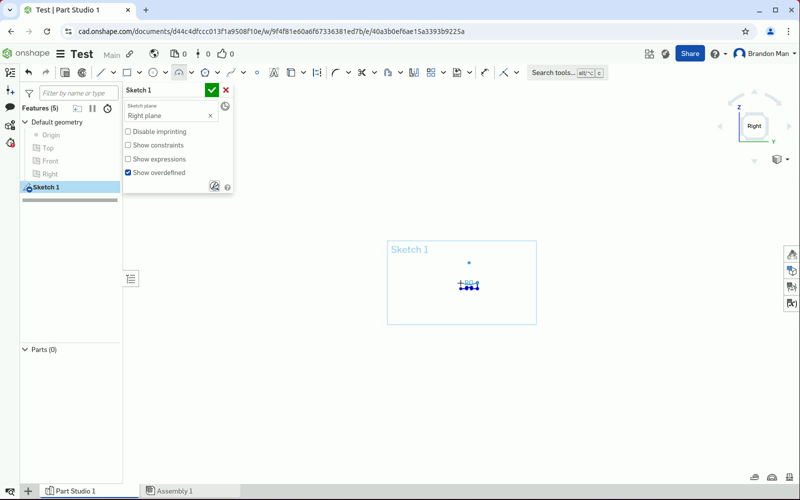
scroll(-6)
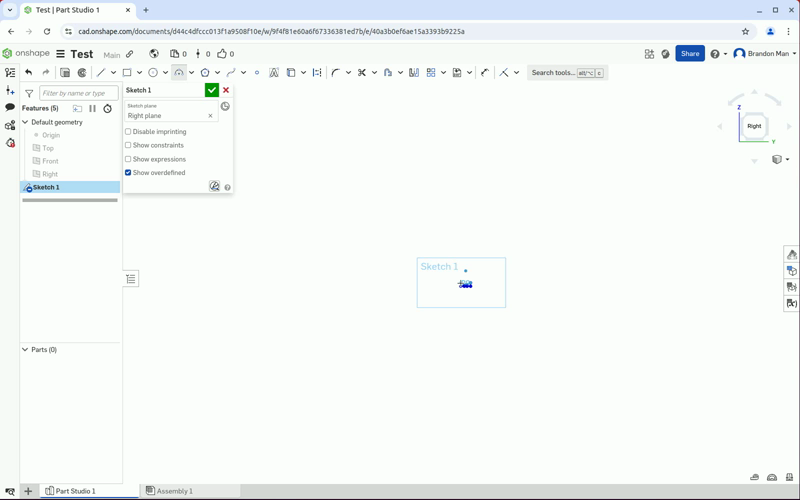
scroll(-6)
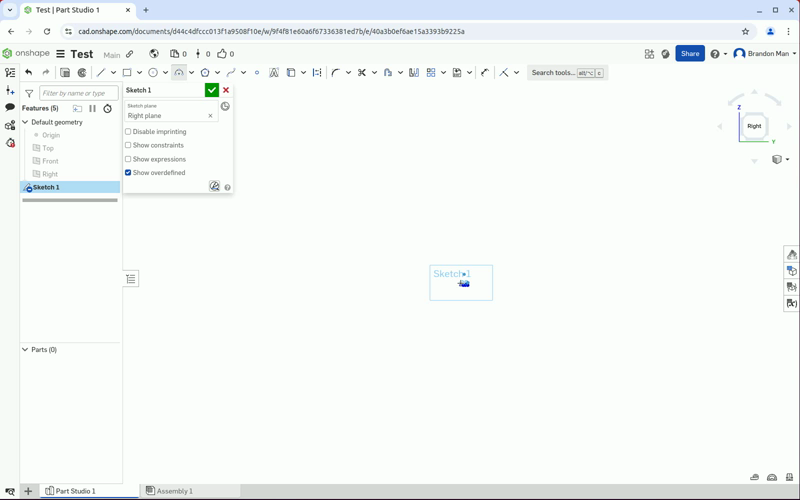
mouse_move(464, 279)
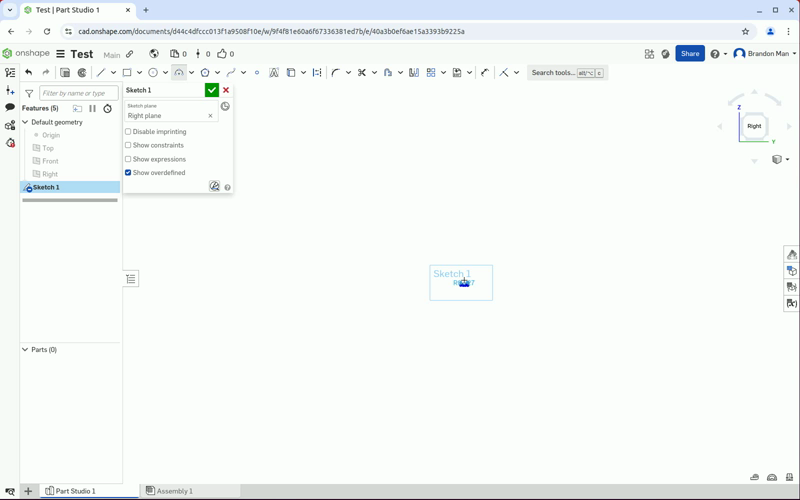
scroll(6)
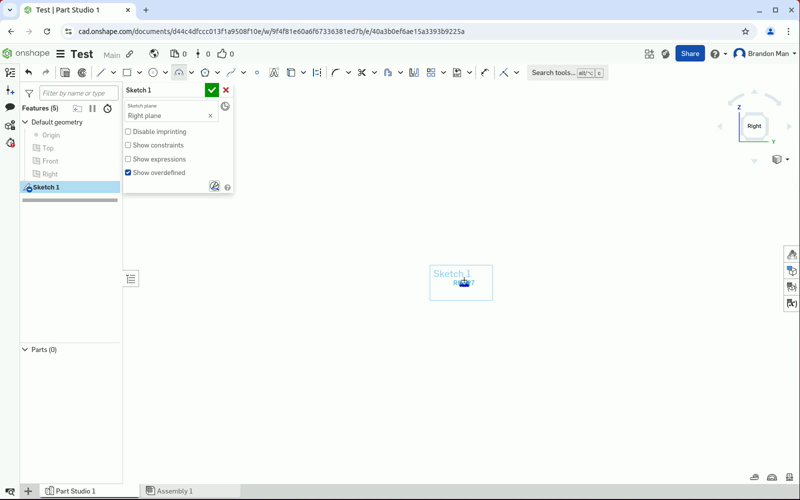
scroll(6)
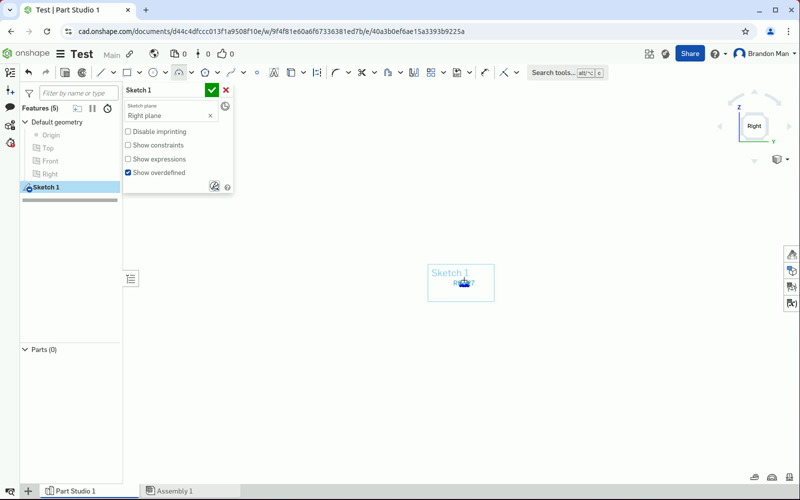
scroll(6)
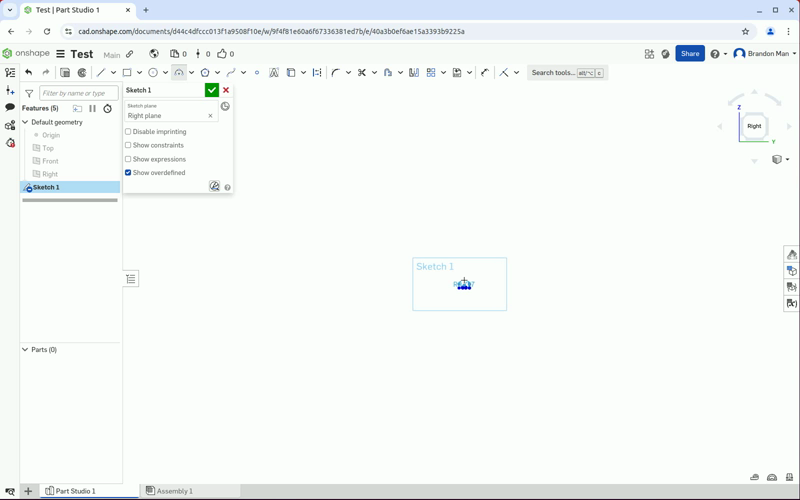
scroll(6)
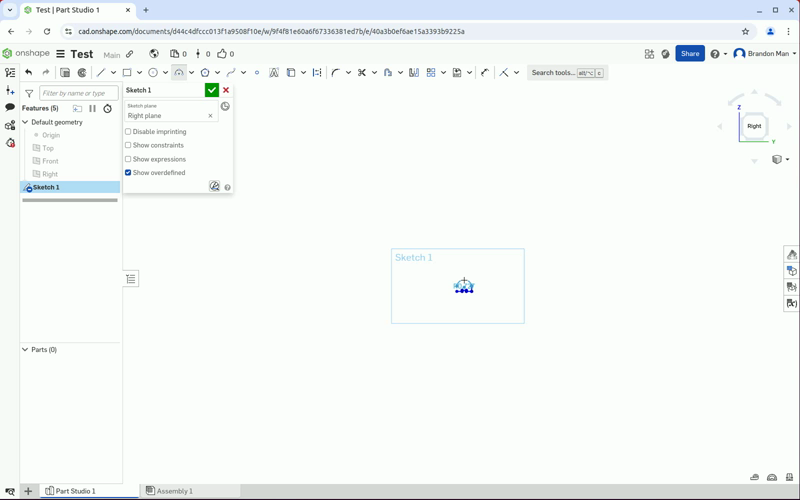
scroll(6)
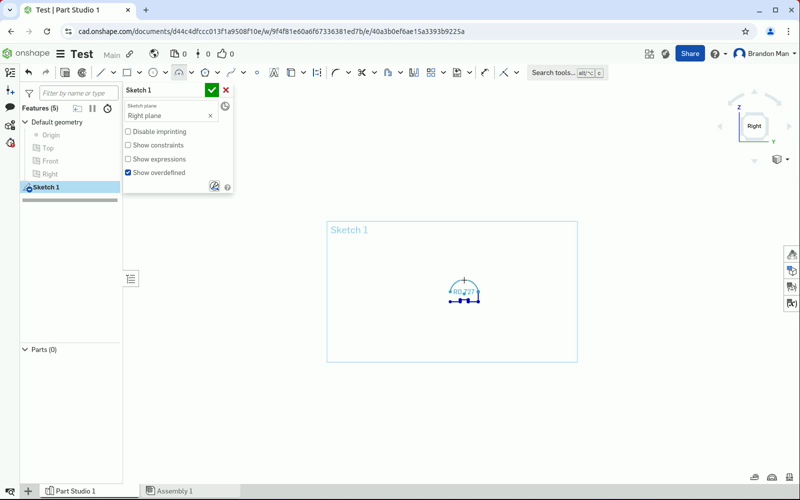
scroll(6)
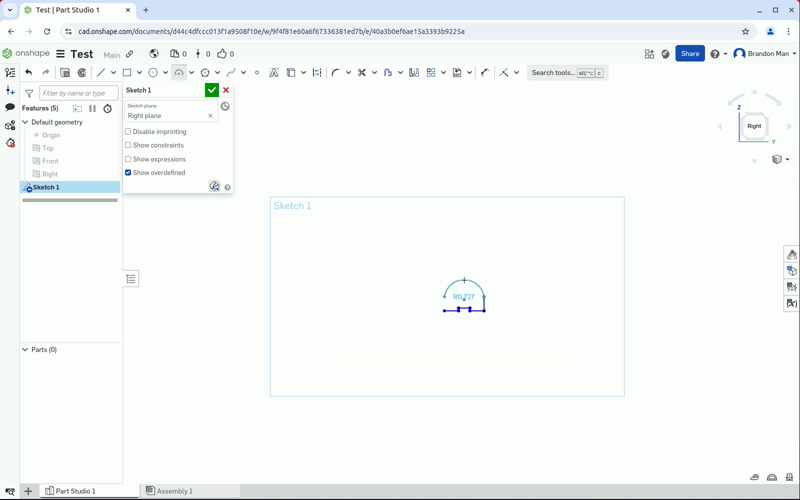
scroll(6)
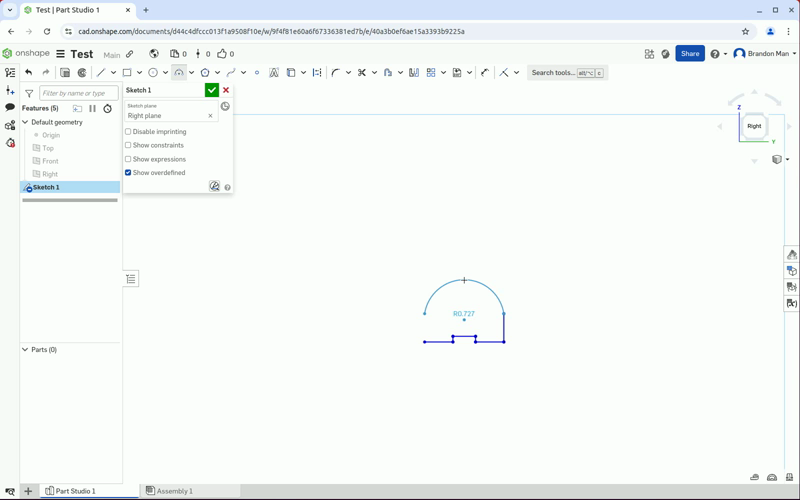
click(464, 279)
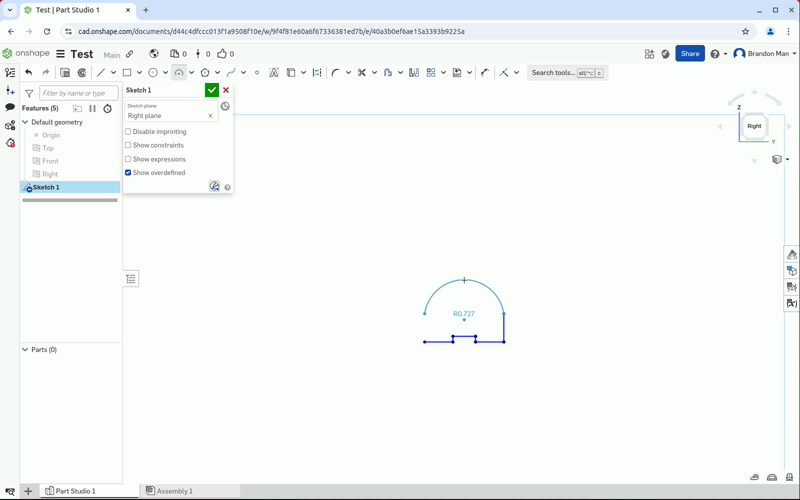
scroll(-6)
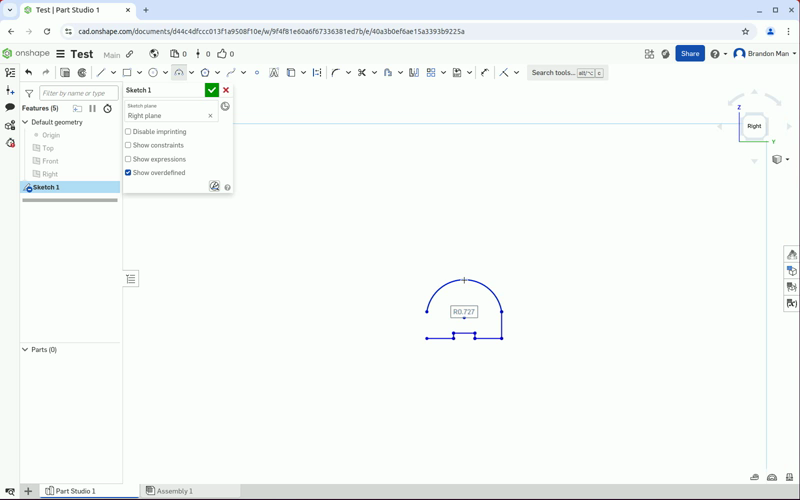
scroll(-6)
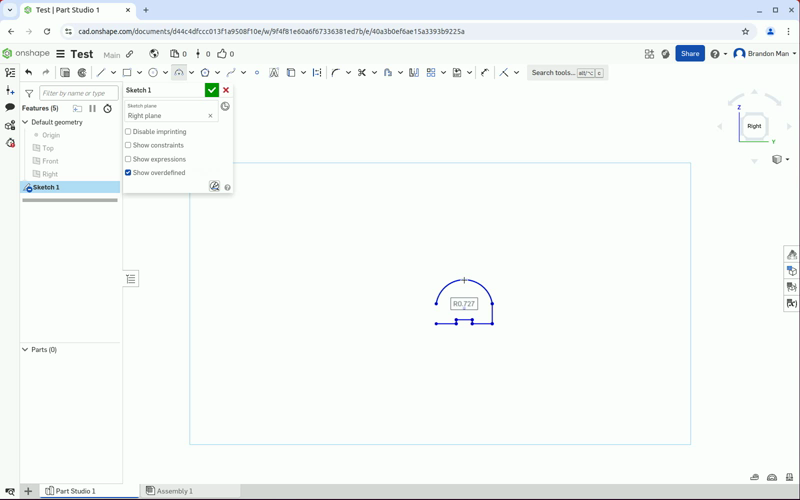
scroll(-6)
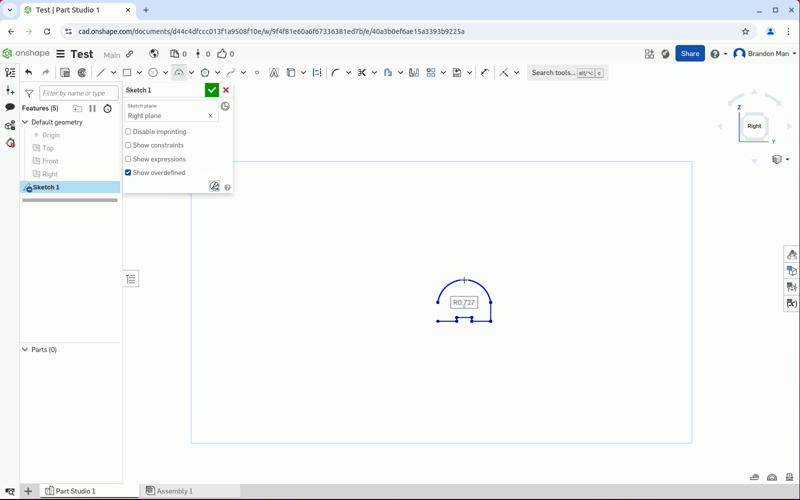
scroll(-6)
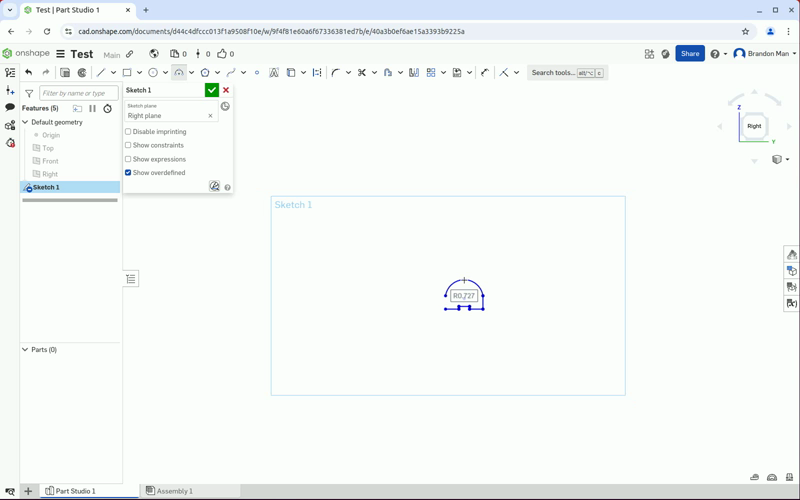
scroll(-6)
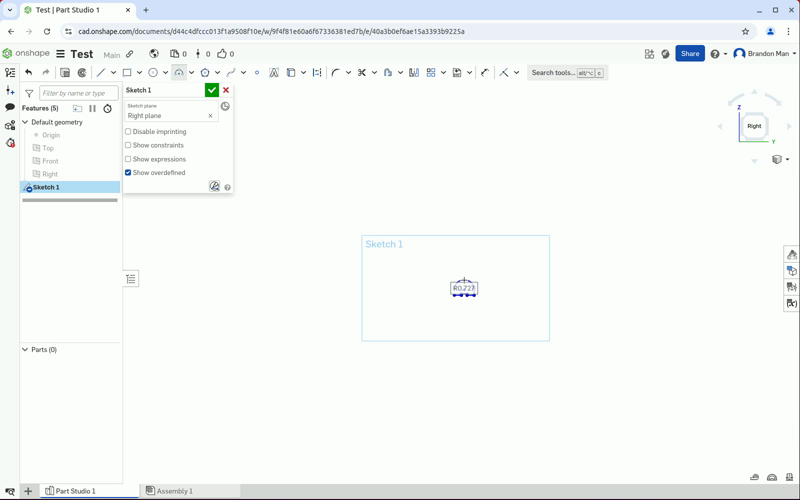
scroll(-6)
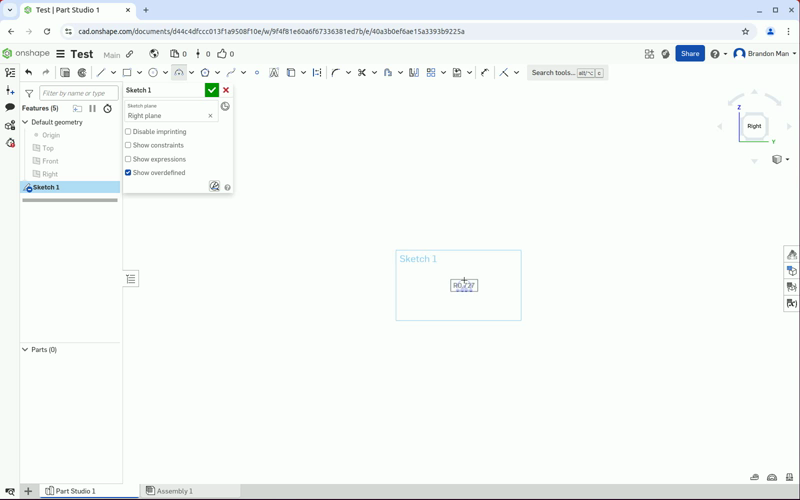
scroll(-6)
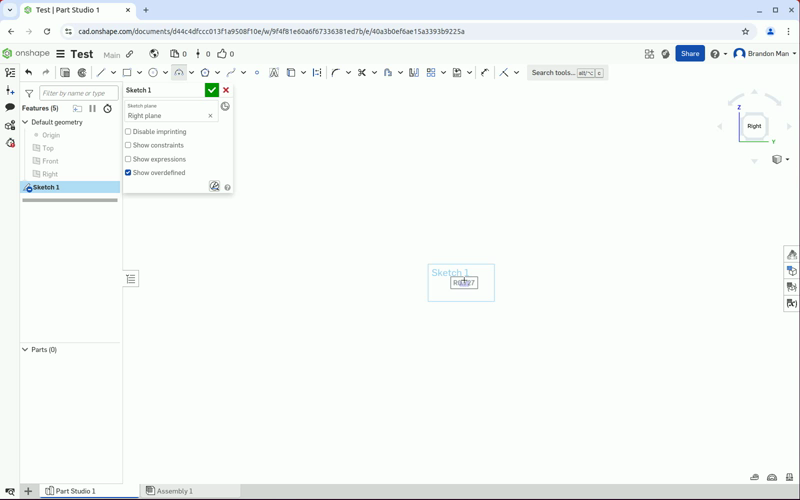
key_up(shift)
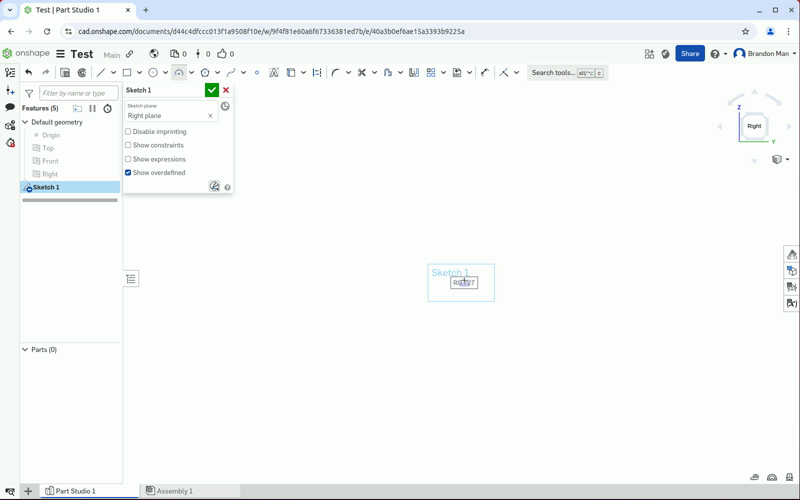
key(esc)
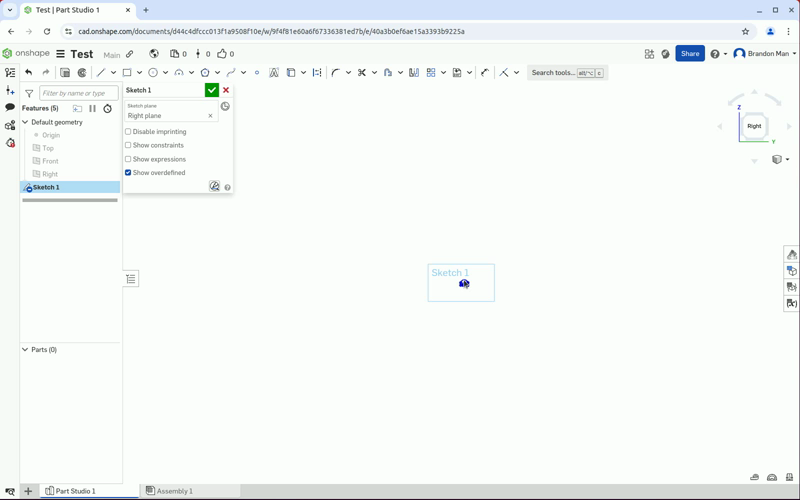
key(l)
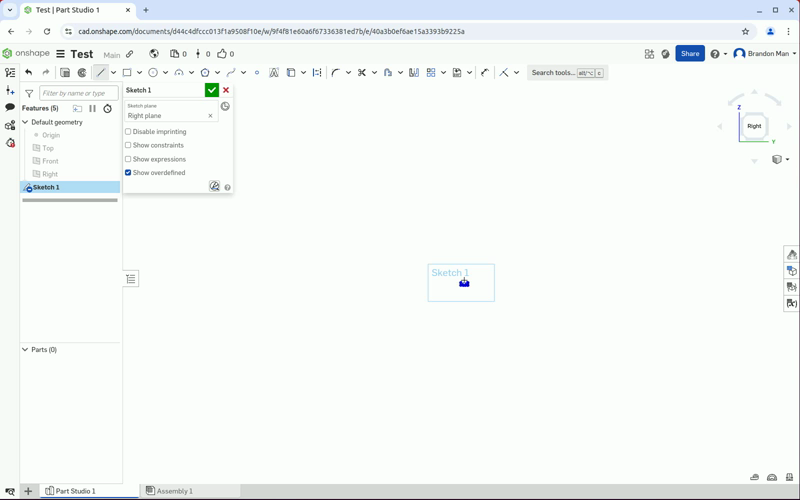
mouse_move(460, 282)
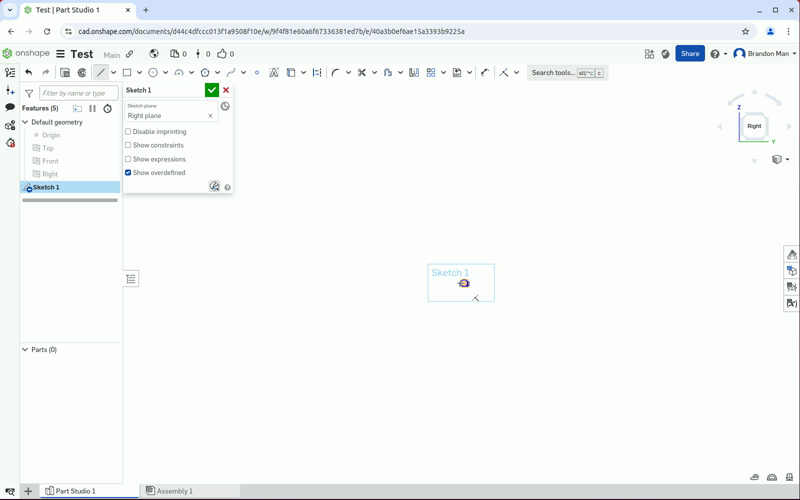
scroll(6)
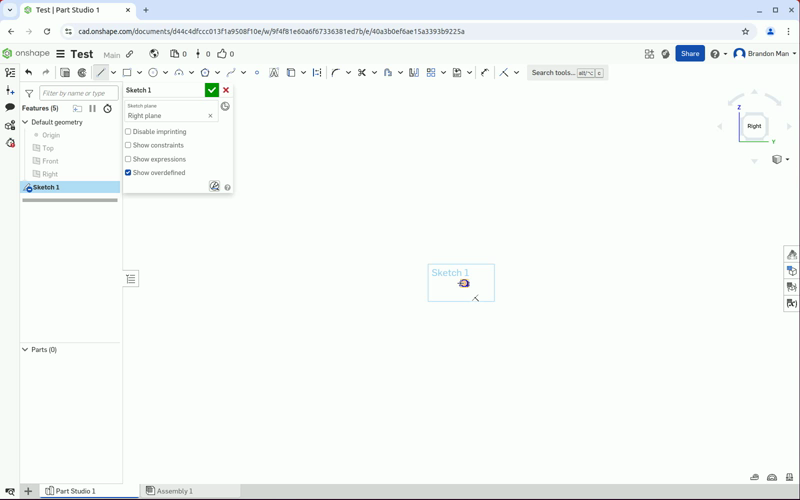
scroll(6)
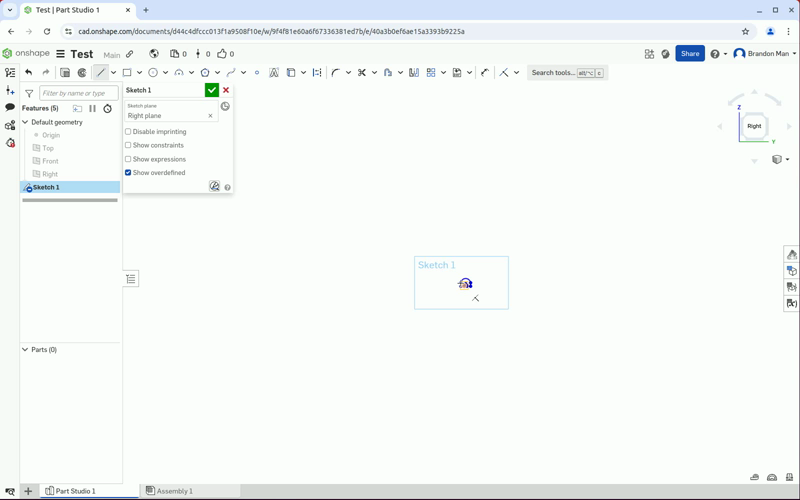
scroll(6)
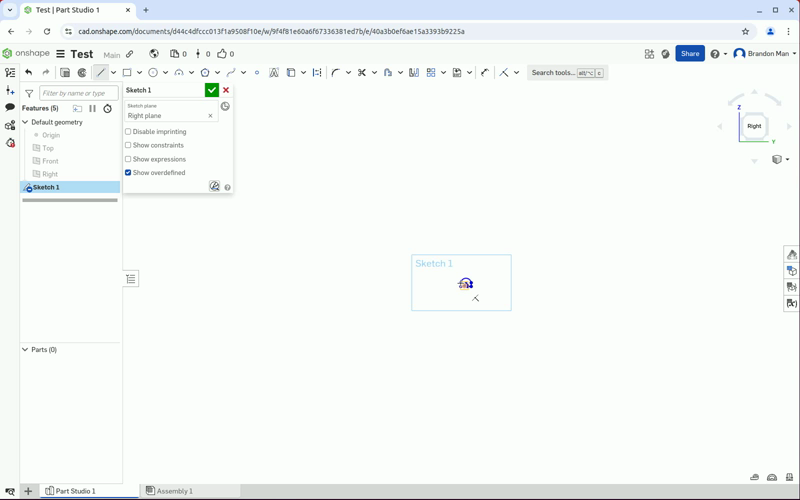
scroll(6)
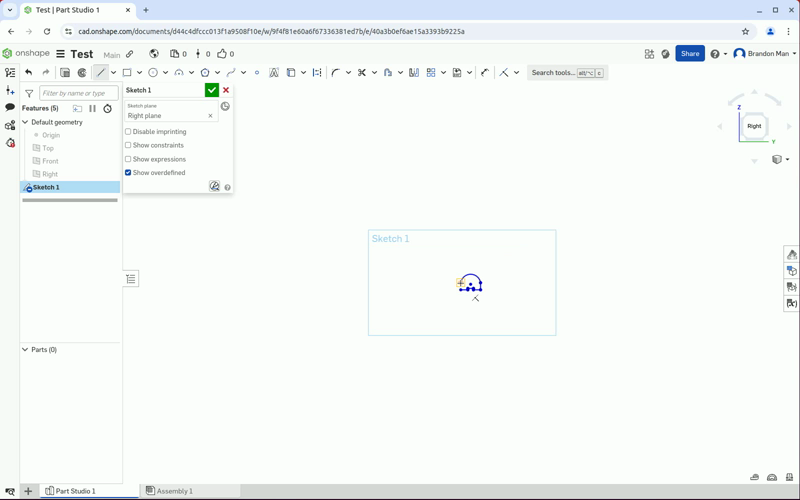
scroll(6)
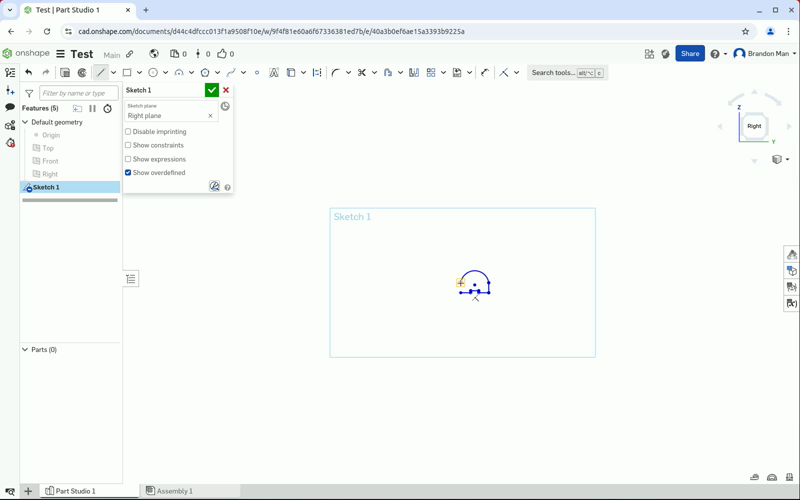
scroll(6)
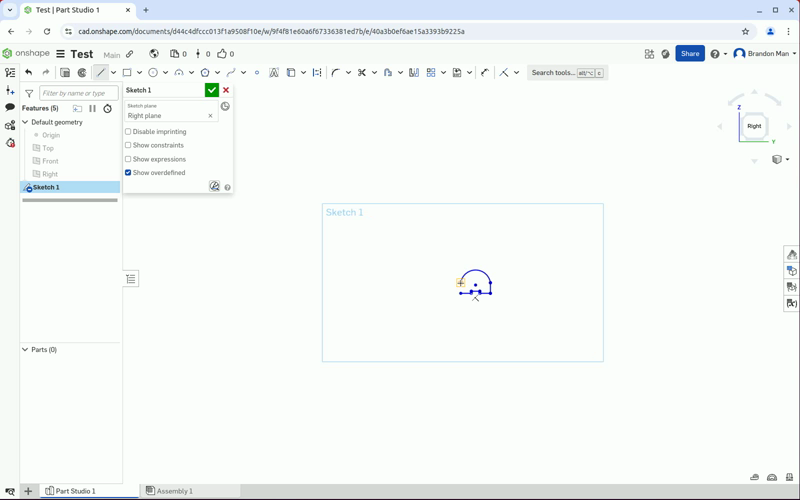
scroll(6)
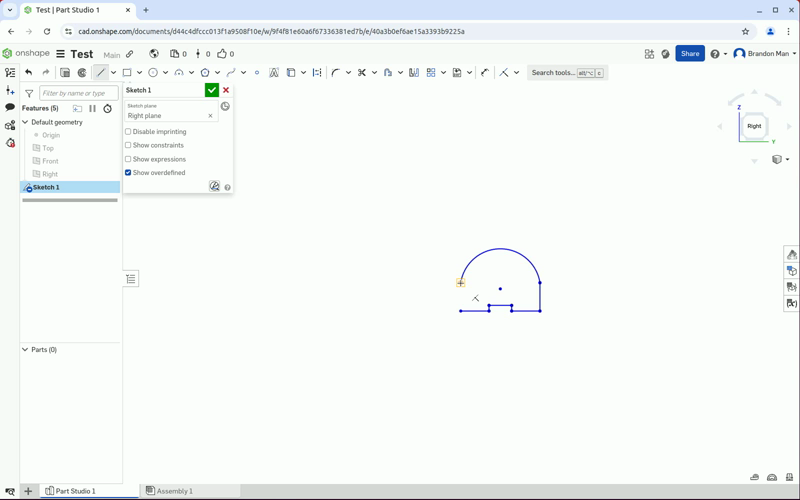
click(460, 282)
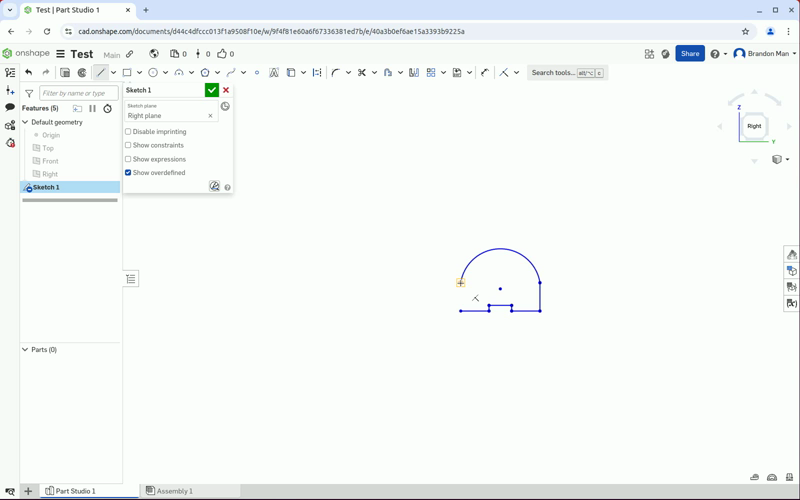
scroll(-6)
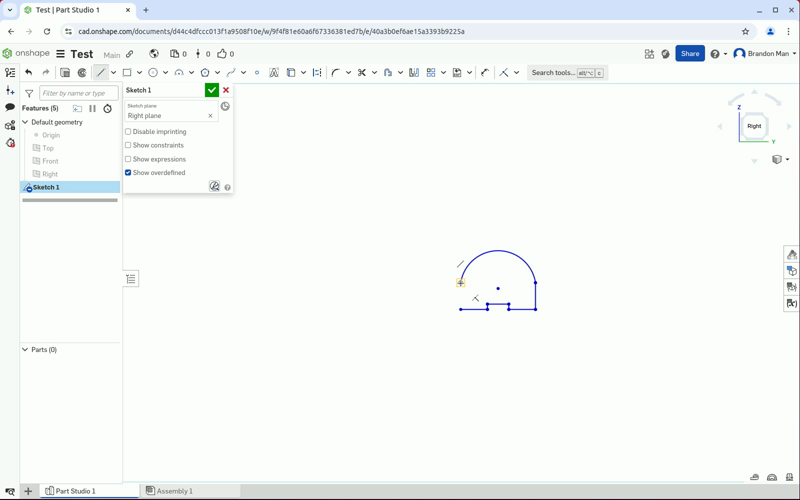
scroll(-6)
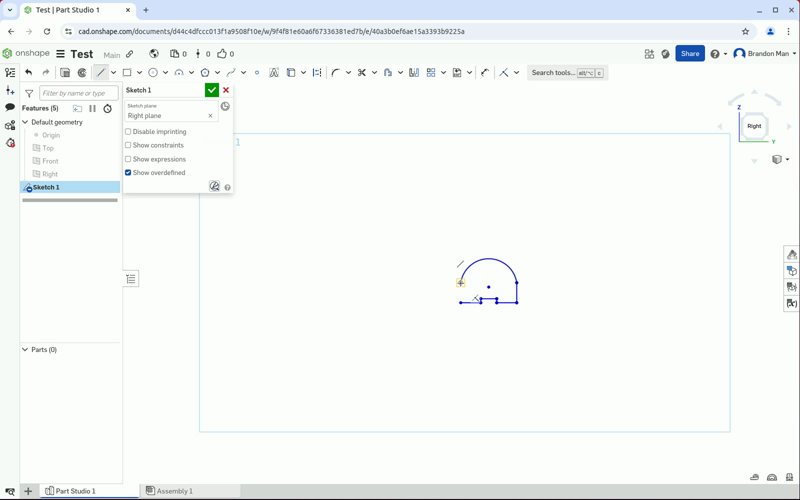
scroll(-6)
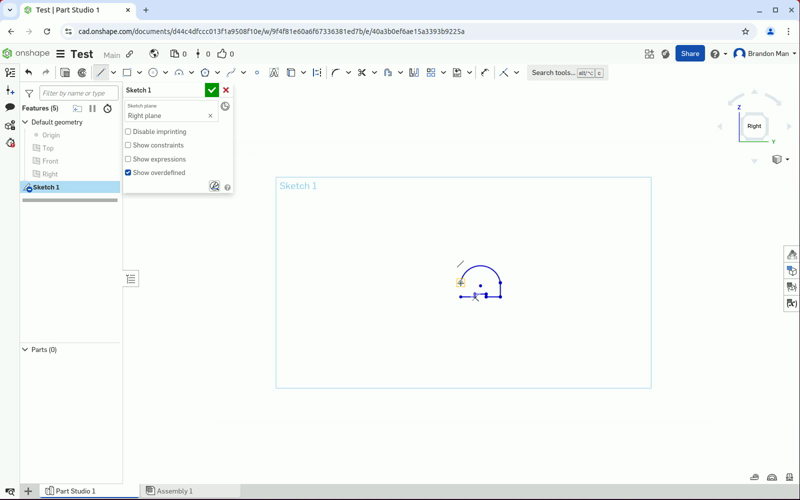
scroll(-6)
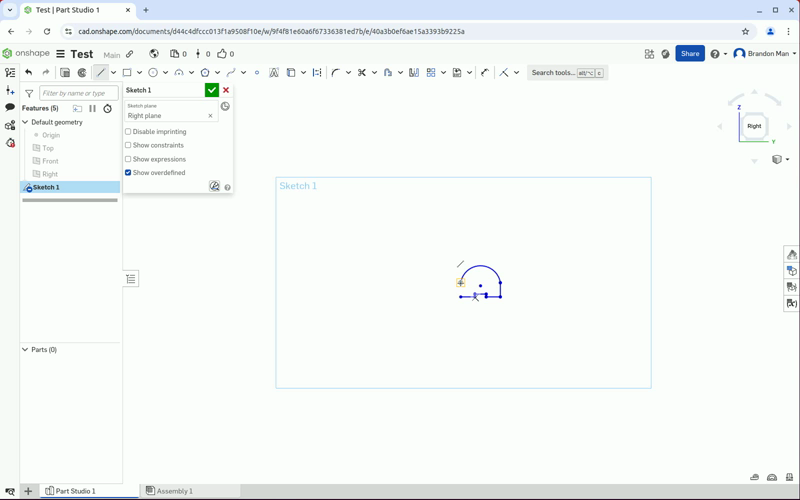
scroll(-6)
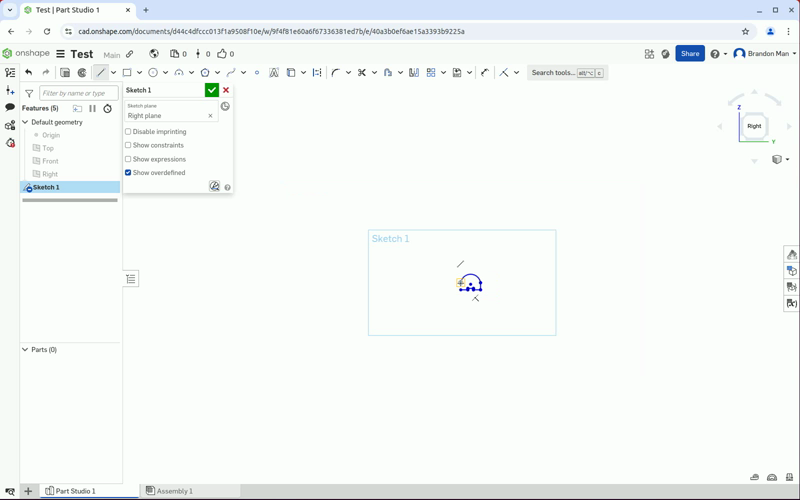
scroll(-6)
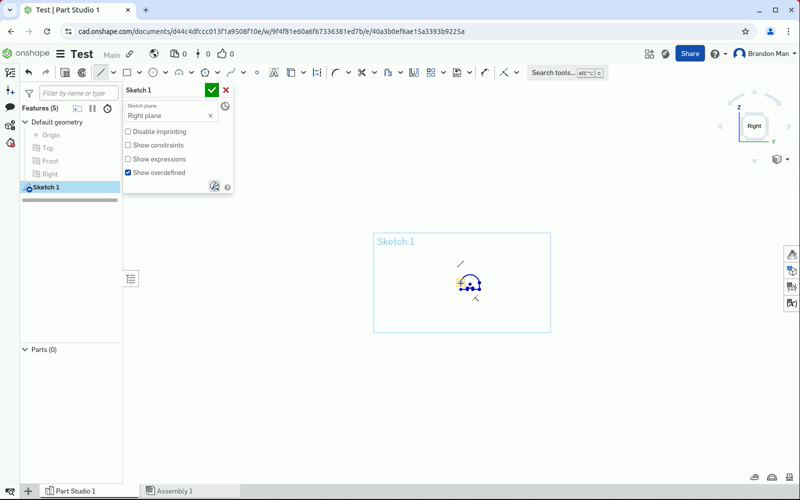
scroll(-6)
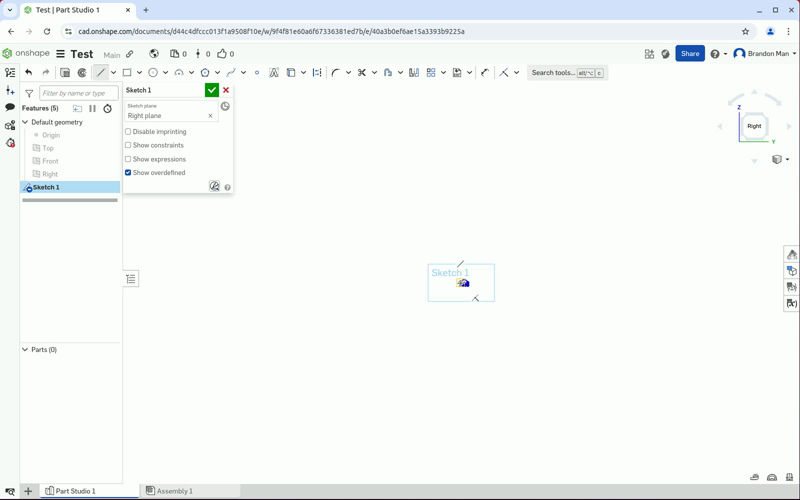
mouse_move(490, 282)
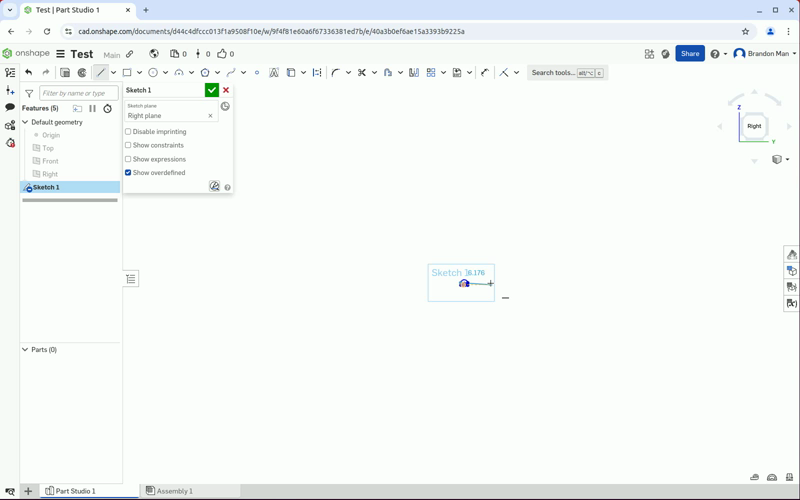
key_down(shift)
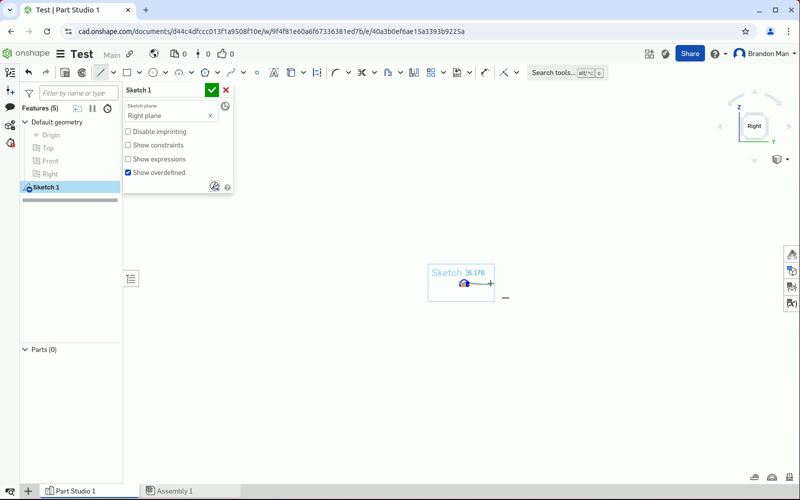
mouse_move(460, 285)
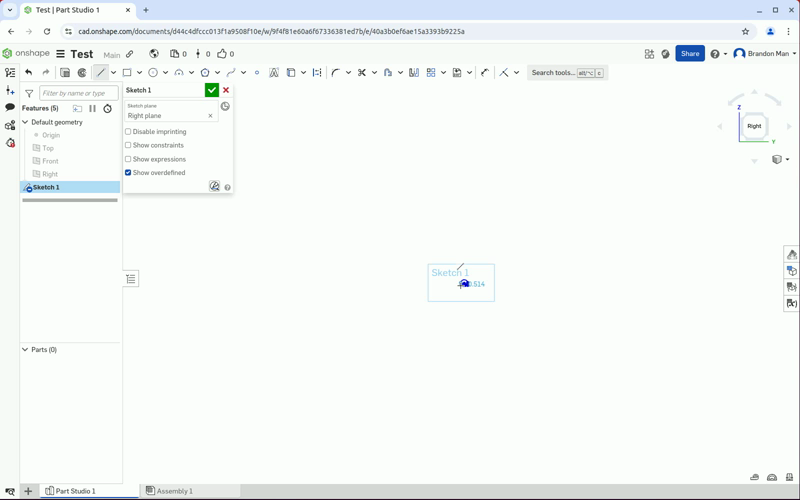
scroll(6)
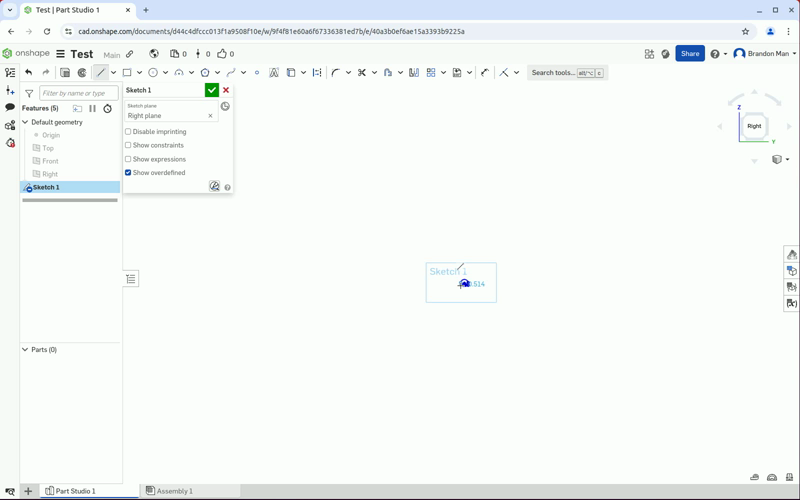
scroll(6)
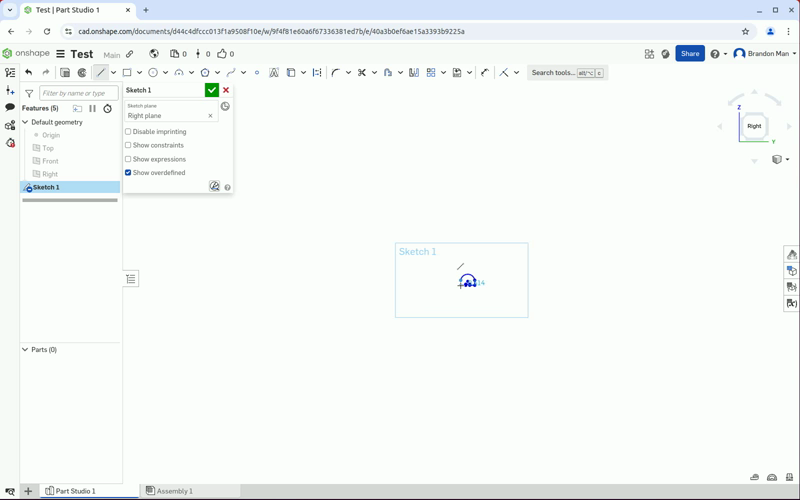
scroll(6)
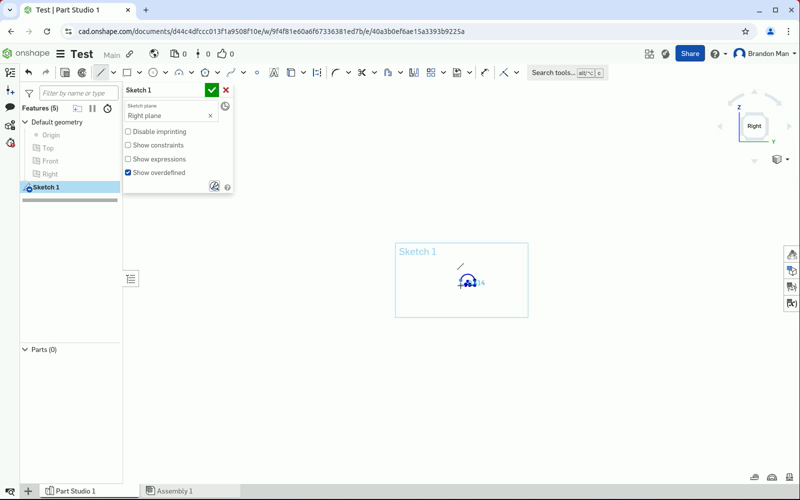
scroll(6)
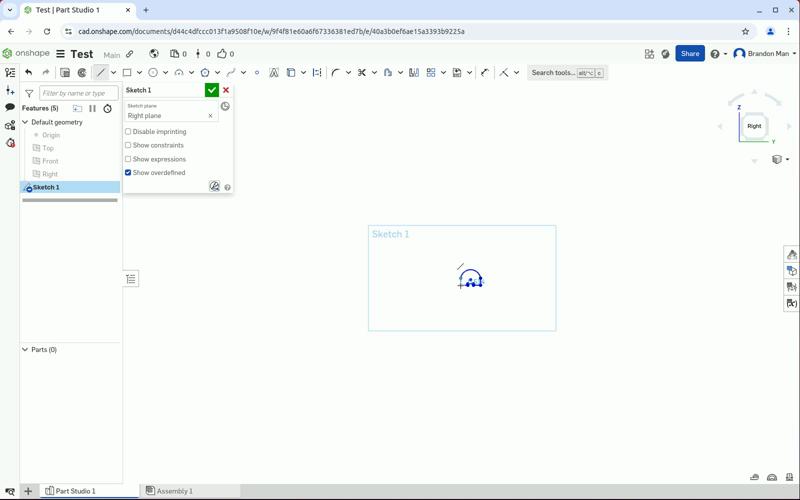
scroll(6)
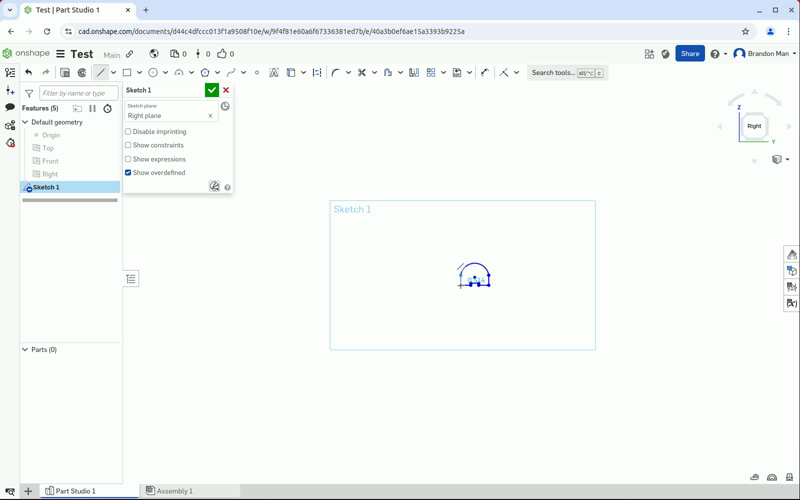
scroll(6)
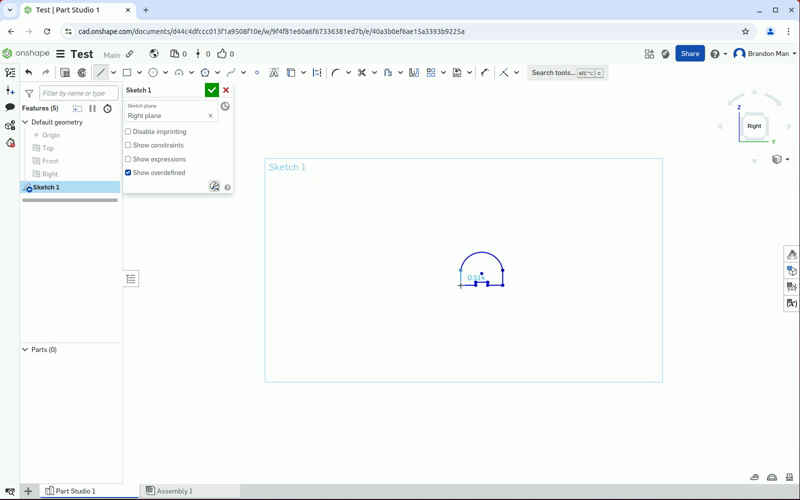
scroll(6)
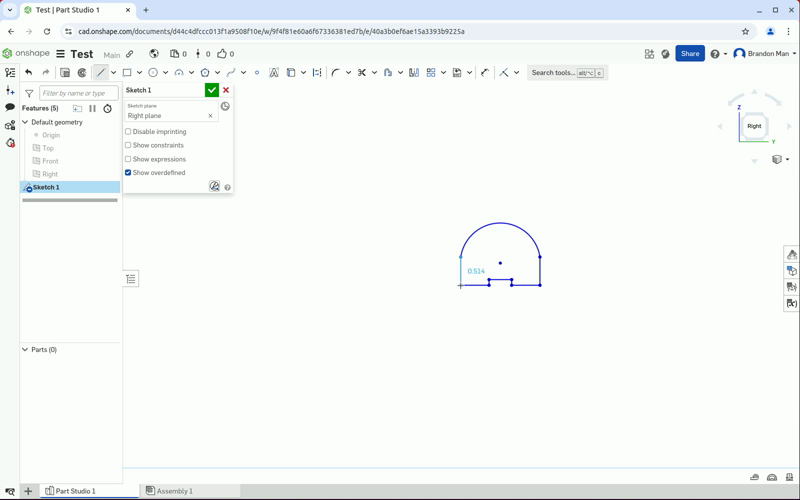
key_up(shift)
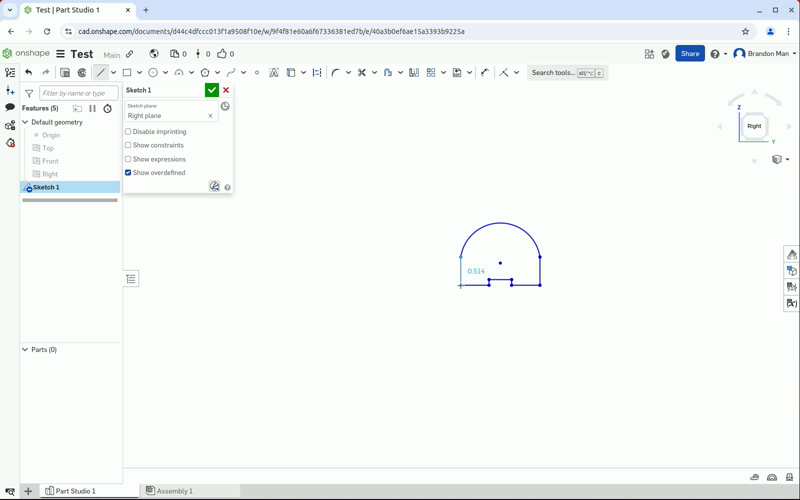
click(460, 285)
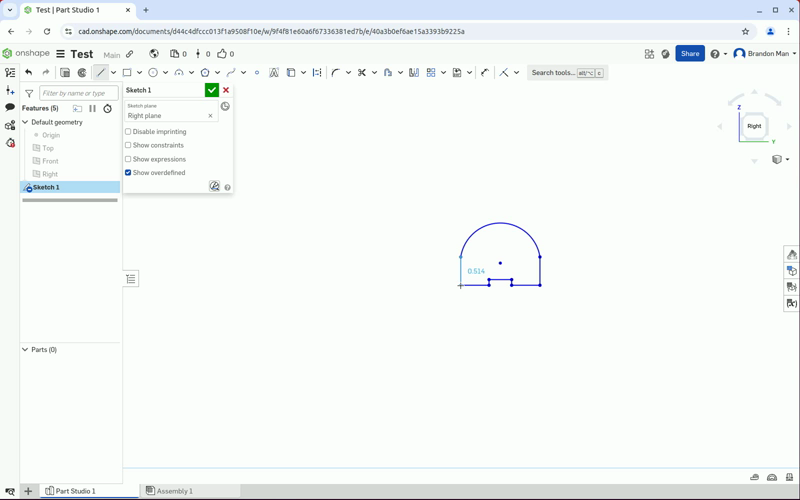
scroll(-6)
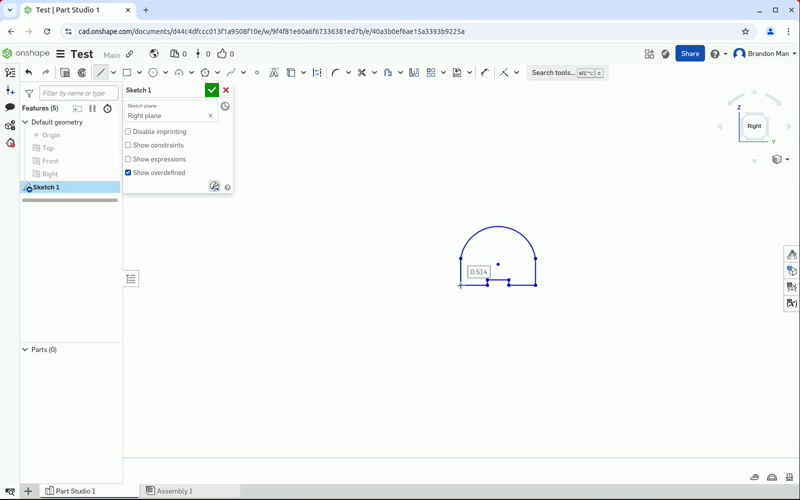
scroll(-6)
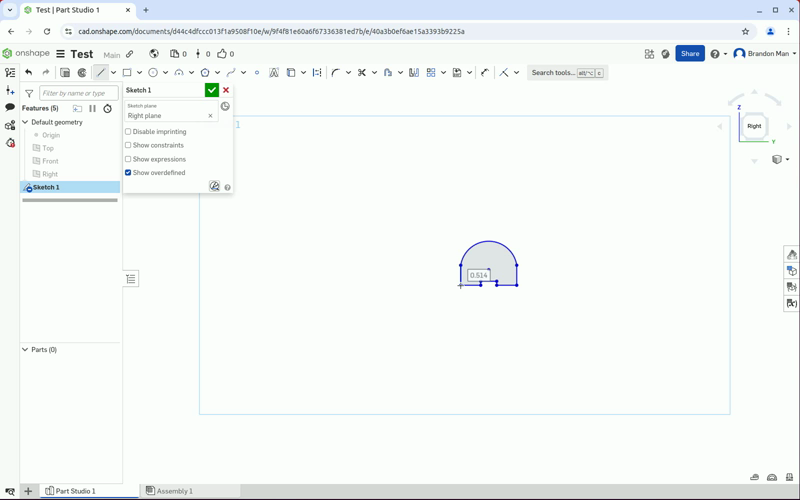
scroll(-6)
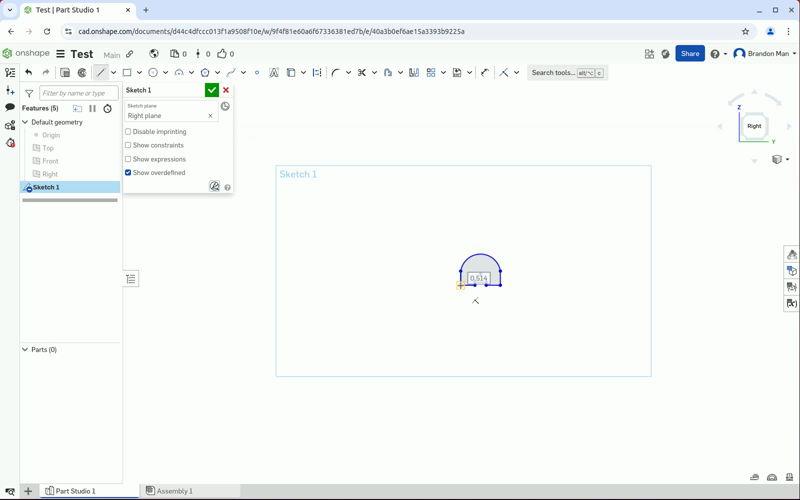
scroll(-6)
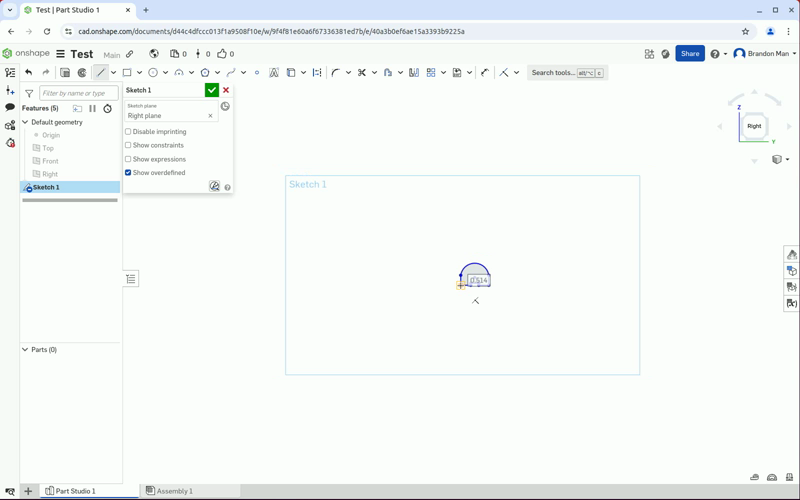
scroll(-6)
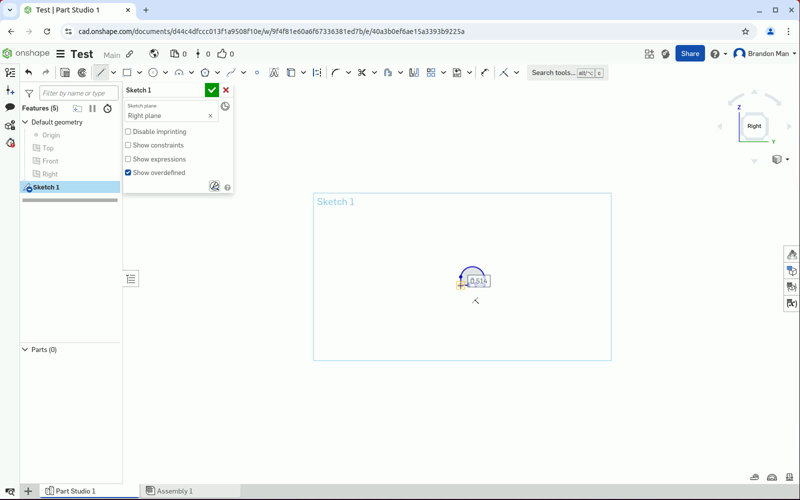
scroll(-6)
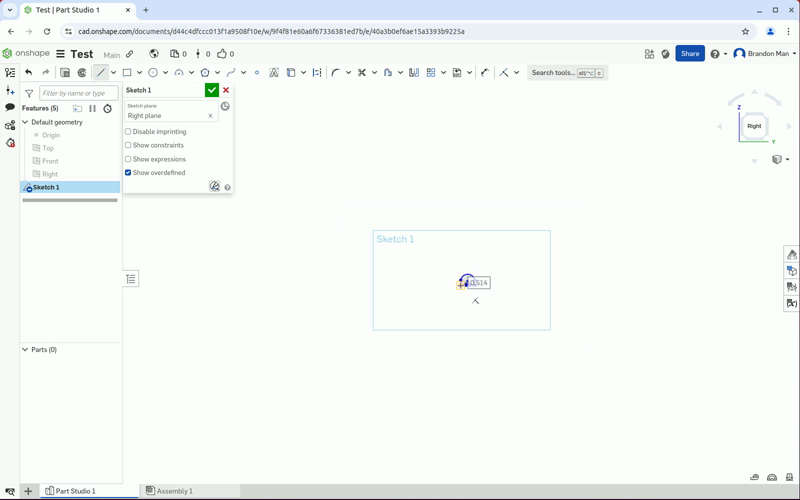
scroll(-6)
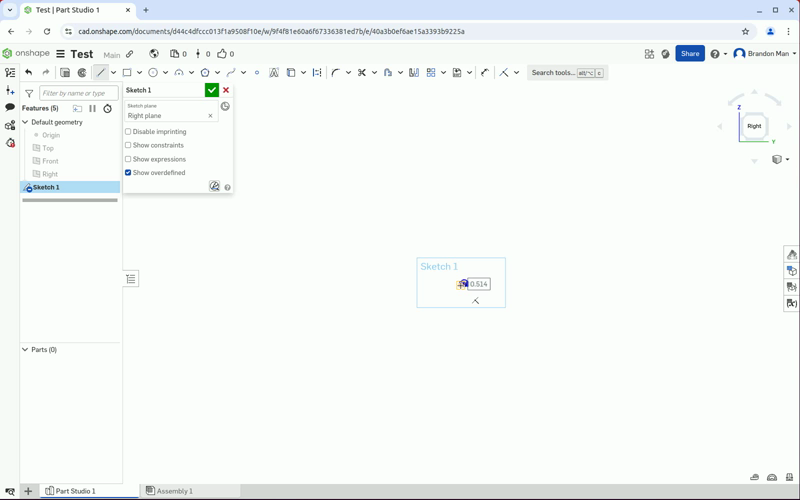
key(esc)
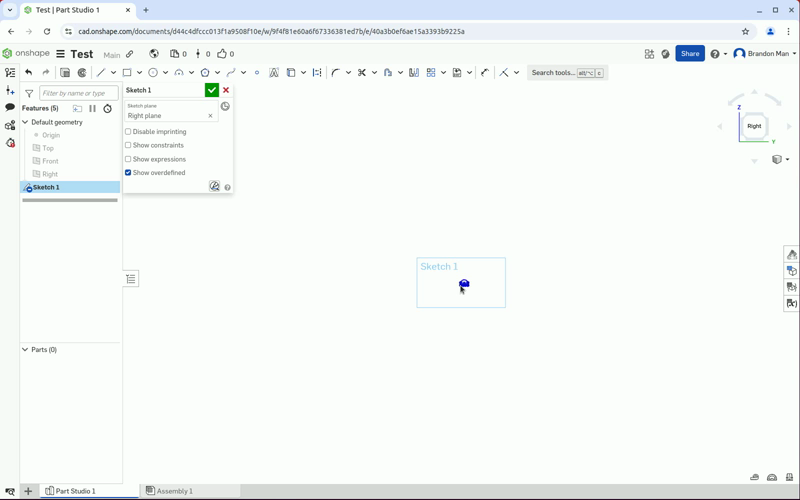
mouse_move(463, 282)
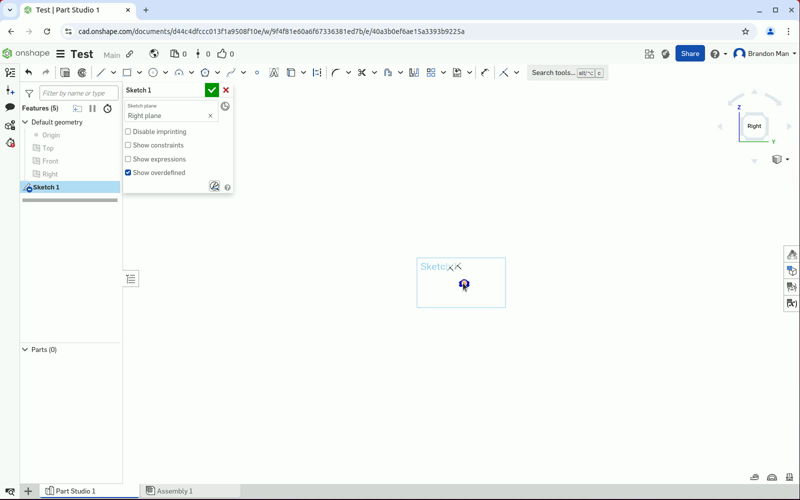
scroll(6)
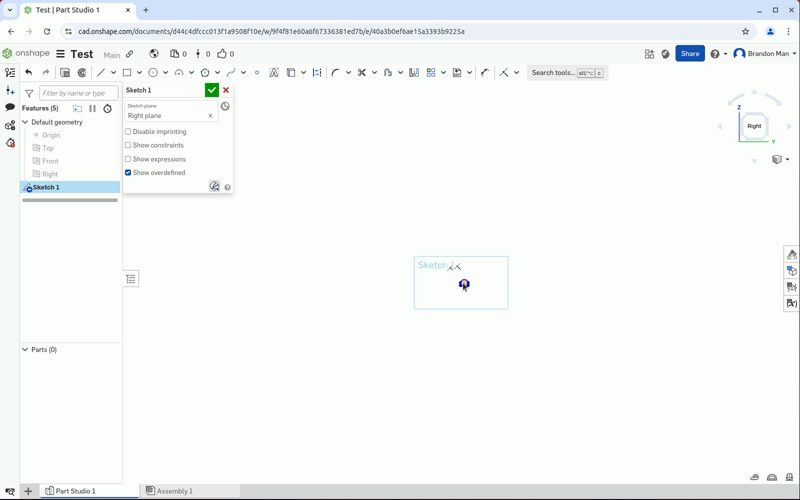
scroll(6)
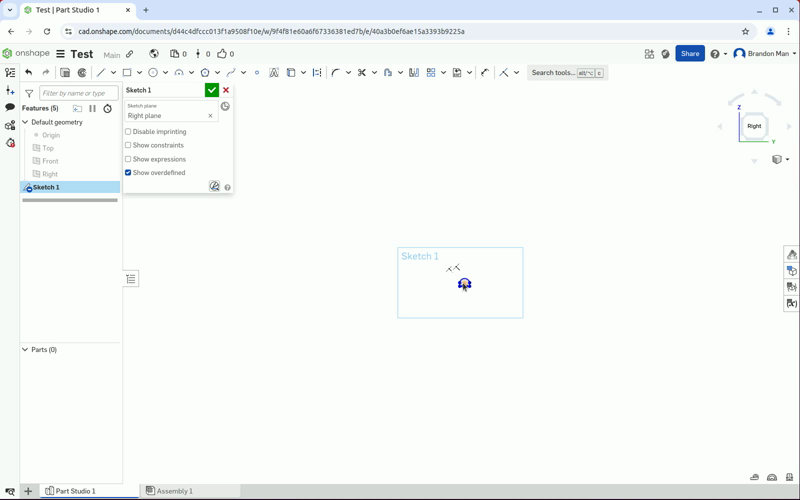
scroll(6)
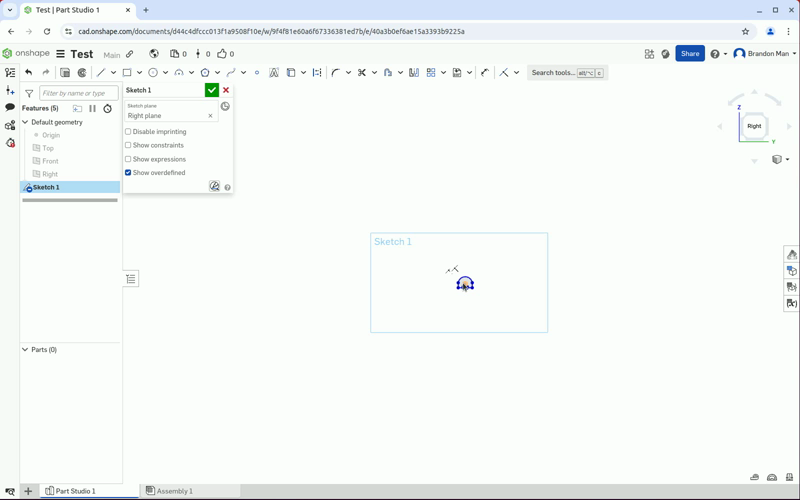
scroll(6)
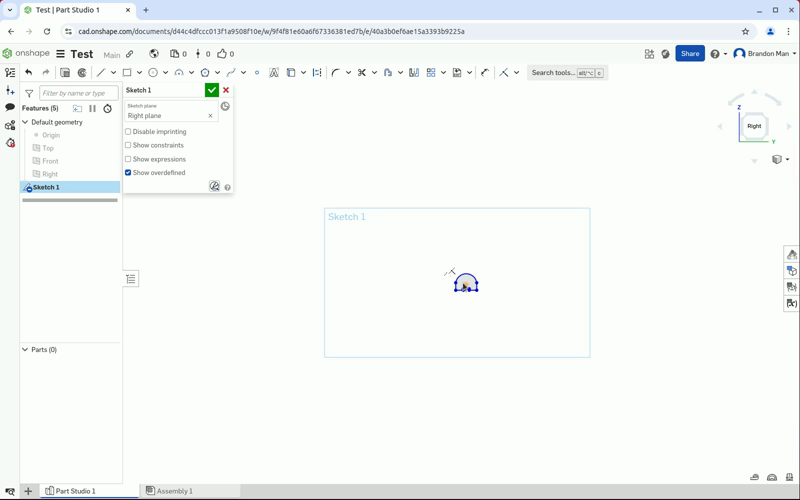
scroll(6)
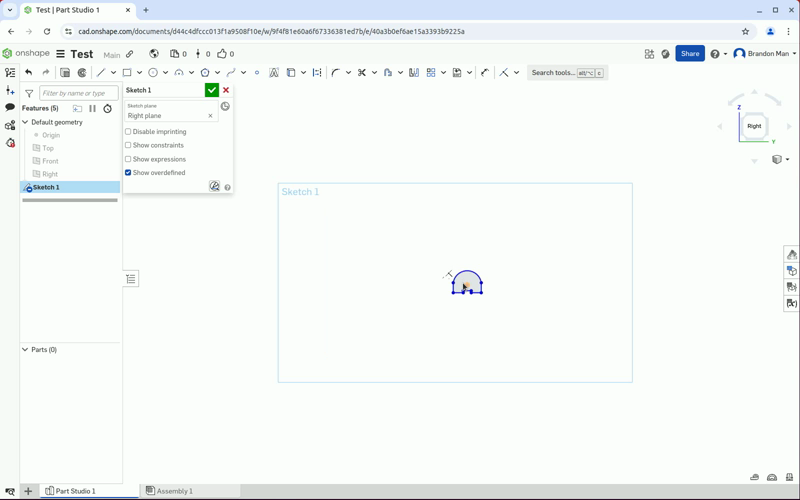
scroll(6)
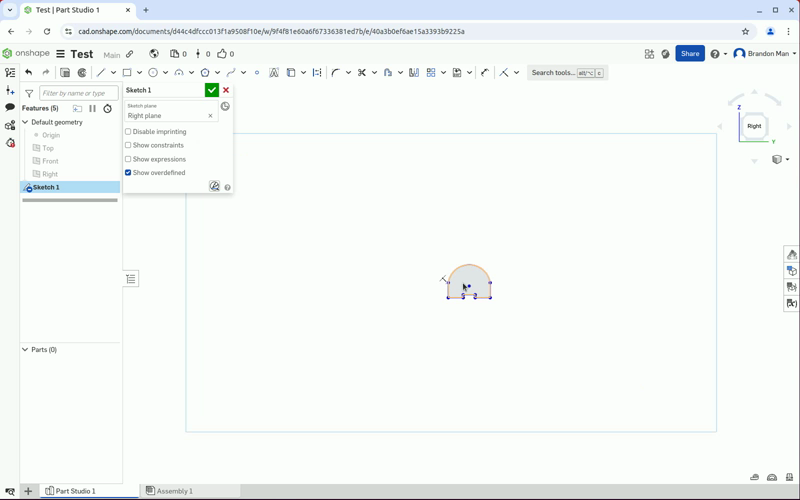
scroll(6)
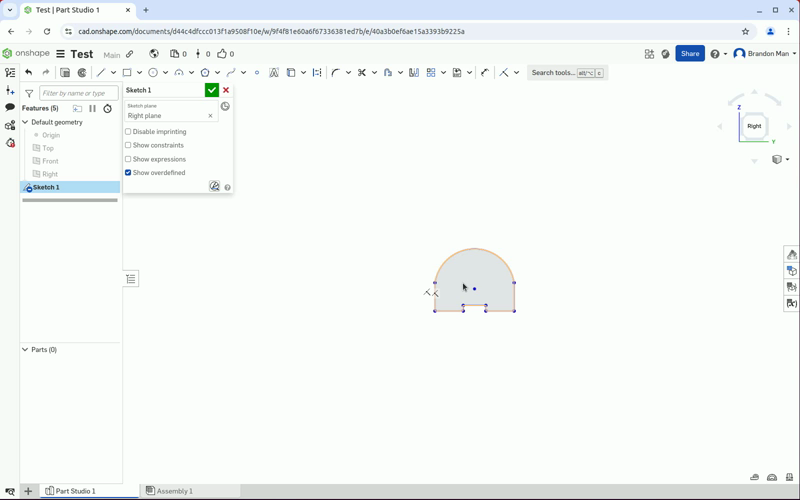
click(463, 282)
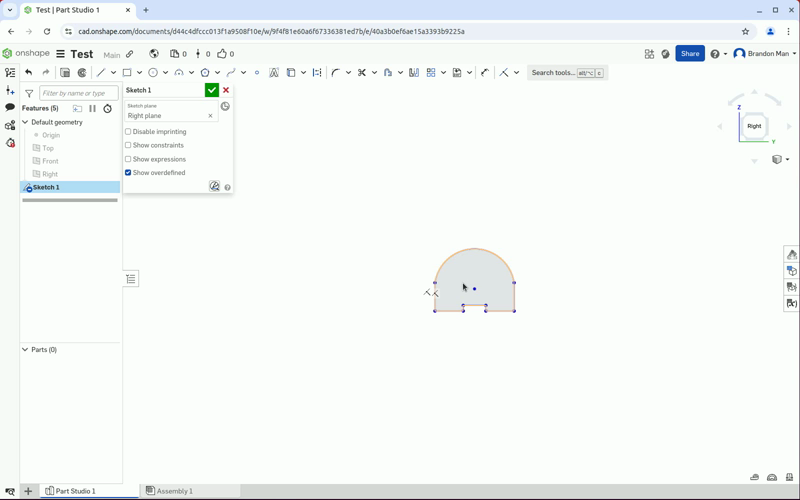
scroll(-6)
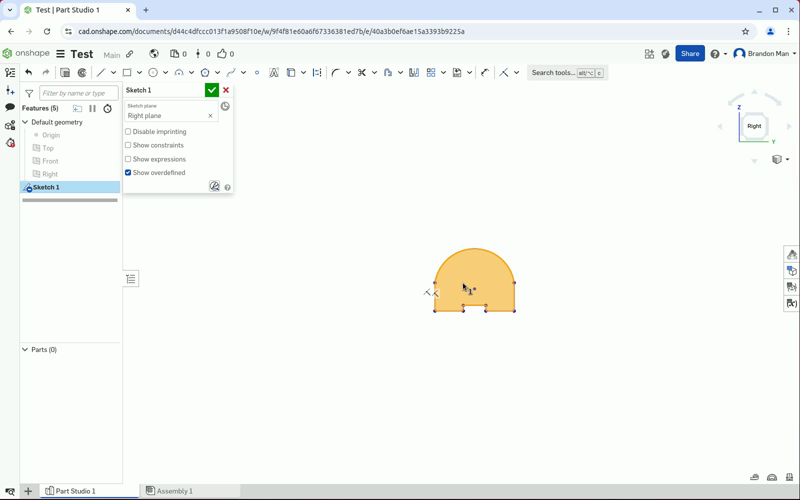
scroll(-6)
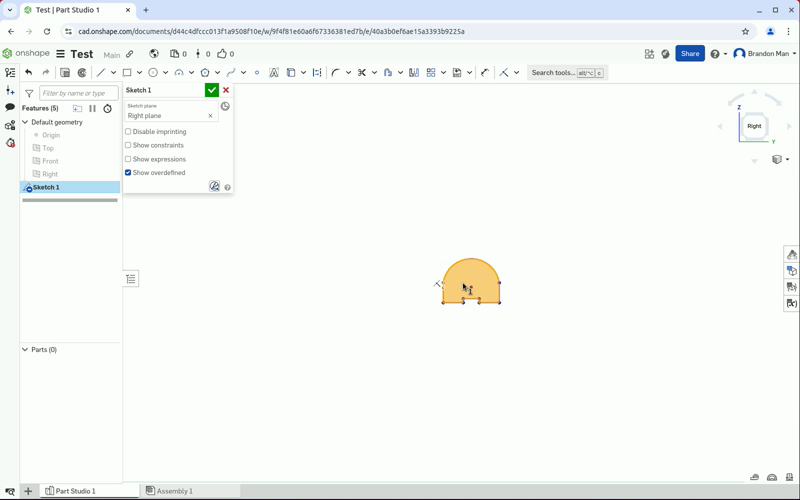
scroll(-6)
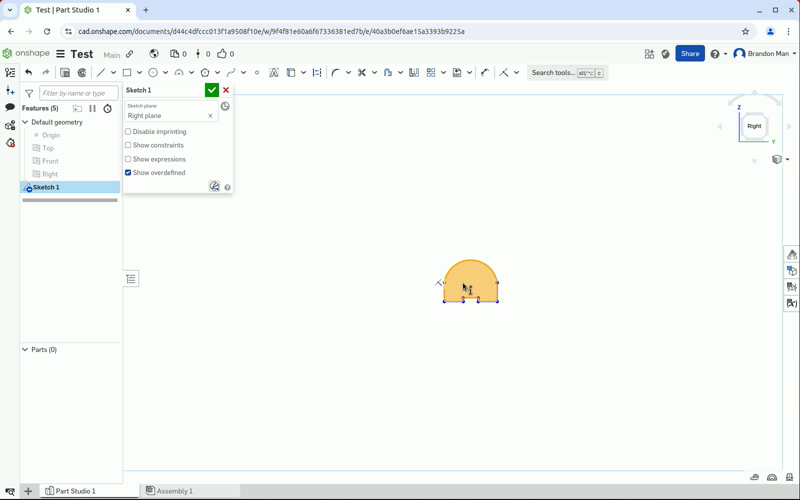
scroll(-6)
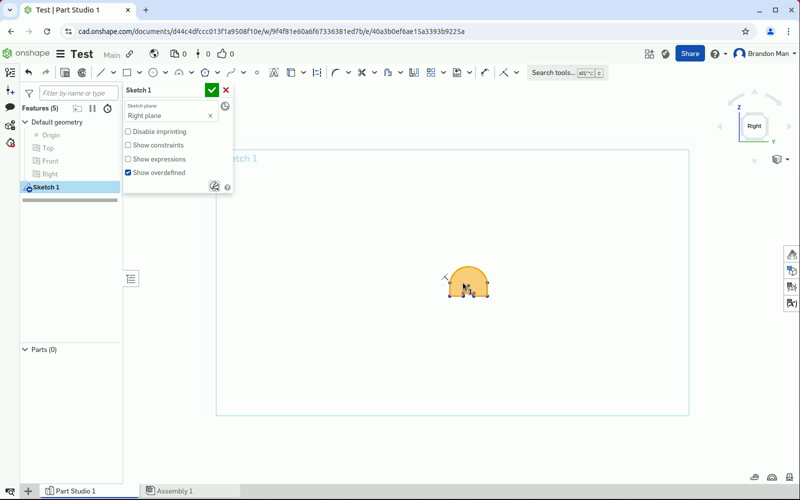
scroll(-6)
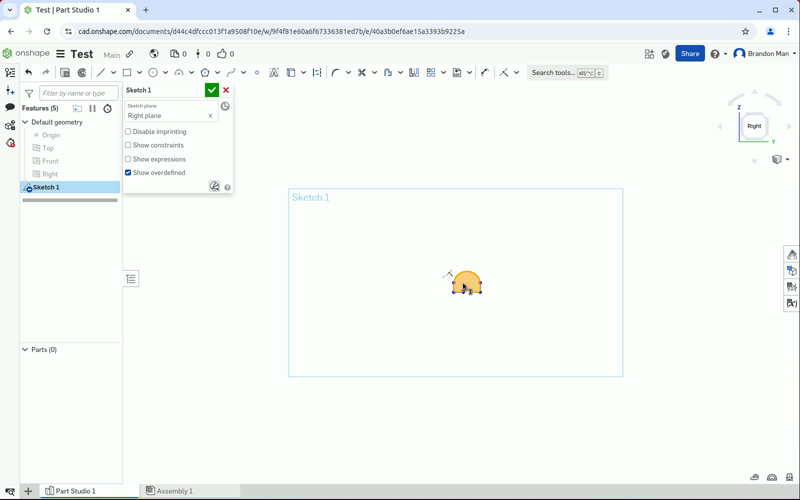
scroll(-6)
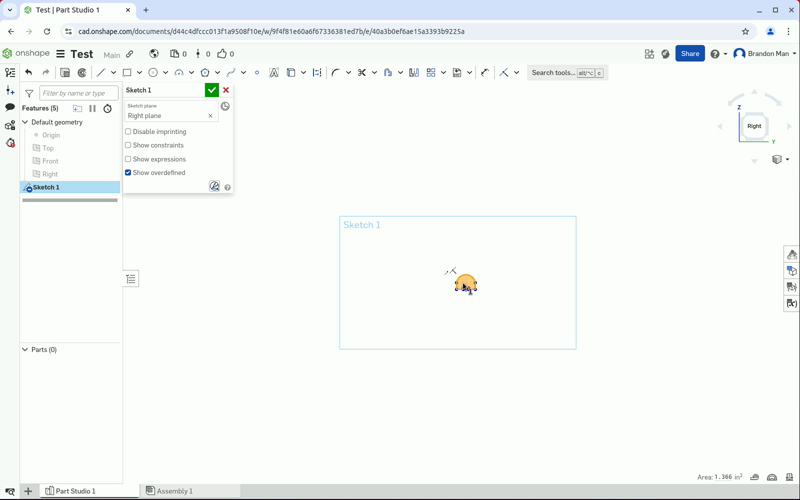
scroll(-6)
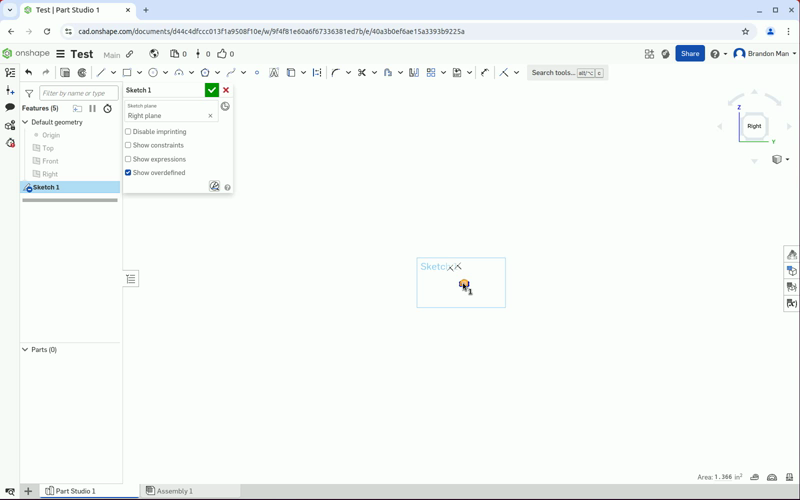
mouse_move(73, 352)
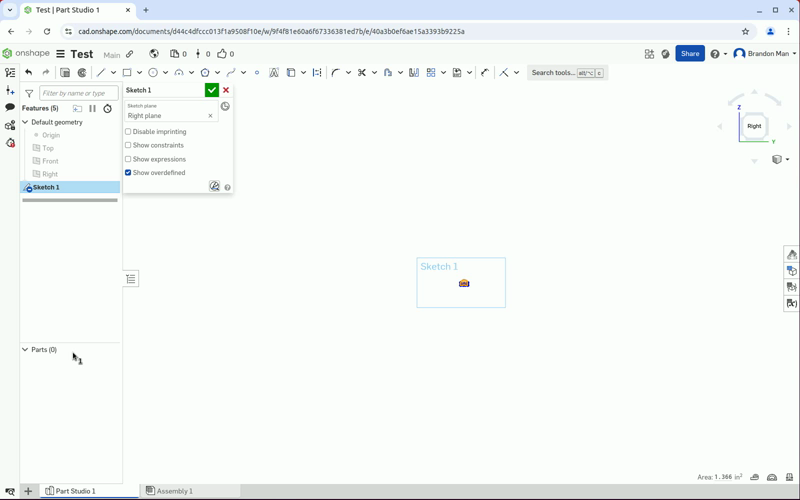
key(shift+y)
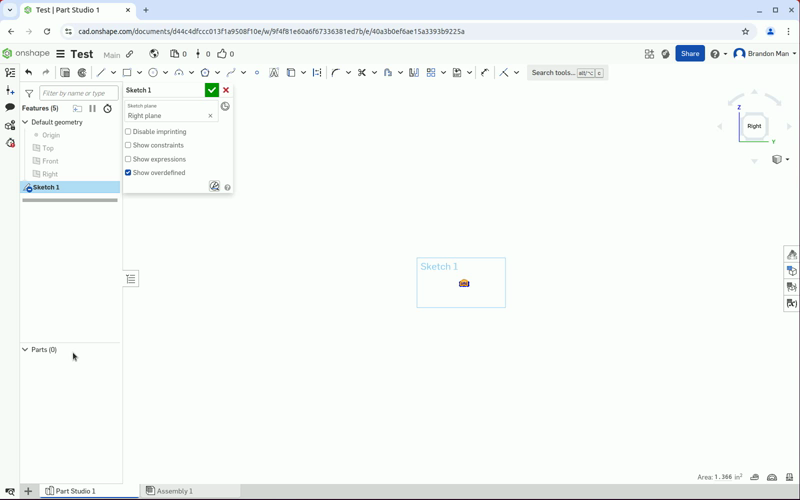
key(shift+e)
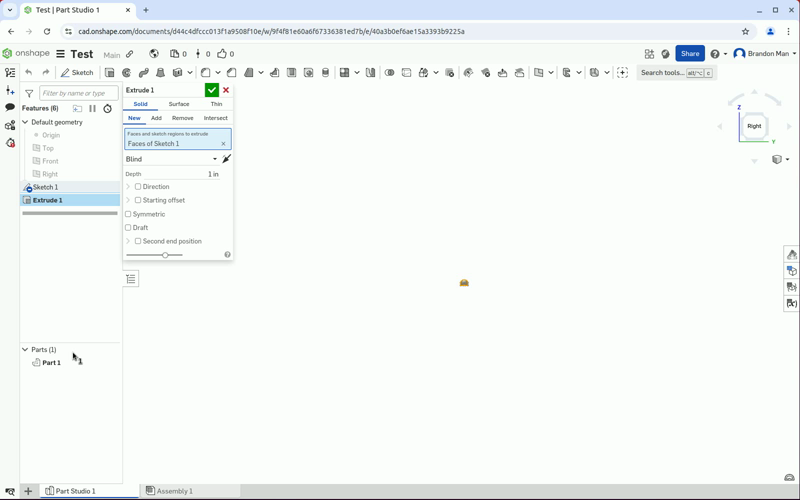
mouse_move(143, 106)
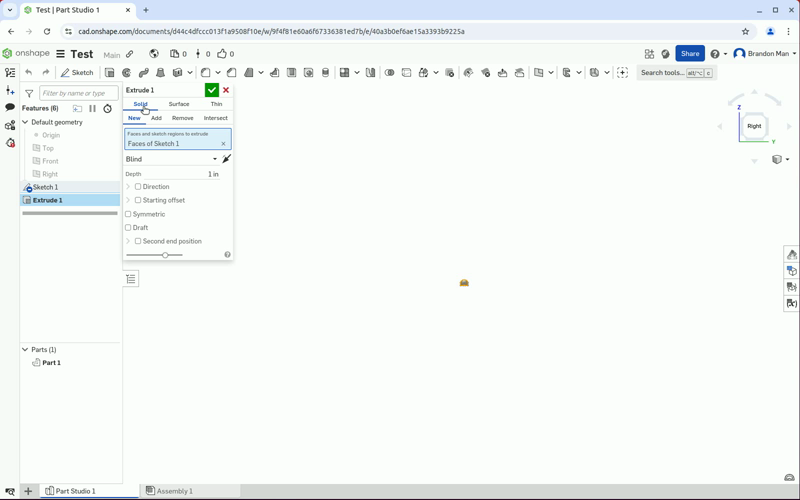
click(143, 106)
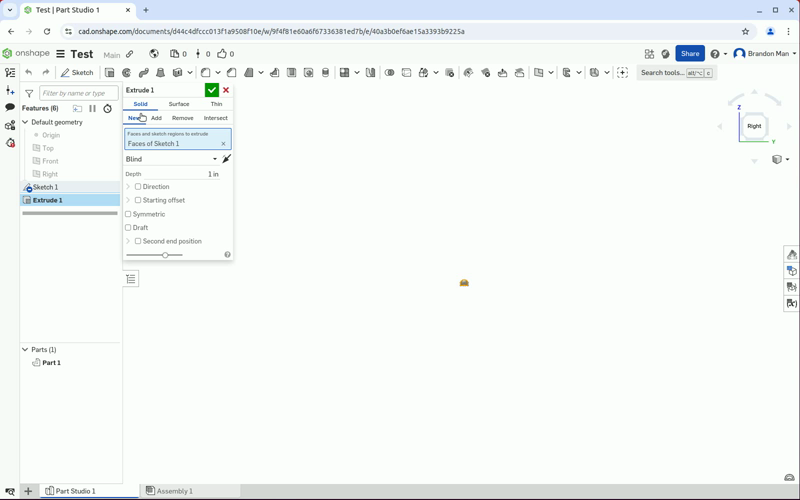
mouse_move(137, 120)
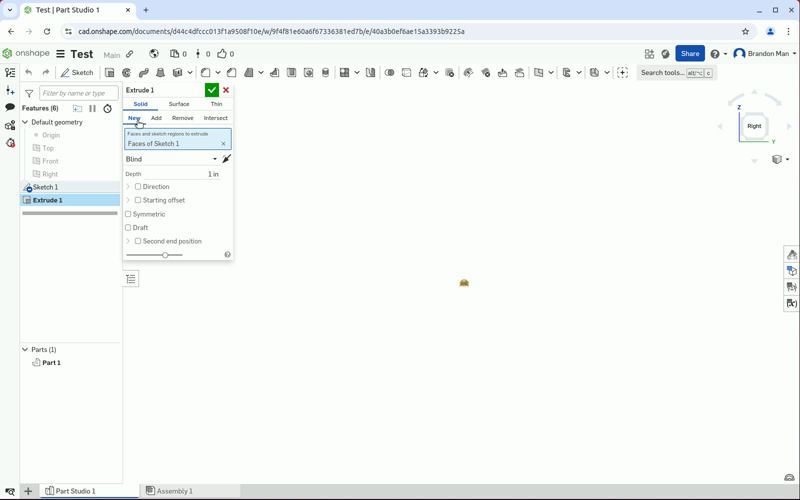
click(137, 120)
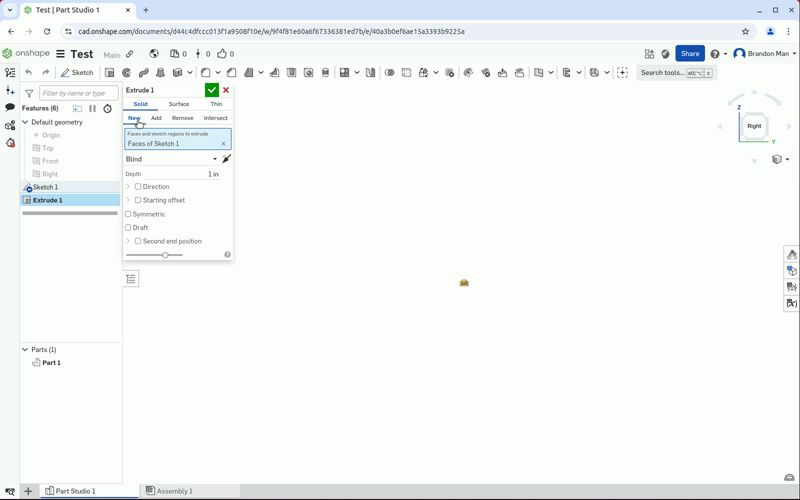
key(tab, 4)
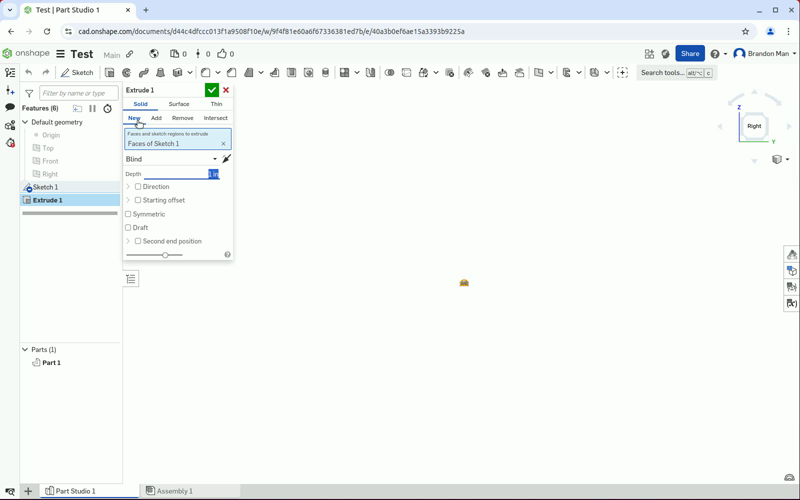
text(23.108)
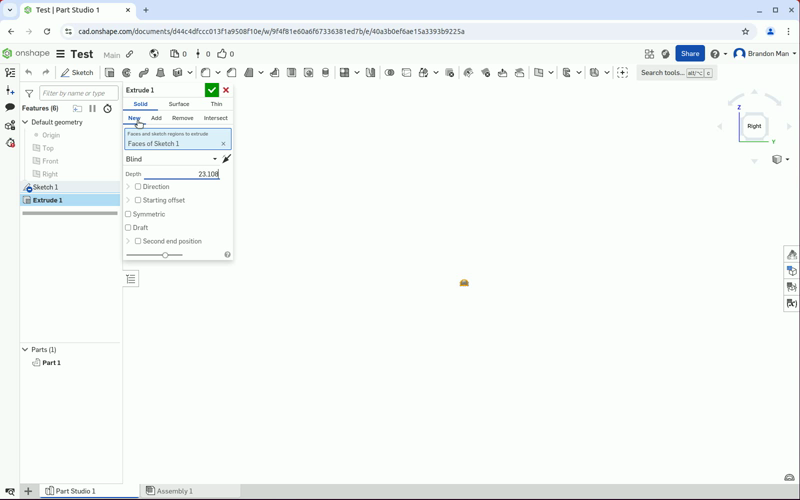
key(enter)
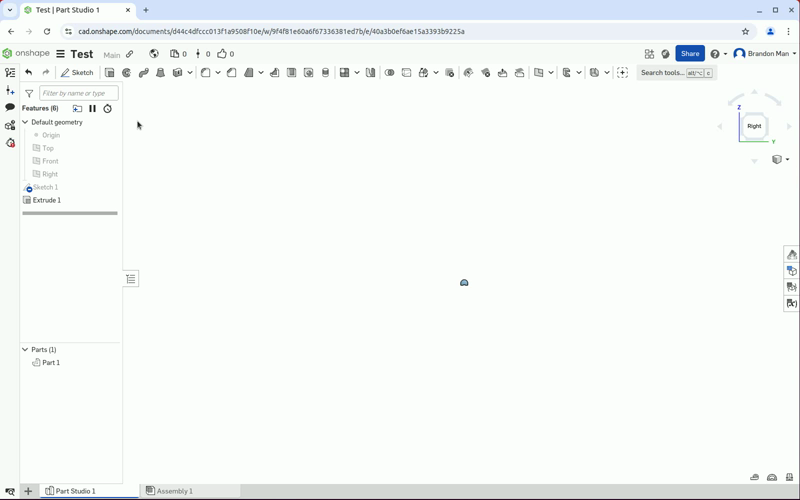
key(shift+h)
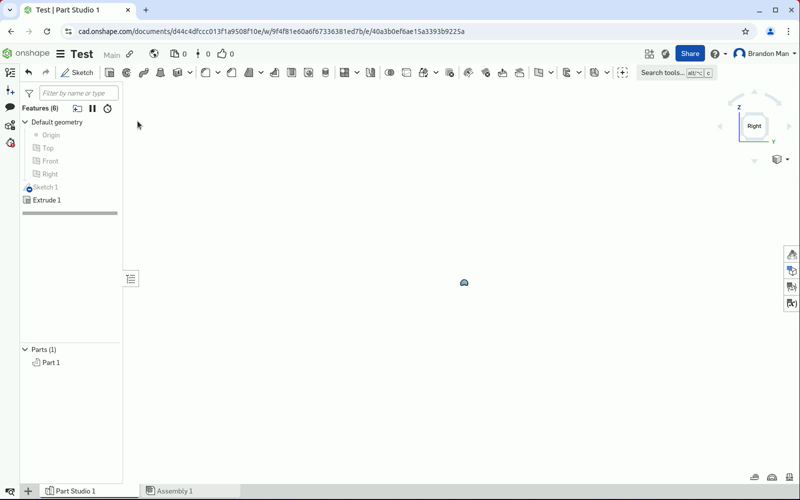
key(shift+h)
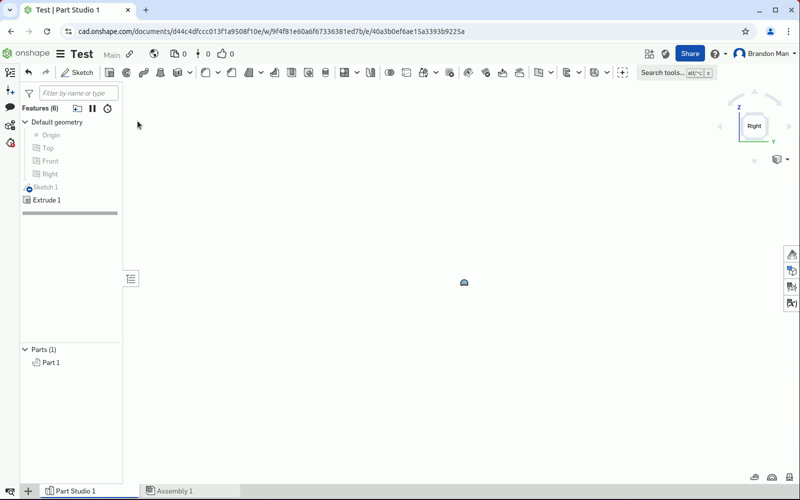
mouse_move(73, 189)
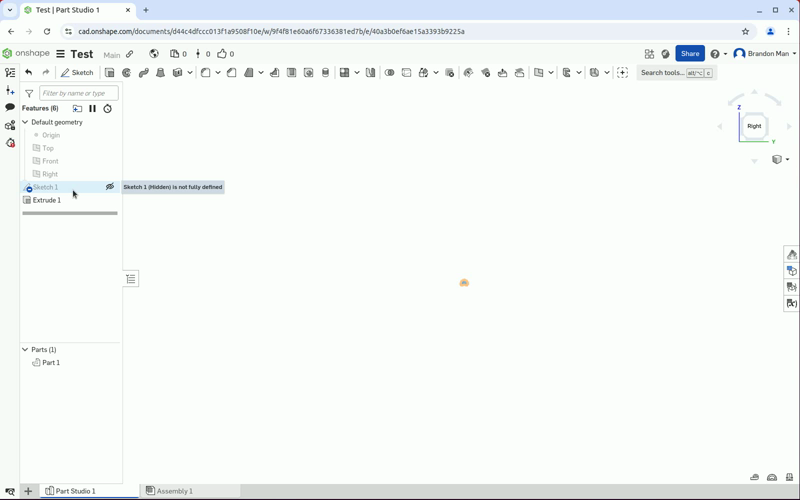
click(73, 189)
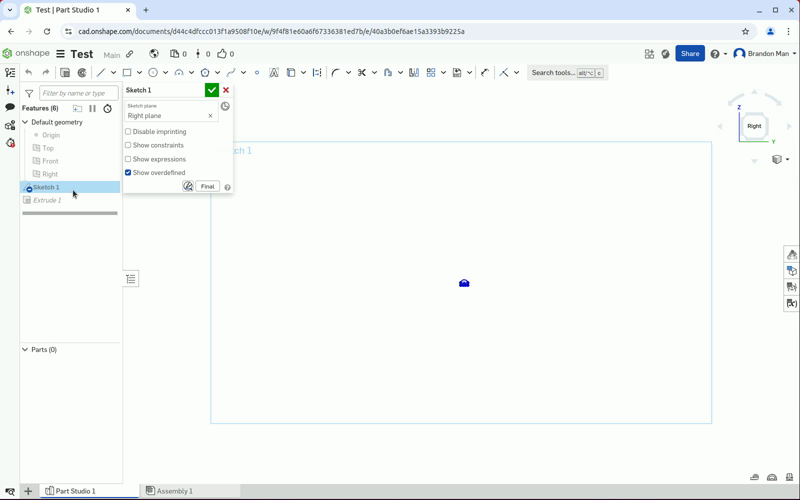
mouse_move(229, 92)
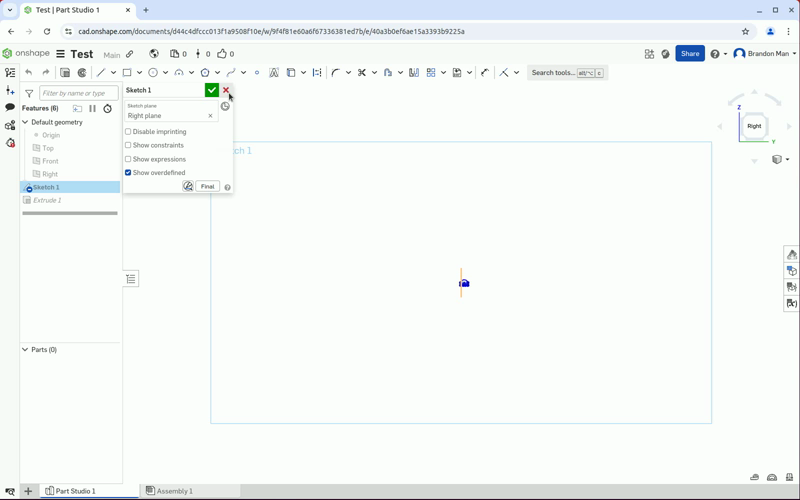
click(229, 92)
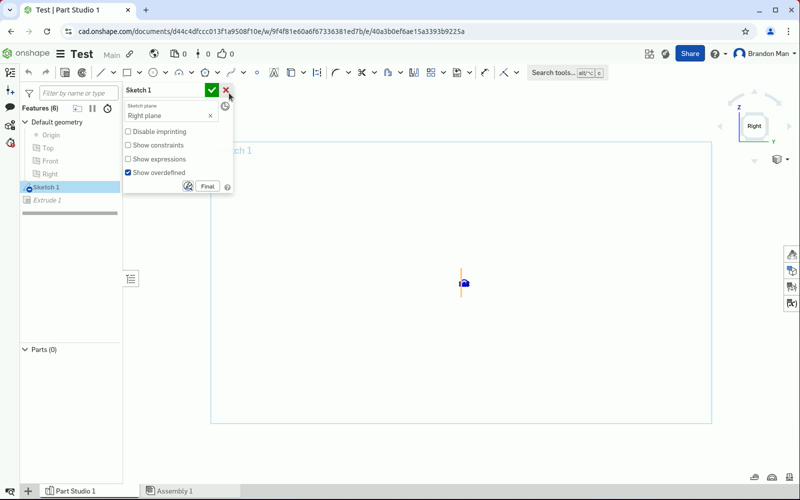
key(shift+s)
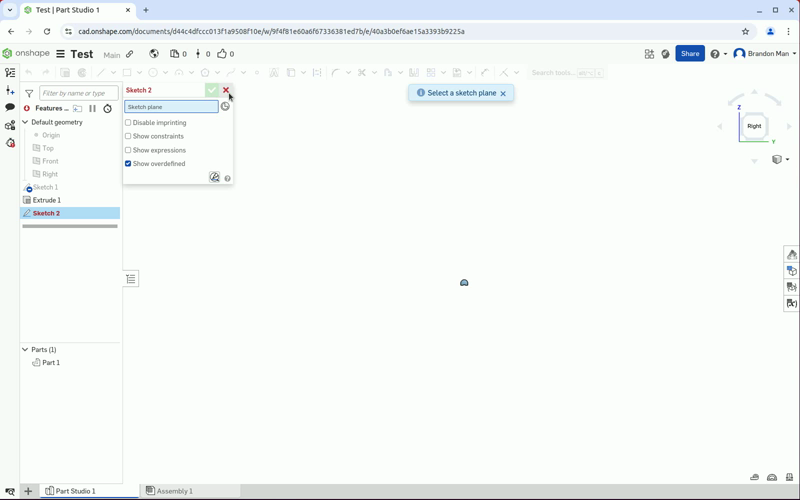
mouse_move(73, 176)
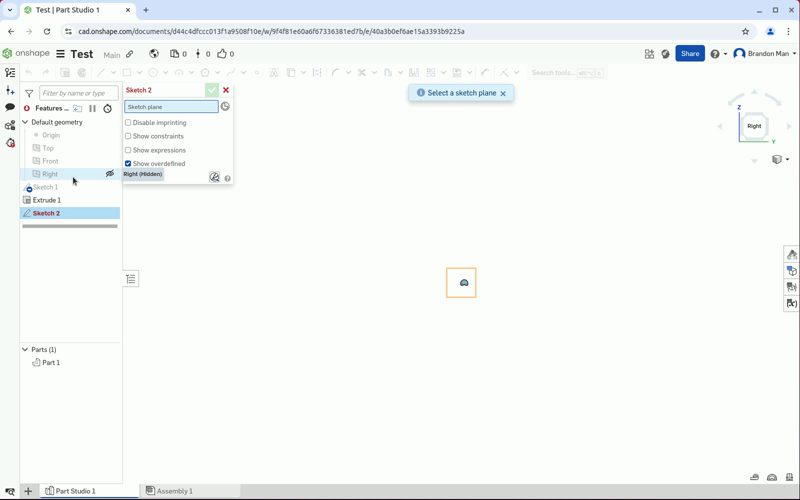
click(73, 176)
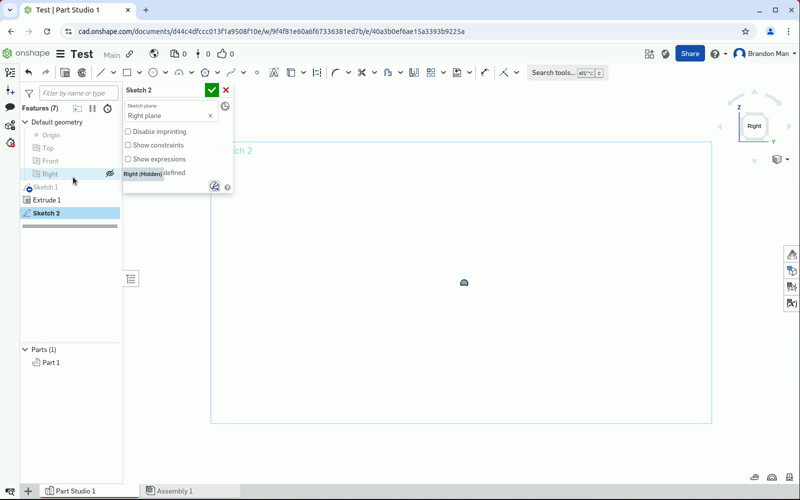
mouse_move(73, 352)
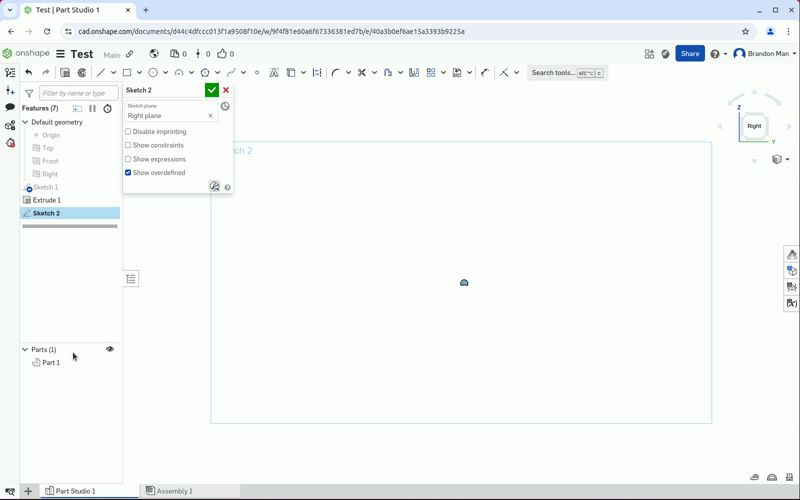
key(y)
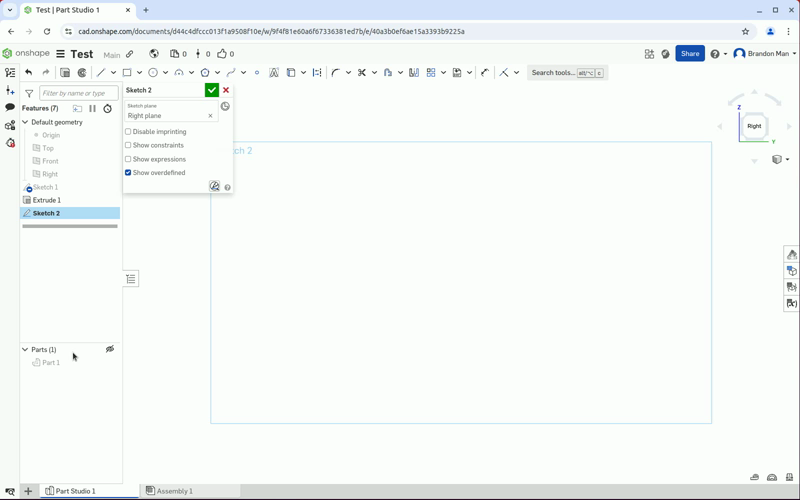
key(l)
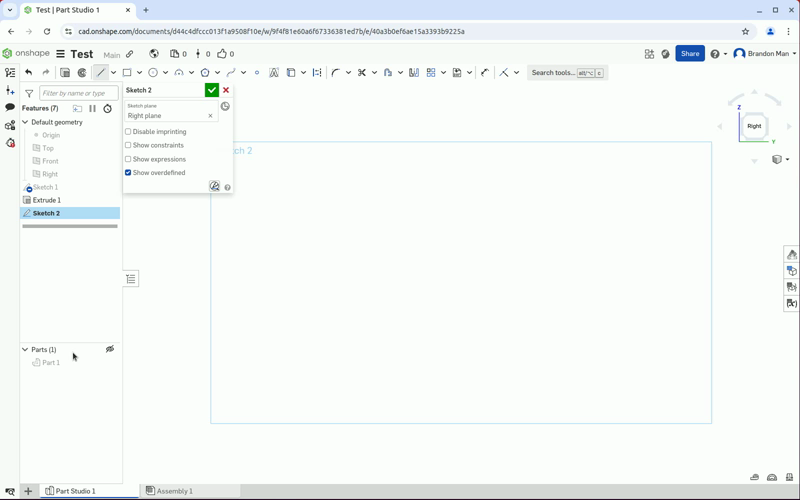
key_down(shift)
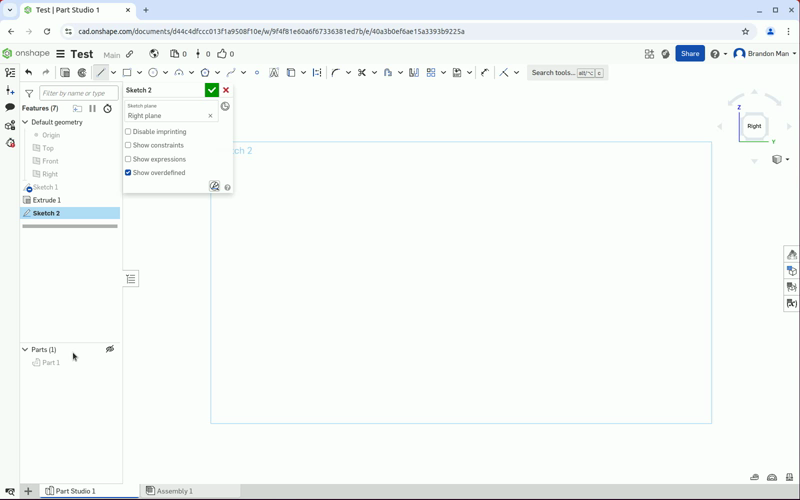
mouse_move(460, 348)
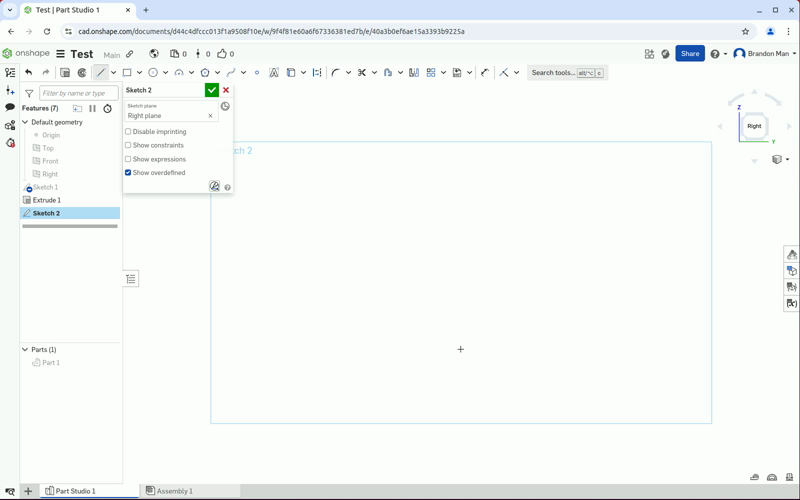
click(460, 348)
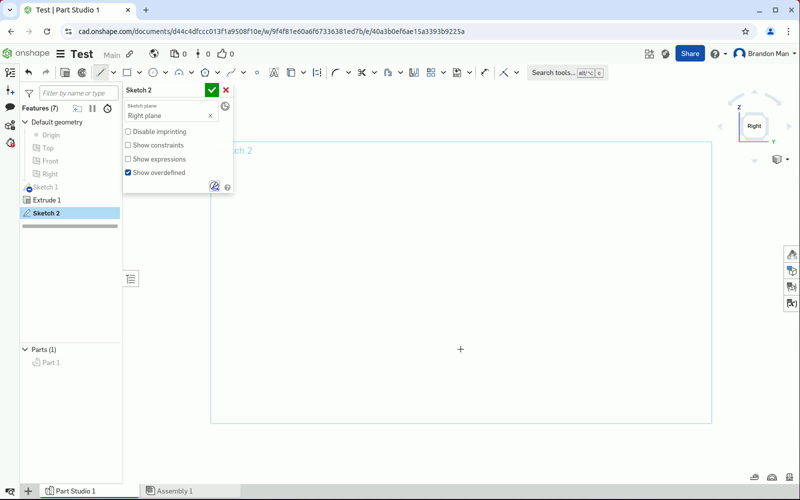
key_up(shift)
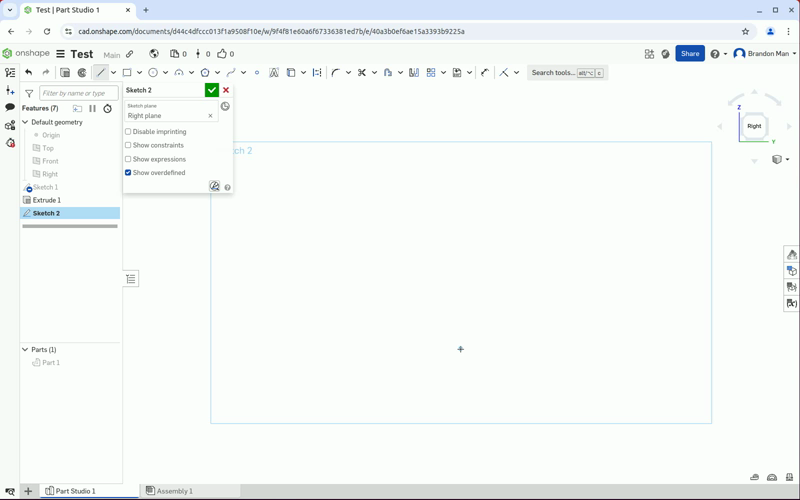
key_down(shift)
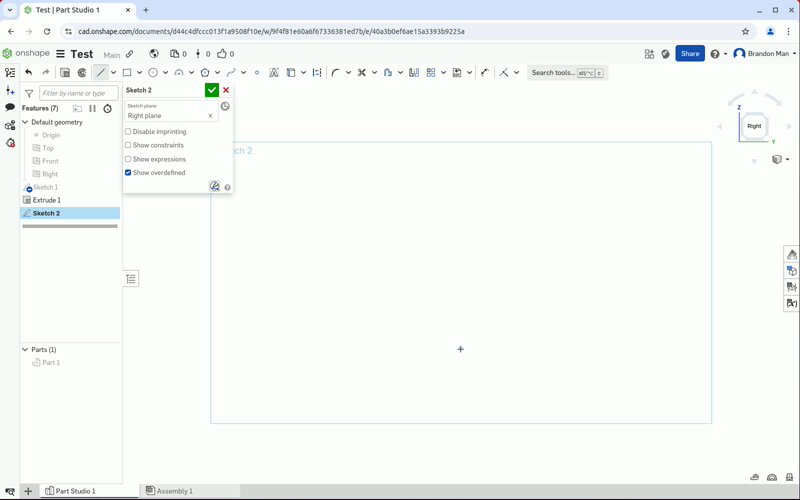
mouse_move(490, 348)
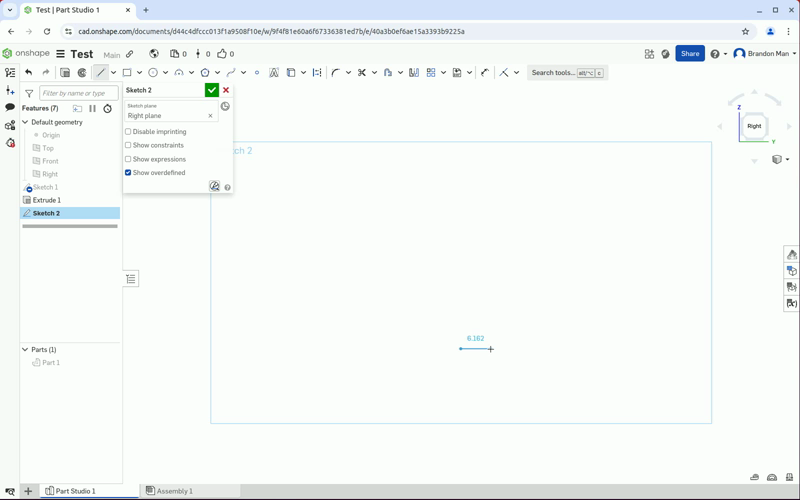
mouse_move(467, 348)
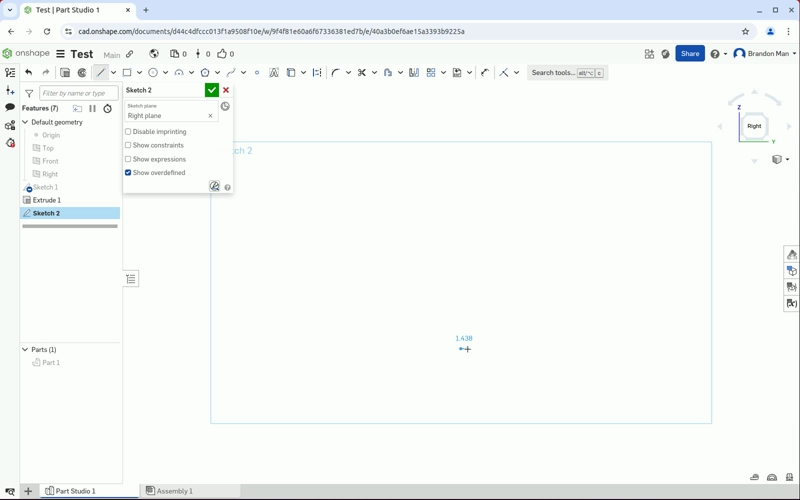
scroll(6)
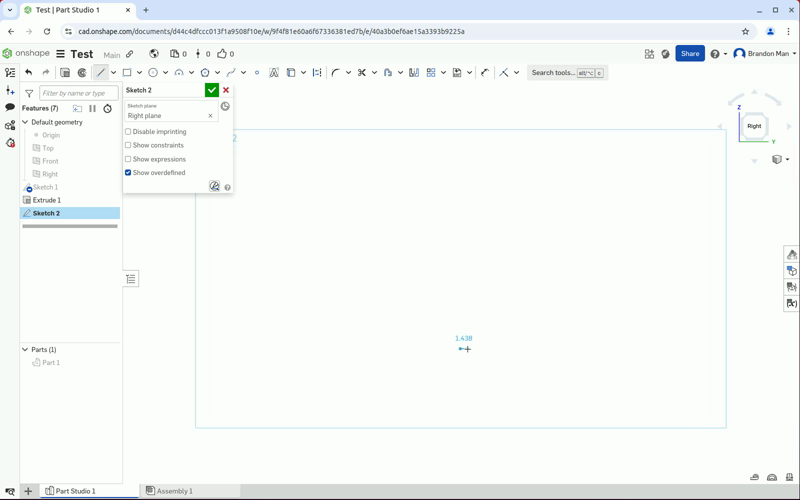
scroll(6)
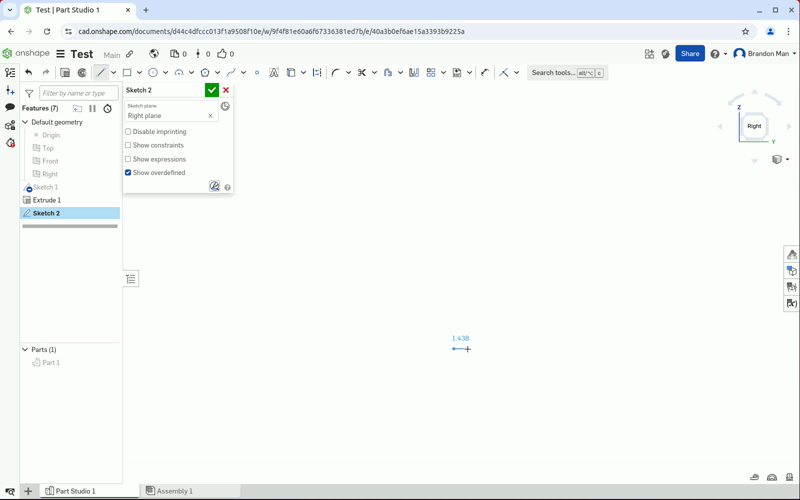
scroll(6)
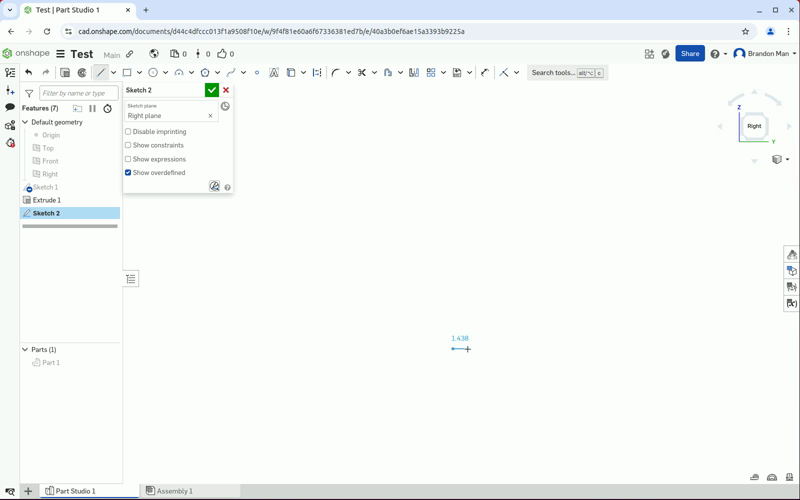
scroll(6)
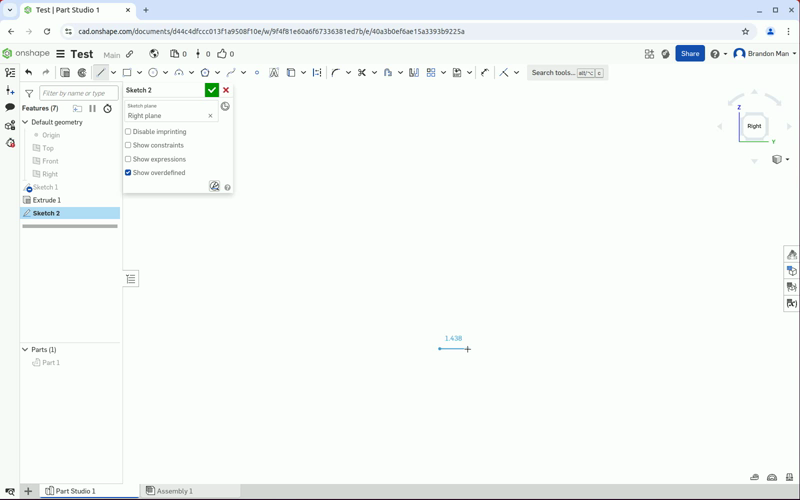
scroll(6)
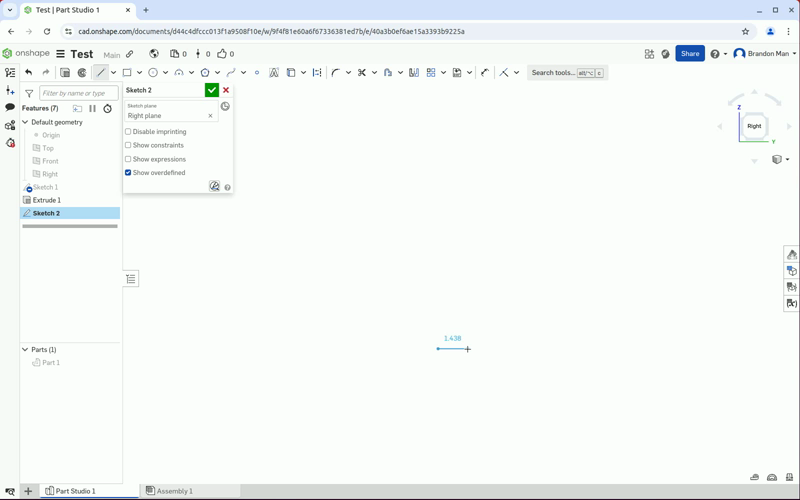
scroll(6)
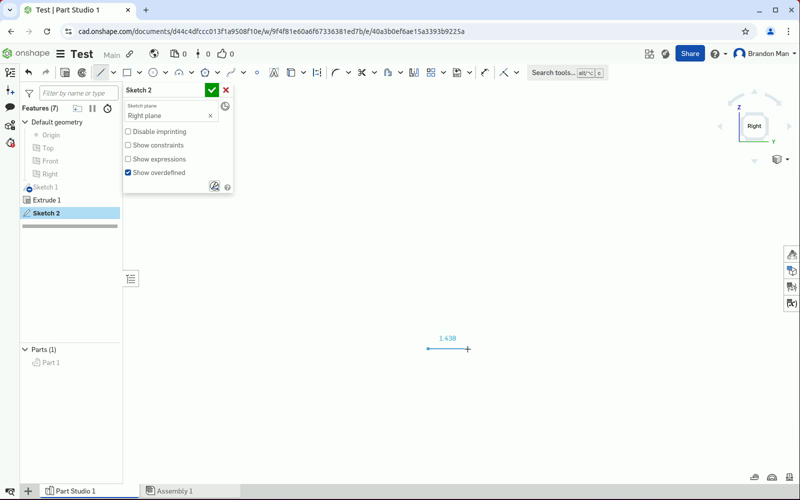
scroll(6)
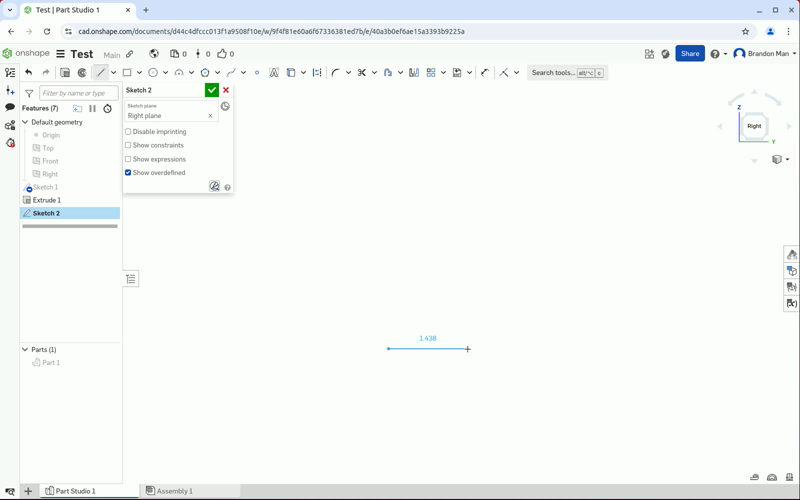
click(467, 348)
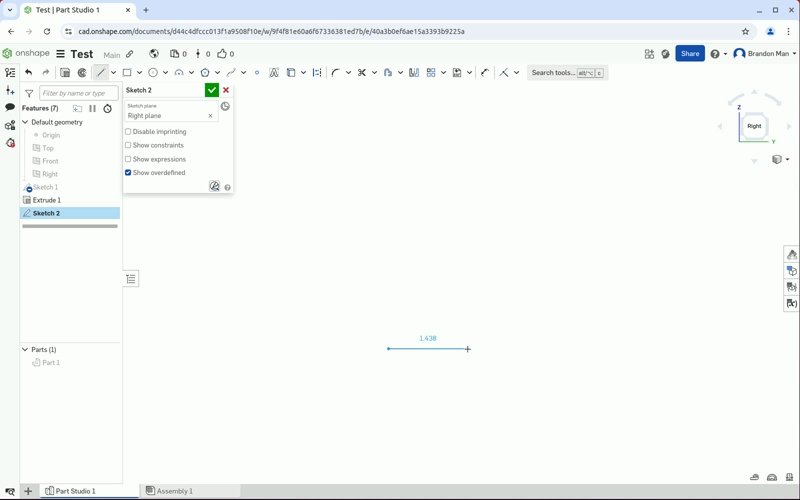
scroll(-6)
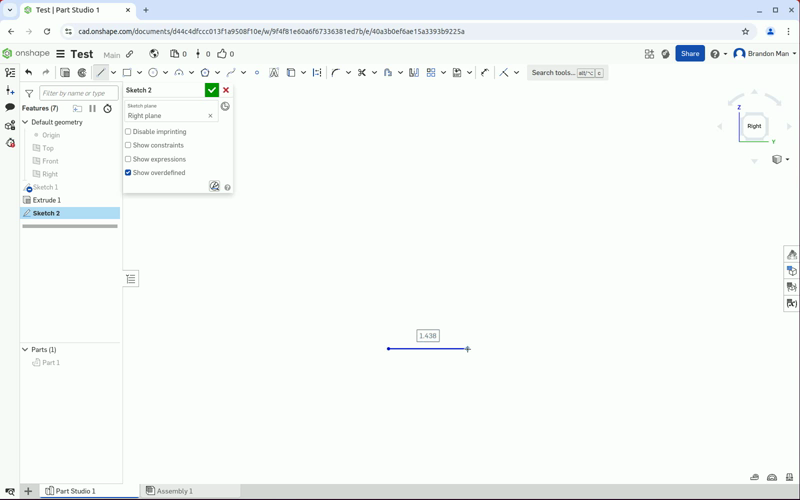
scroll(-6)
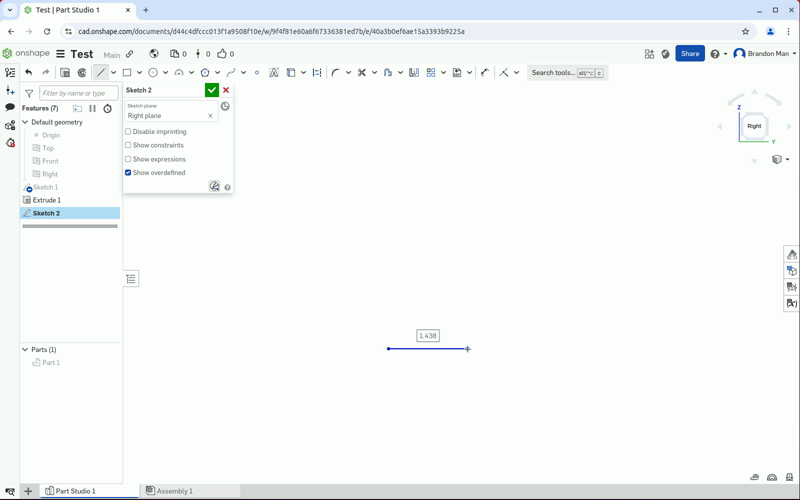
scroll(-6)
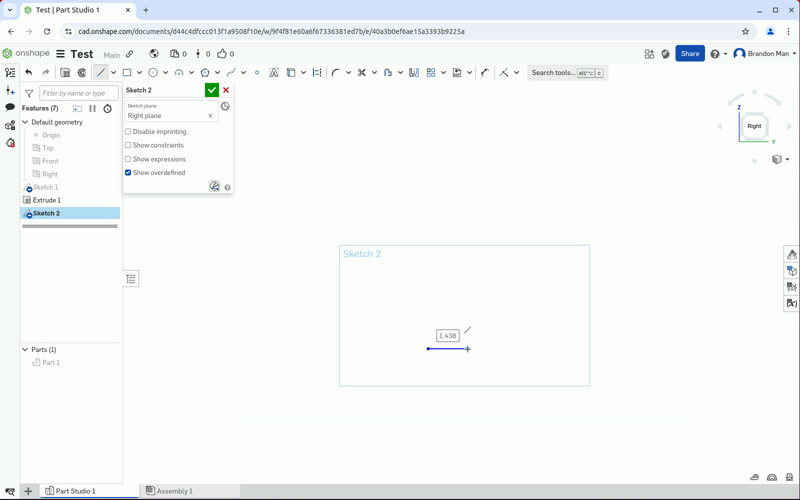
scroll(-6)
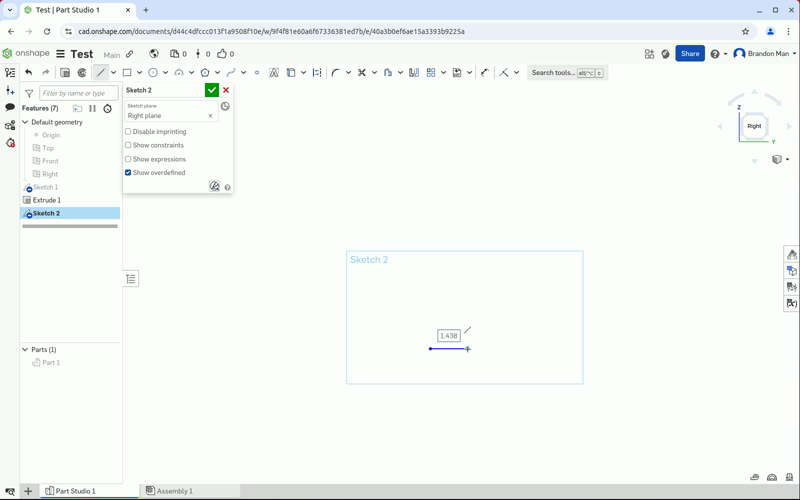
scroll(-6)
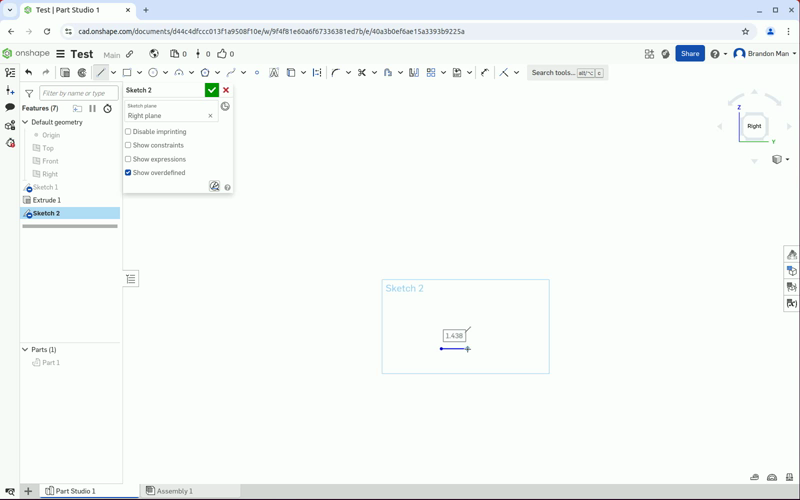
scroll(-6)
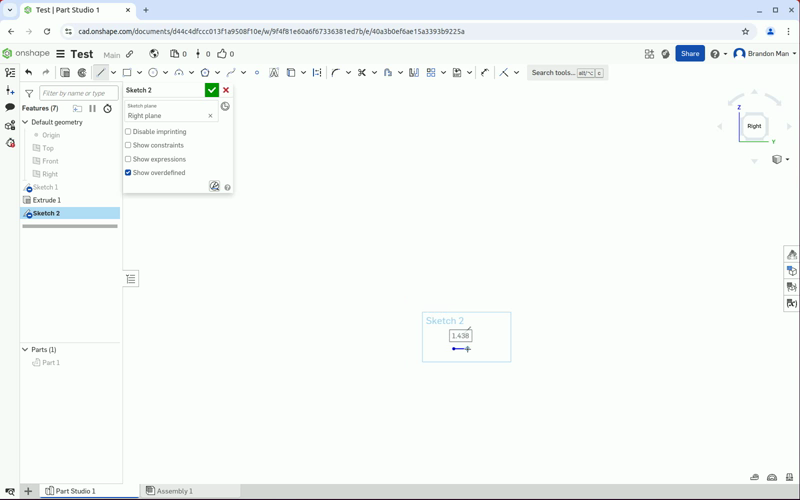
scroll(-6)
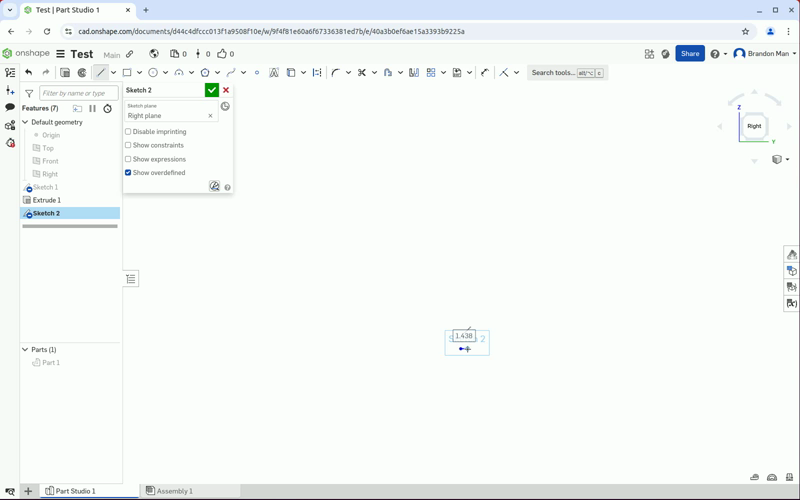
key_up(shift)
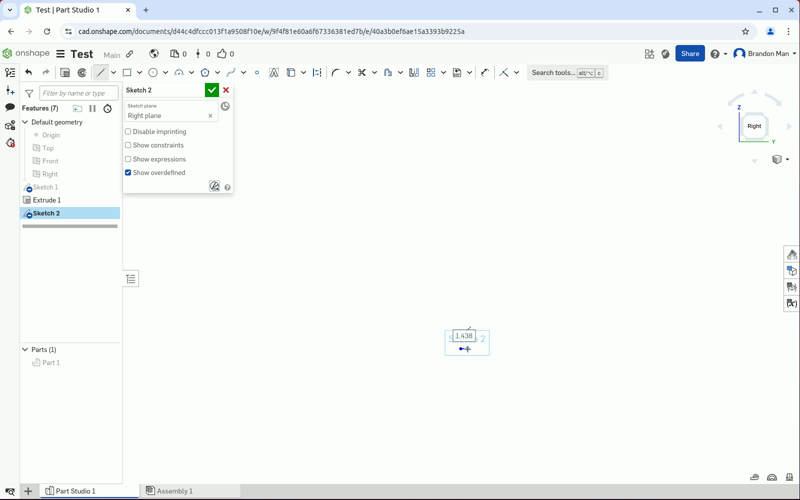
key_down(shift)
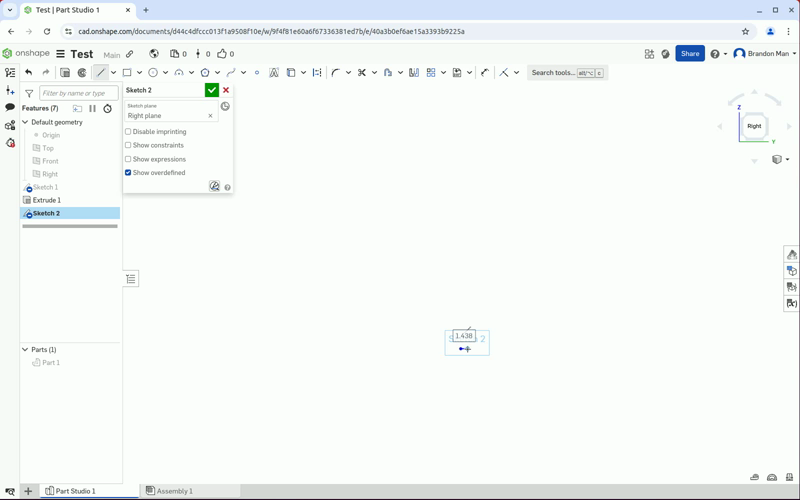
mouse_move(497, 348)
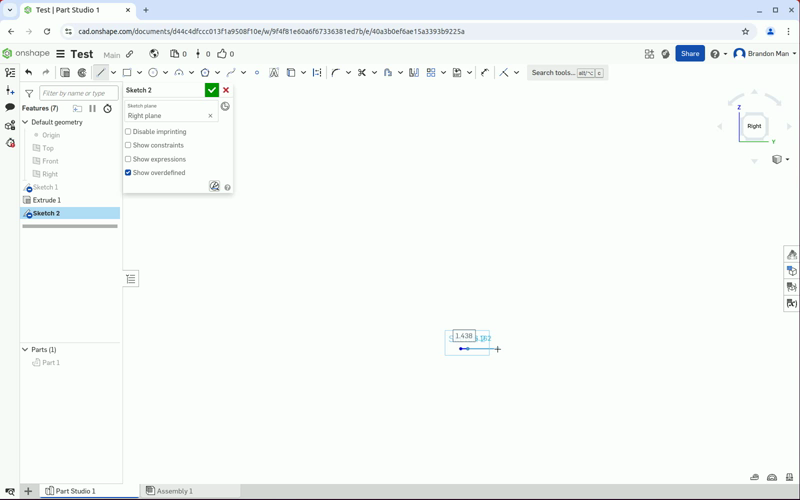
mouse_move(467, 345)
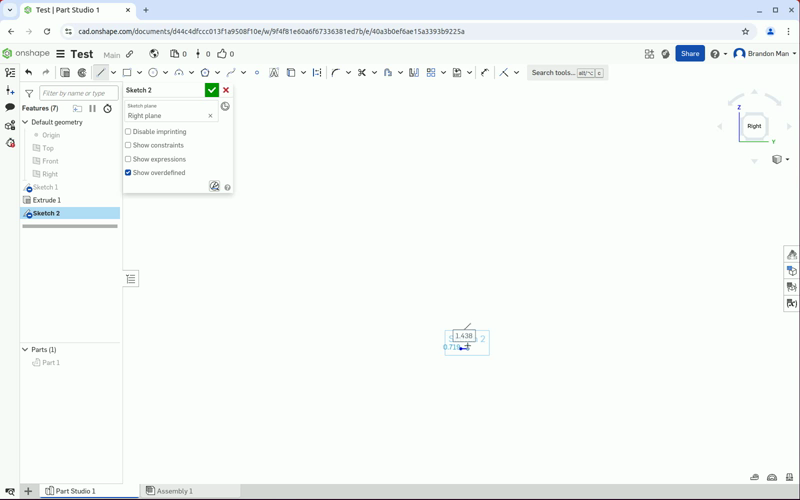
scroll(6)
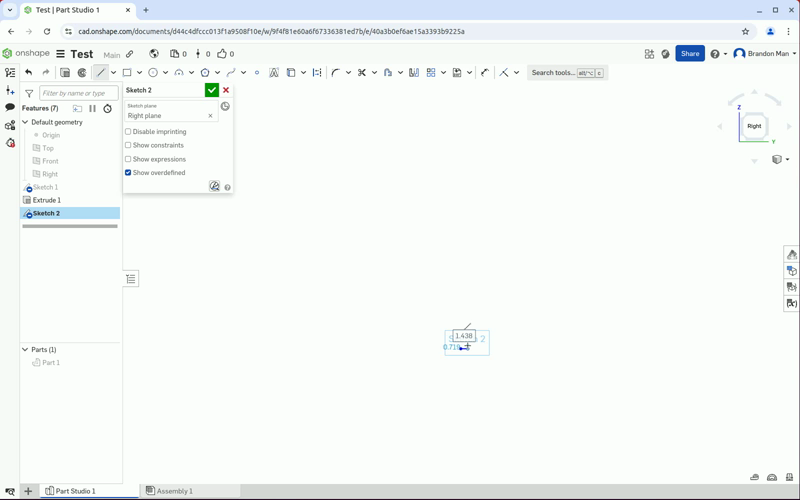
scroll(6)
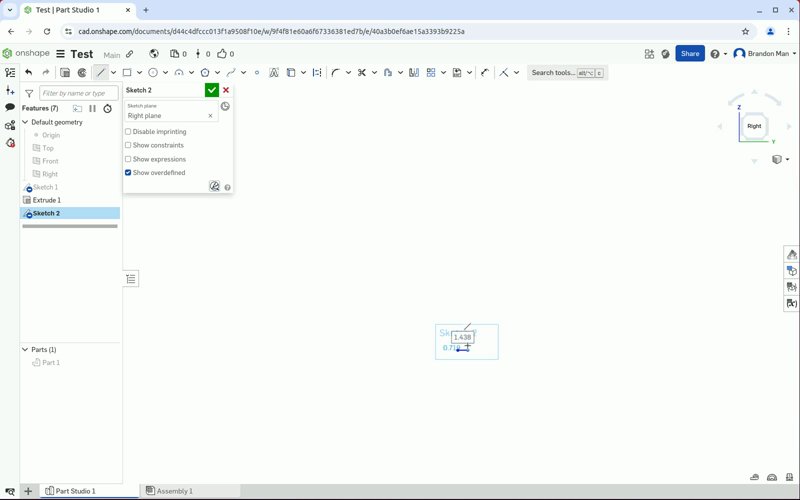
scroll(6)
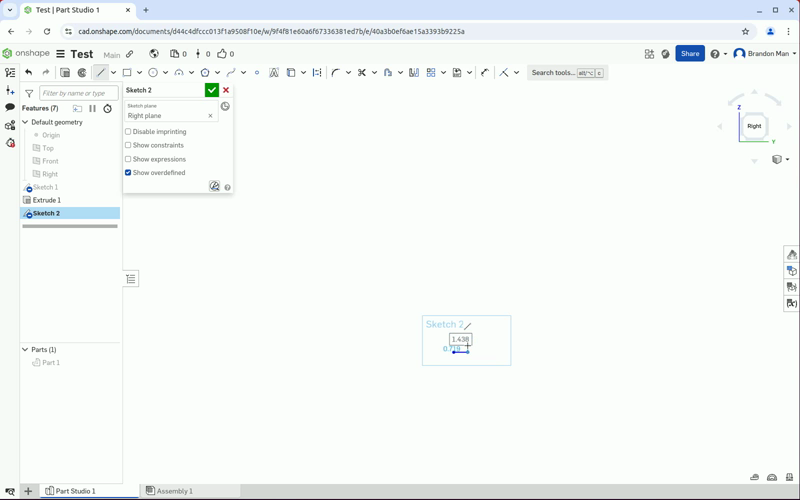
scroll(6)
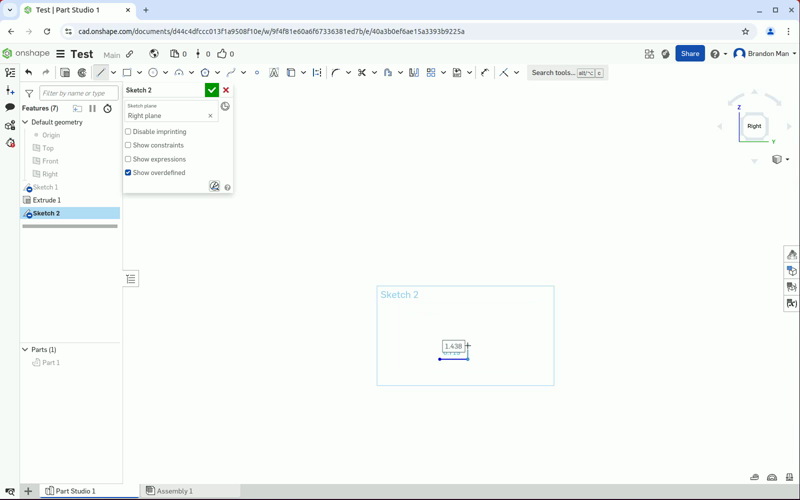
scroll(6)
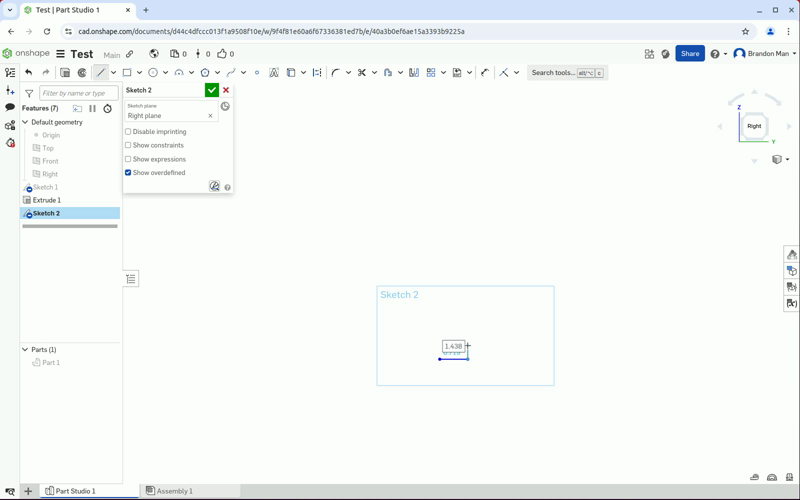
scroll(6)
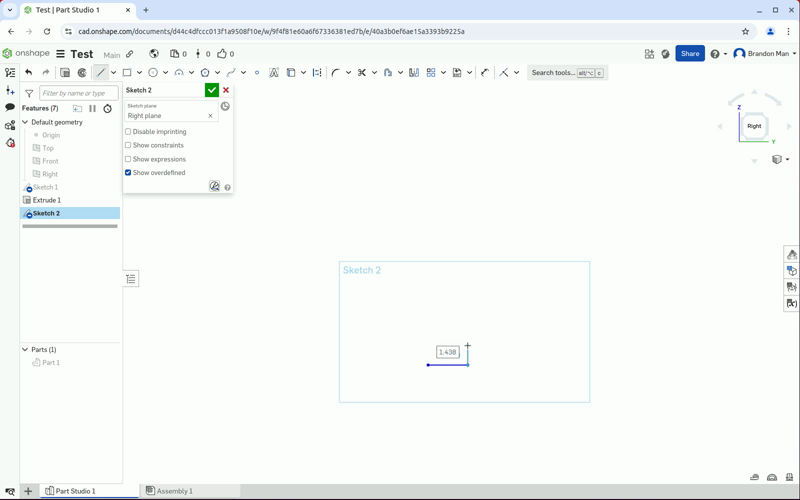
scroll(6)
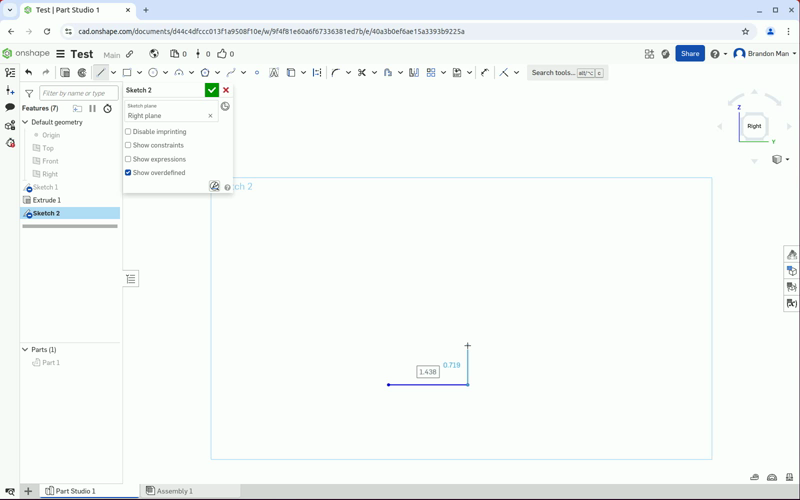
click(467, 345)
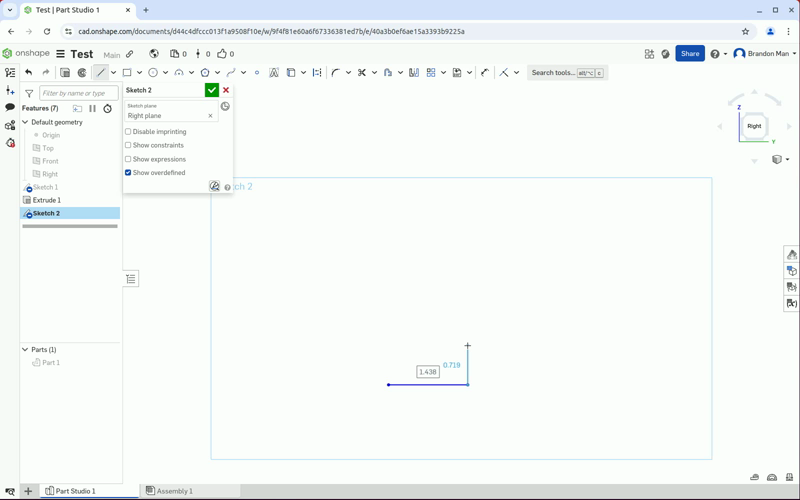
scroll(-6)
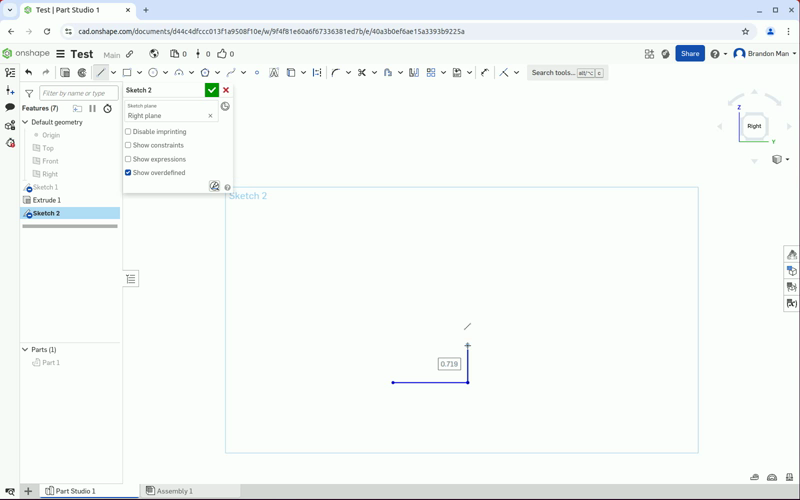
scroll(-6)
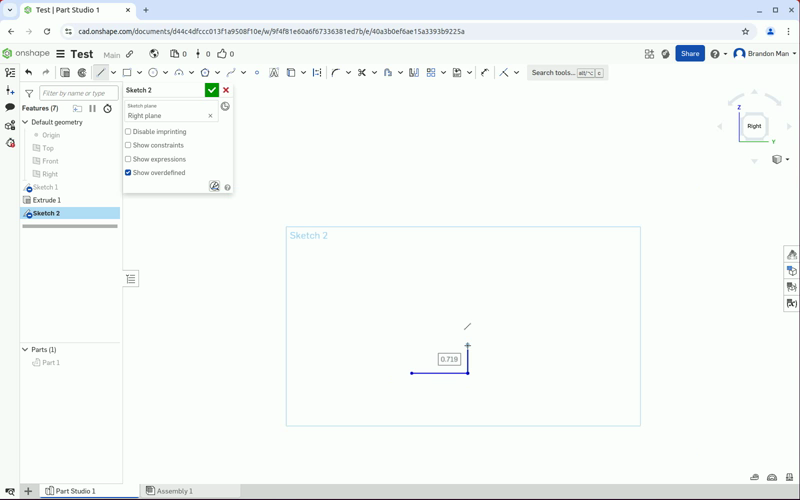
scroll(-6)
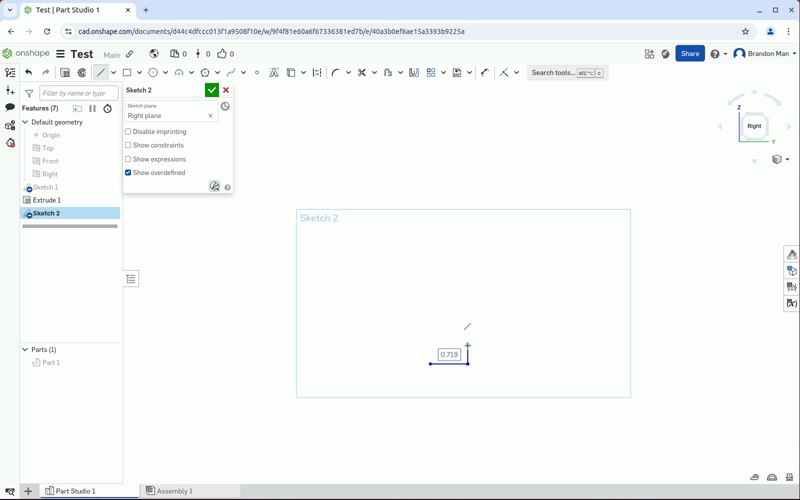
scroll(-6)
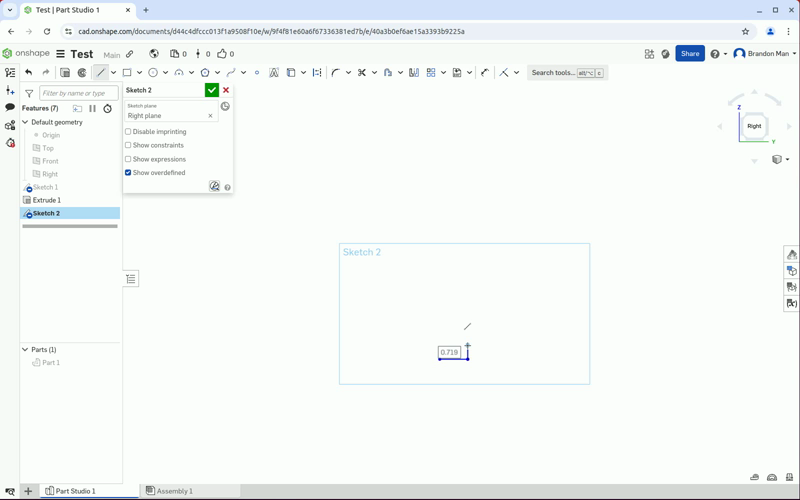
scroll(-6)
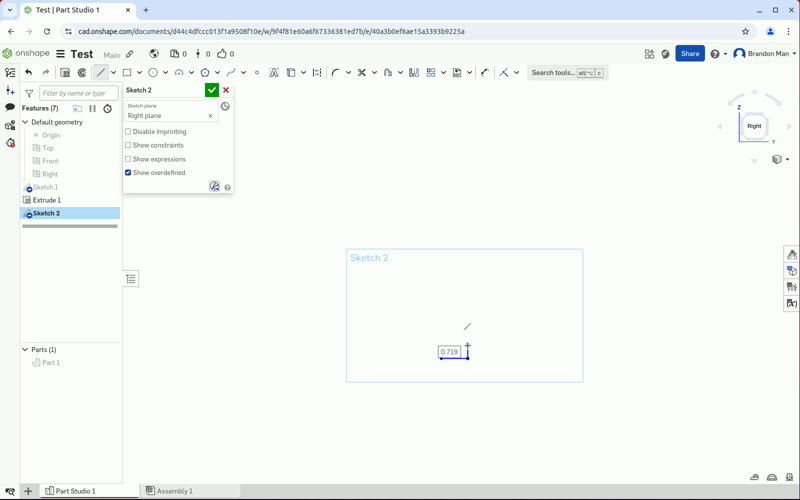
scroll(-6)
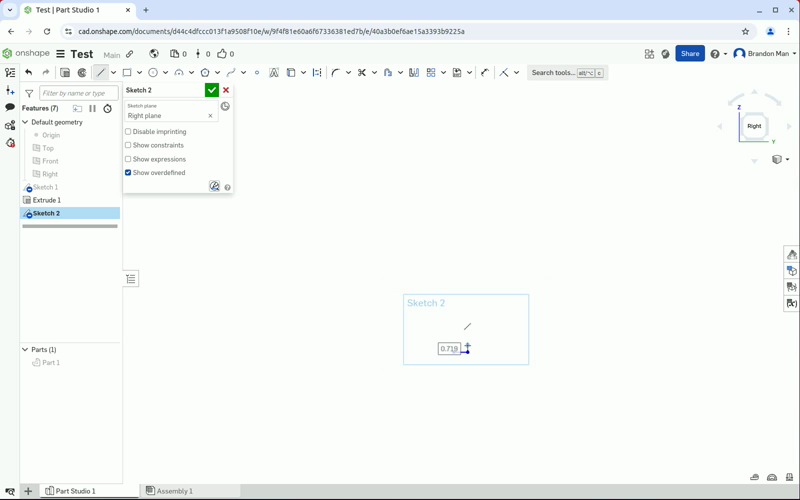
scroll(-6)
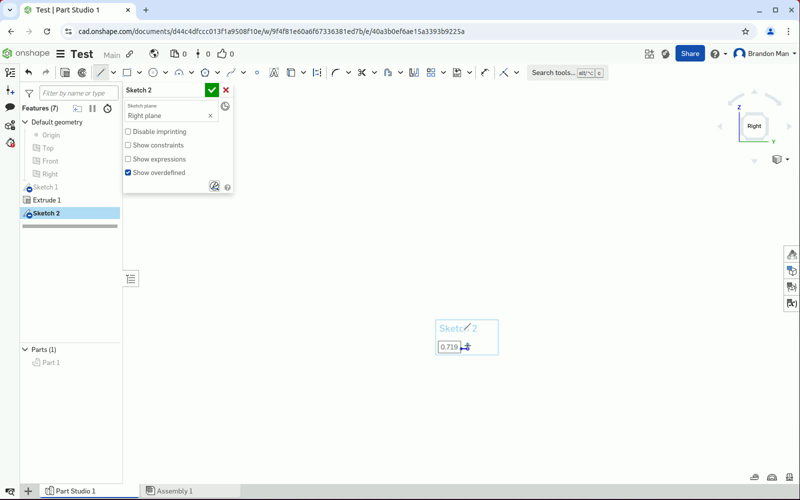
key_up(shift)
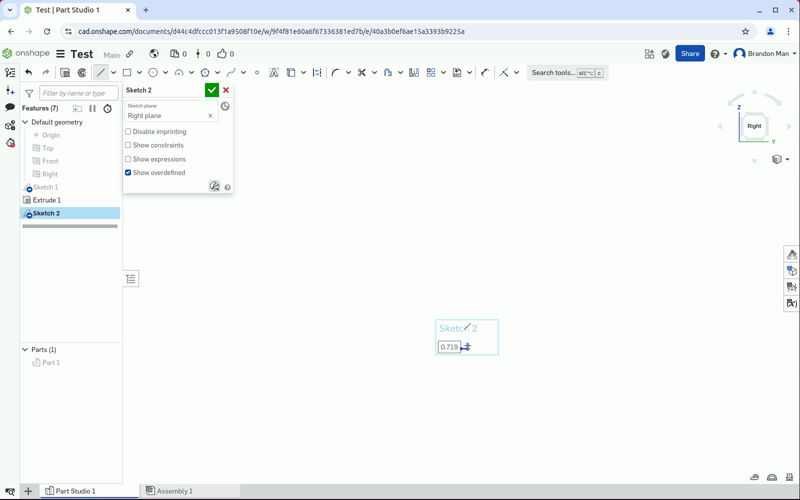
key_down(shift)
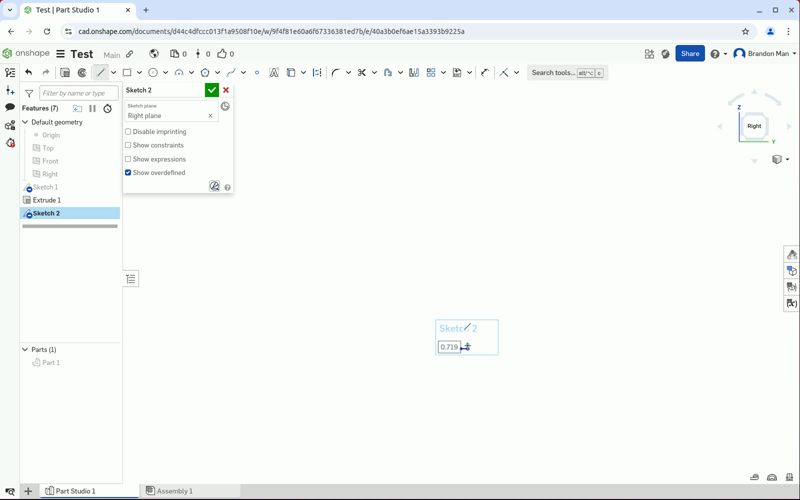
mouse_move(497, 345)
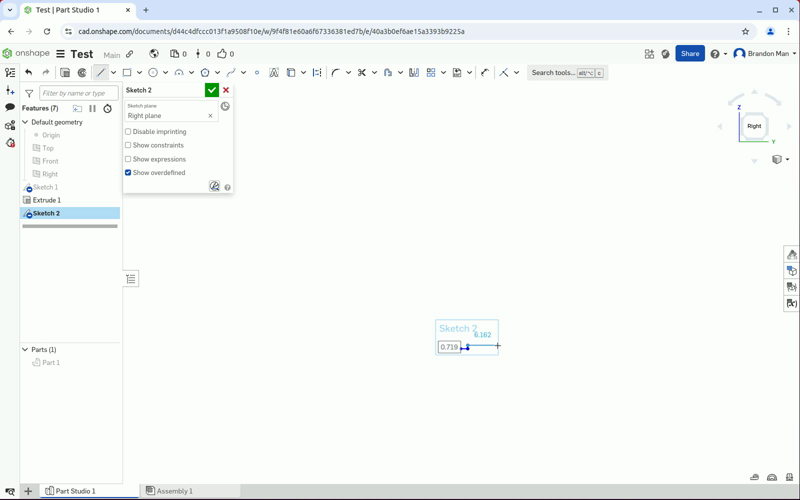
mouse_move(460, 345)
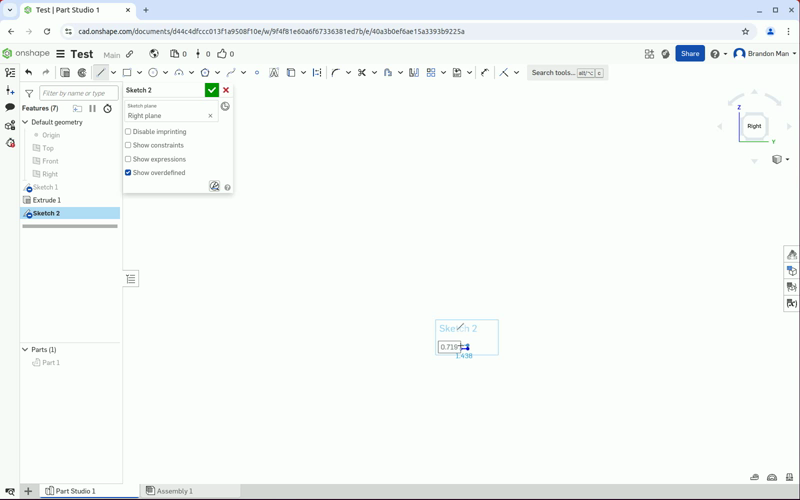
scroll(6)
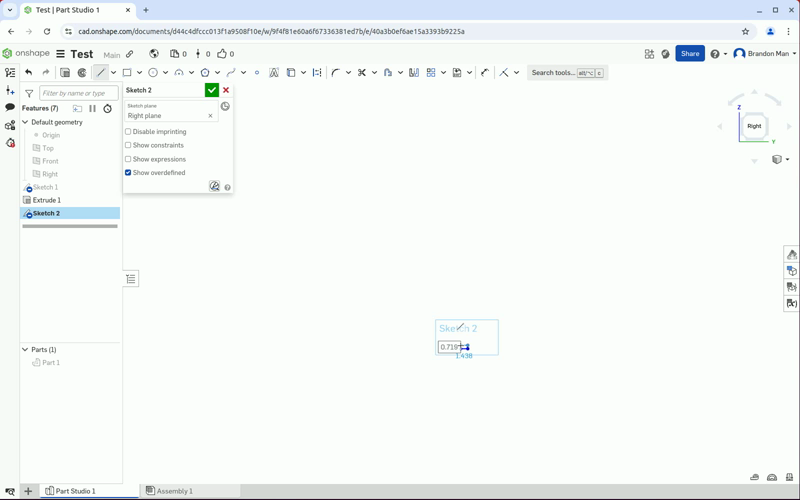
scroll(6)
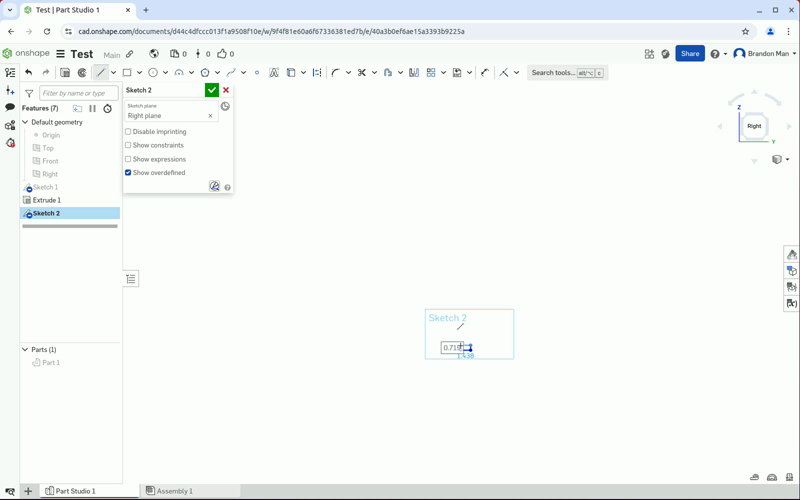
scroll(6)
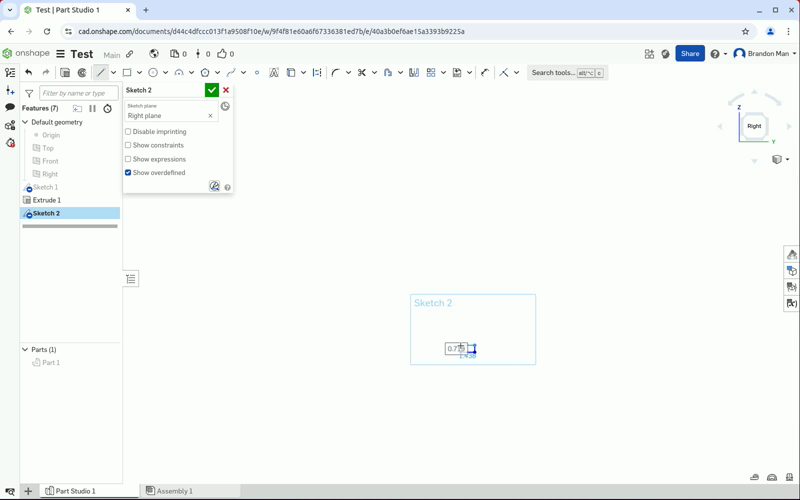
scroll(6)
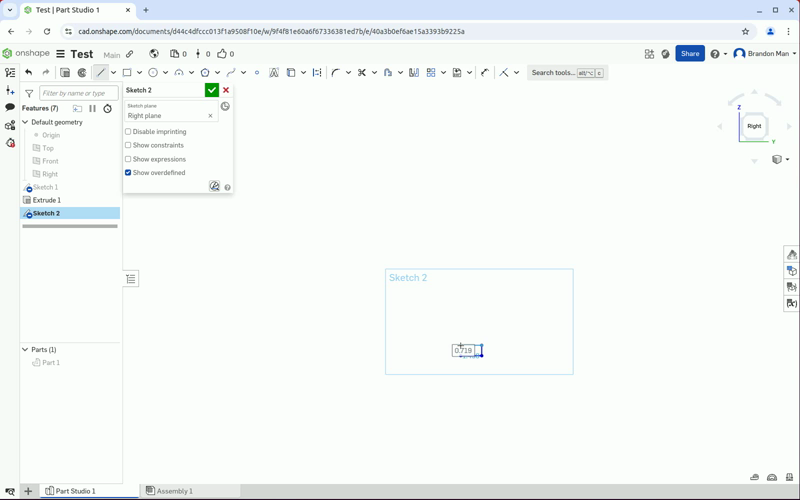
scroll(6)
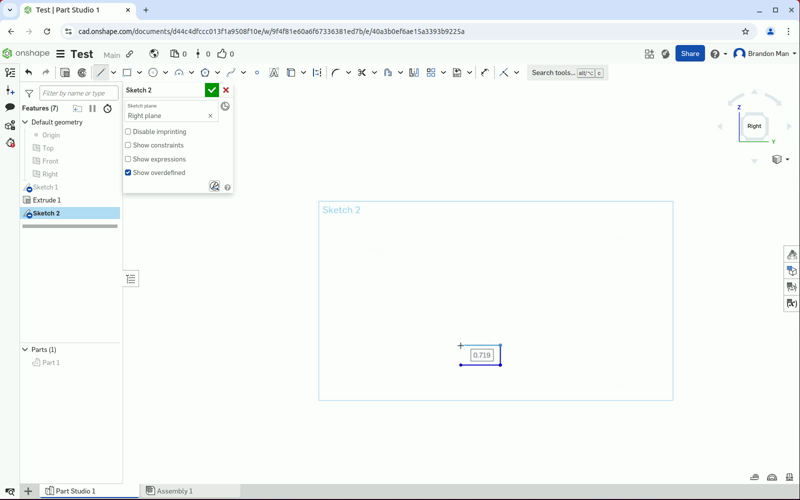
scroll(6)
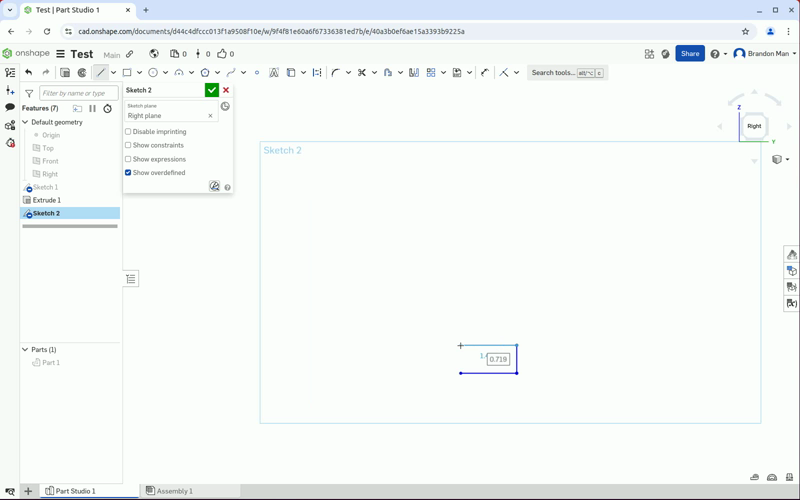
scroll(6)
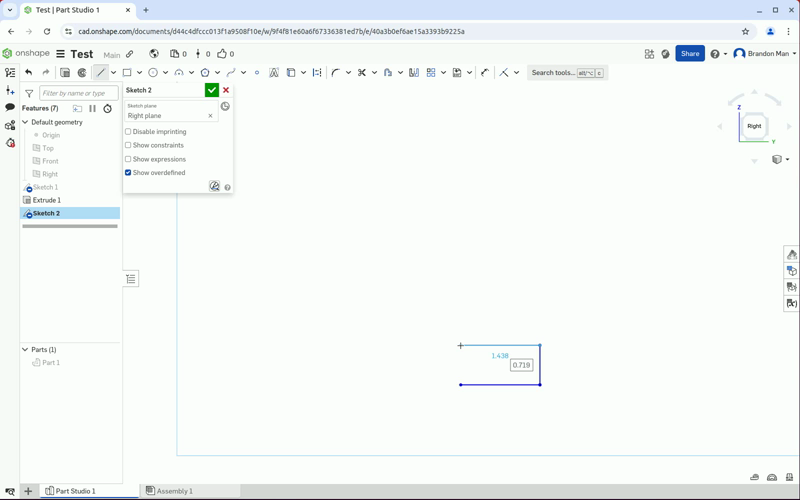
click(460, 345)
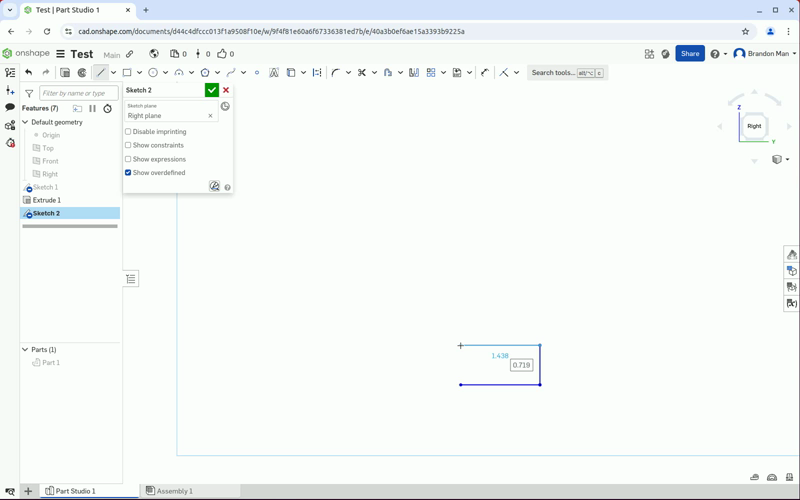
scroll(-6)
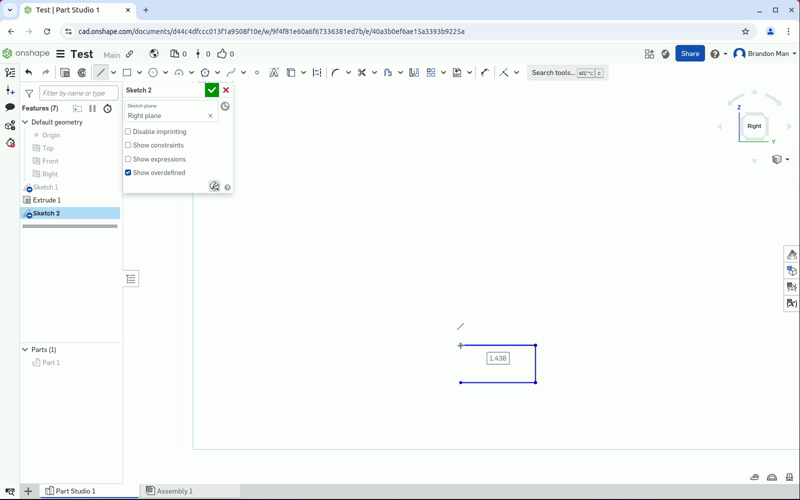
scroll(-6)
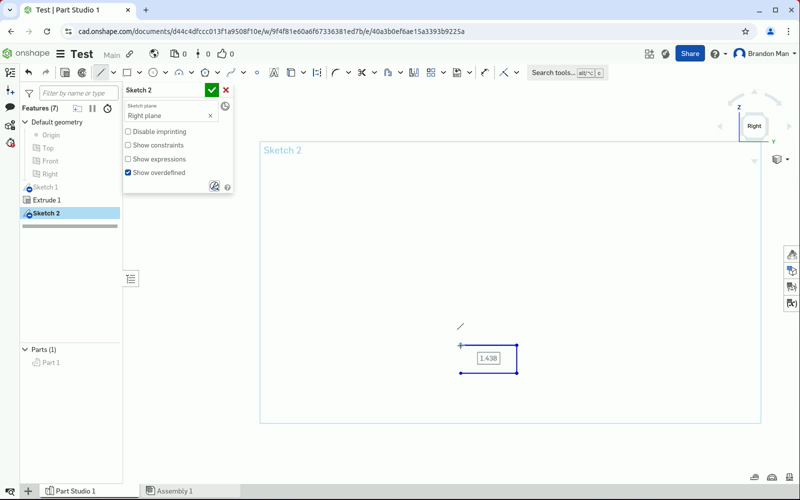
scroll(-6)
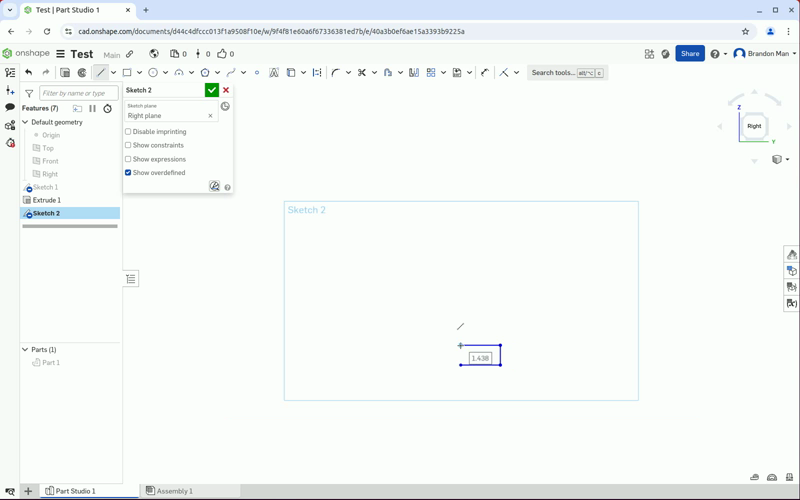
scroll(-6)
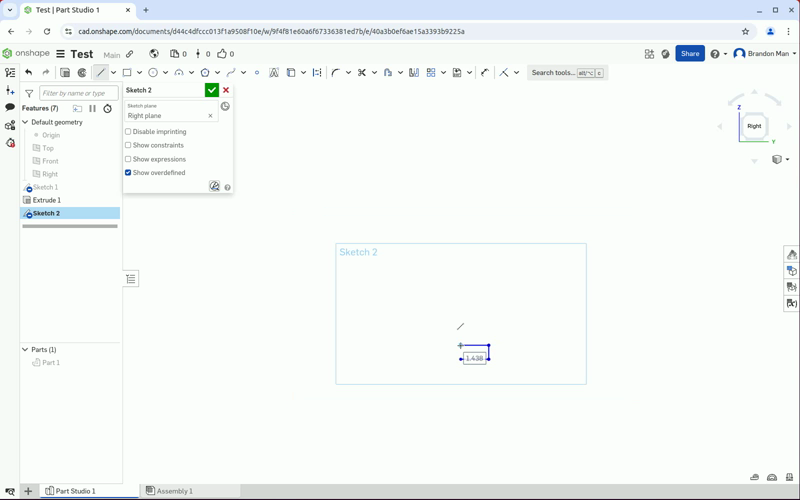
scroll(-6)
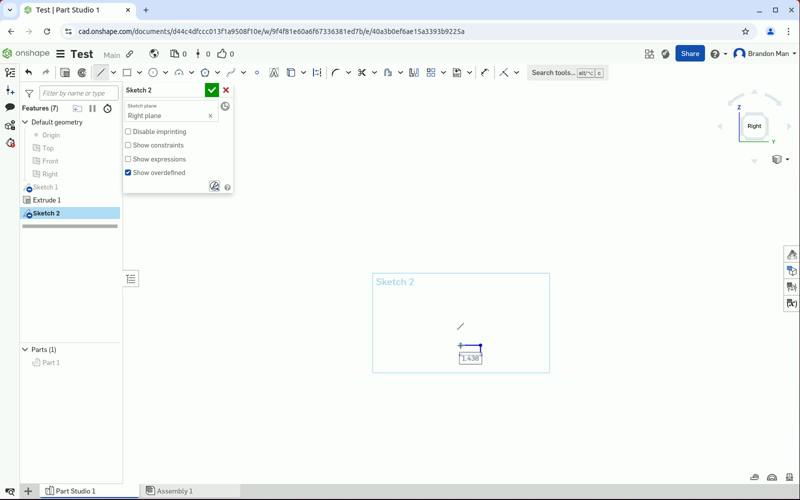
scroll(-6)
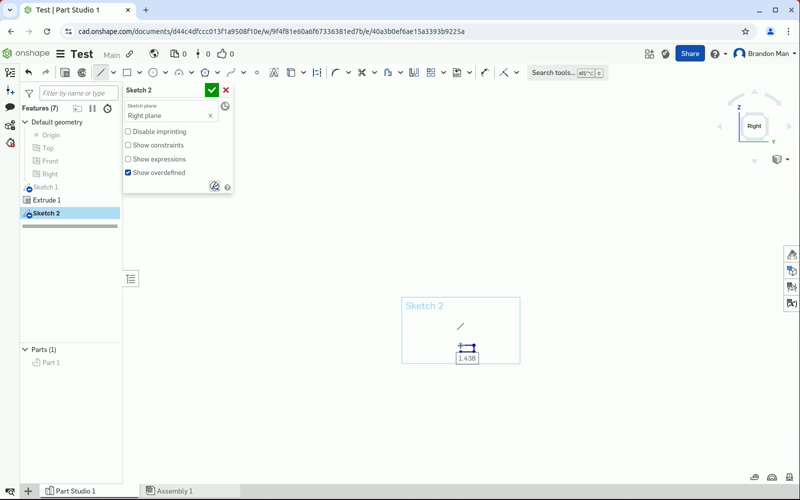
scroll(-6)
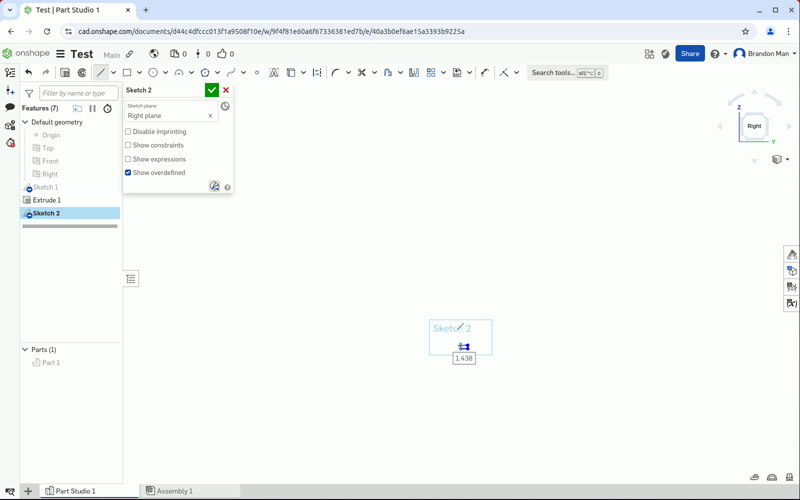
key_up(shift)
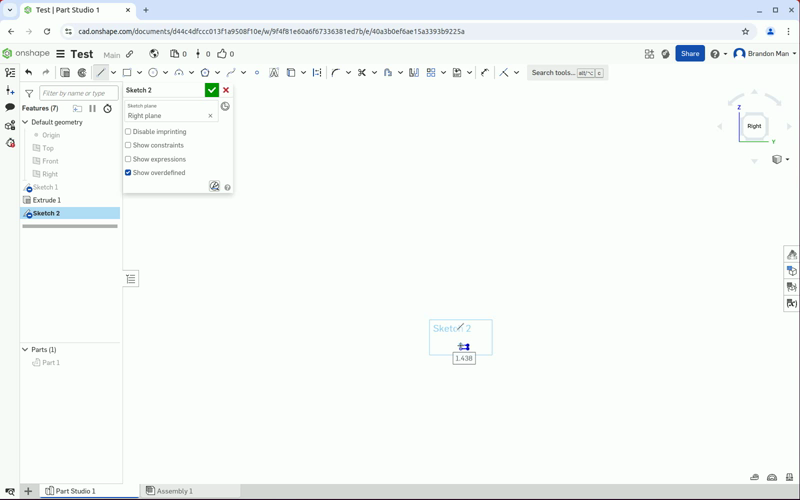
mouse_move(490, 345)
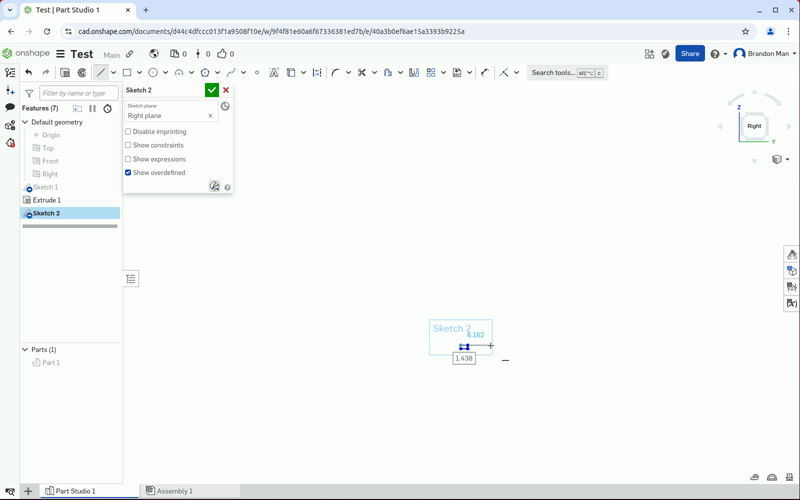
key_down(shift)
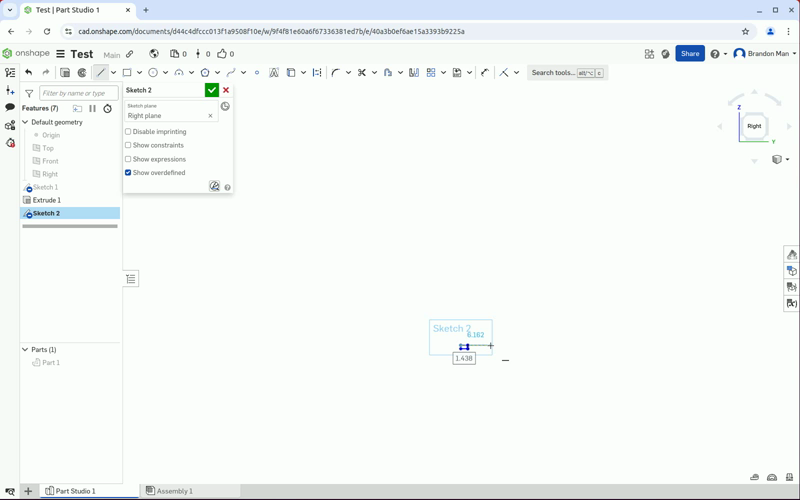
mouse_move(460, 348)
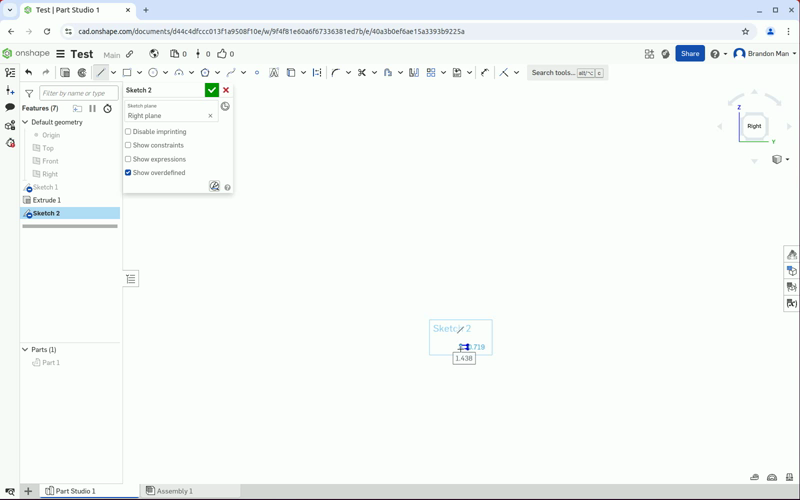
scroll(6)
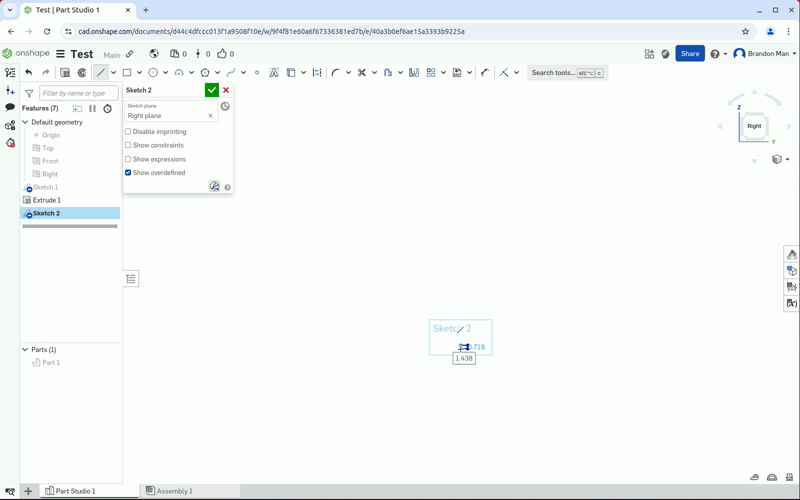
scroll(6)
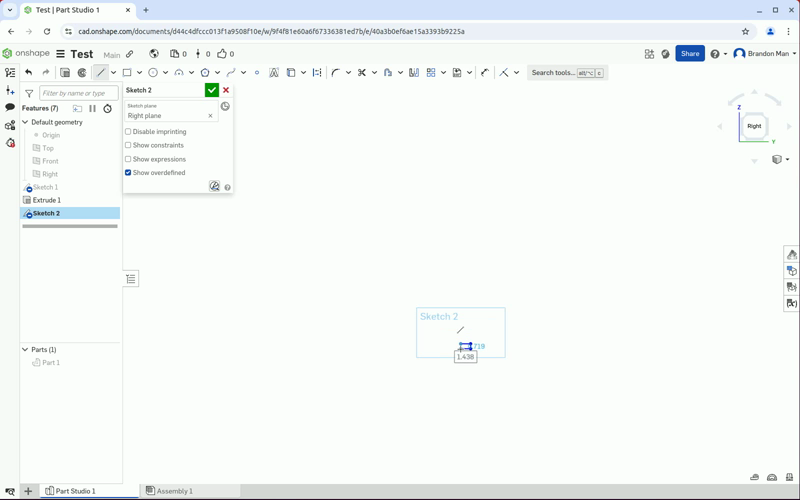
scroll(6)
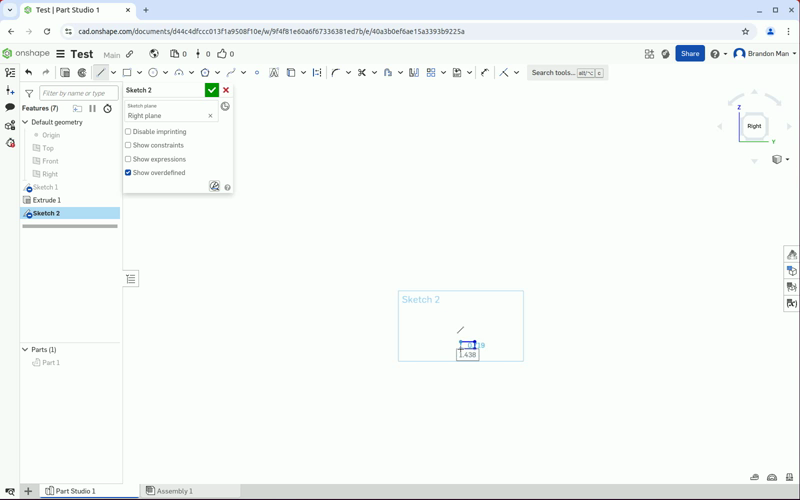
scroll(6)
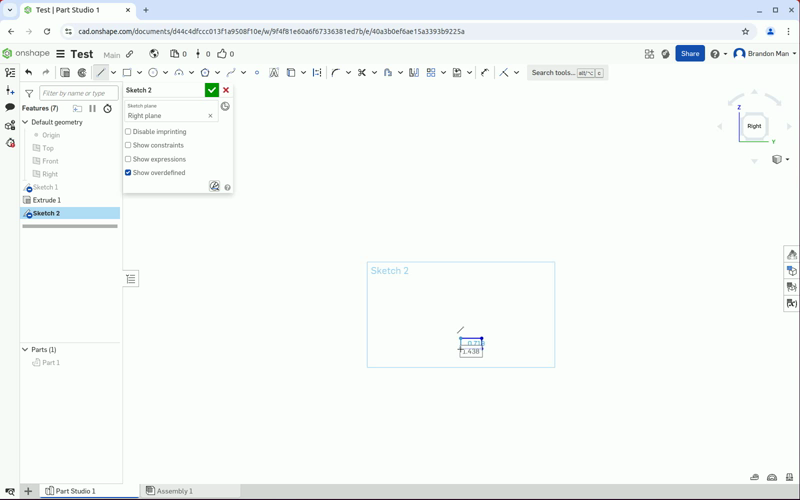
scroll(6)
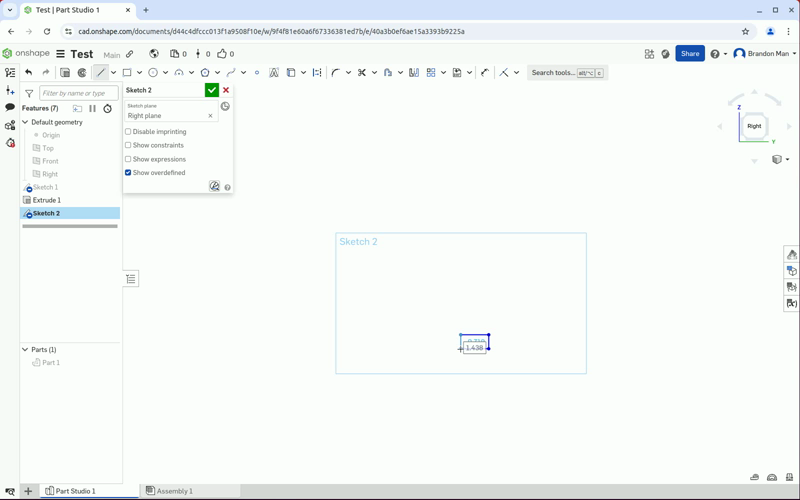
scroll(6)
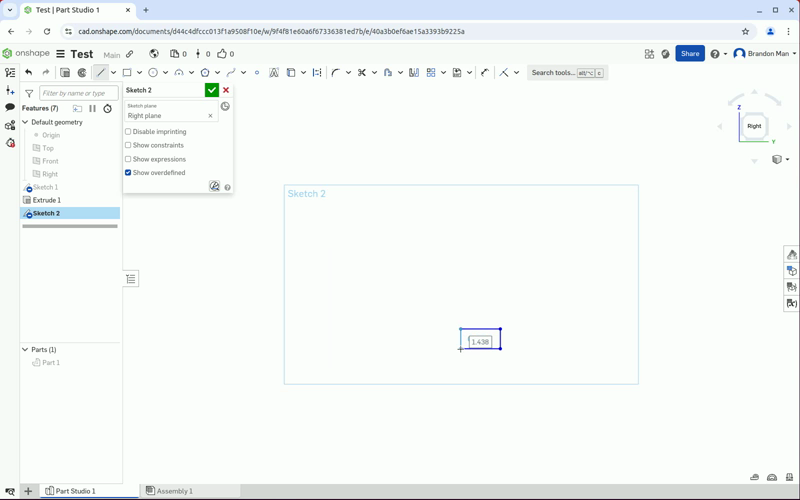
scroll(6)
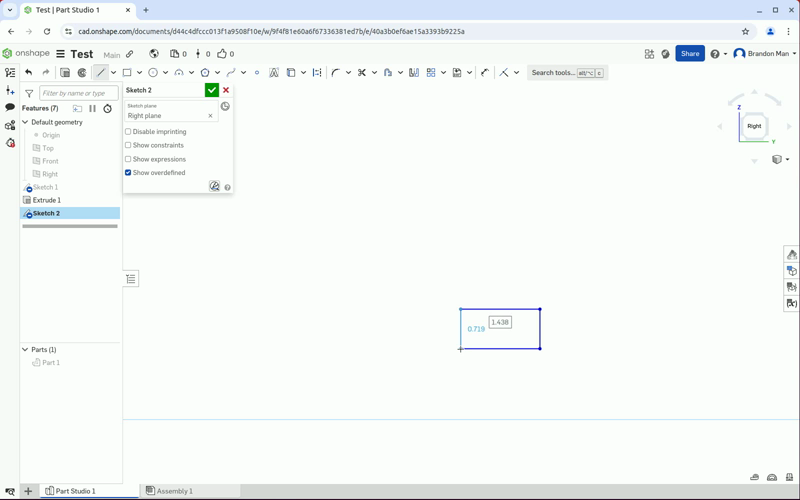
key_up(shift)
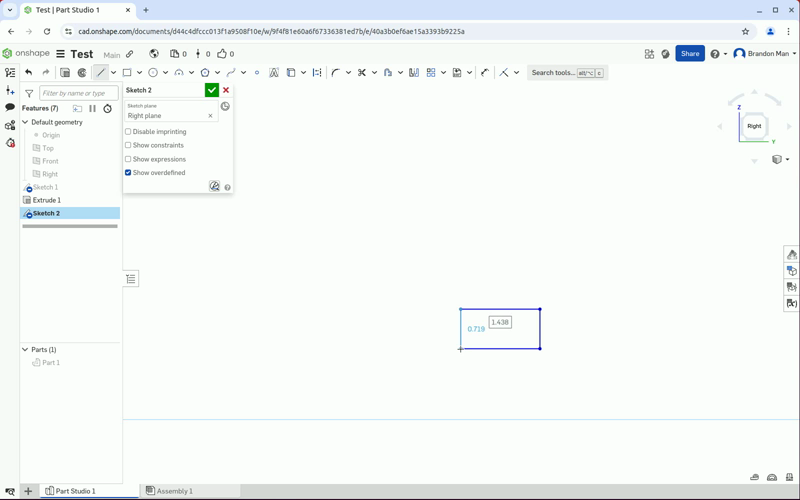
click(460, 348)
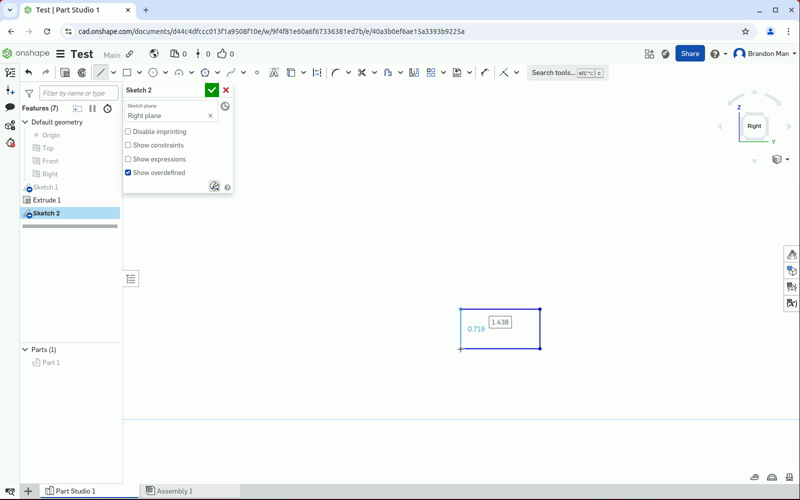
scroll(-6)
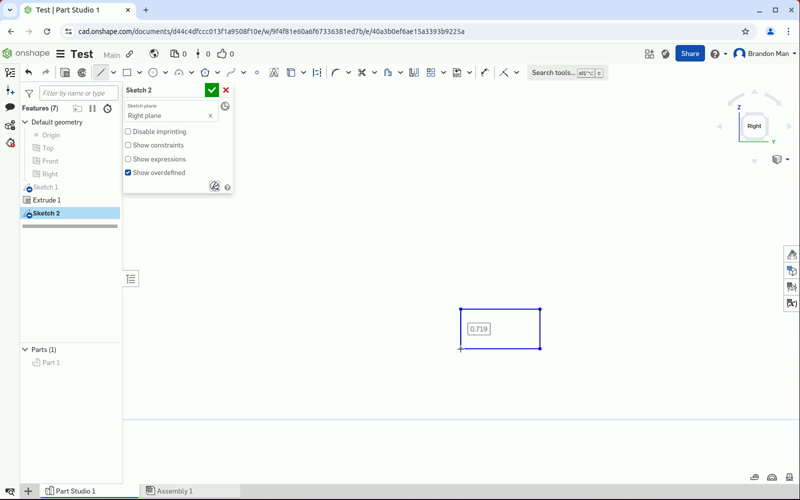
scroll(-6)
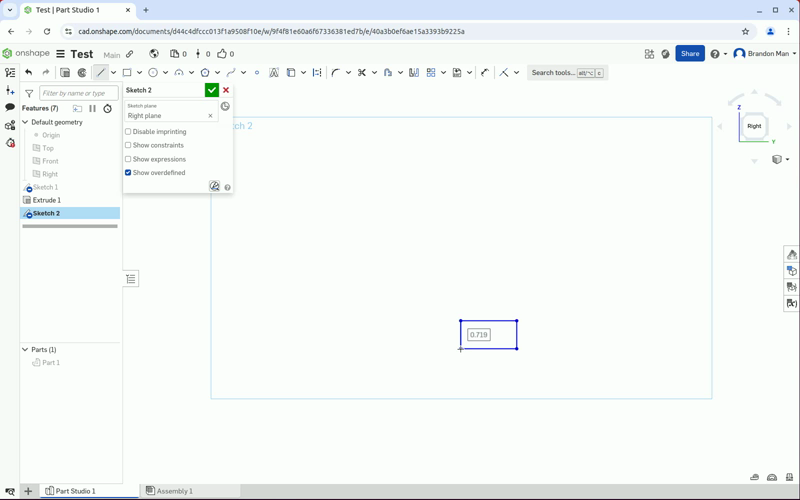
scroll(-6)
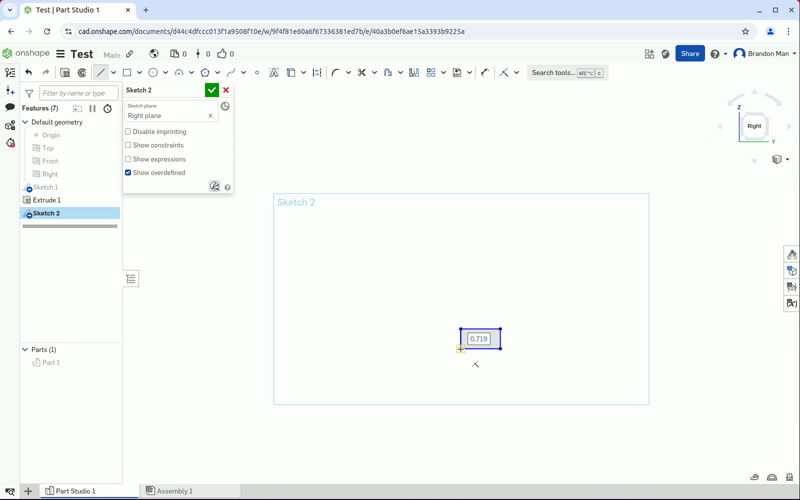
scroll(-6)
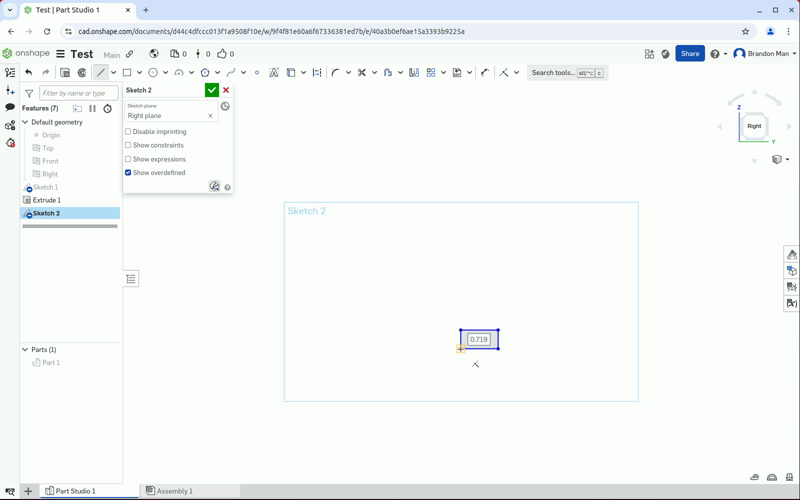
scroll(-6)
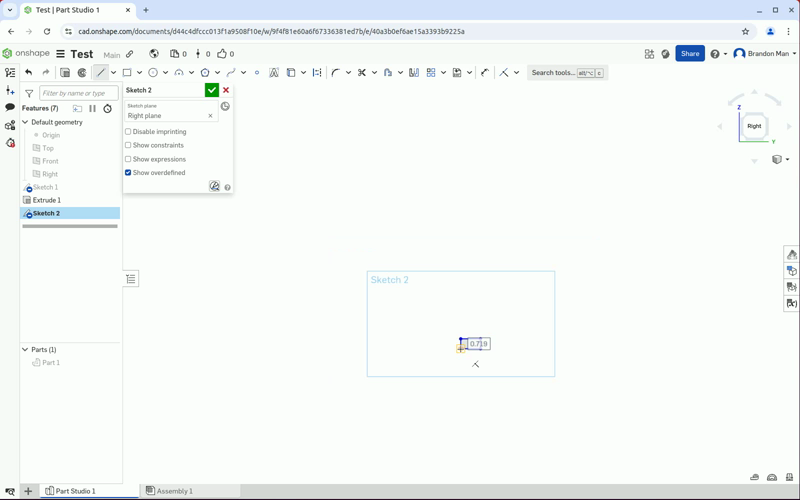
scroll(-6)
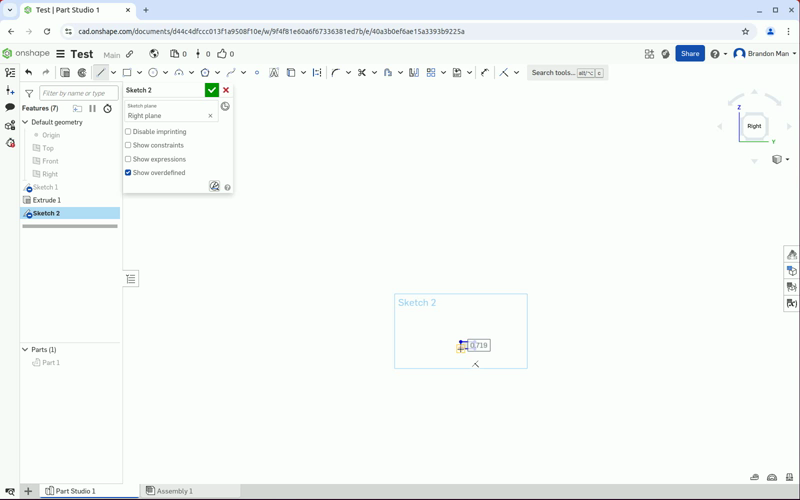
scroll(-6)
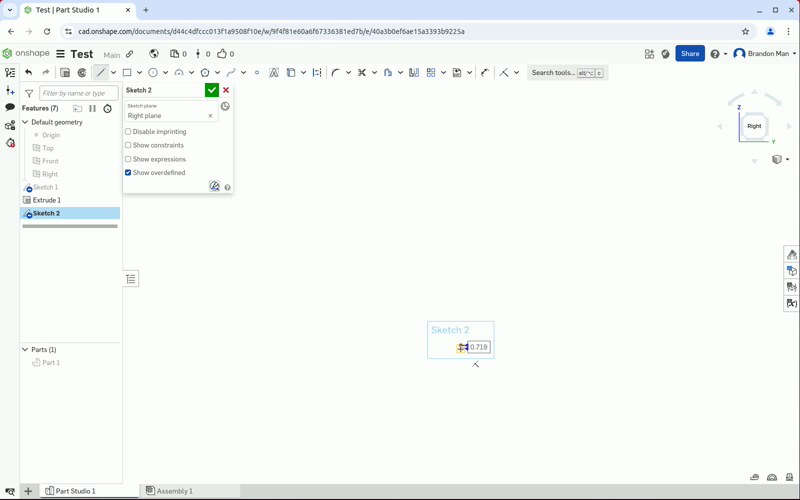
key(esc)
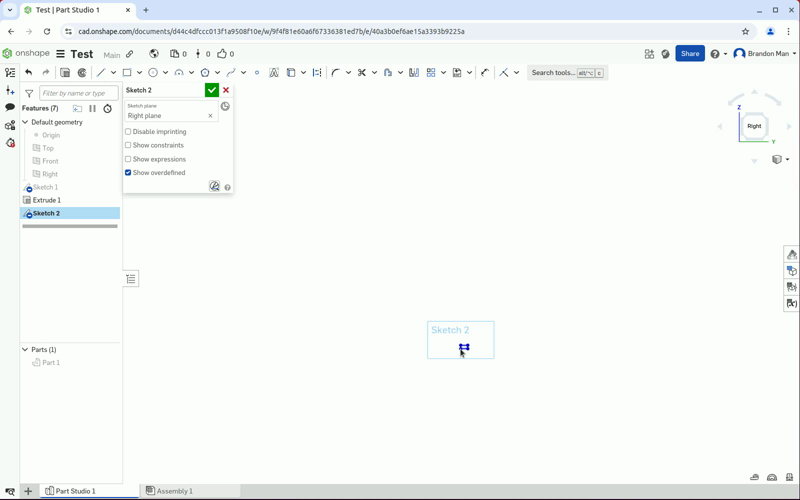
mouse_move(461, 345)
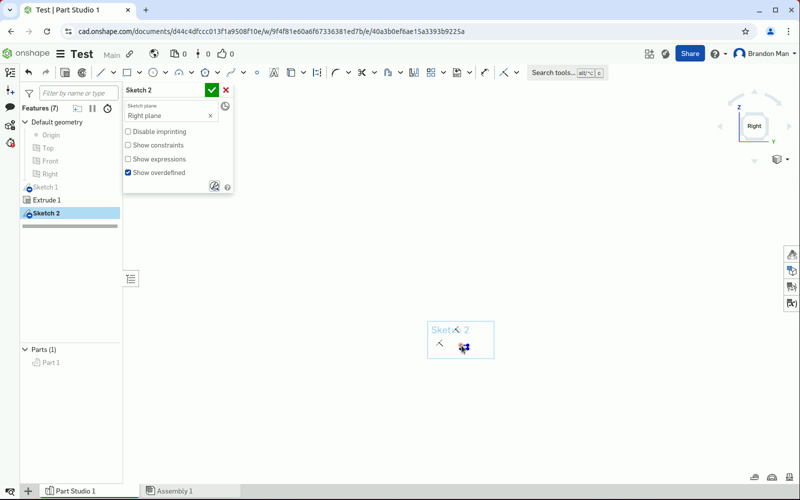
scroll(6)
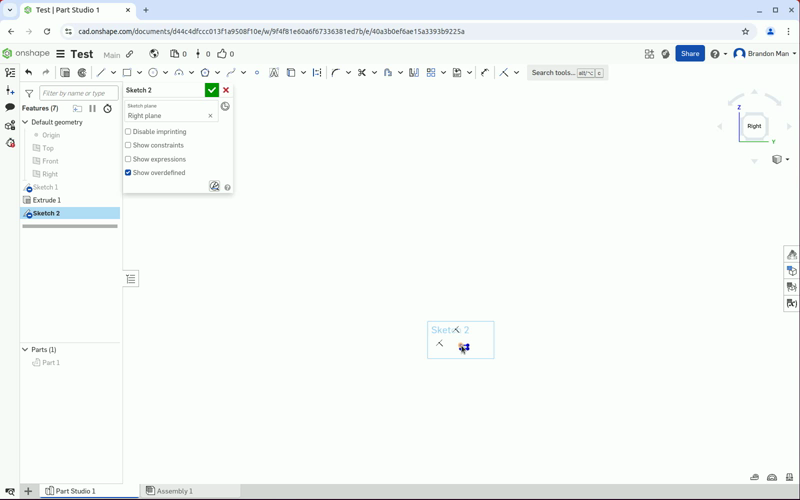
scroll(6)
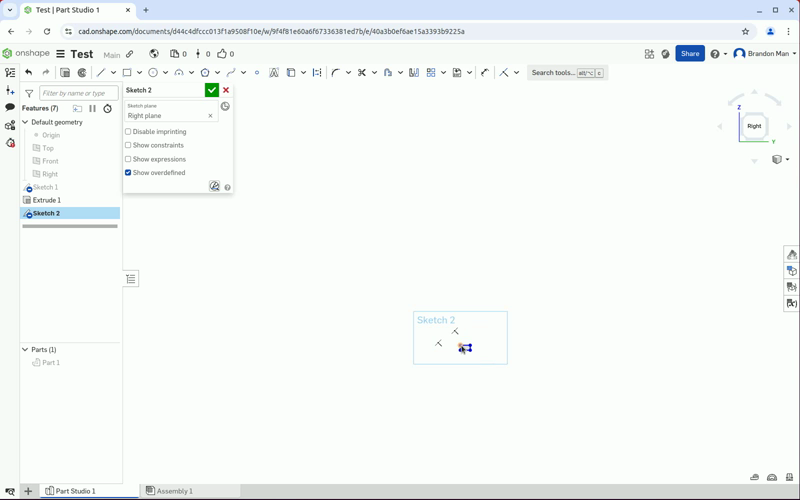
scroll(6)
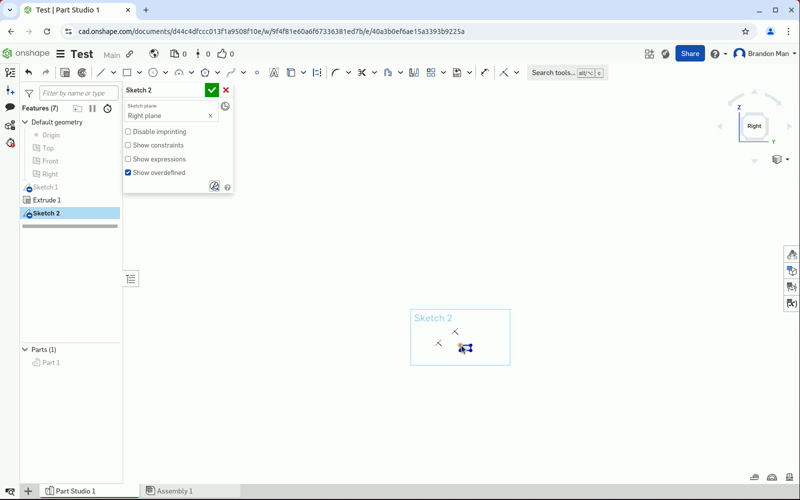
scroll(6)
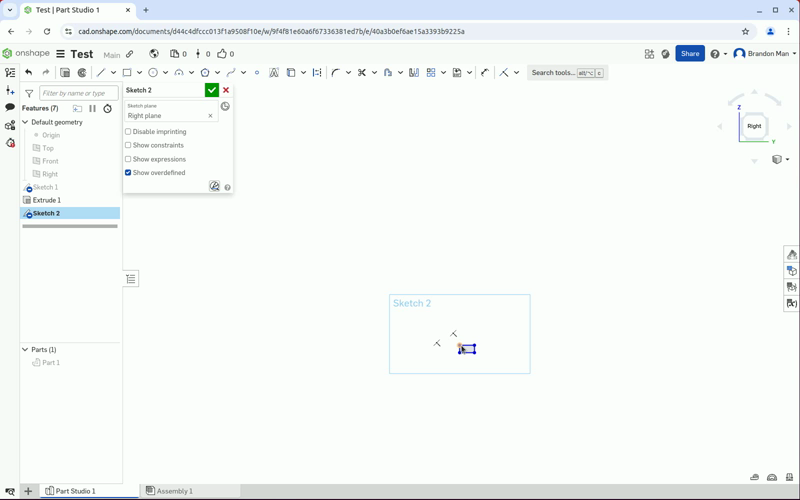
scroll(6)
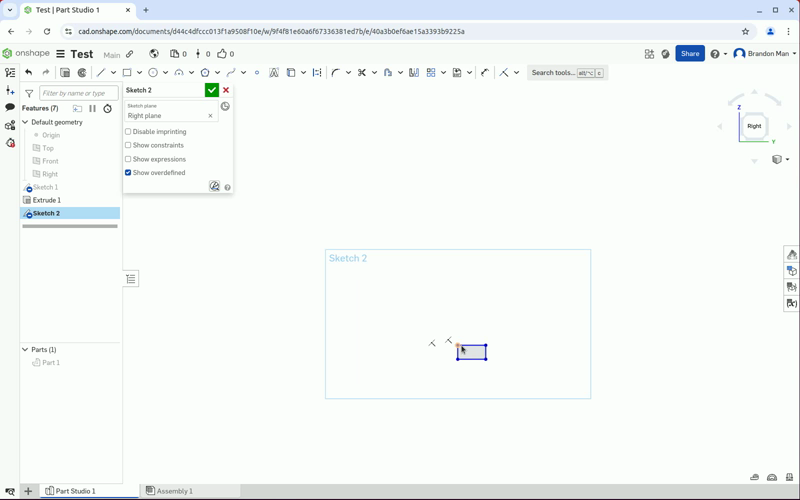
scroll(6)
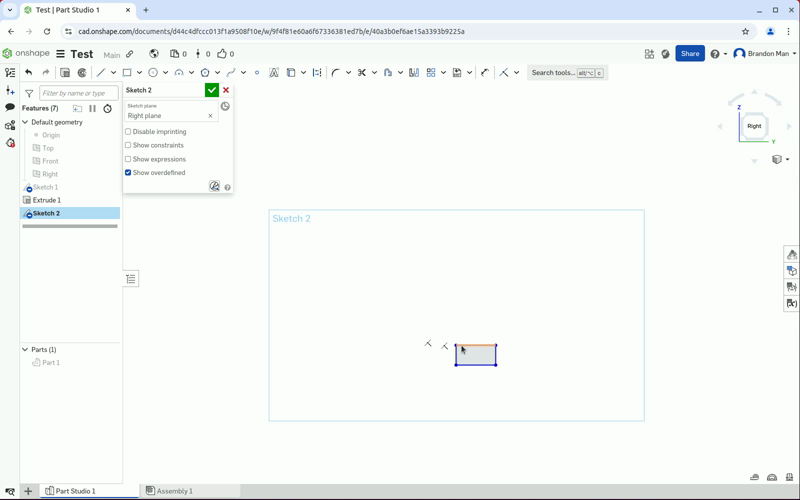
scroll(6)
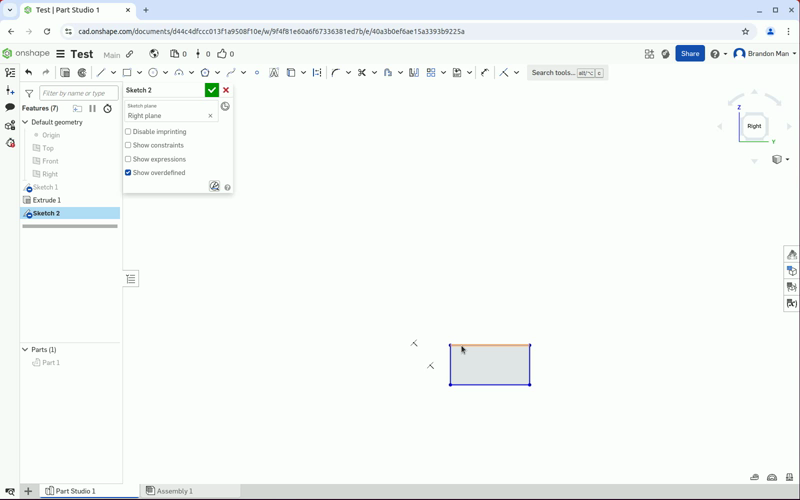
click(461, 345)
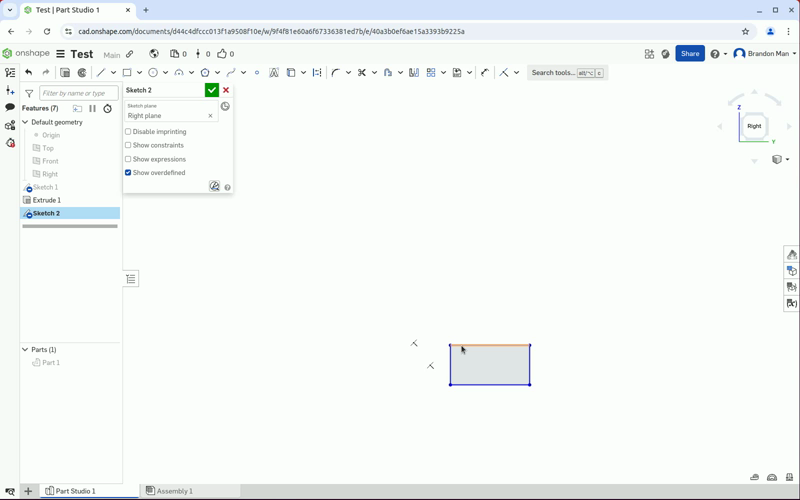
scroll(-6)
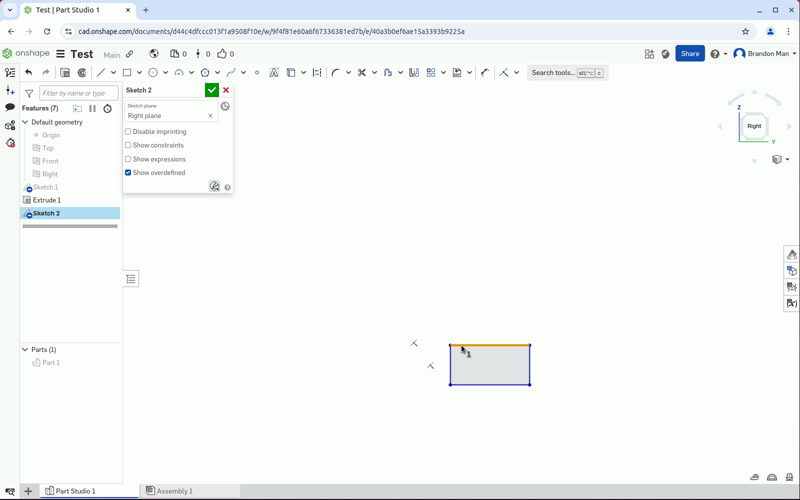
scroll(-6)
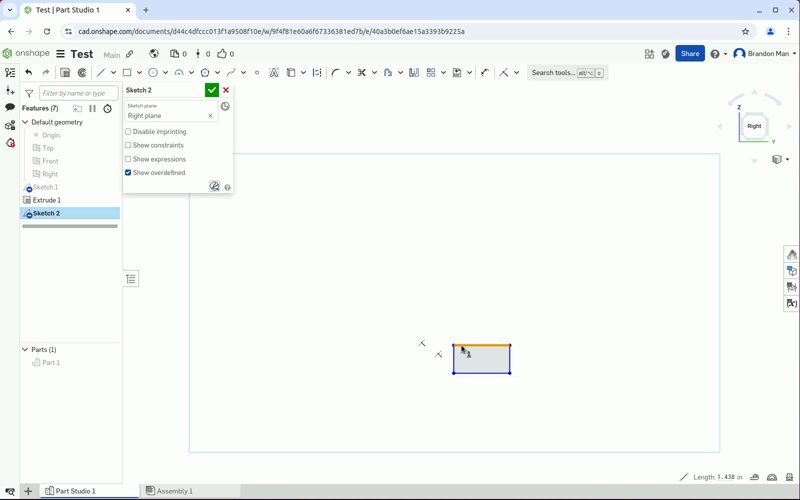
scroll(-6)
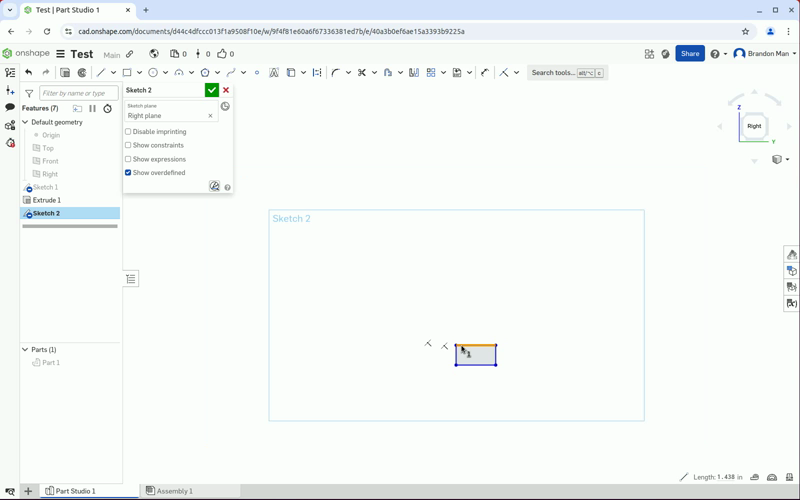
scroll(-6)
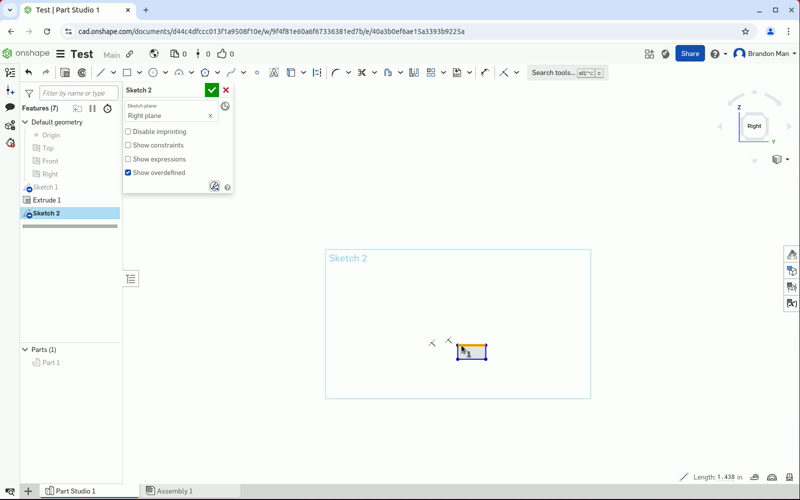
scroll(-6)
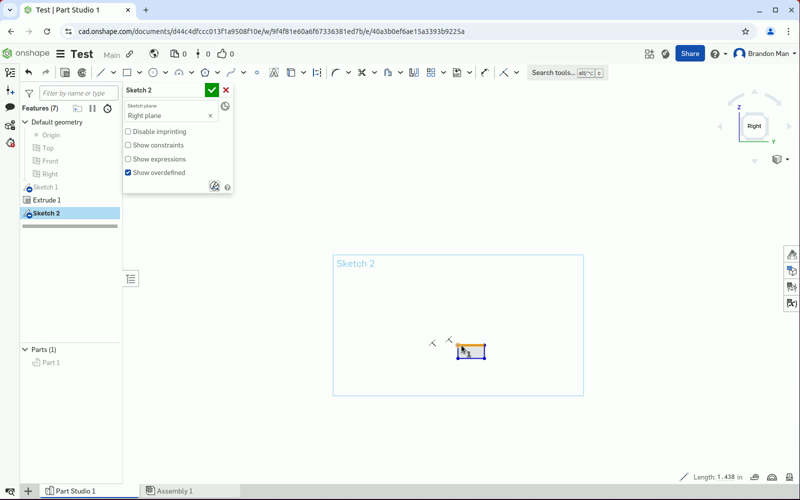
scroll(-6)
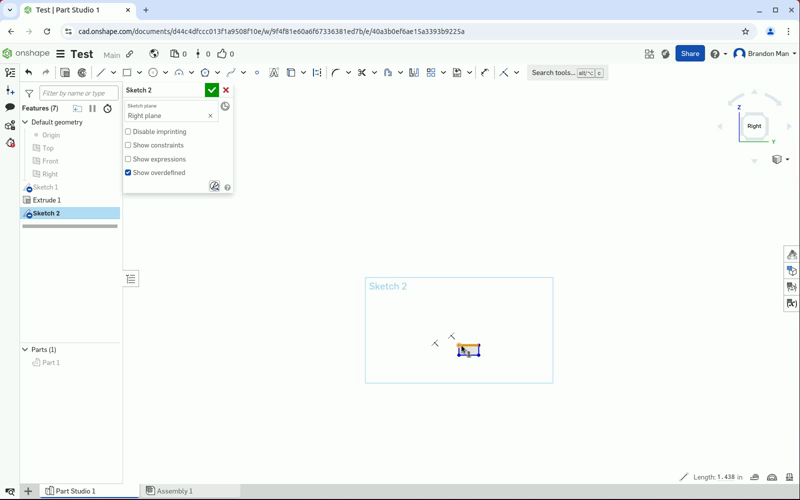
scroll(-6)
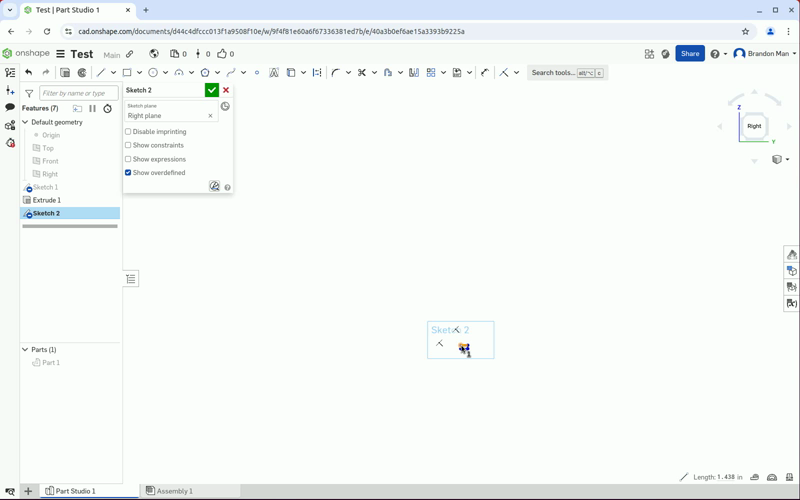
mouse_move(73, 352)
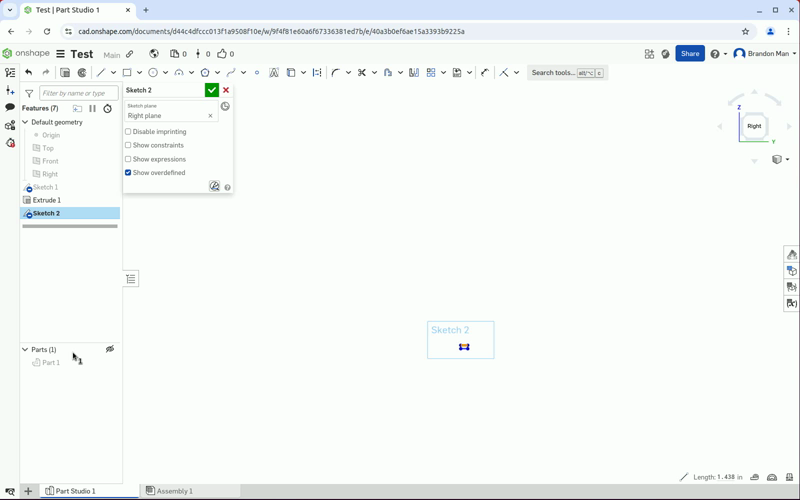
key(shift+y)
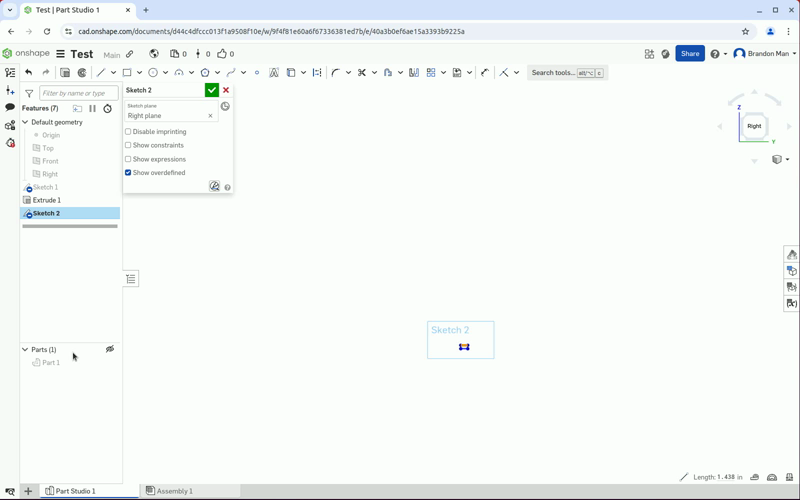
key(shift+e)
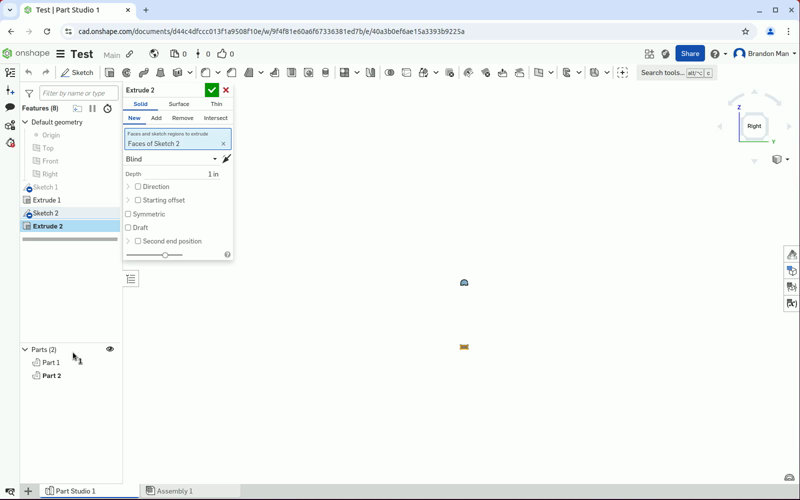
mouse_move(143, 106)
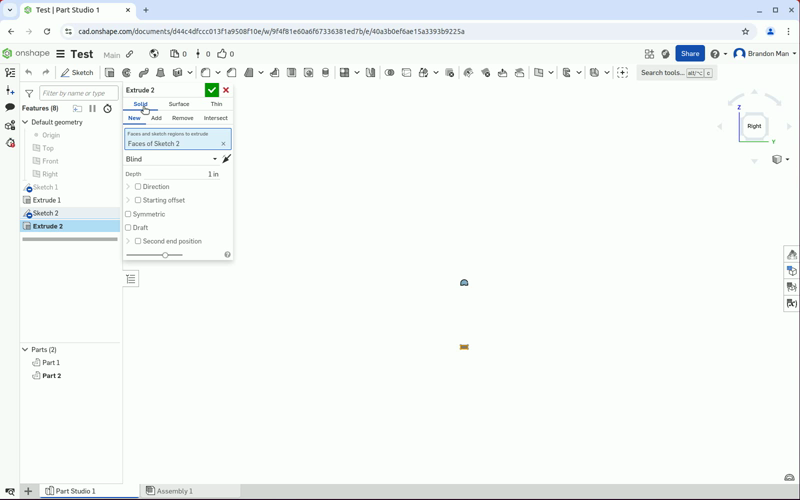
click(143, 106)
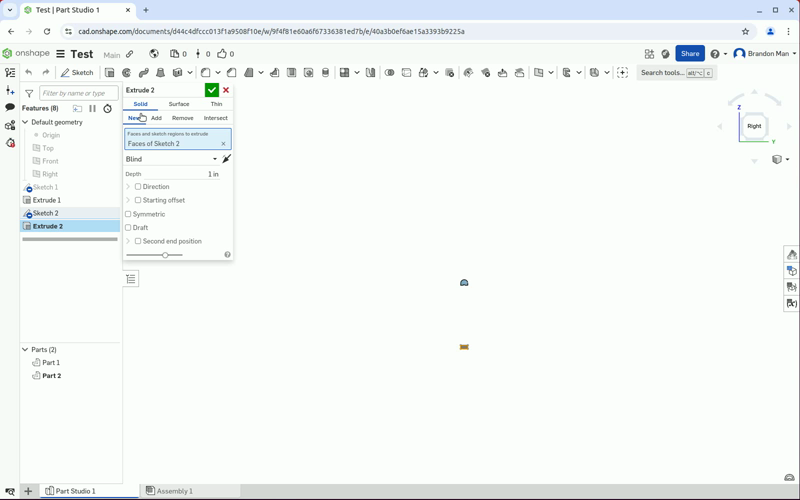
mouse_move(137, 120)
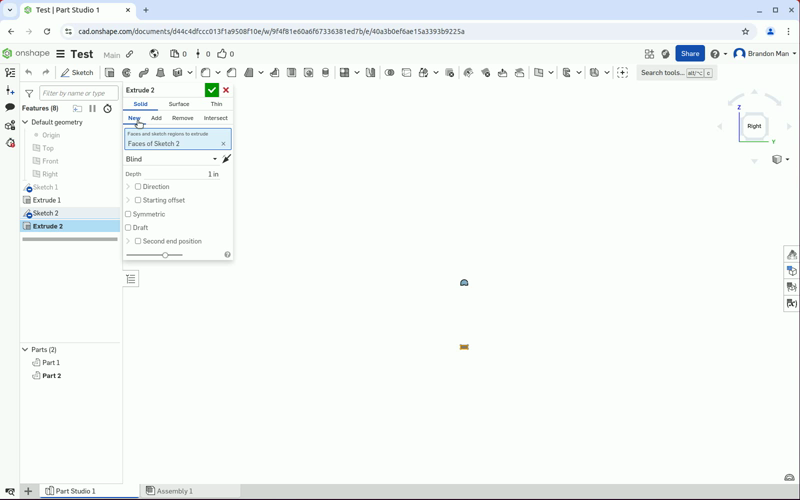
click(137, 120)
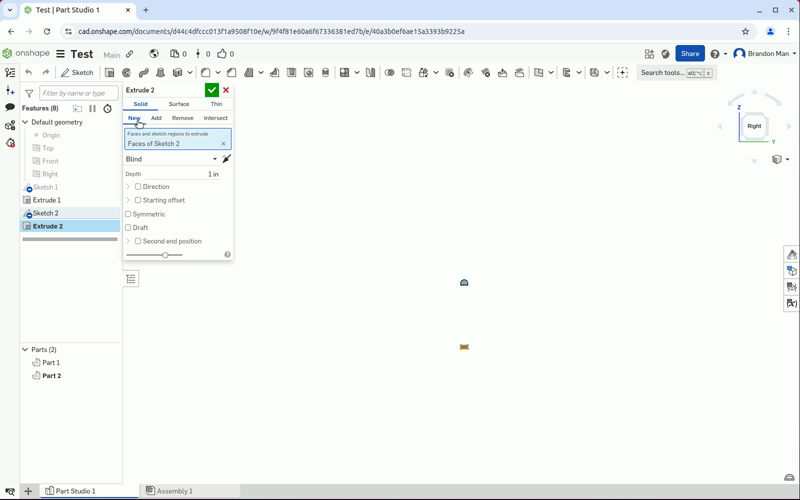
key(tab, 4)
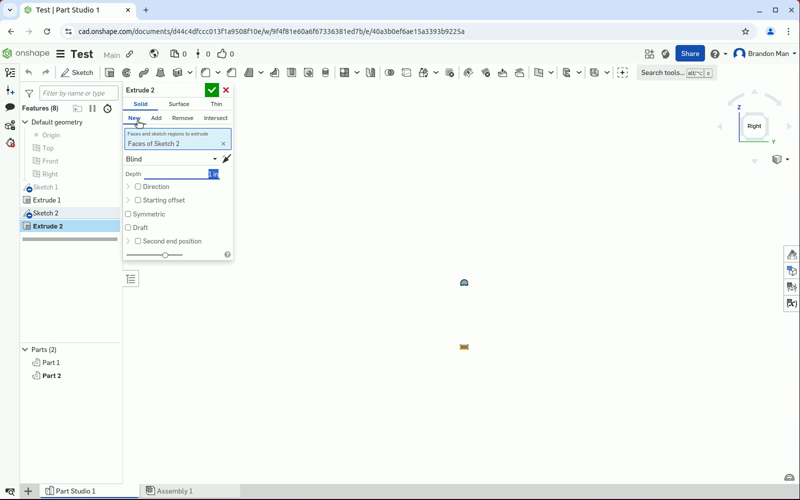
text(23.108)
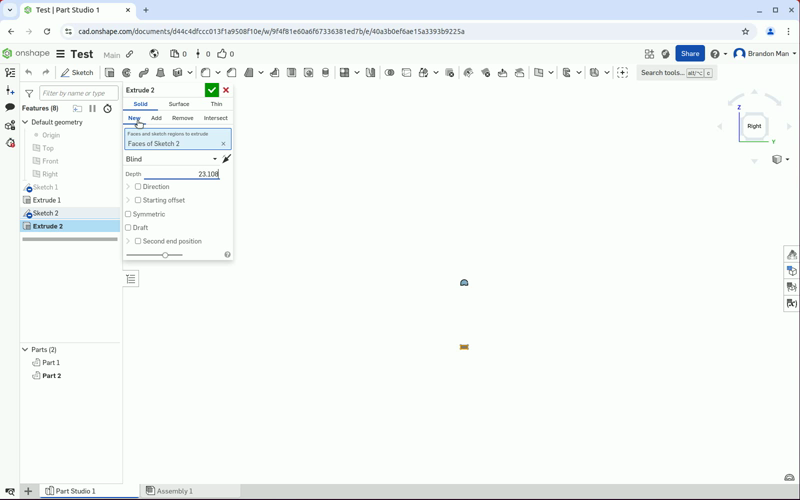
key(enter)
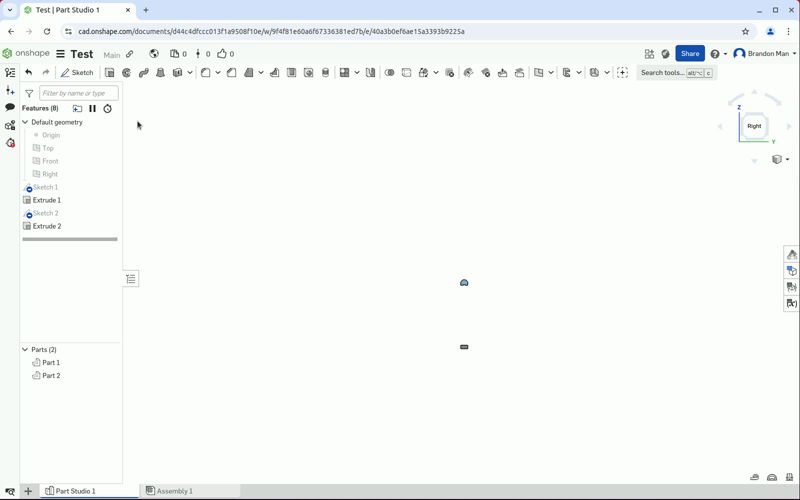
key(shift+h)
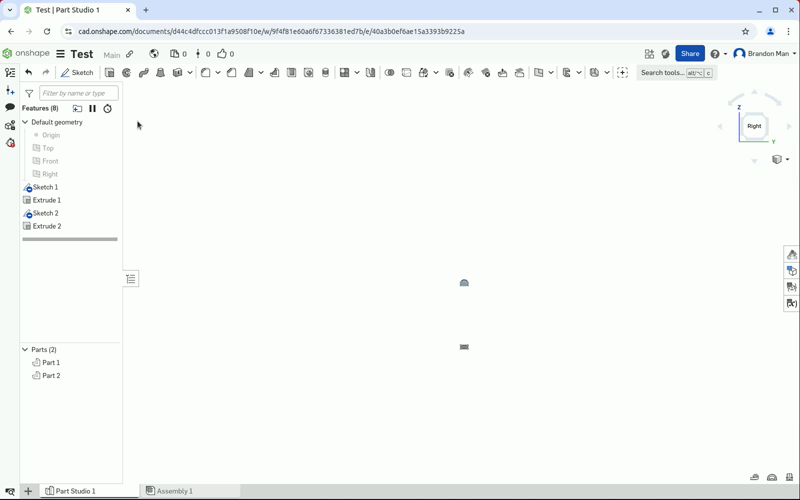
key(shift+h)
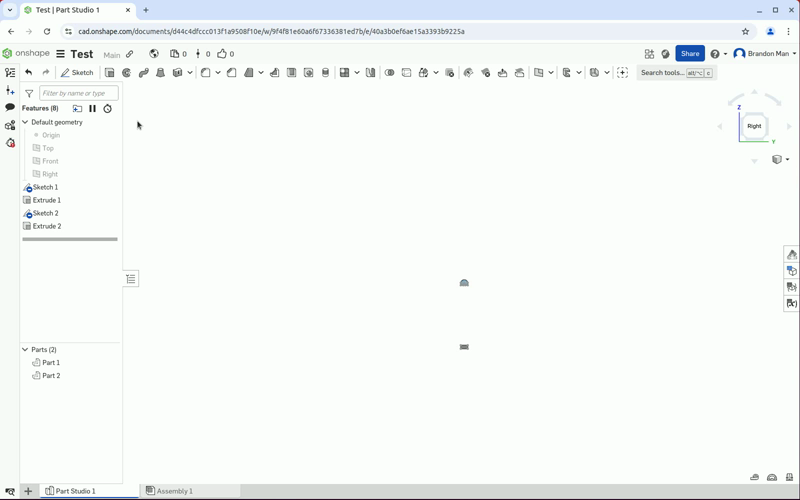
key(shift+7)
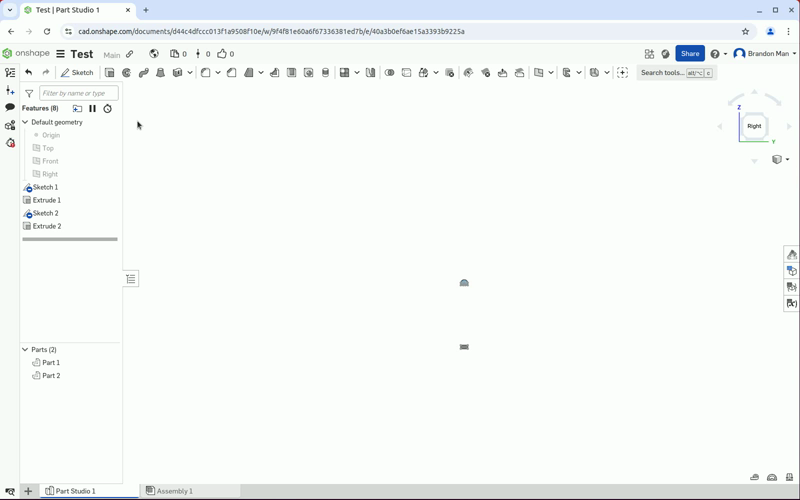
key(right, 2)
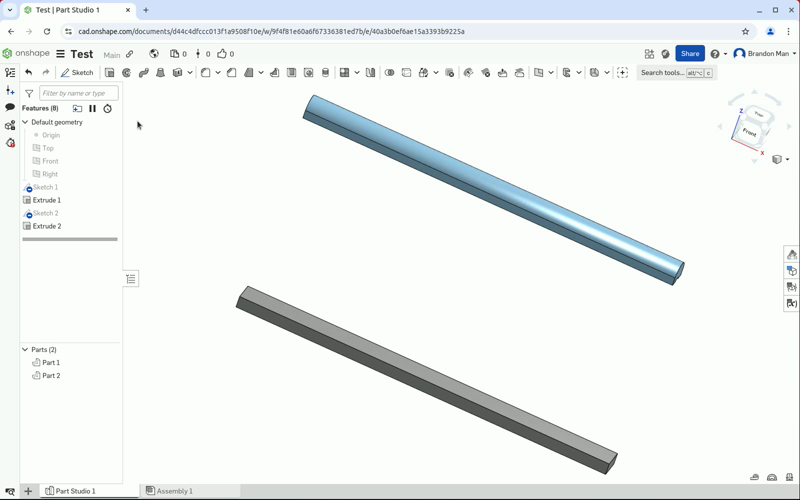
key(down, 2)
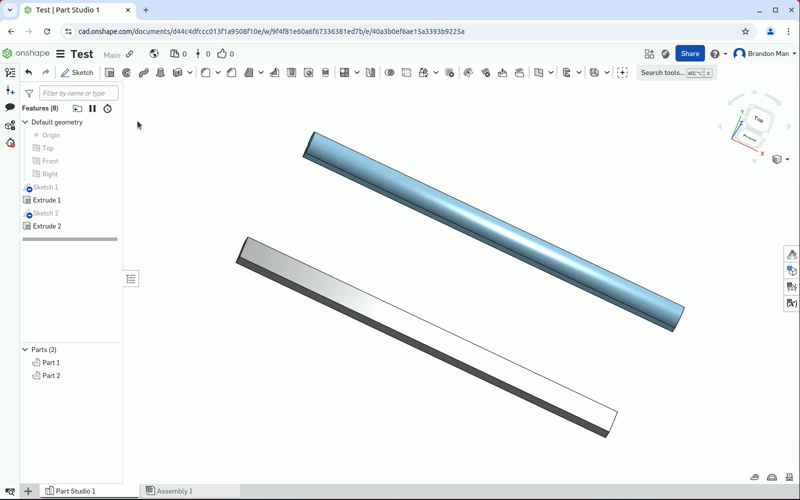
key(up, 2)
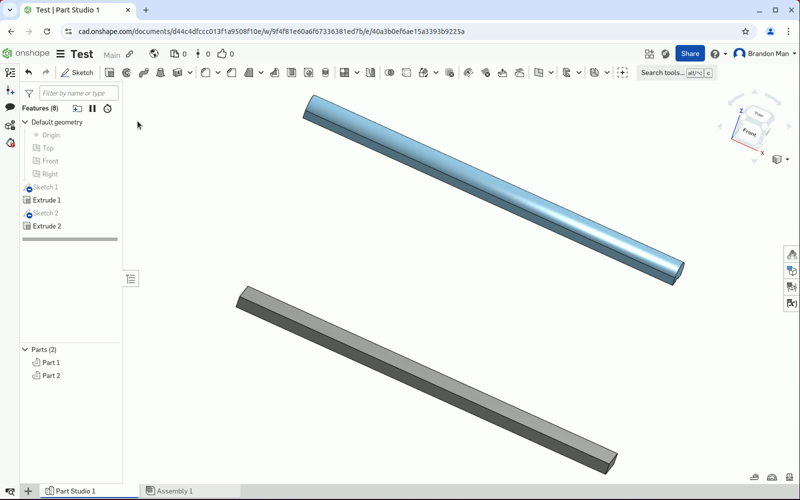
key(left, 2)
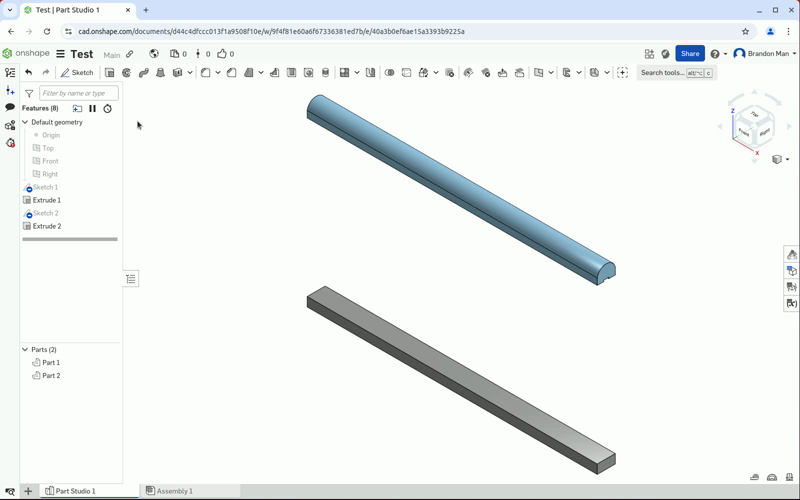
mouse_move(73, 189)
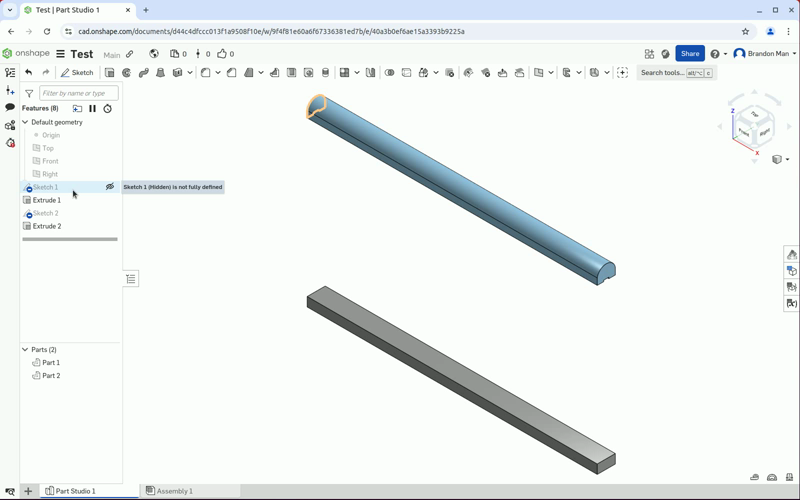
click(73, 189)